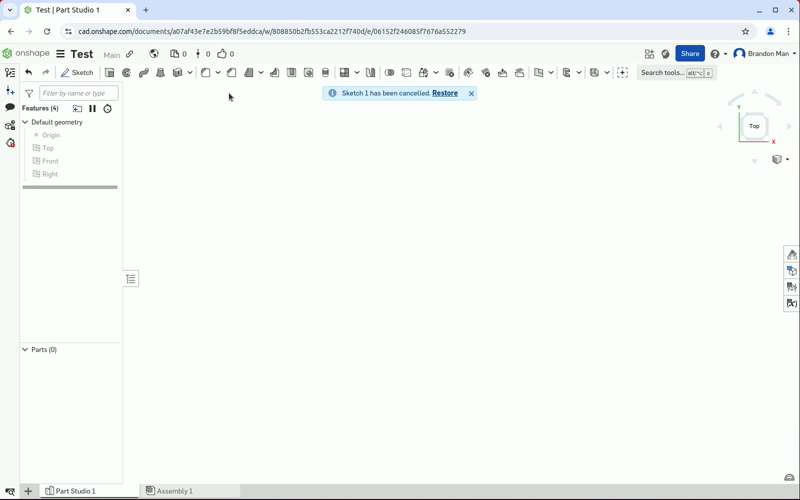
key(shift+h)
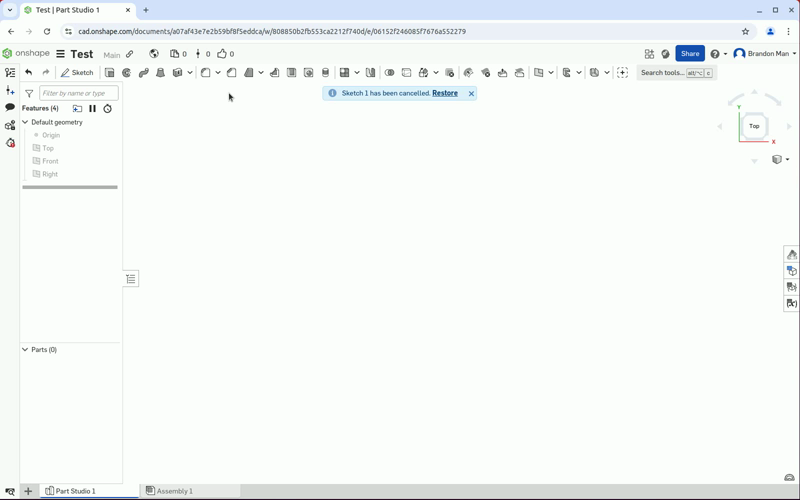
key(shift+s)
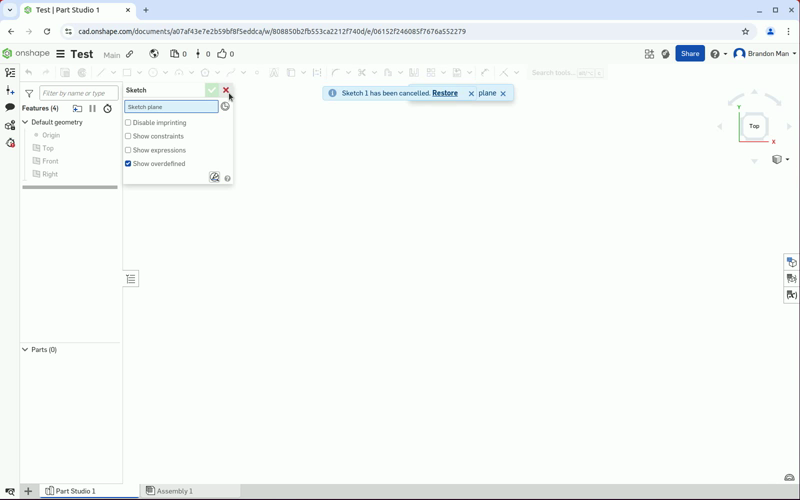
mouse_move(73, 150)
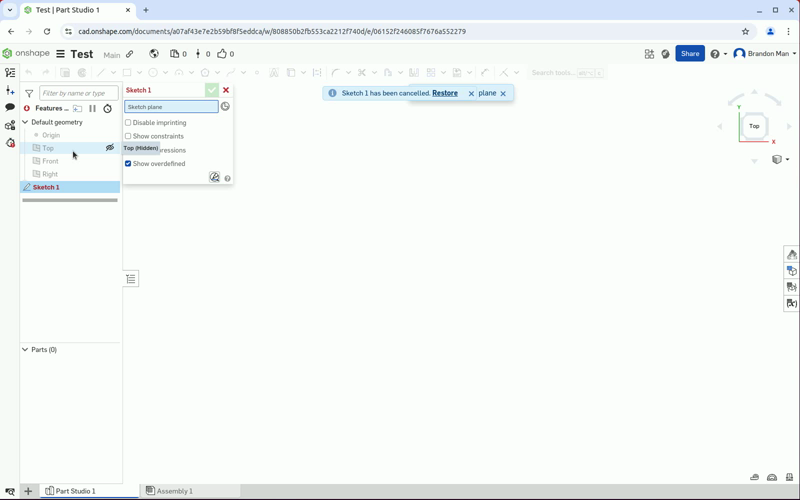
click(73, 150)
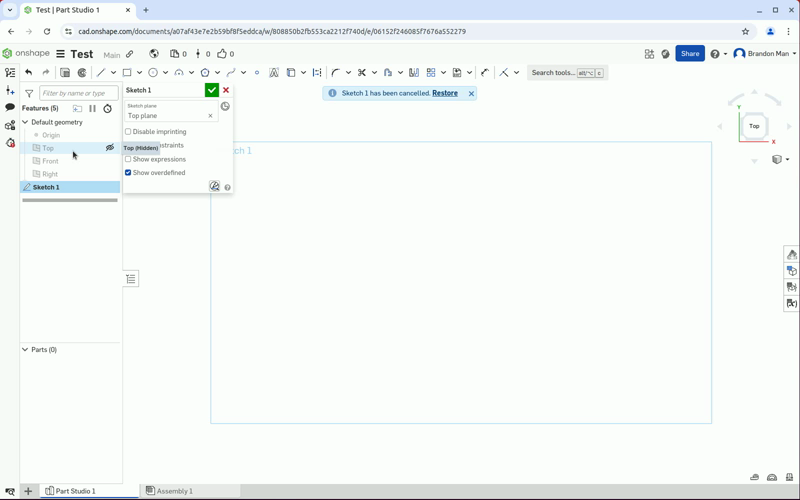
mouse_move(73, 352)
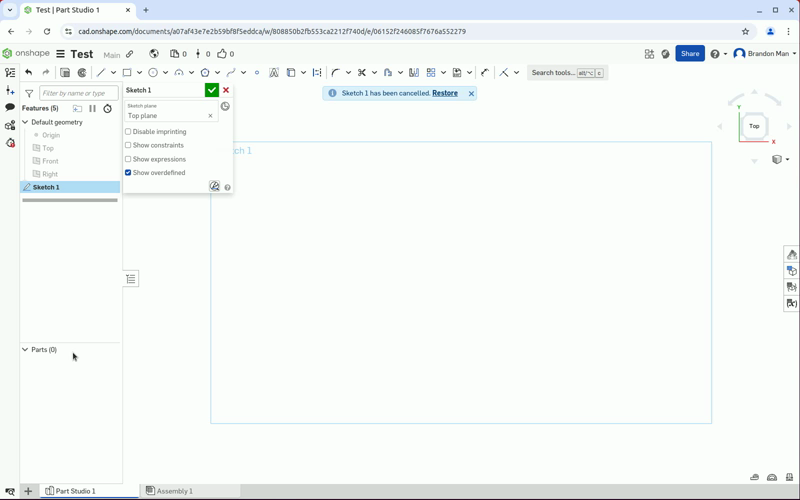
key(y)
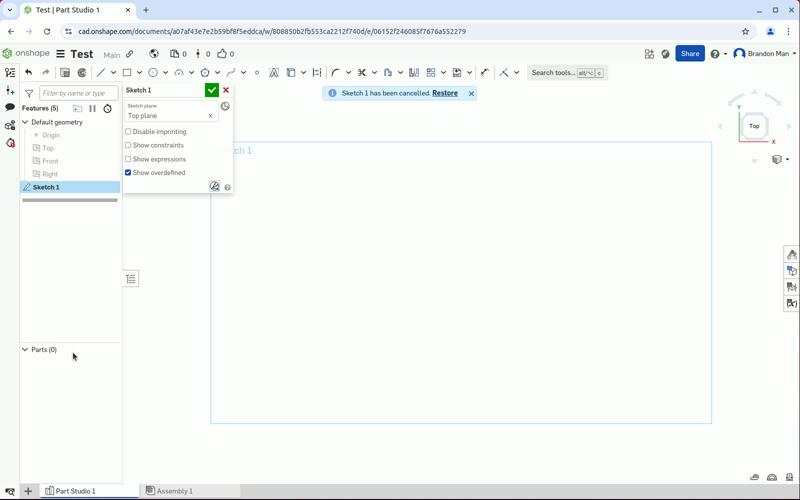
key(l)
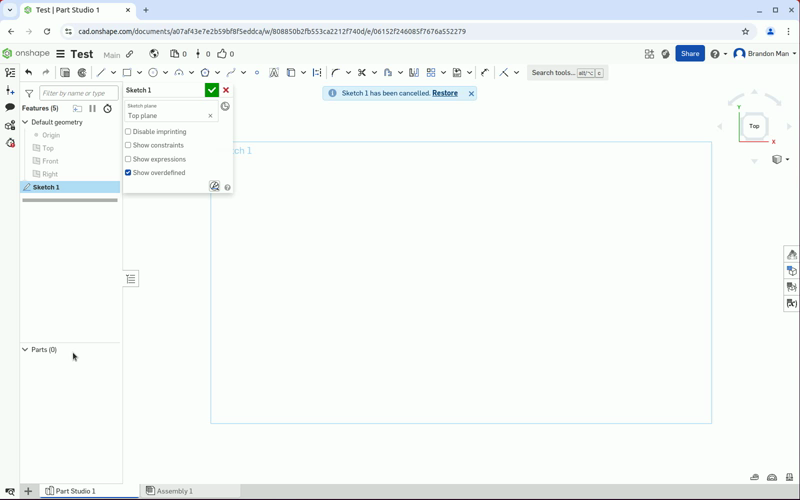
key_down(shift)
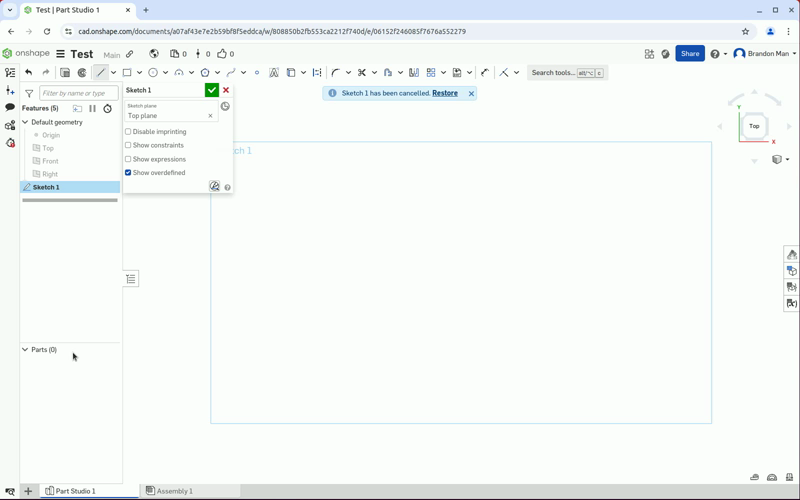
mouse_move(363, 305)
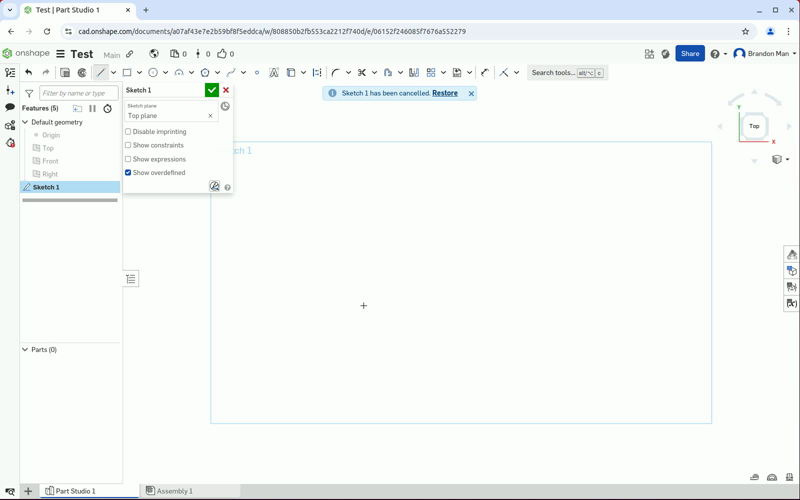
click(363, 305)
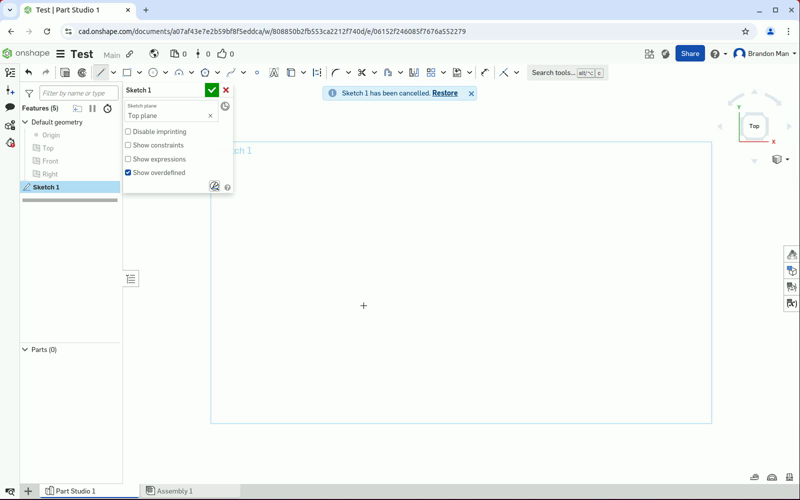
key_up(shift)
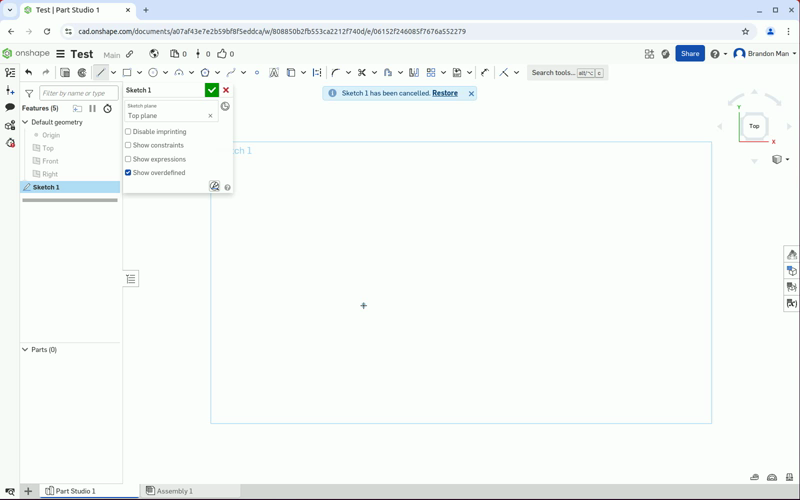
key_down(shift)
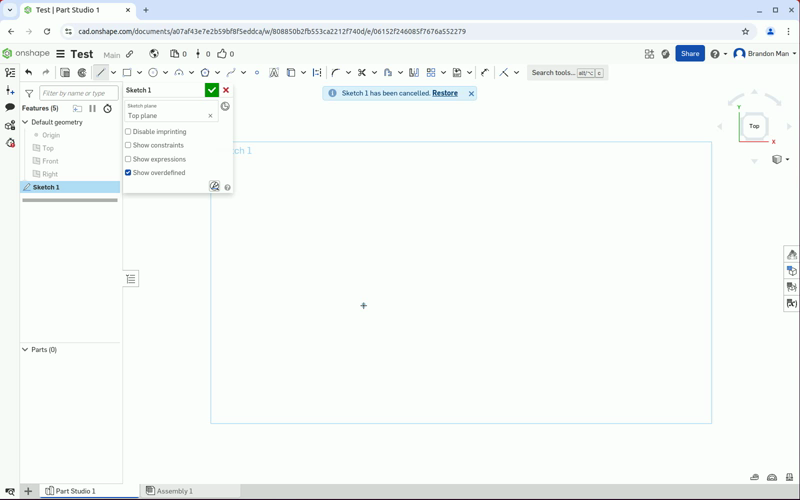
mouse_move(436, 338)
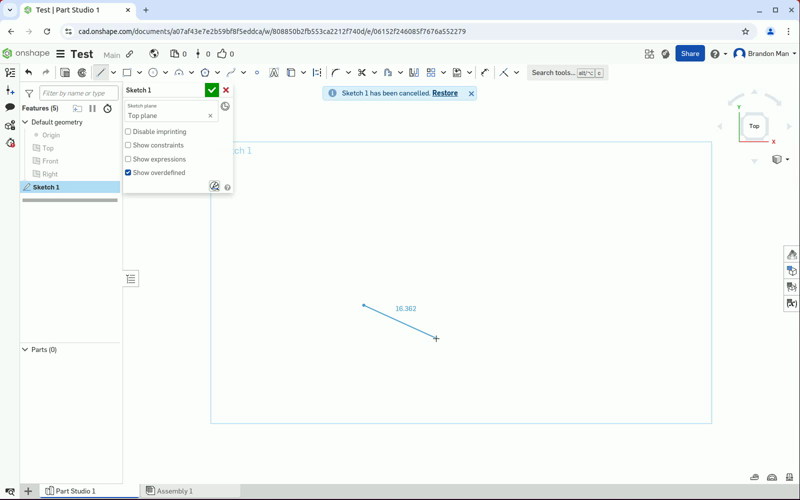
click(436, 338)
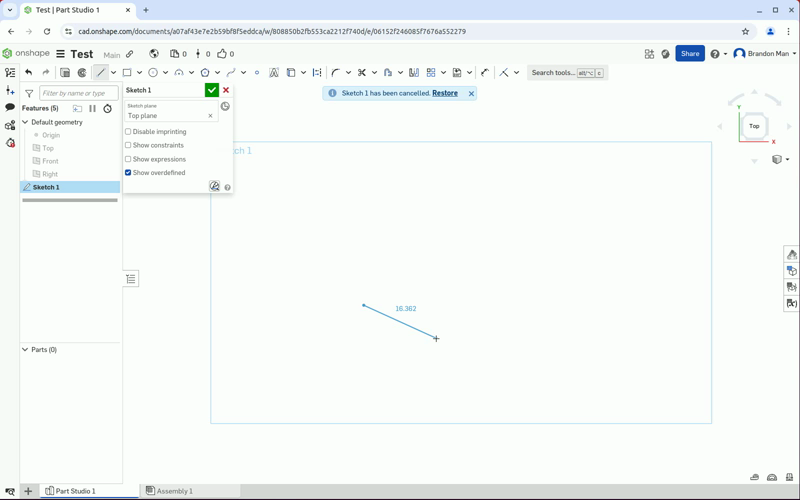
key_up(shift)
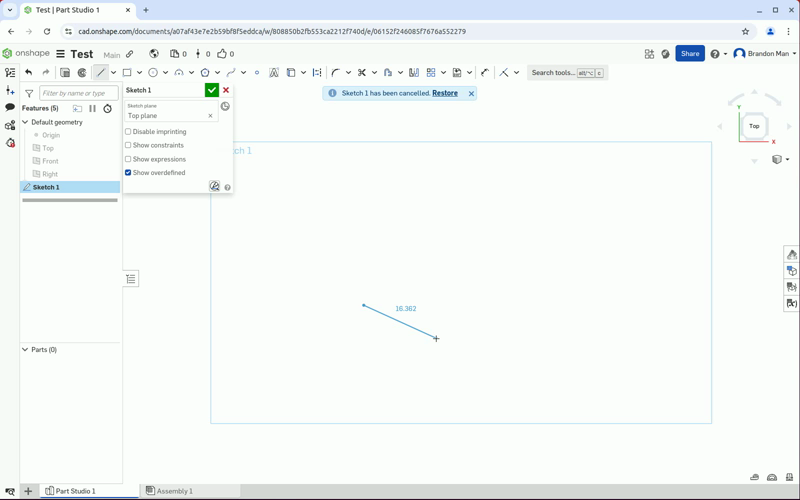
key(esc)
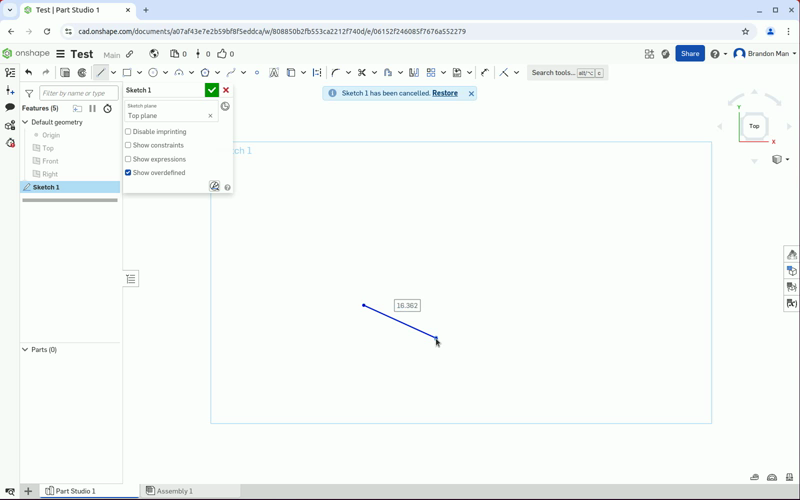
key(a)
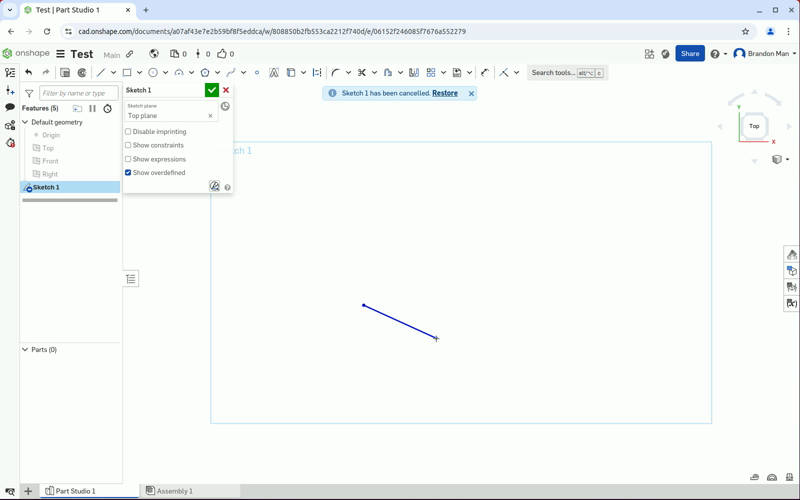
mouse_move(436, 338)
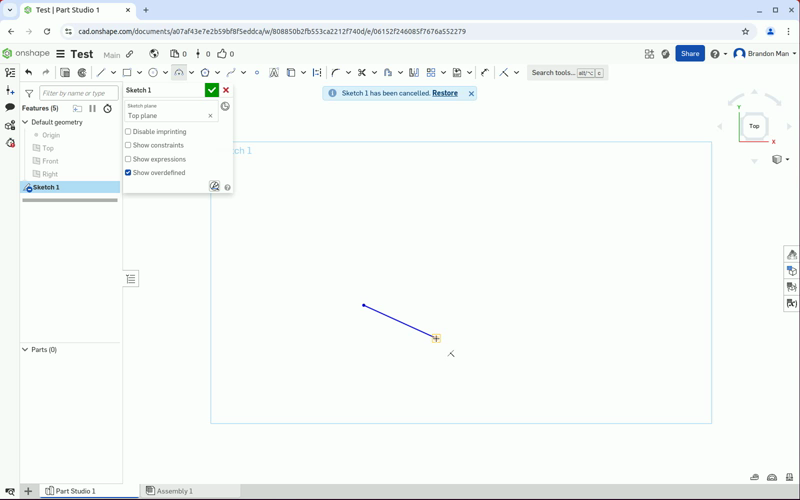
click(436, 338)
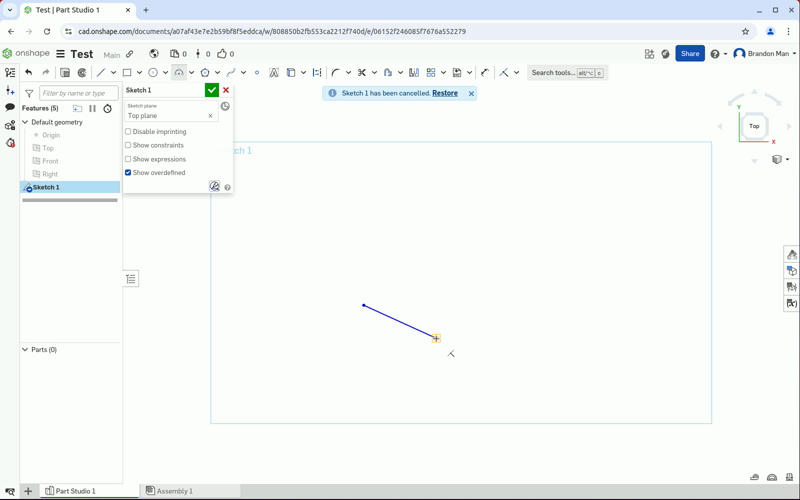
key_down(shift)
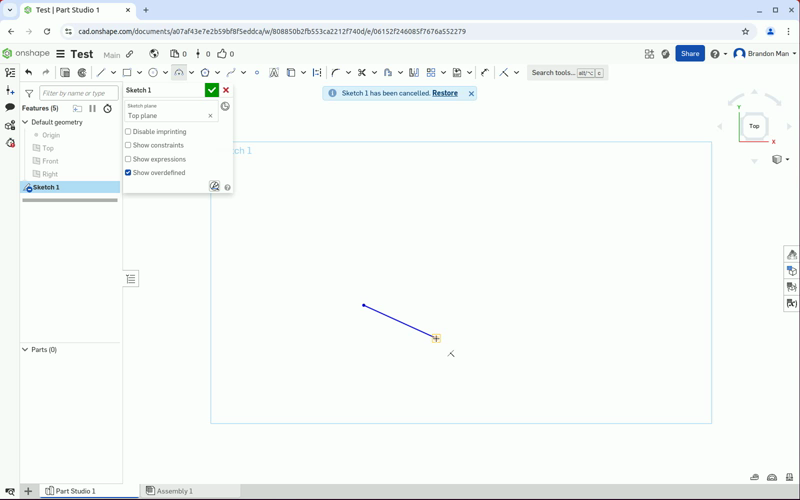
mouse_move(436, 227)
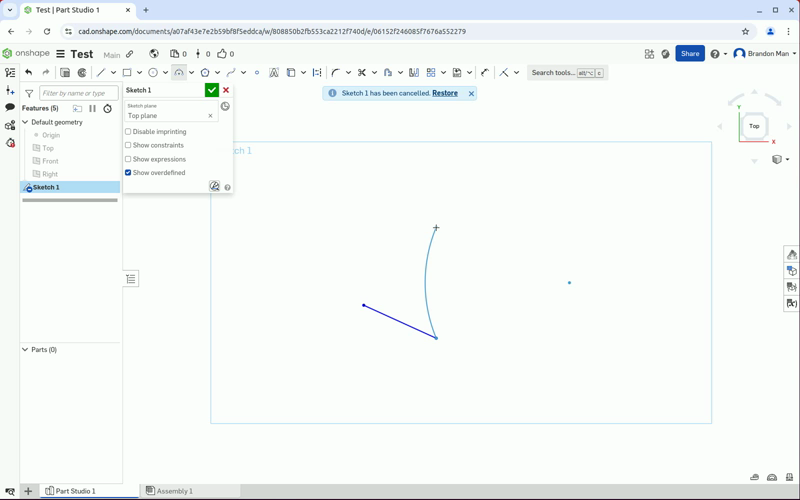
click(436, 227)
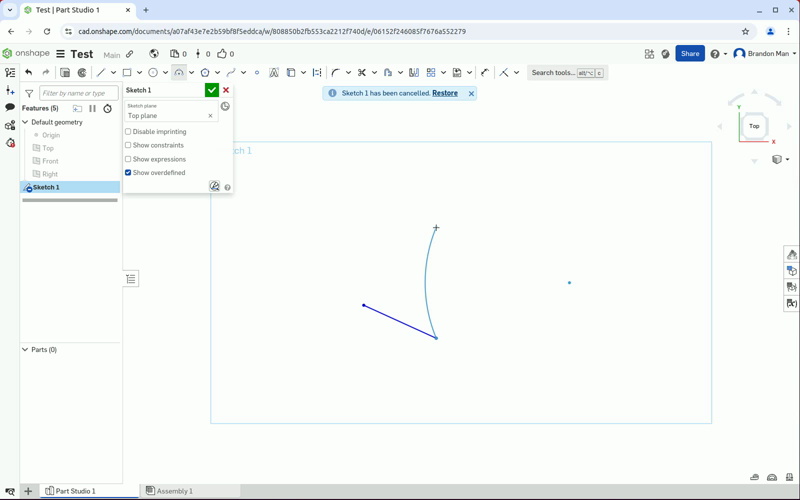
mouse_move(522, 282)
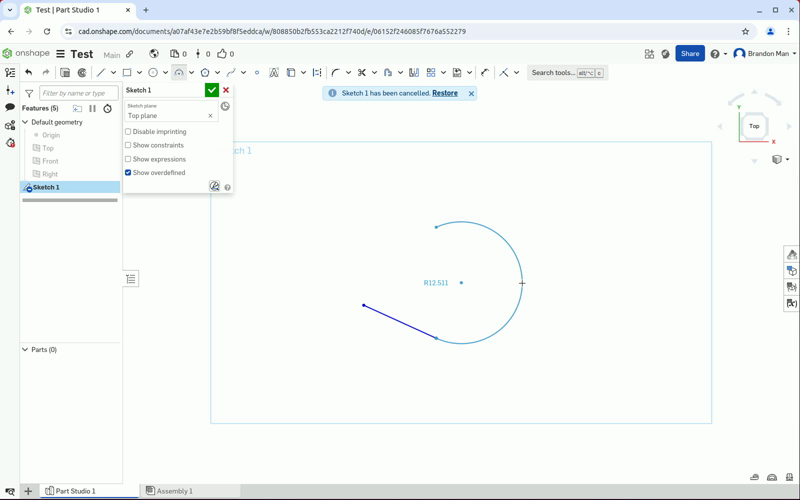
click(522, 282)
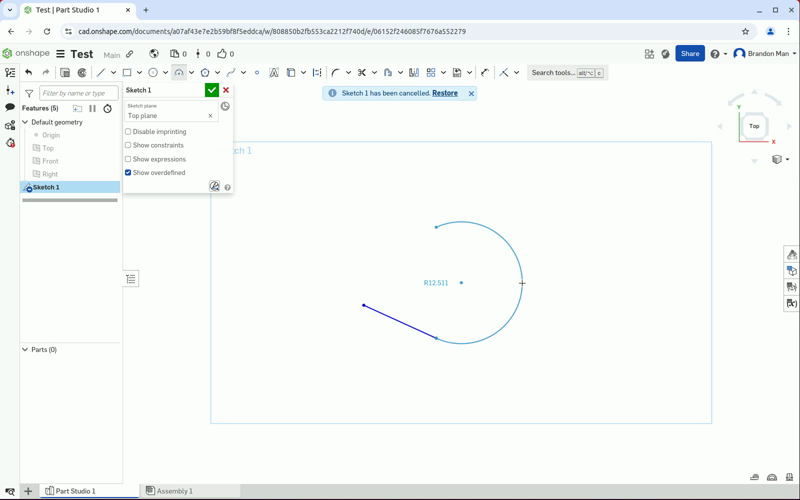
key_up(shift)
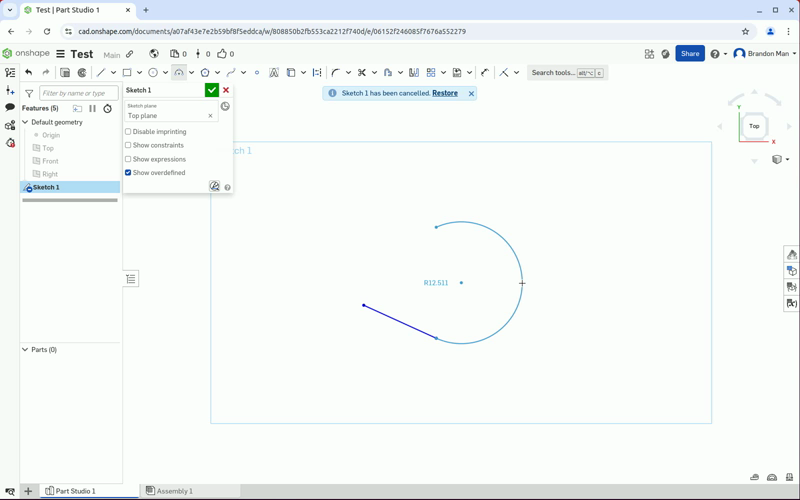
key(esc)
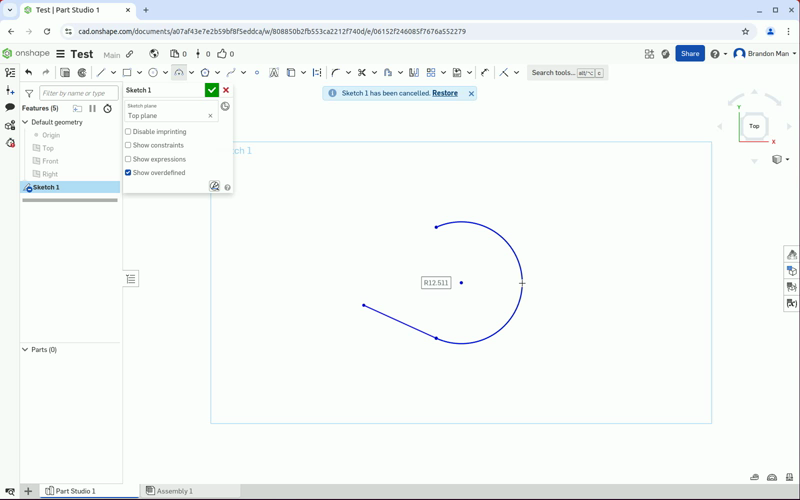
key(l)
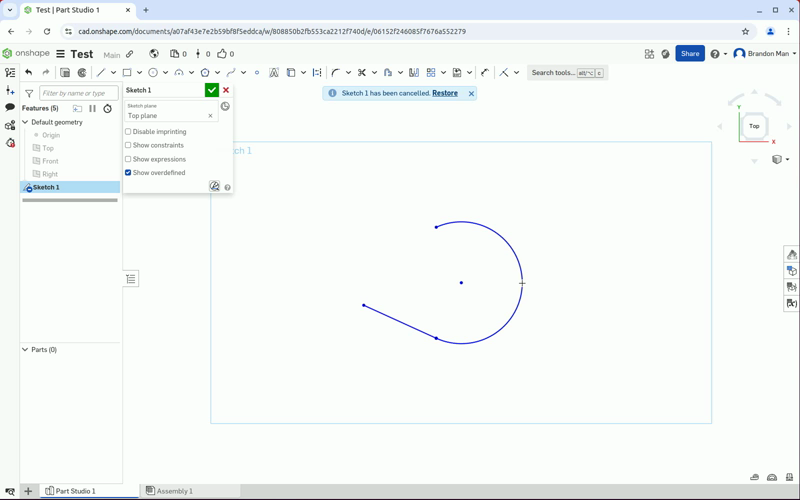
mouse_move(436, 227)
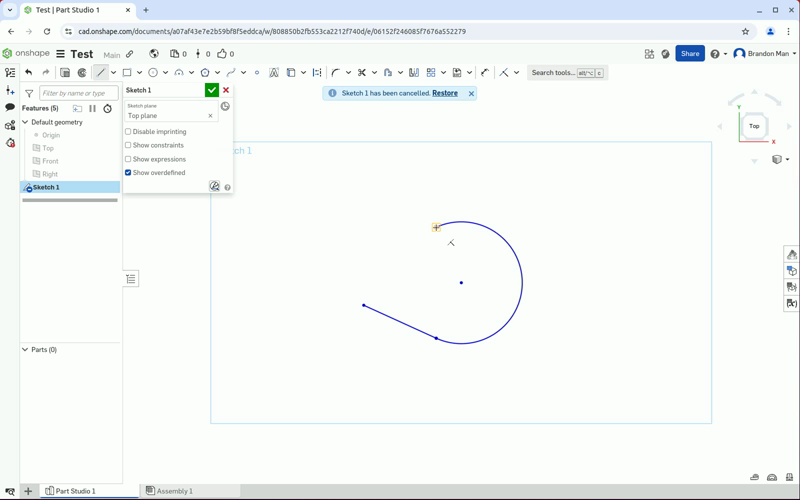
click(436, 227)
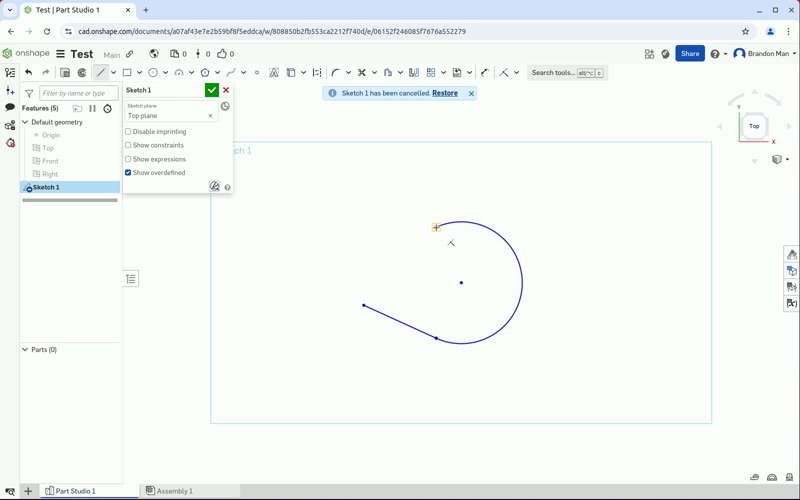
key_down(shift)
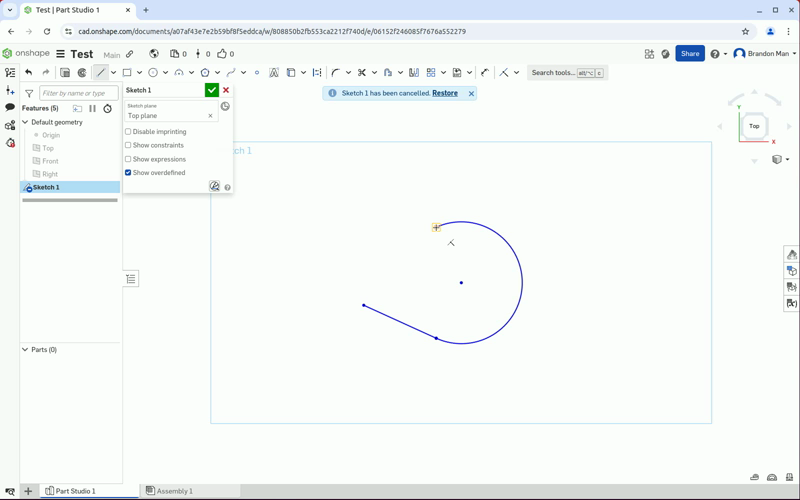
mouse_move(363, 260)
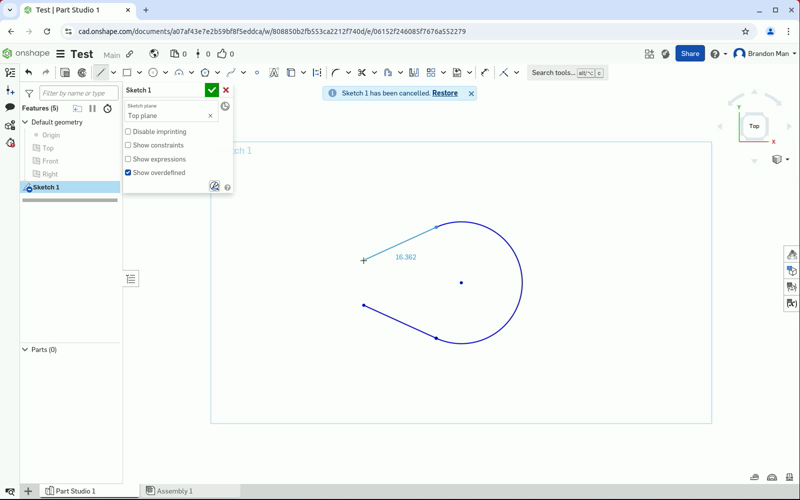
click(363, 260)
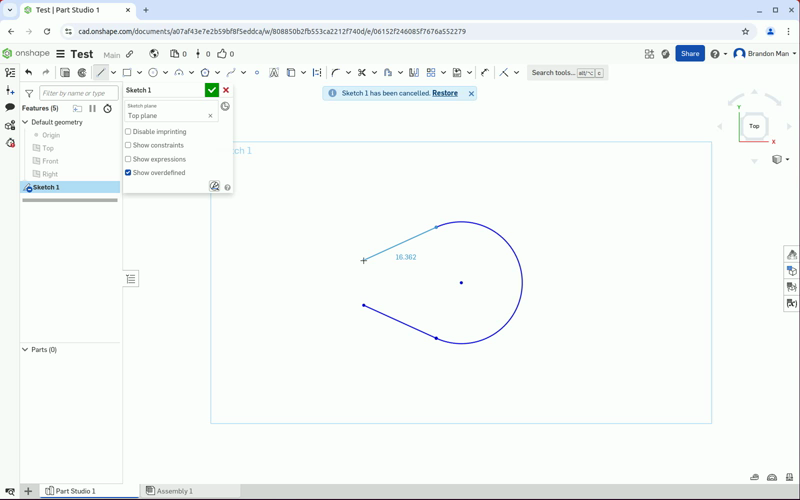
key_up(shift)
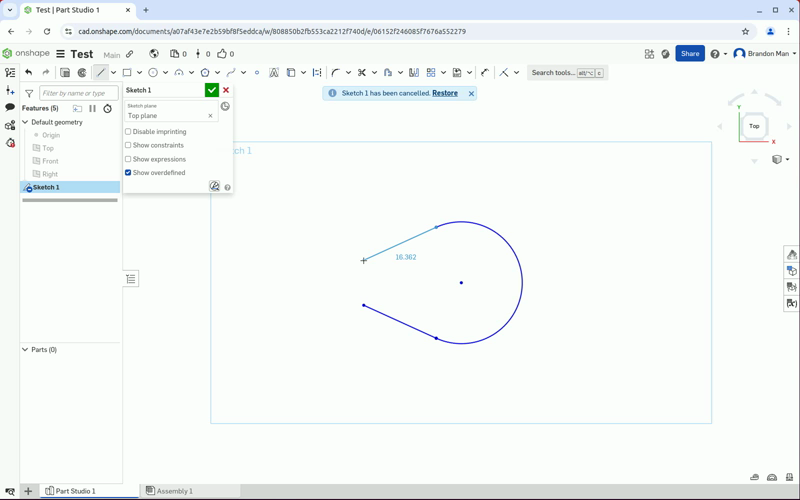
key(esc)
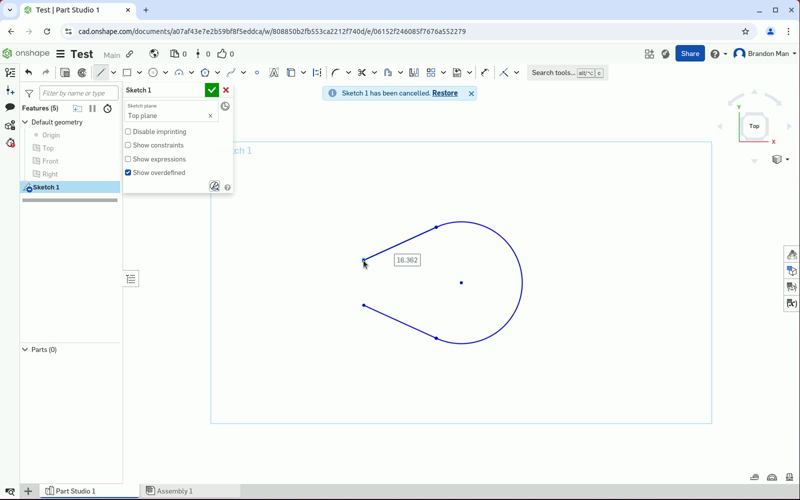
key(a)
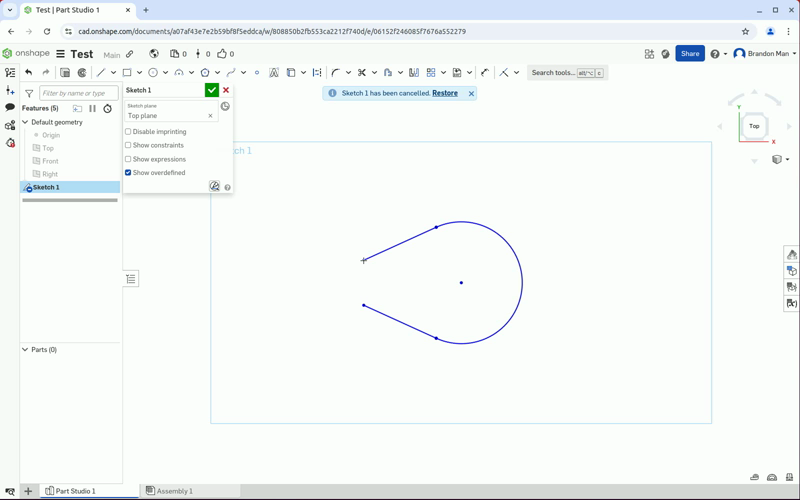
mouse_move(363, 260)
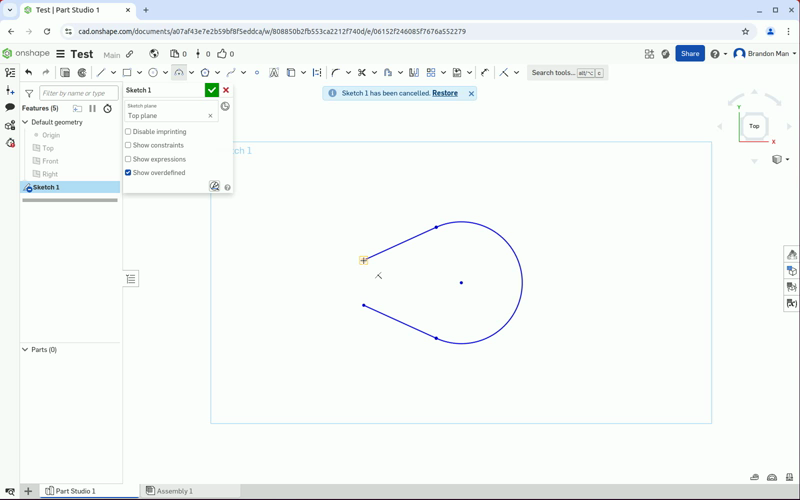
click(363, 260)
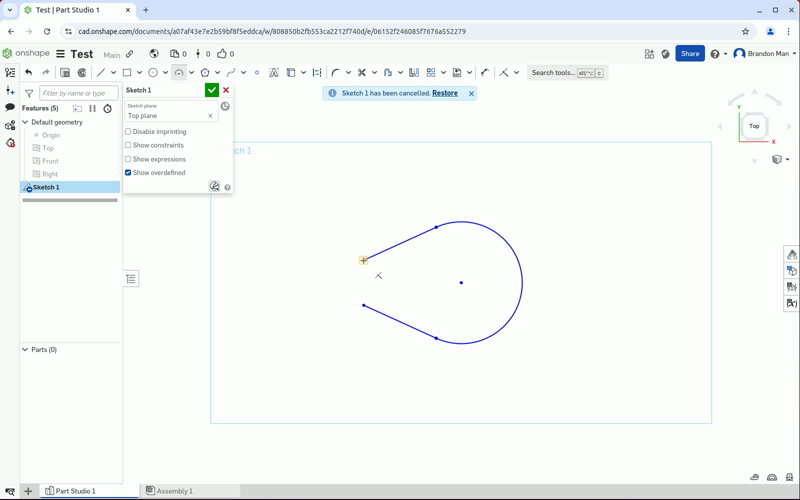
mouse_move(363, 305)
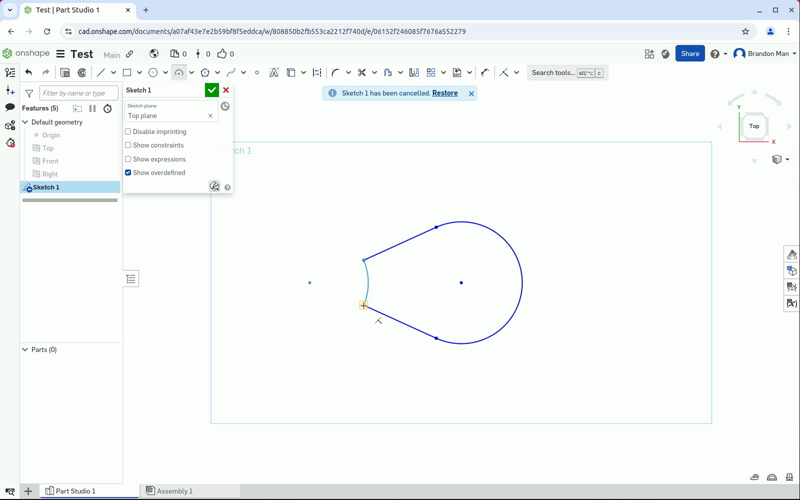
click(363, 305)
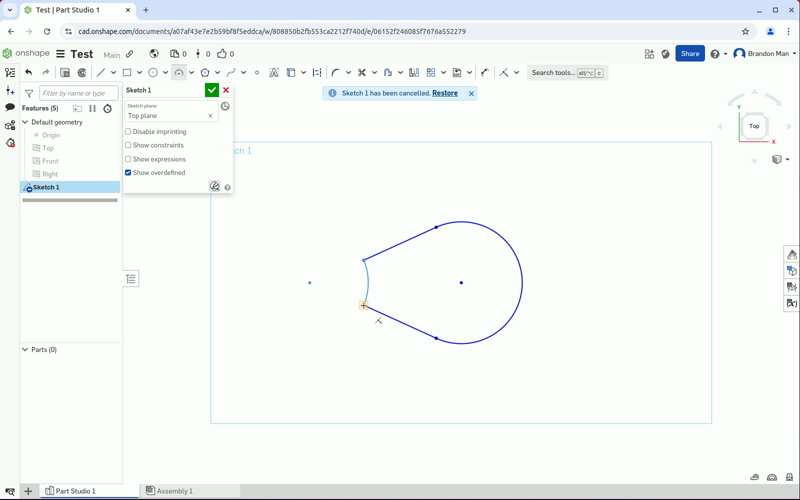
key_down(shift)
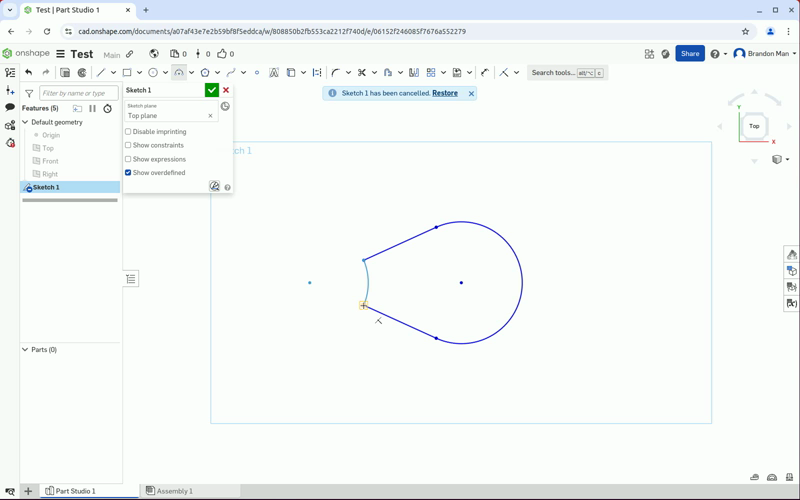
mouse_move(348, 282)
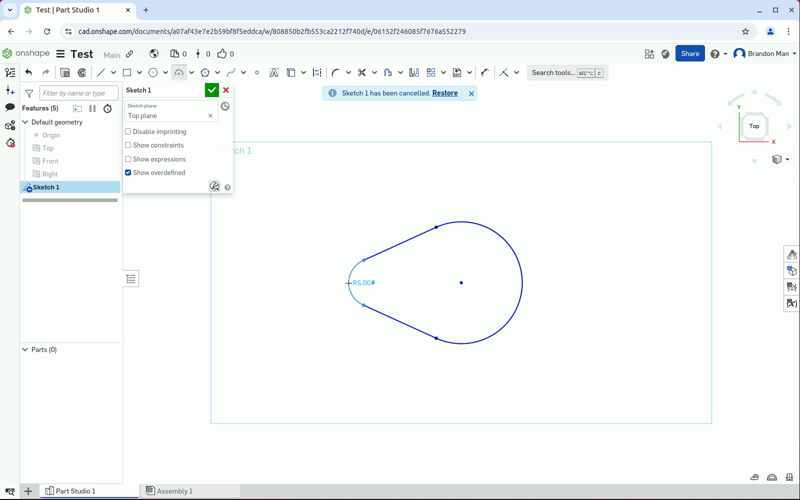
click(348, 282)
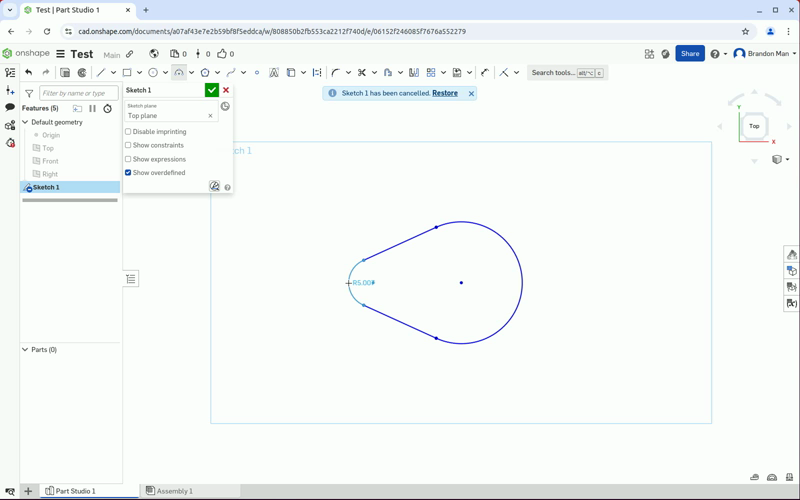
key_up(shift)
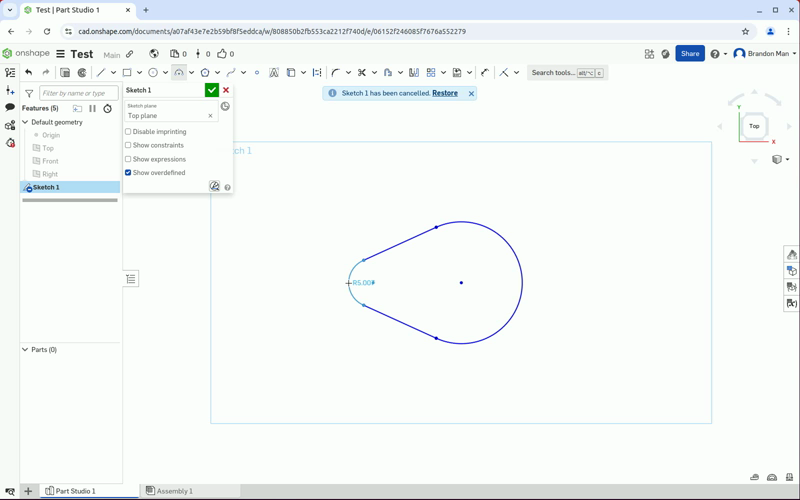
key(esc)
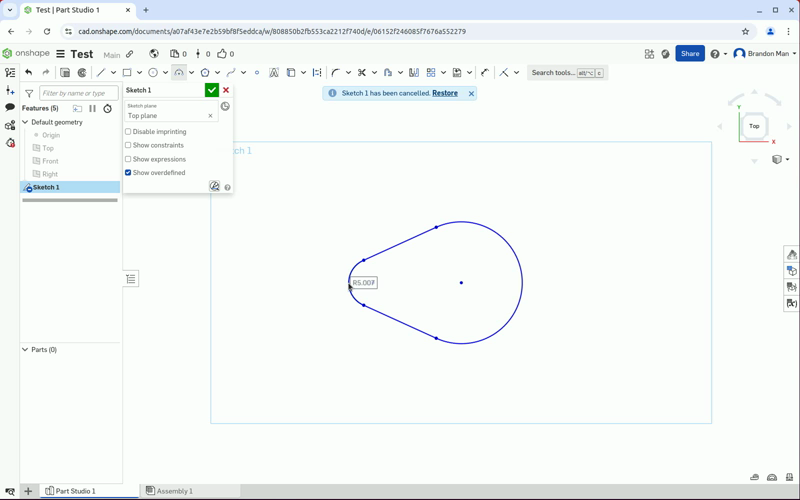
key(c)
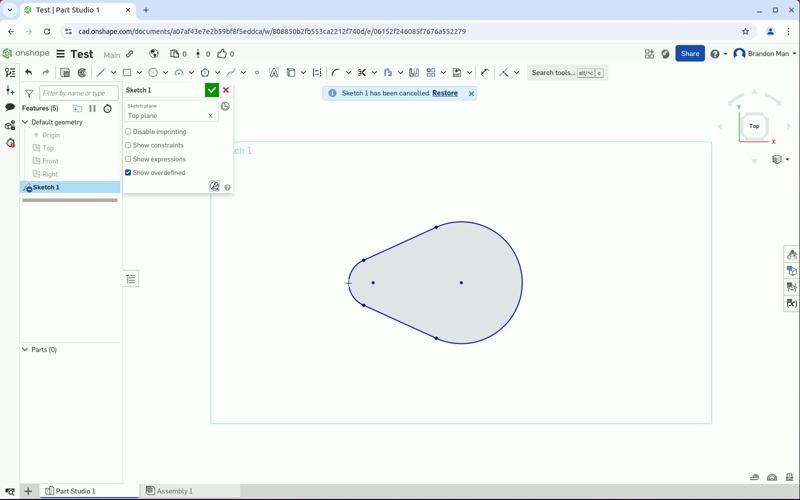
key_down(shift)
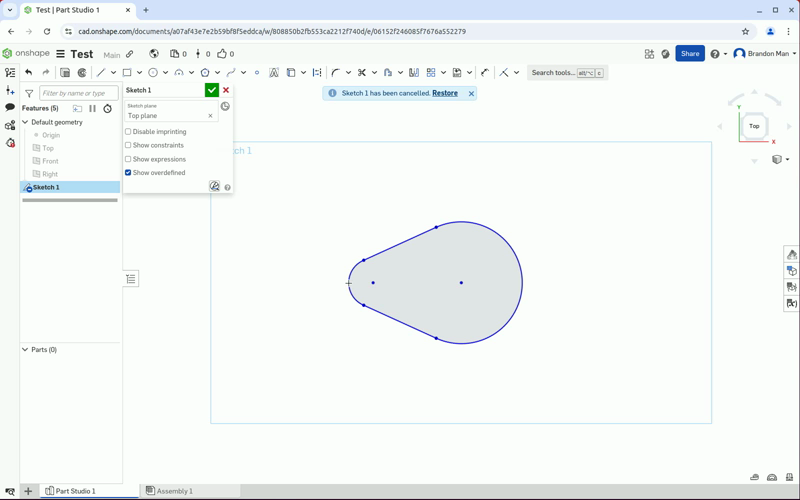
mouse_move(373, 282)
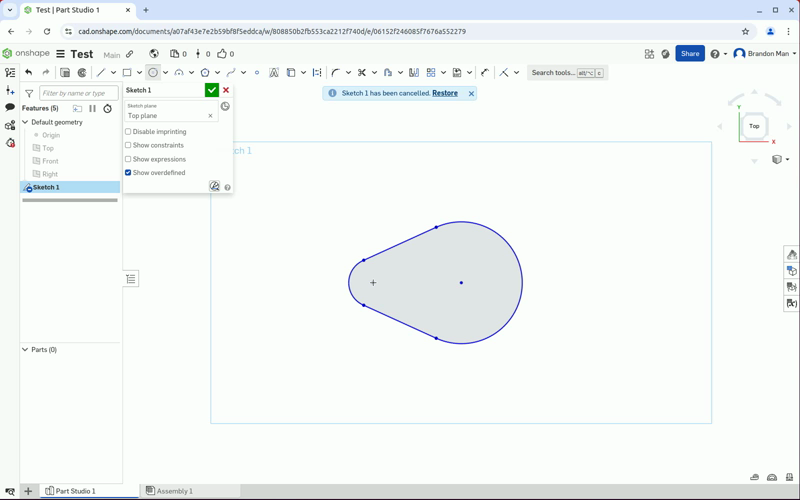
scroll(6)
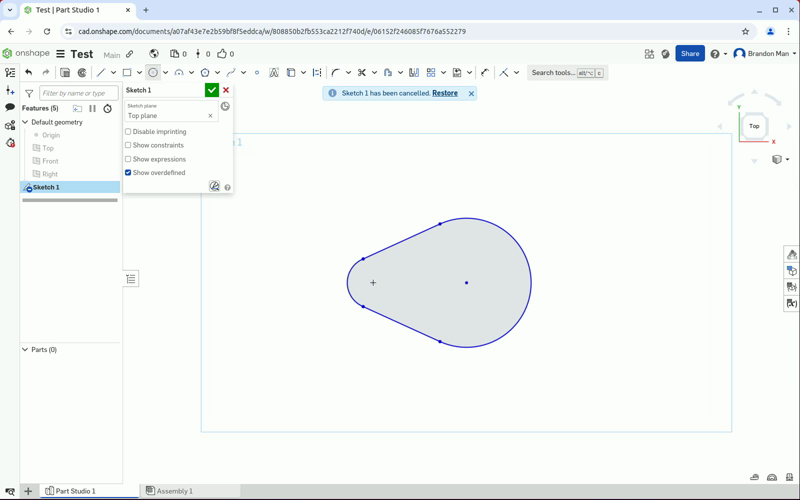
scroll(6)
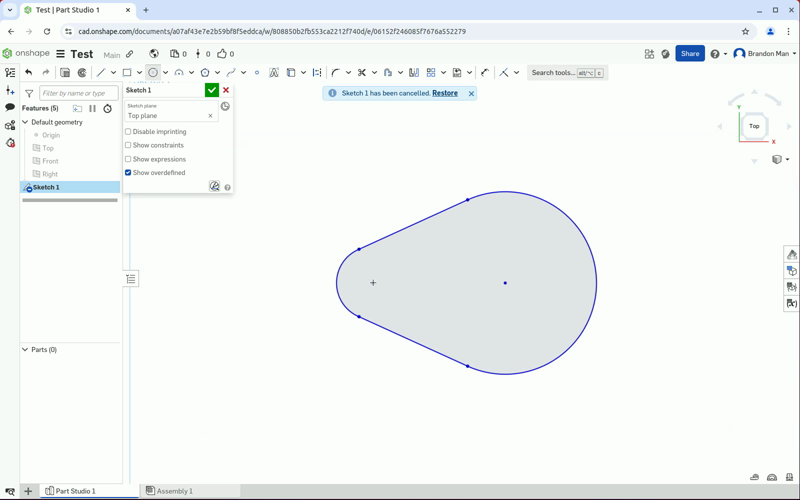
scroll(6)
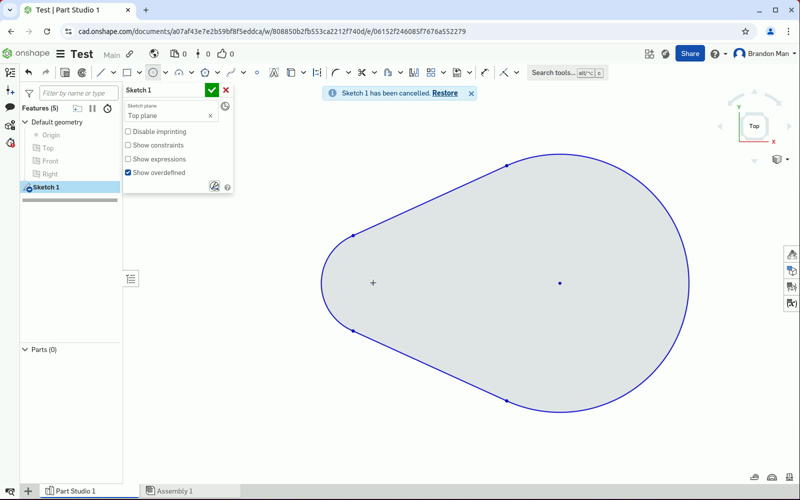
scroll(6)
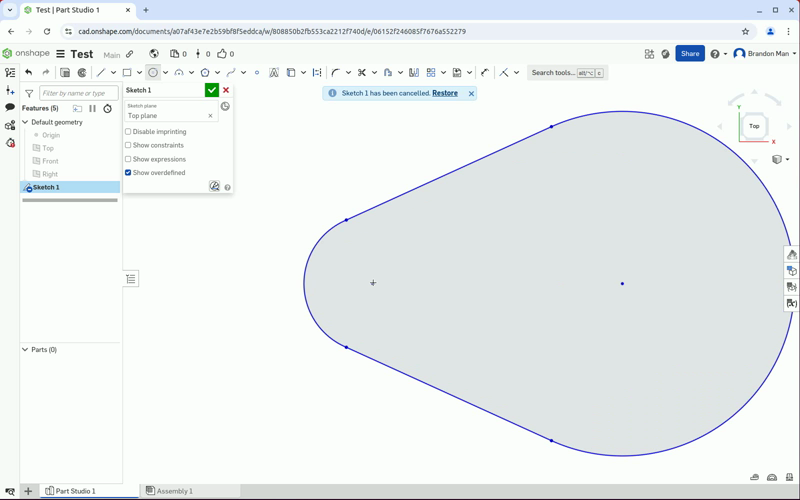
scroll(6)
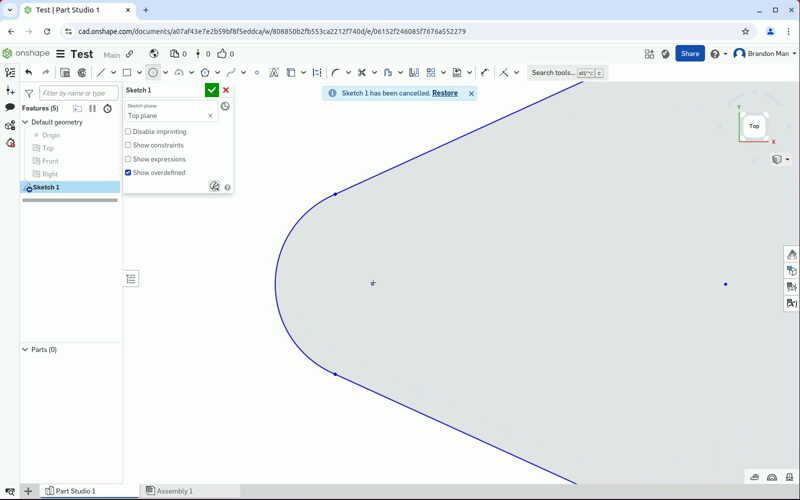
scroll(6)
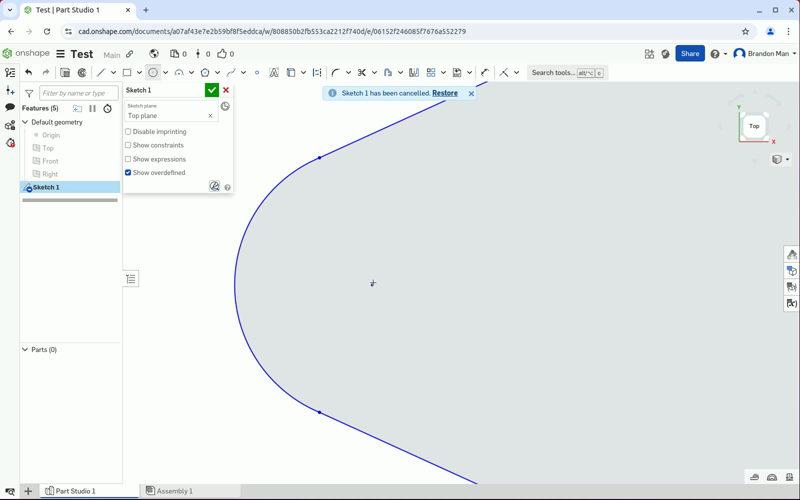
scroll(6)
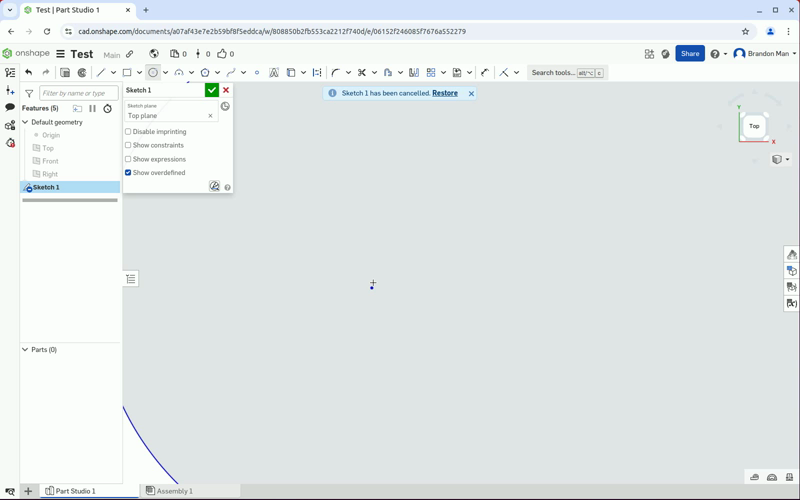
click(373, 282)
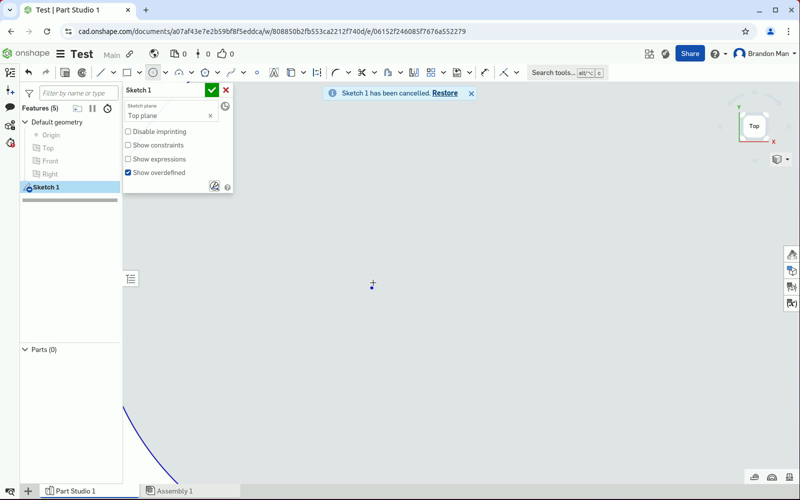
scroll(-6)
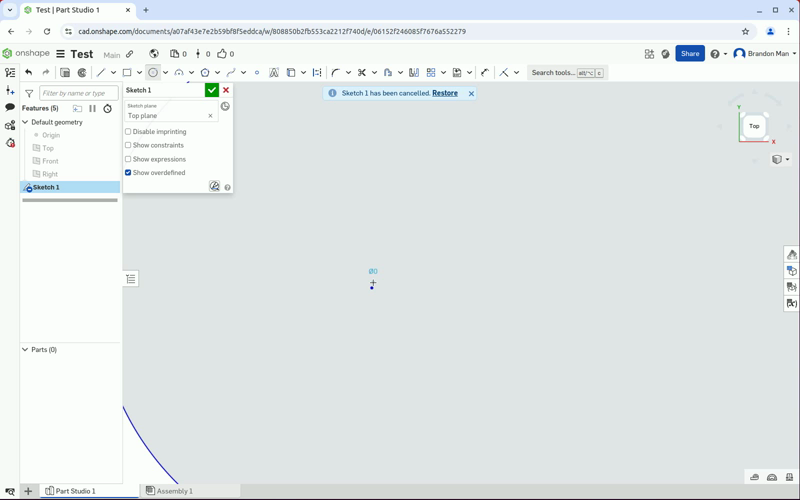
scroll(-6)
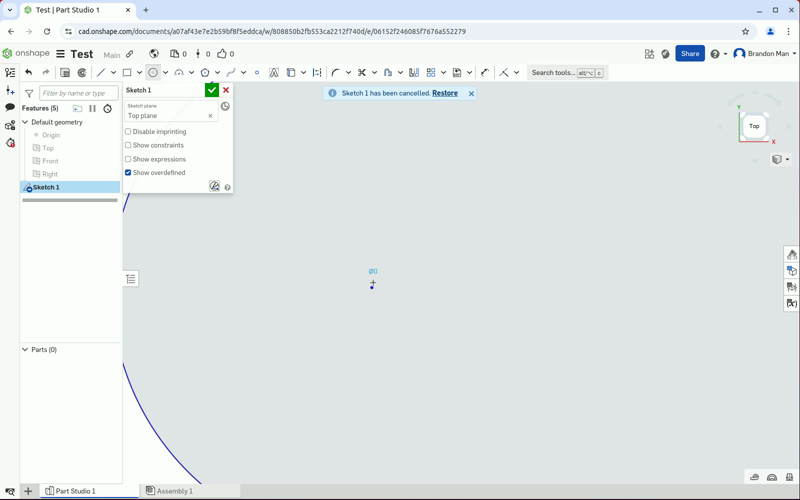
scroll(-6)
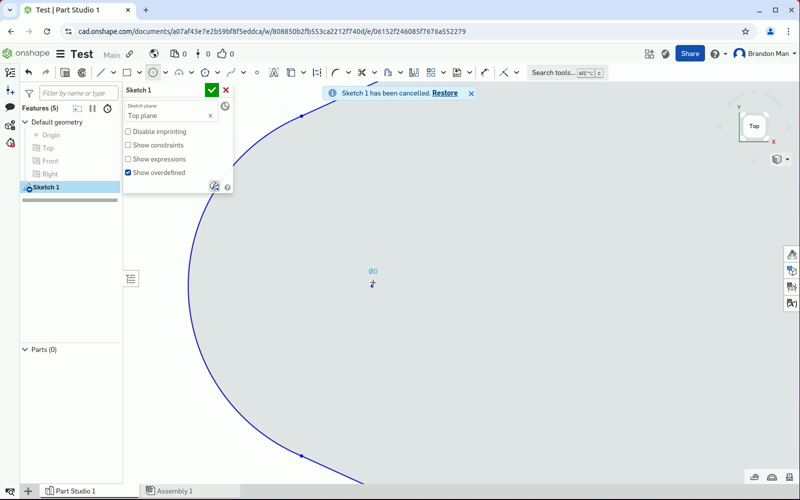
scroll(-6)
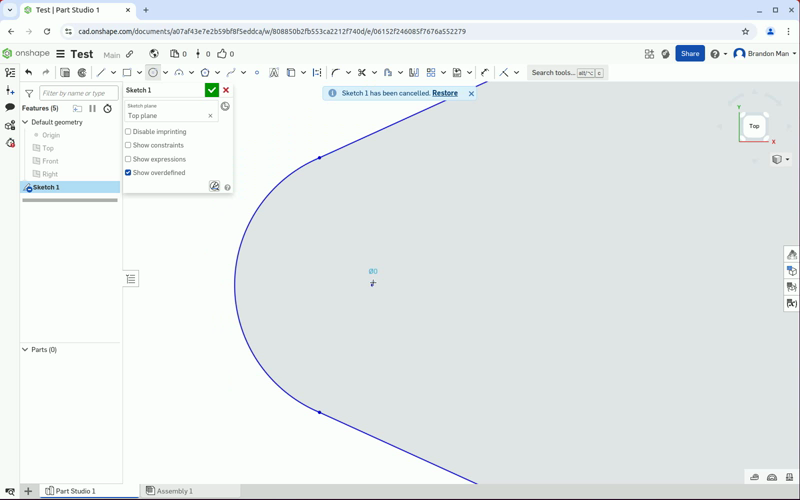
scroll(-6)
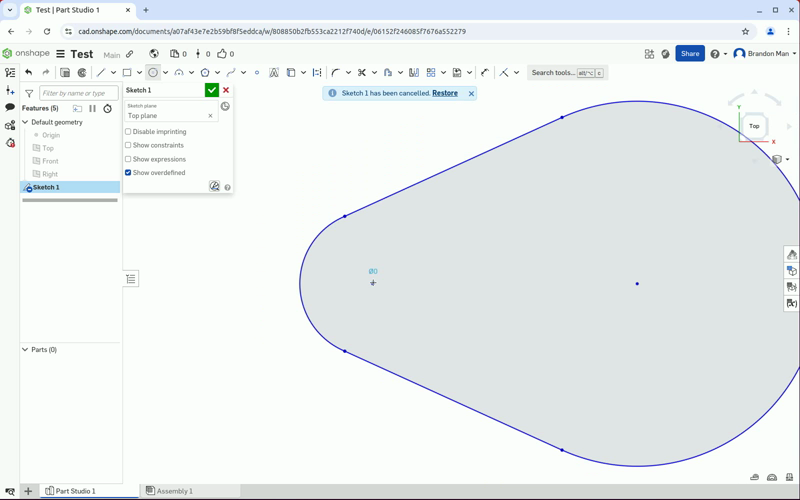
scroll(-6)
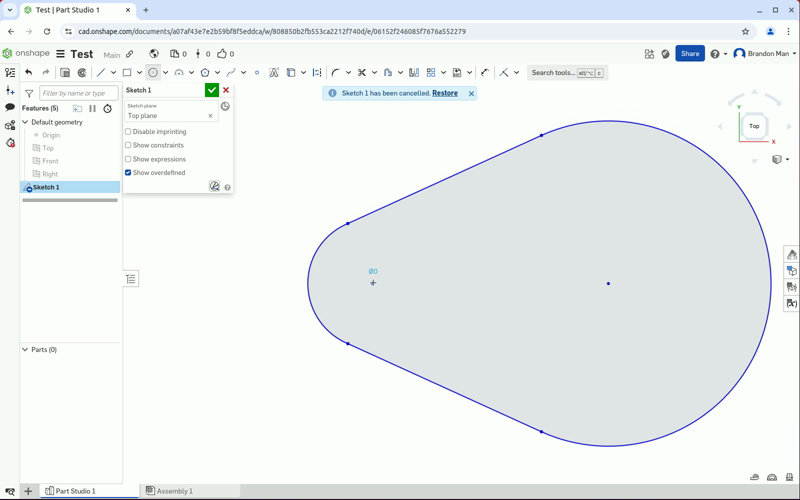
scroll(-6)
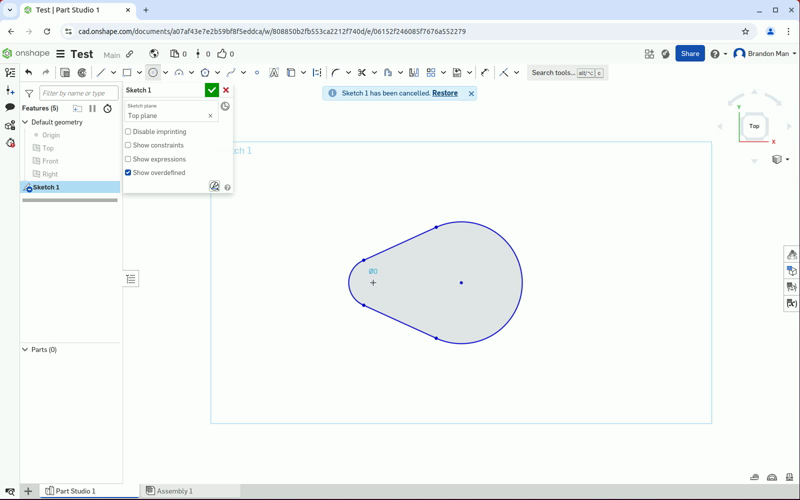
key_up(shift)
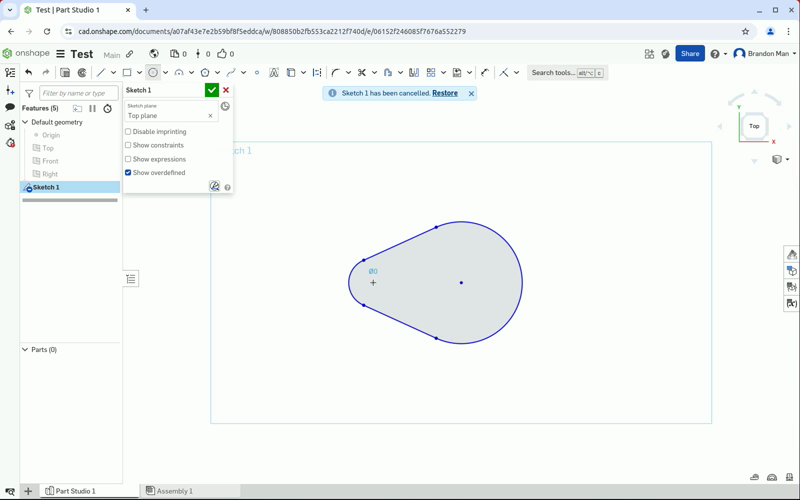
mouse_move(385, 282)
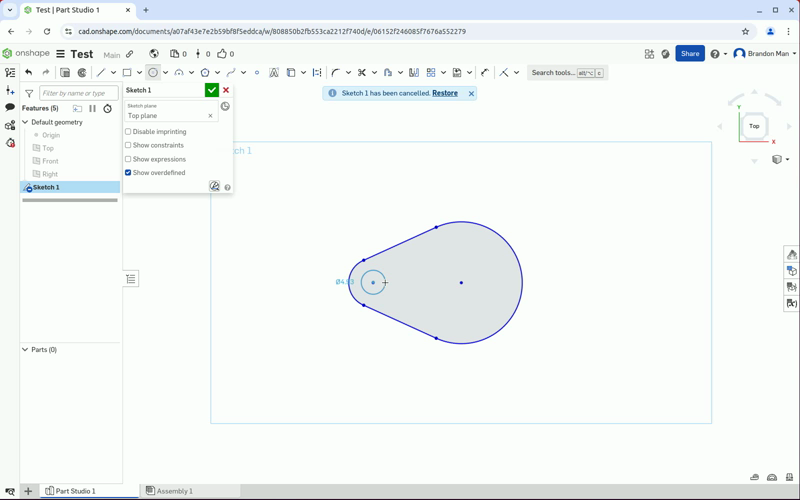
click(385, 282)
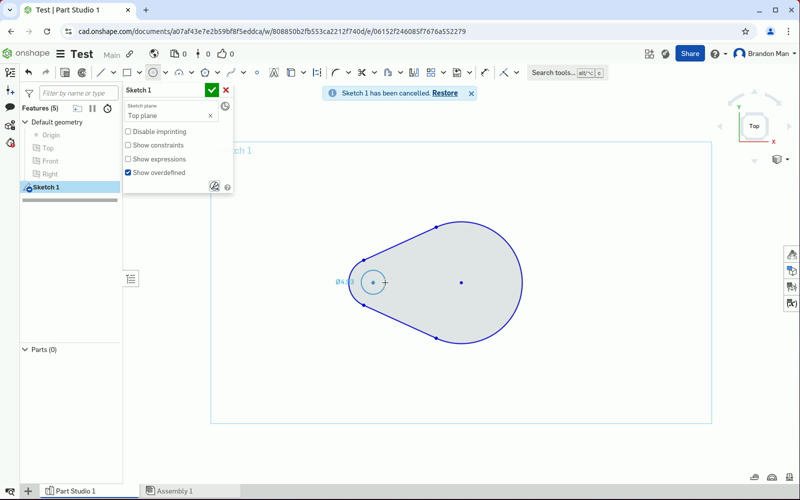
key(esc)
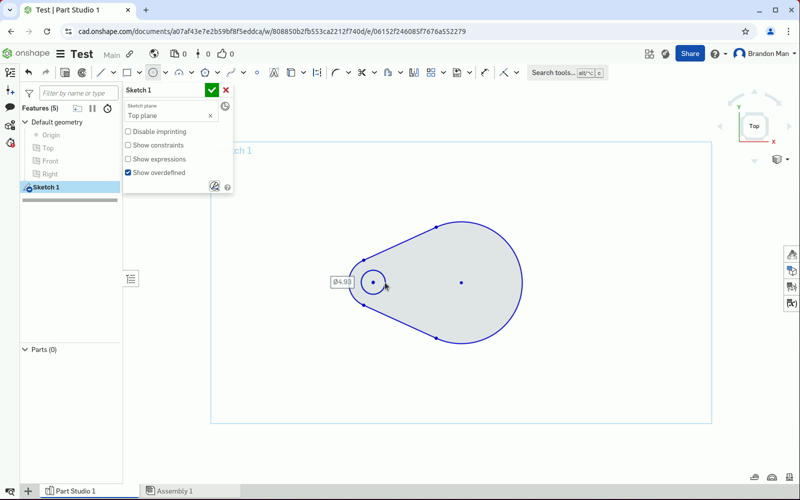
key(c)
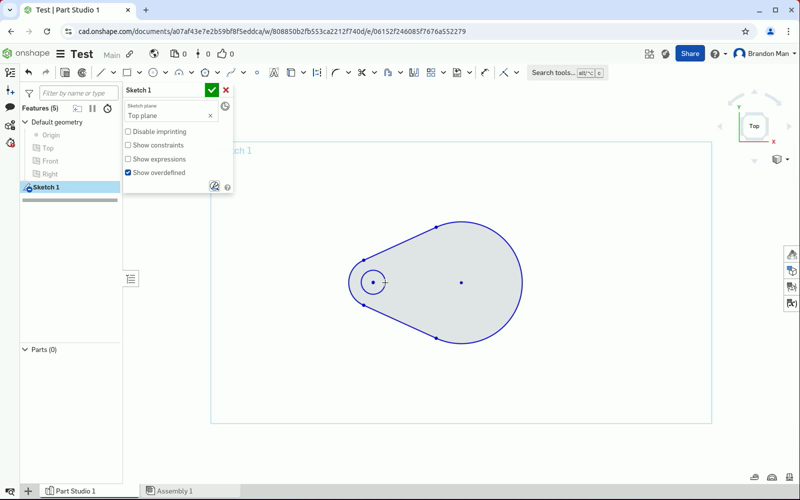
key_down(shift)
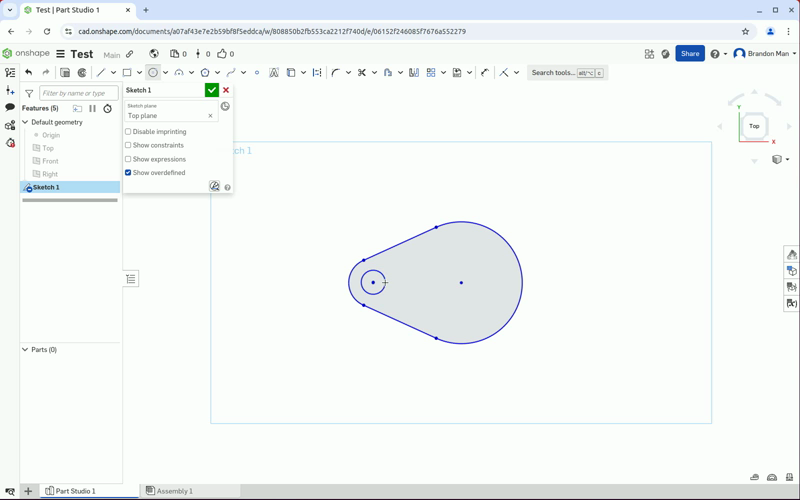
mouse_move(461, 282)
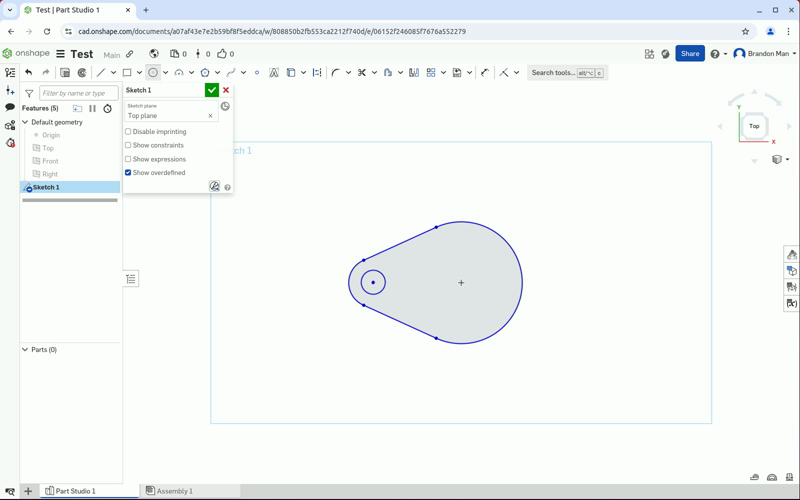
scroll(6)
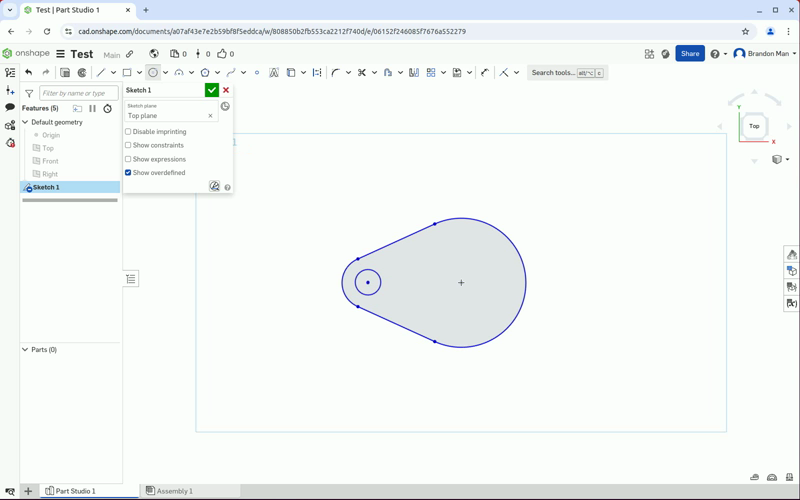
scroll(6)
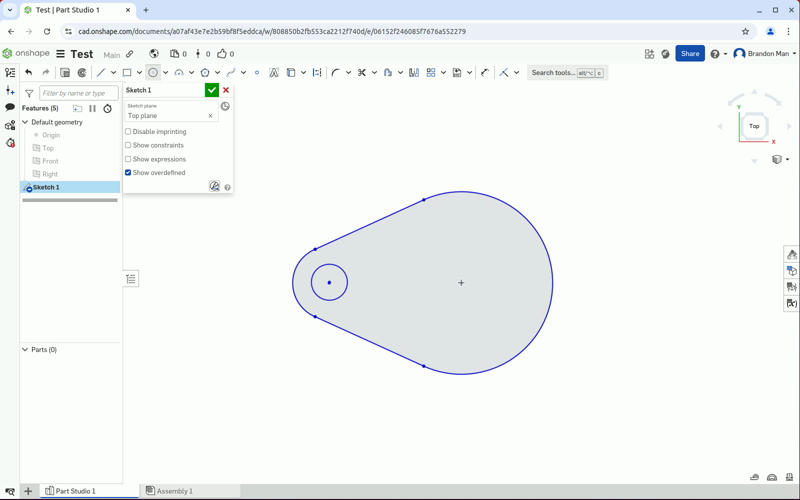
scroll(6)
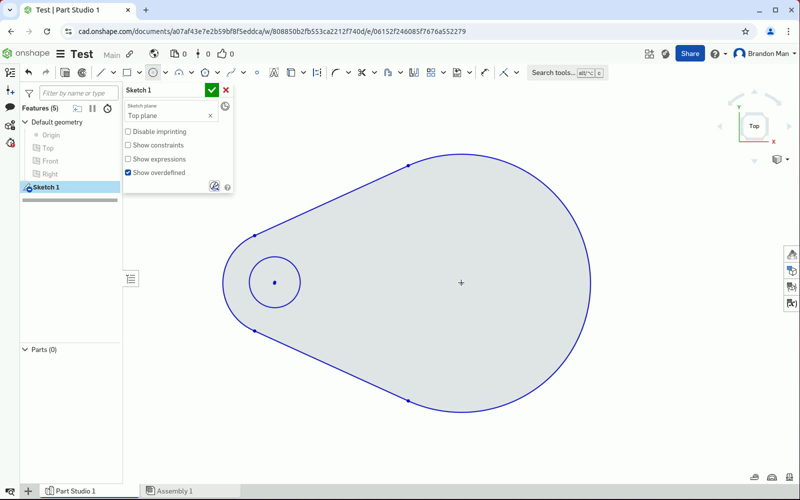
scroll(6)
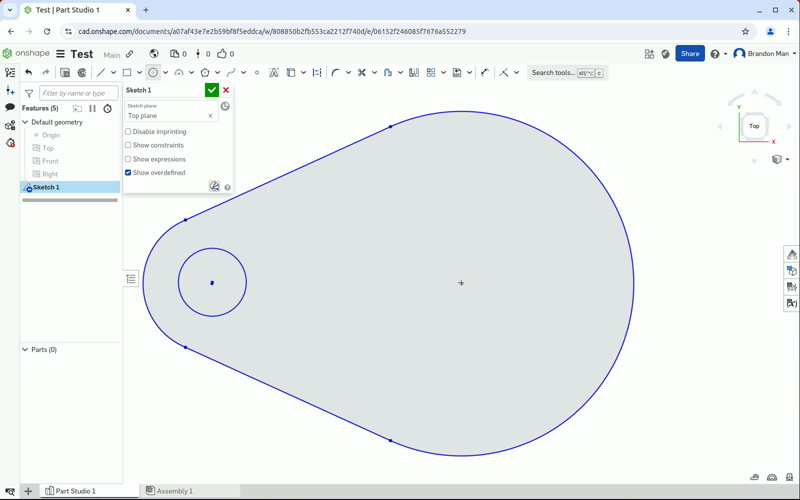
scroll(6)
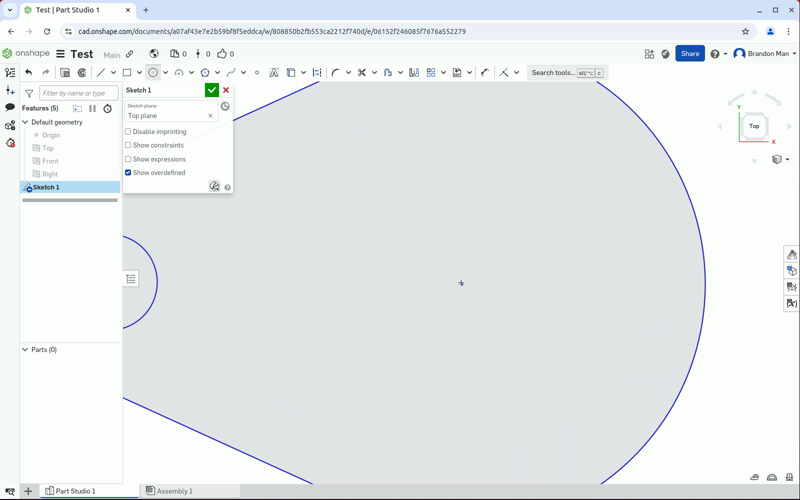
scroll(6)
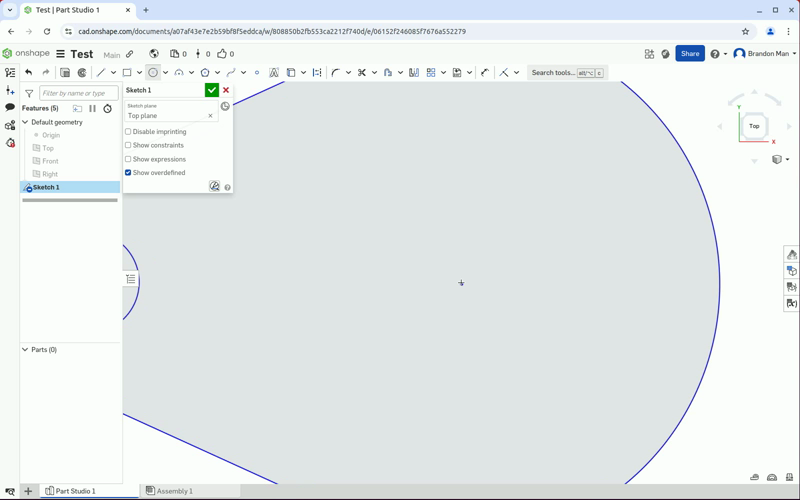
scroll(6)
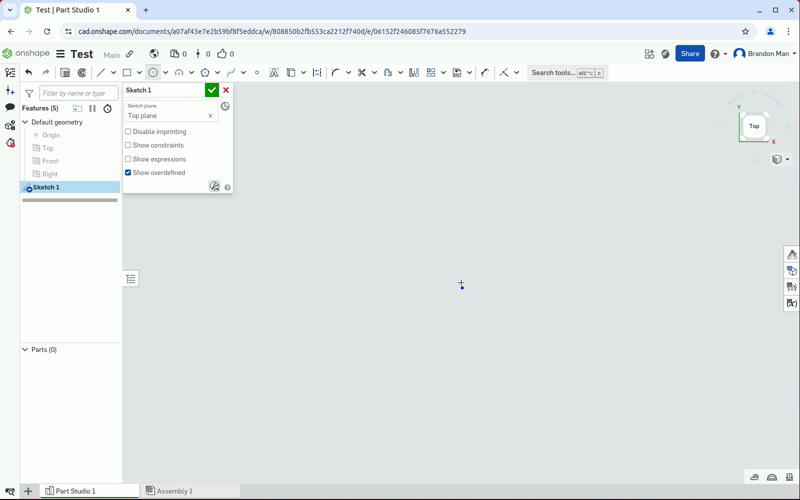
click(461, 282)
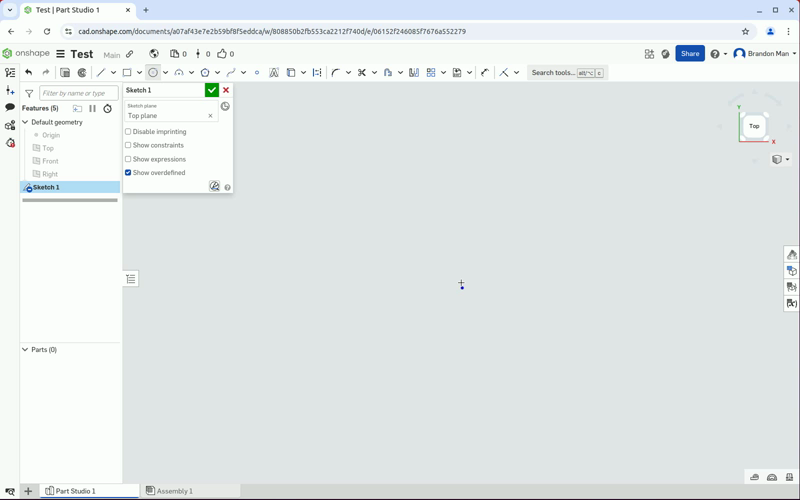
scroll(-6)
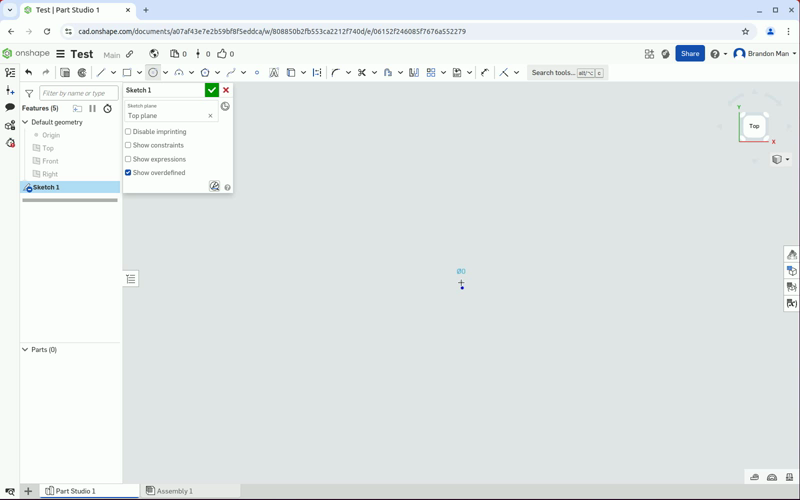
scroll(-6)
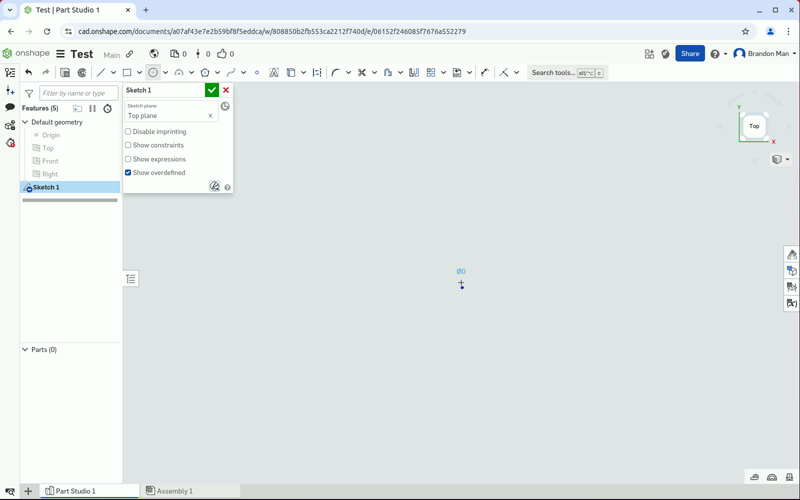
scroll(-6)
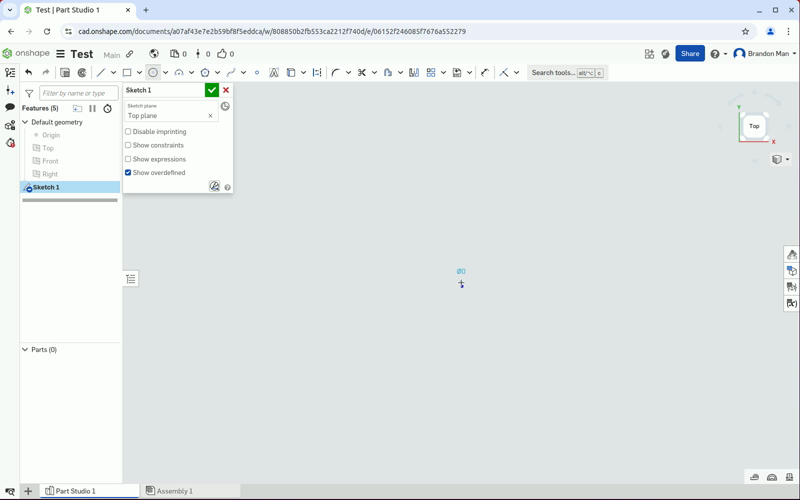
scroll(-6)
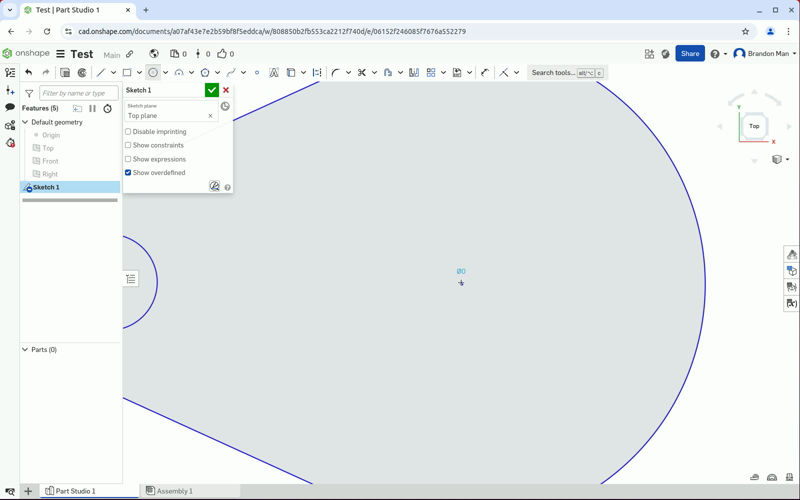
scroll(-6)
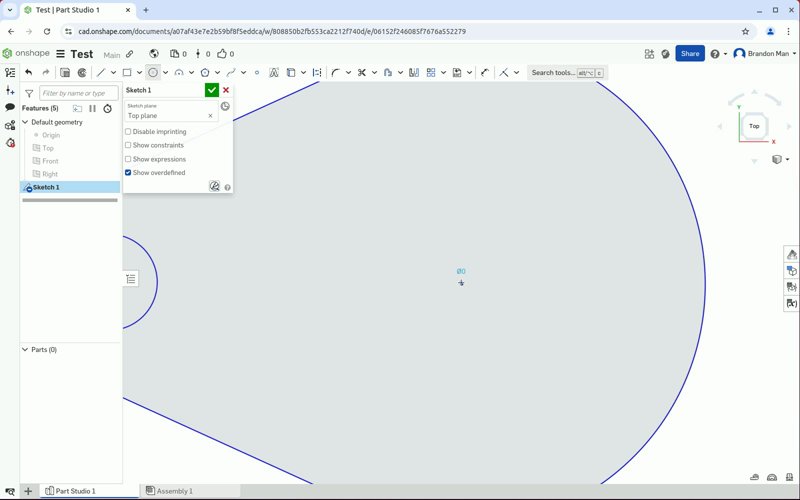
scroll(-6)
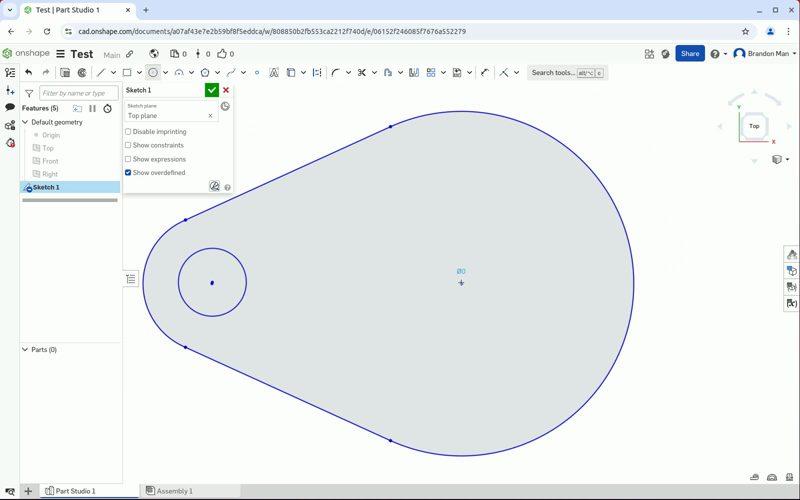
scroll(-6)
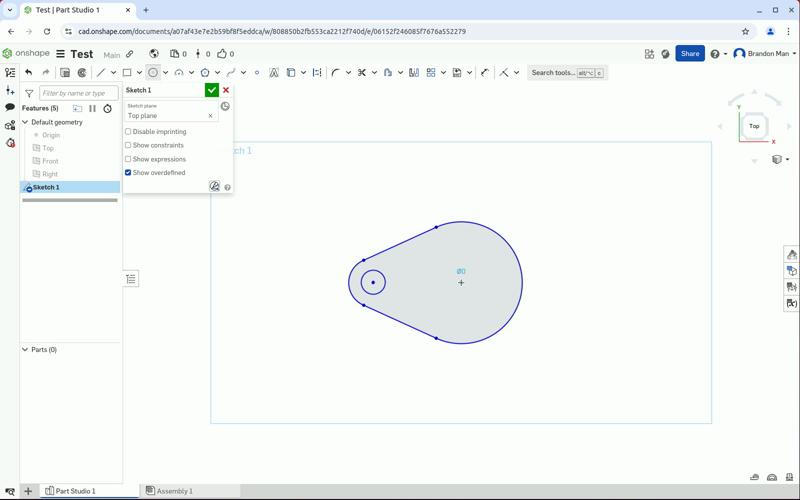
key_up(shift)
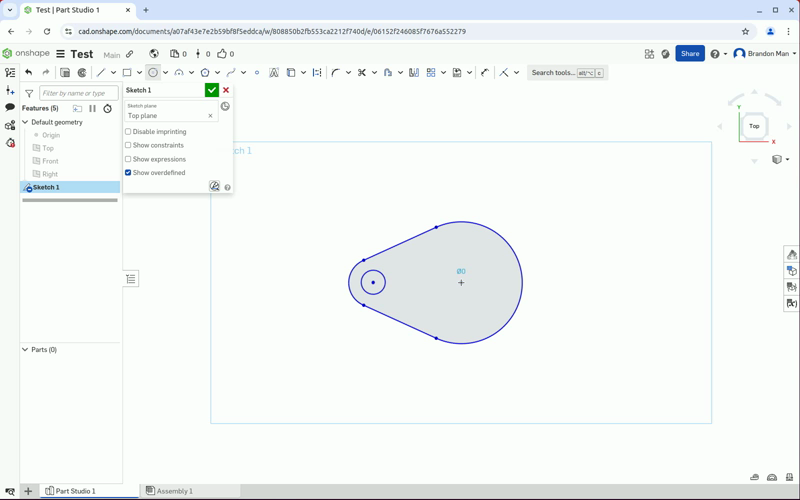
mouse_move(516, 282)
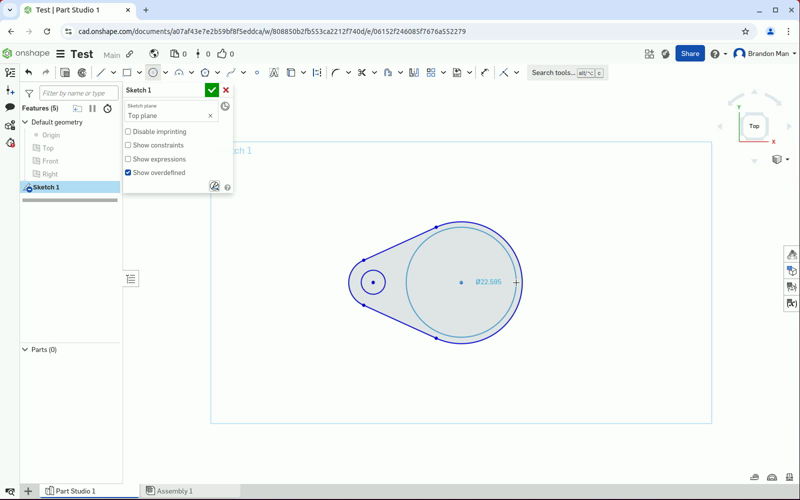
click(516, 282)
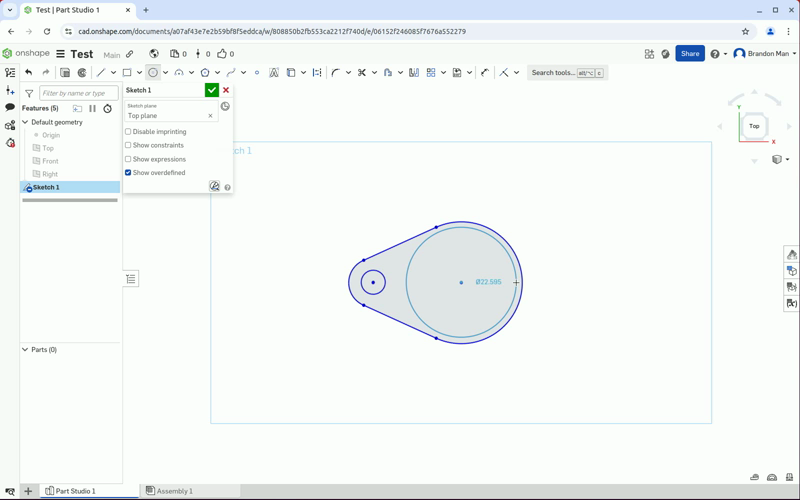
key(esc)
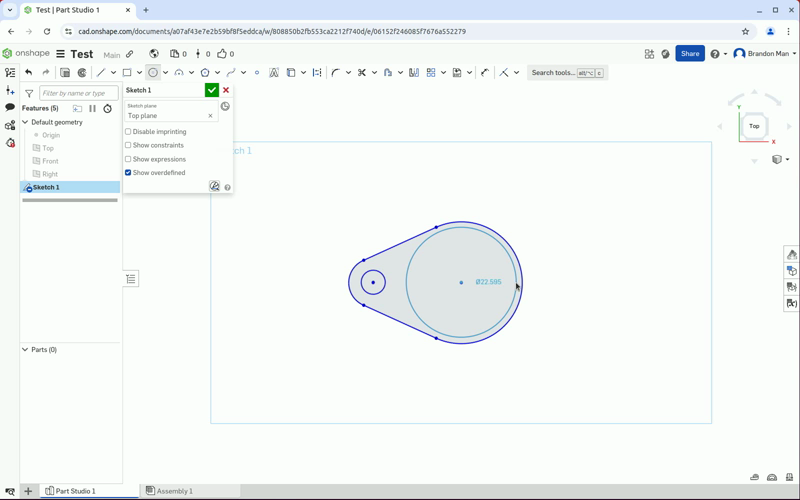
mouse_move(394, 280)
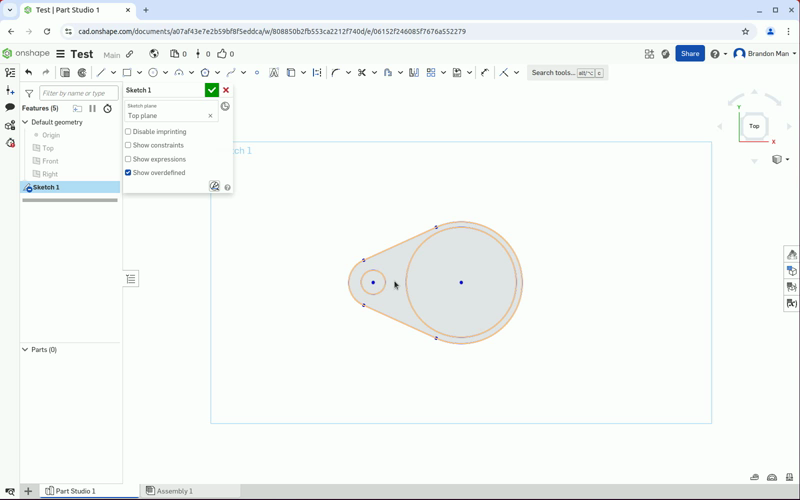
click(394, 280)
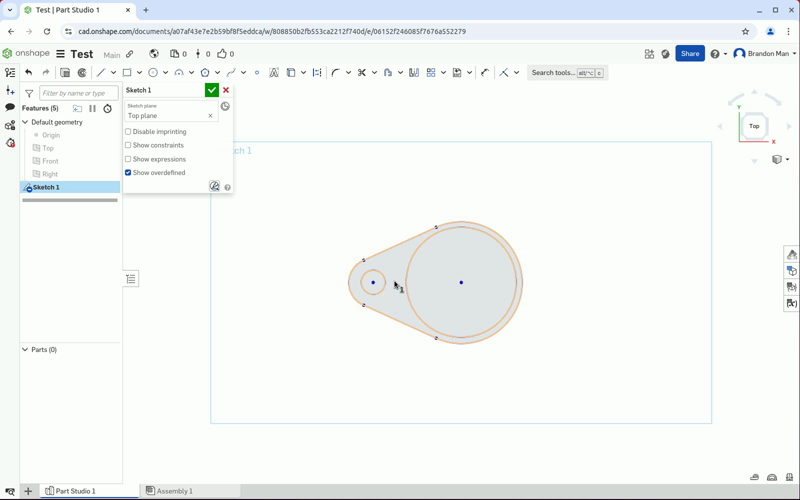
mouse_move(73, 352)
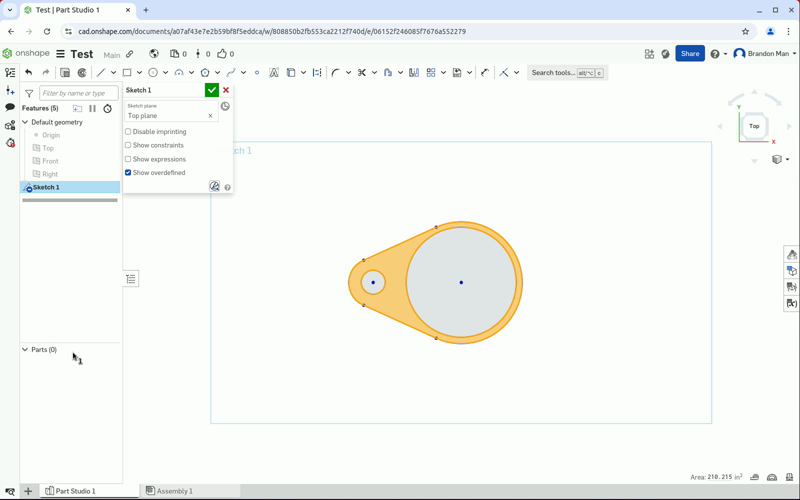
key(shift+y)
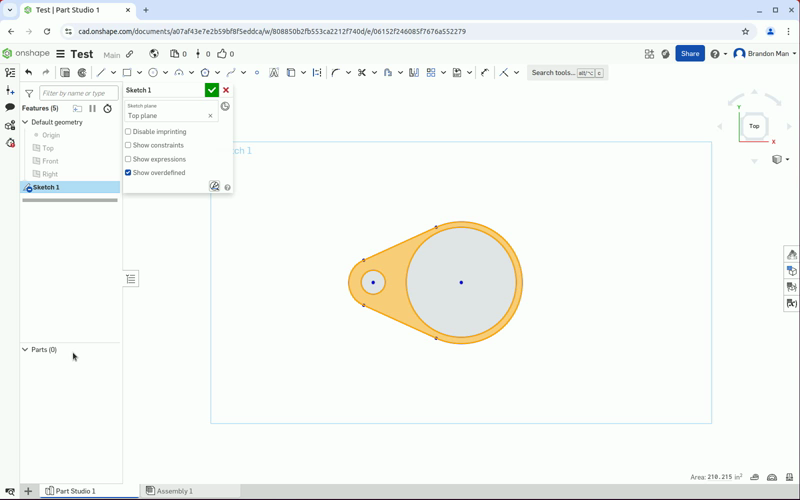
key(shift+e)
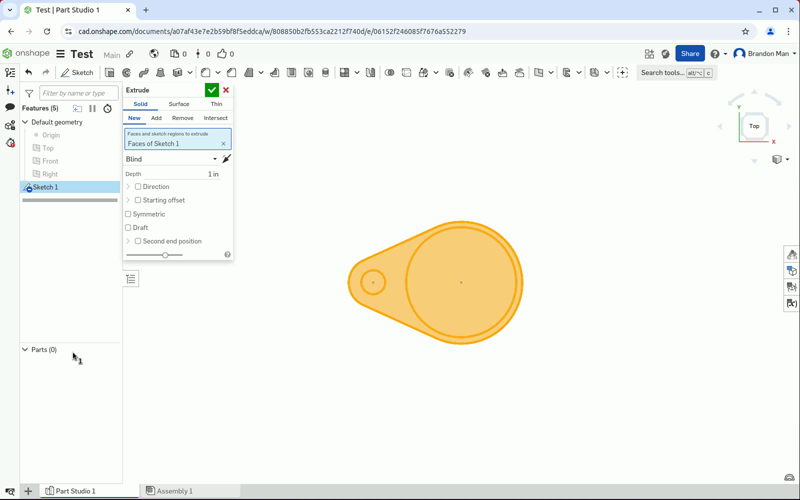
mouse_move(143, 106)
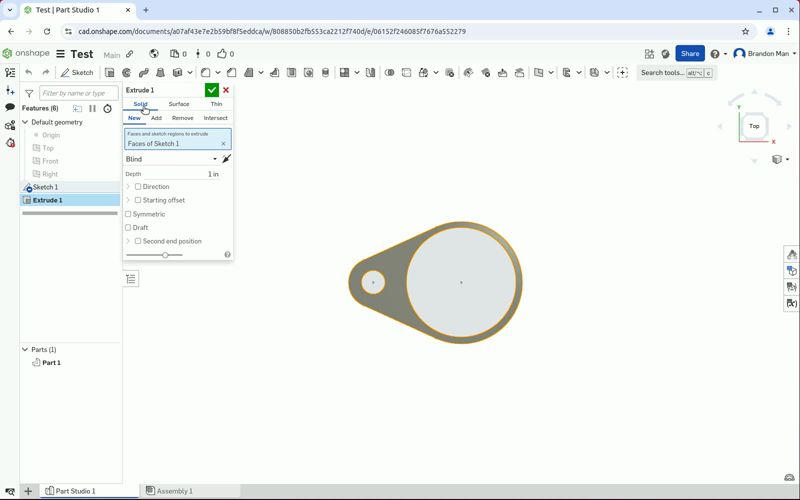
click(143, 106)
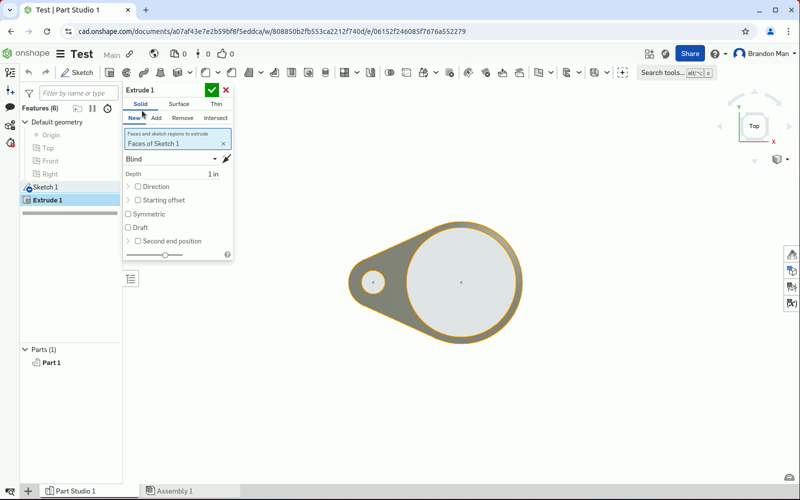
mouse_move(137, 120)
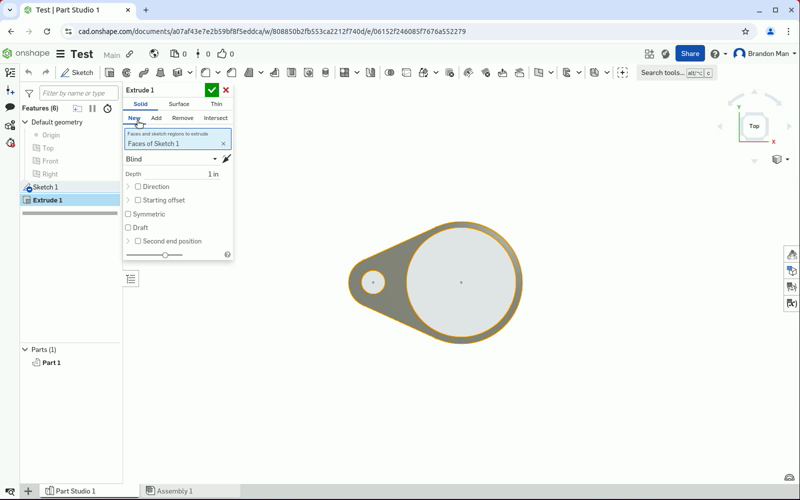
click(137, 120)
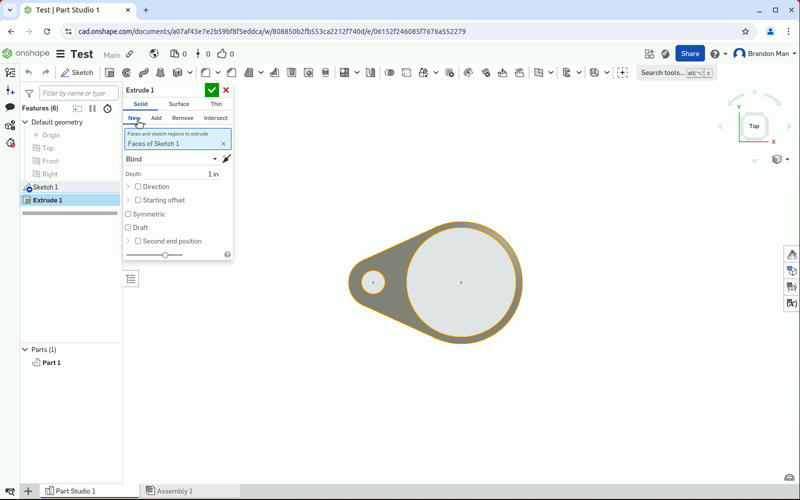
key(tab, 4)
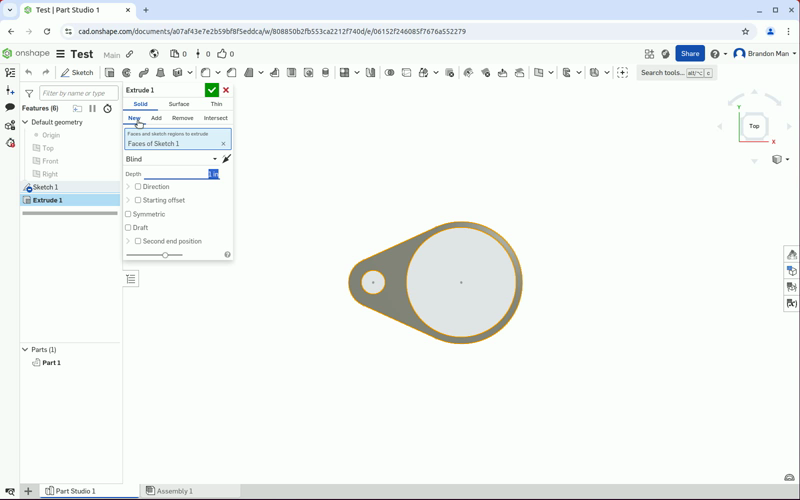
text(0.481)
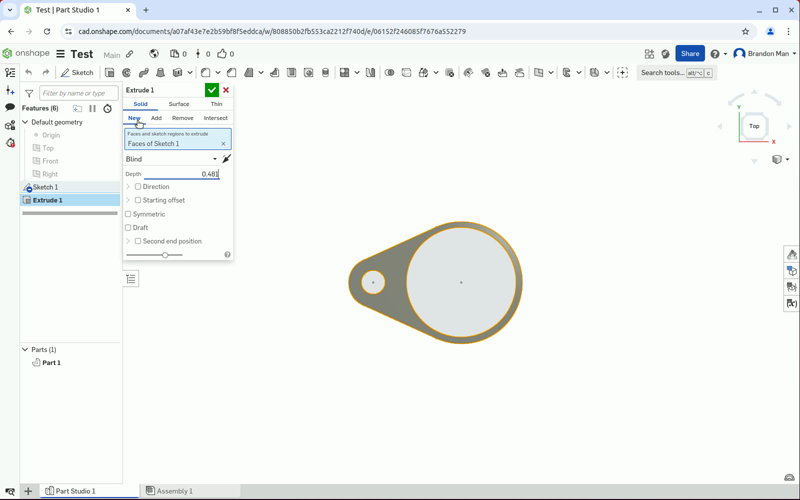
key(enter)
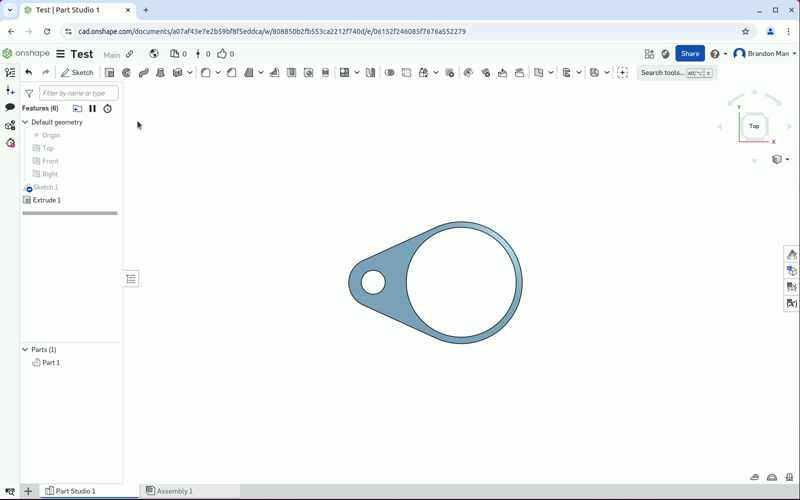
key(shift+h)
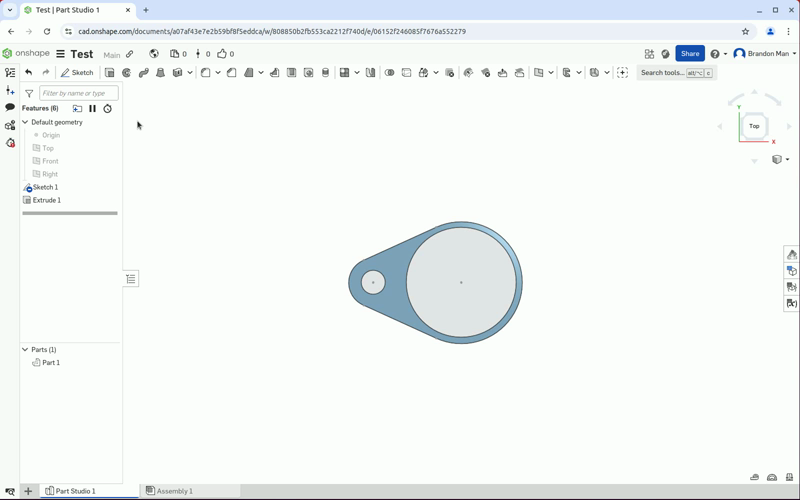
key(shift+h)
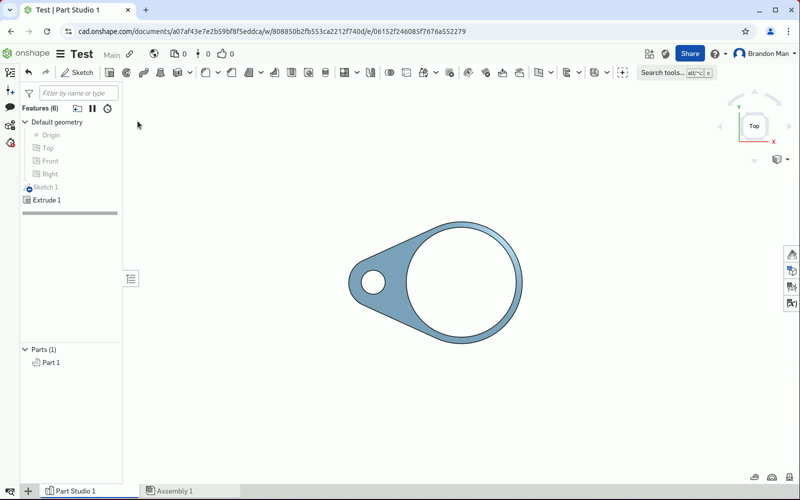
mouse_move(73, 189)
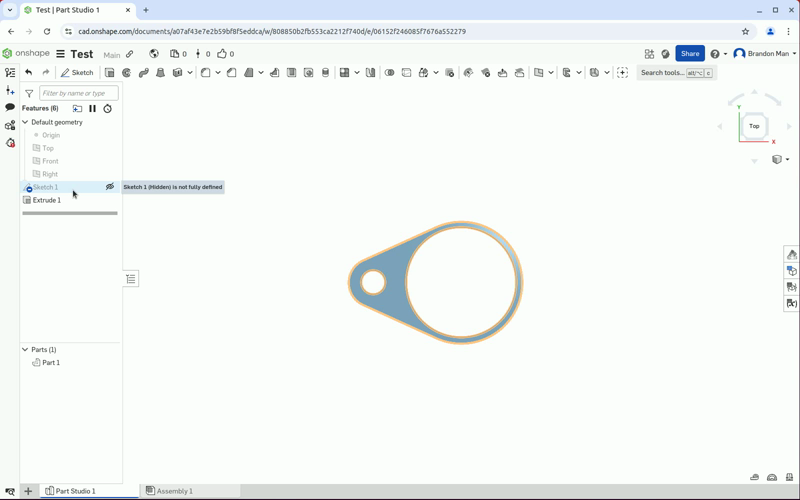
click(73, 189)
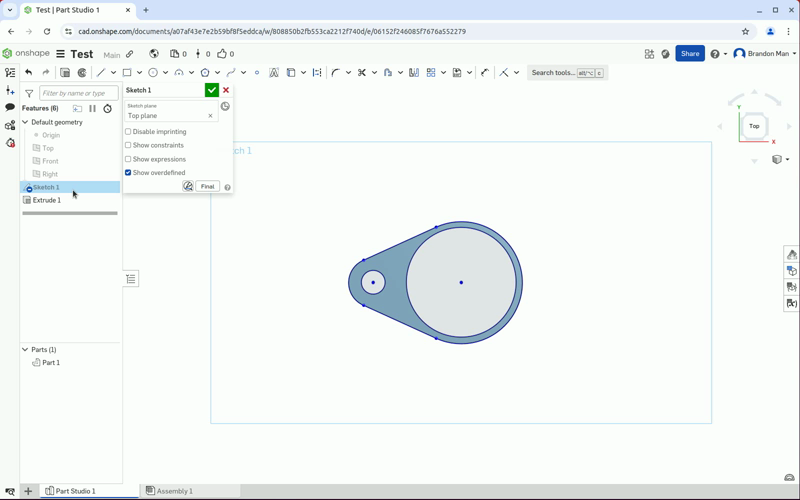
mouse_move(229, 92)
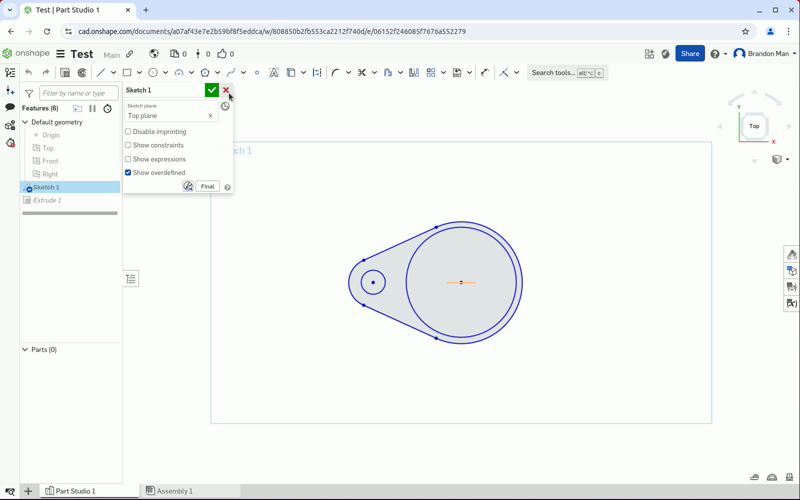
click(229, 92)
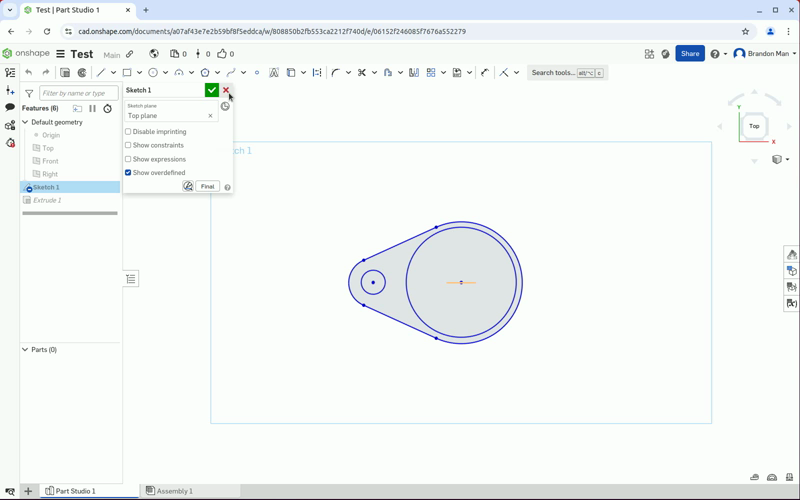
key(shift+s)
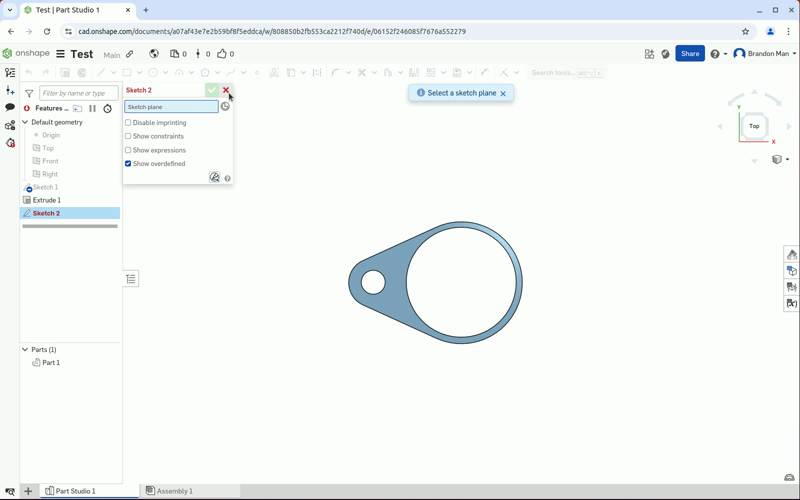
mouse_move(73, 150)
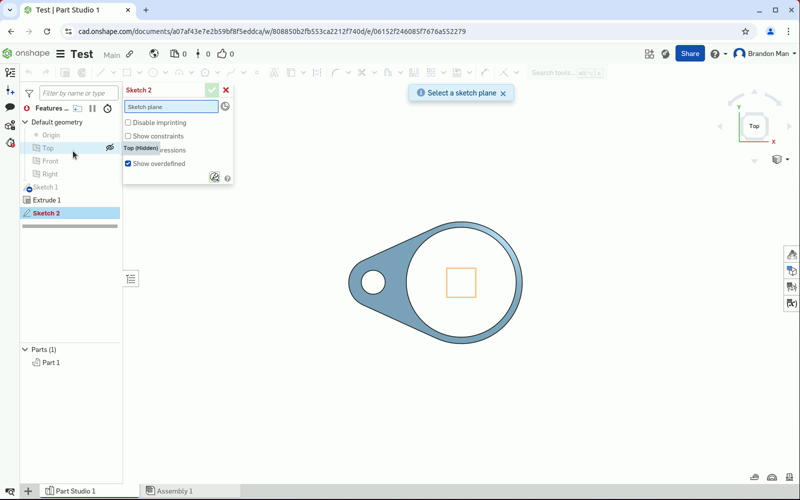
click(73, 150)
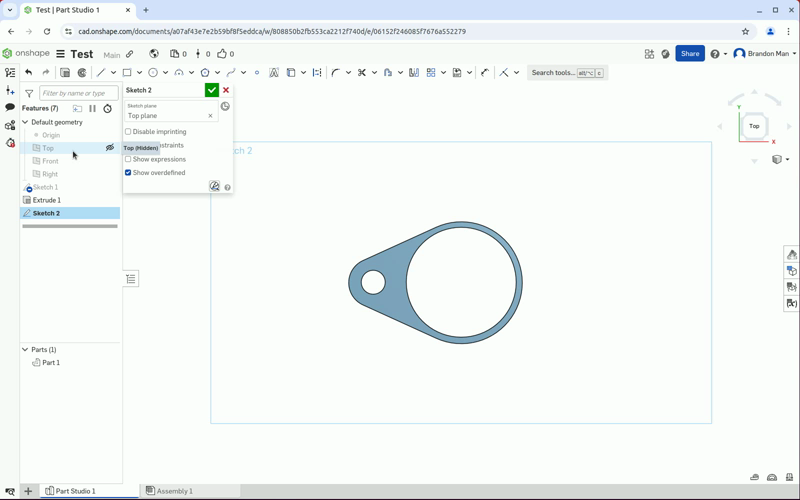
mouse_move(73, 352)
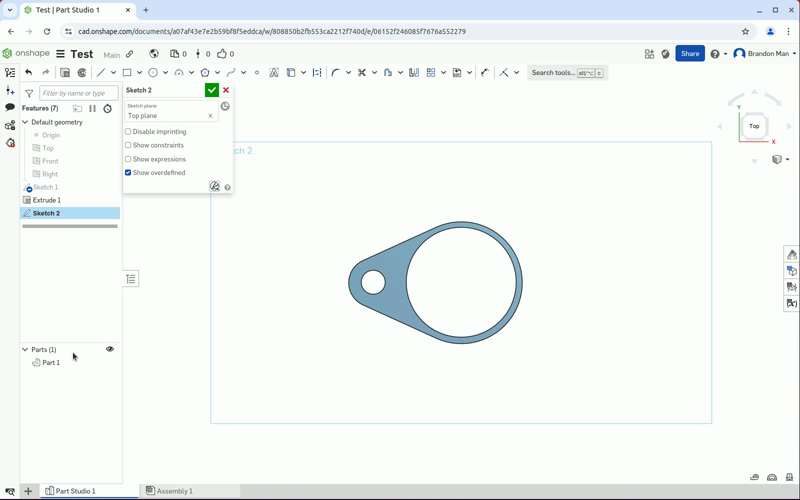
key(y)
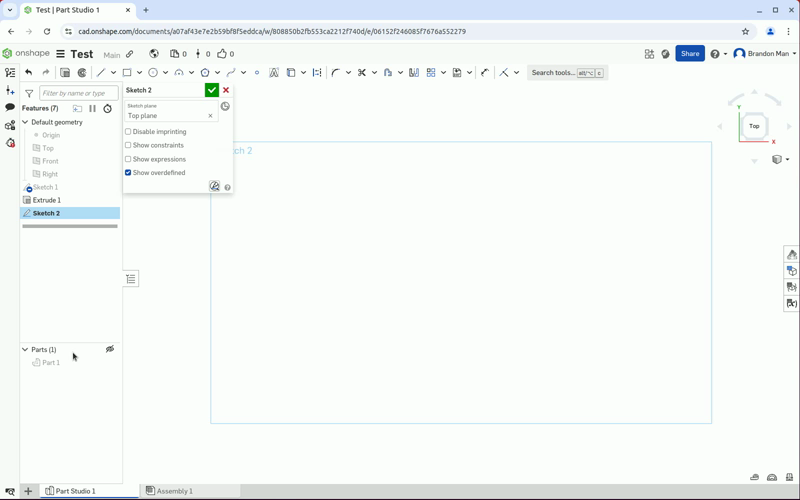
key(c)
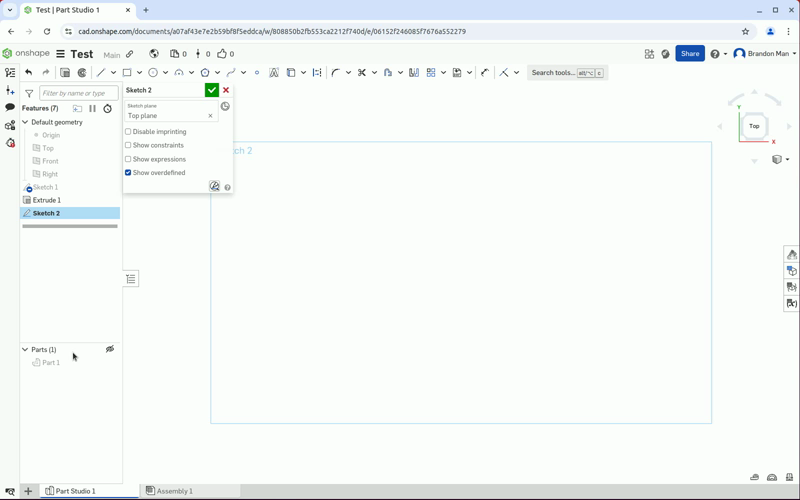
key_down(shift)
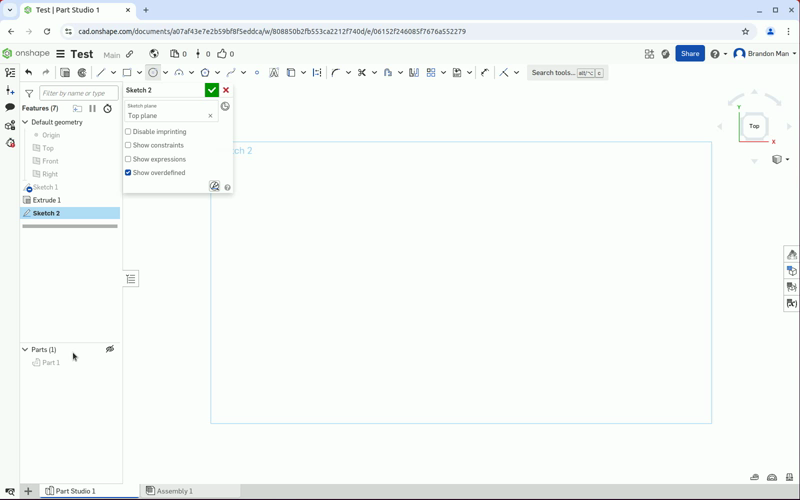
mouse_move(373, 282)
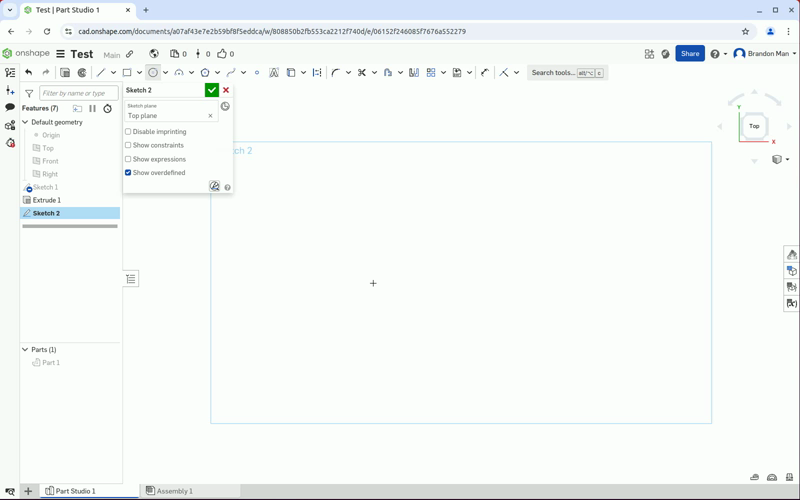
click(373, 282)
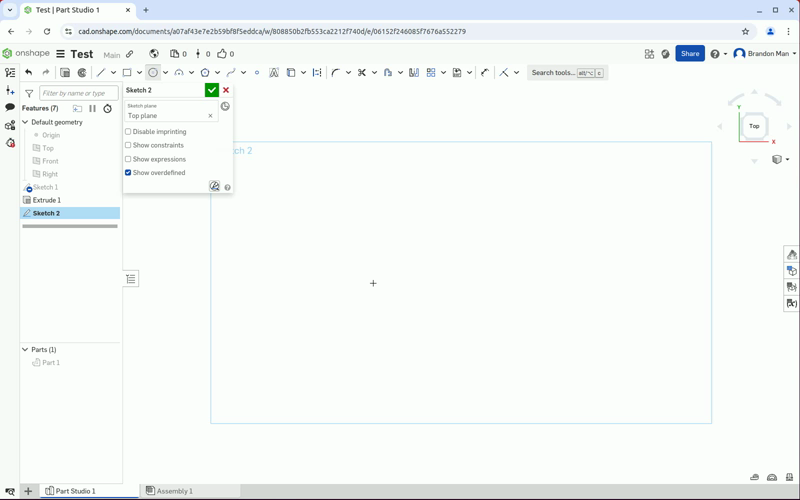
key_up(shift)
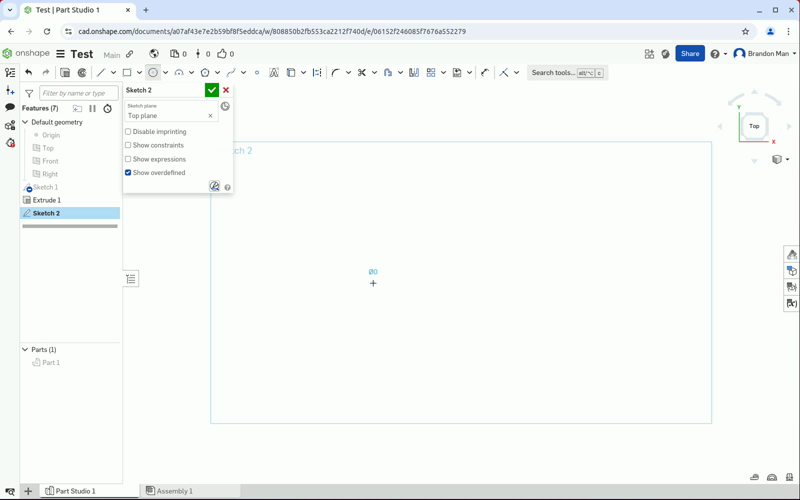
mouse_move(385, 282)
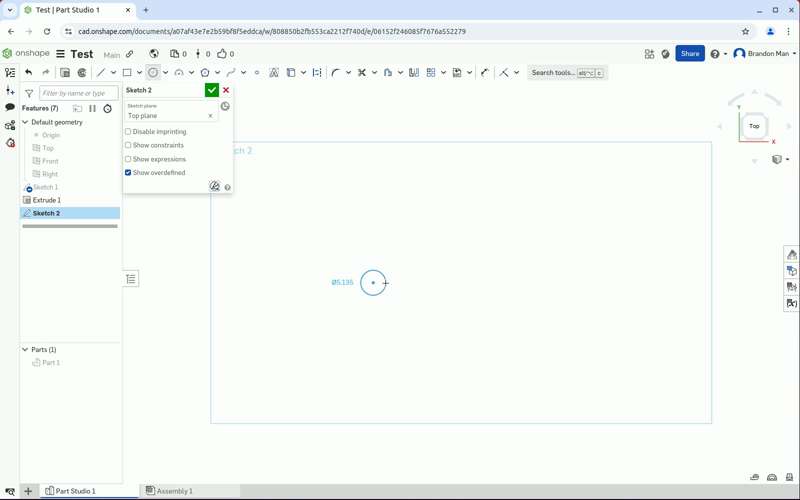
click(385, 282)
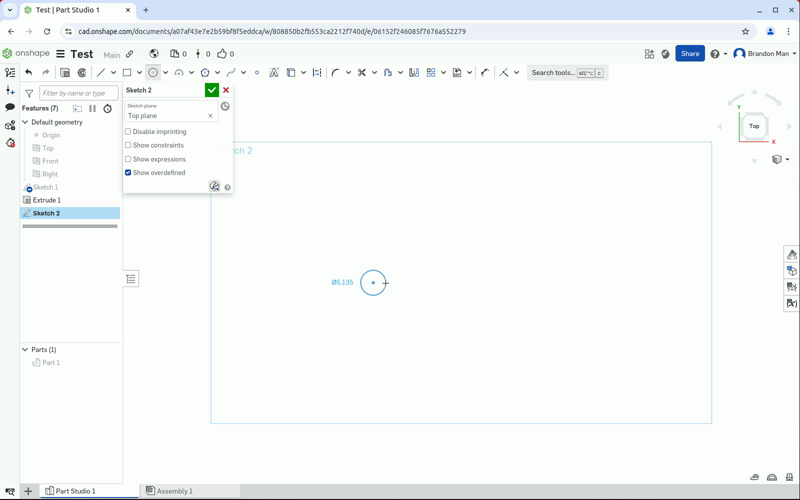
key(esc)
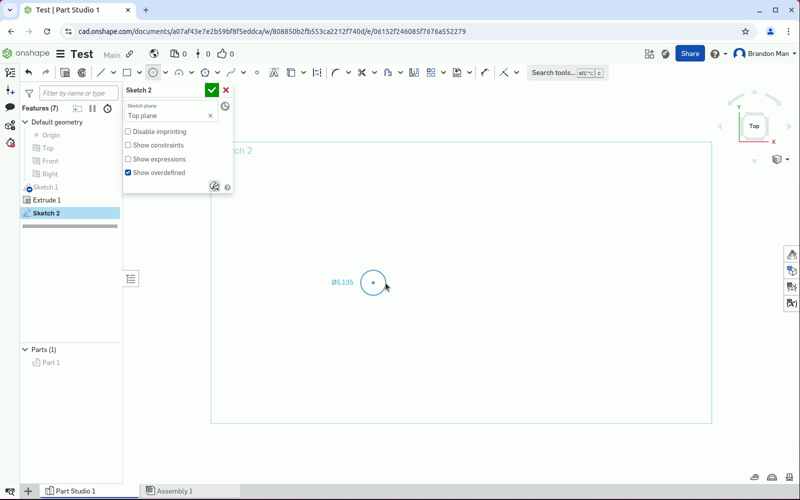
key(c)
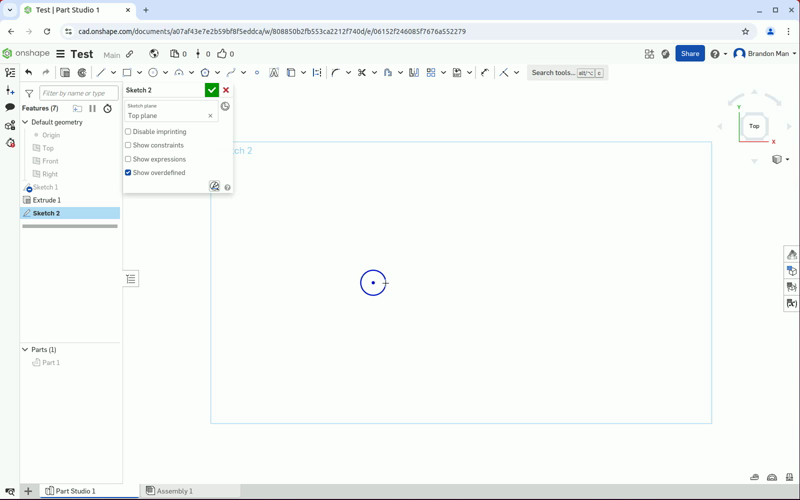
key_down(shift)
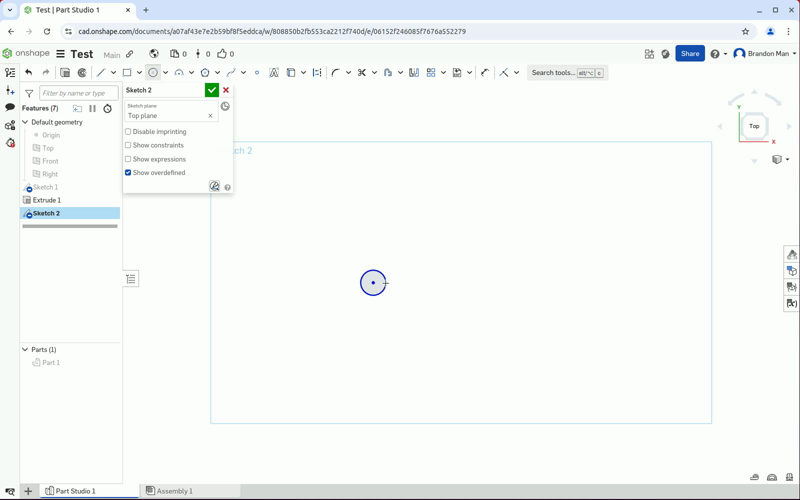
mouse_move(373, 282)
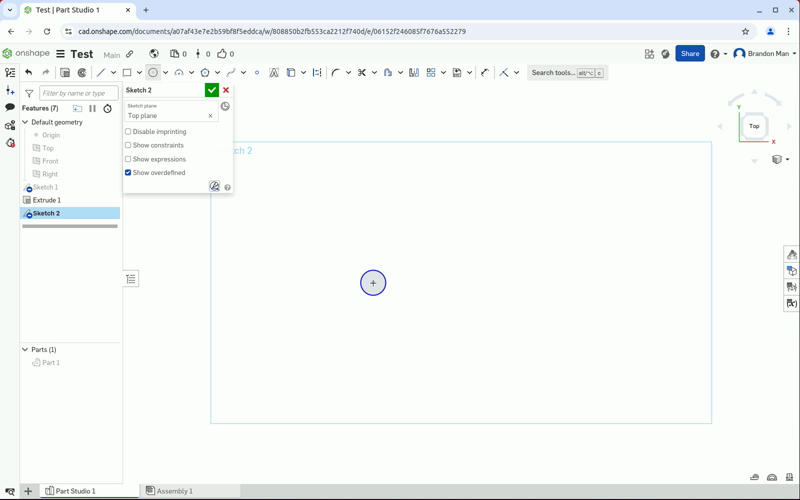
click(373, 282)
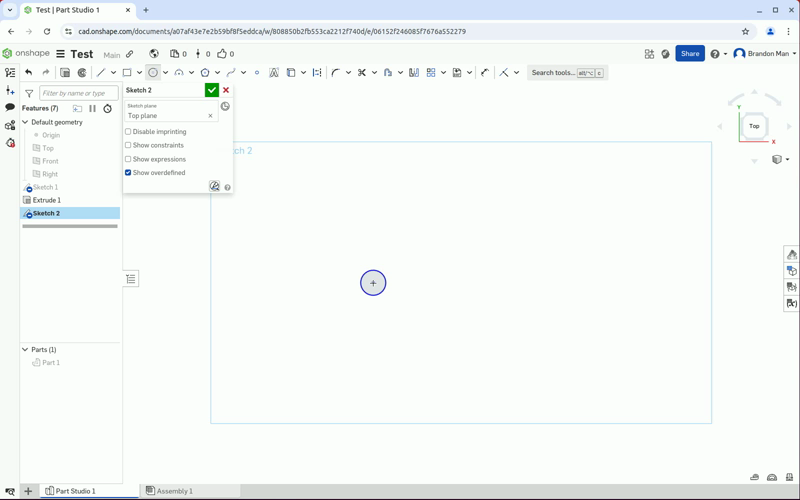
key_up(shift)
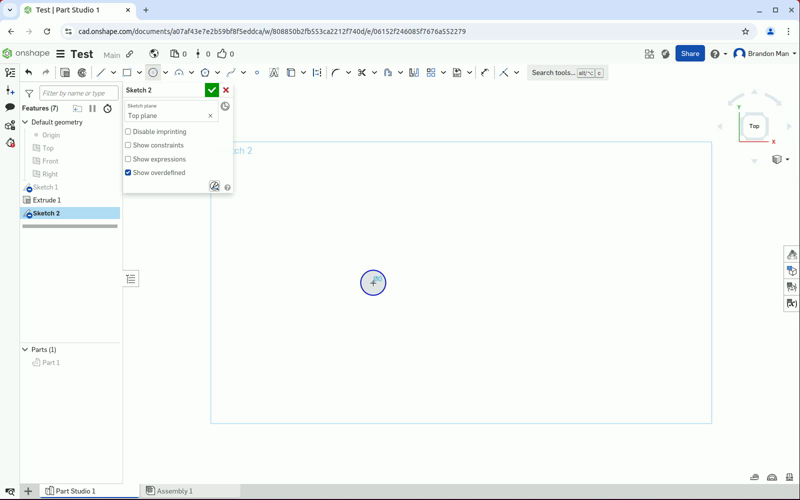
mouse_move(382, 282)
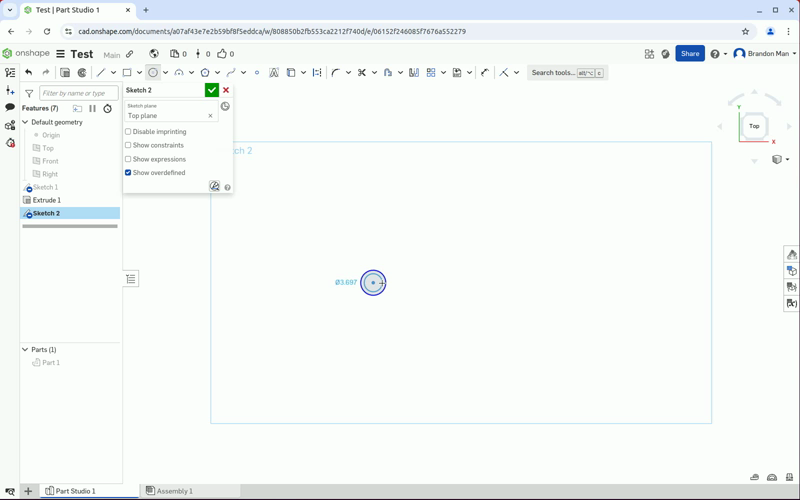
scroll(6)
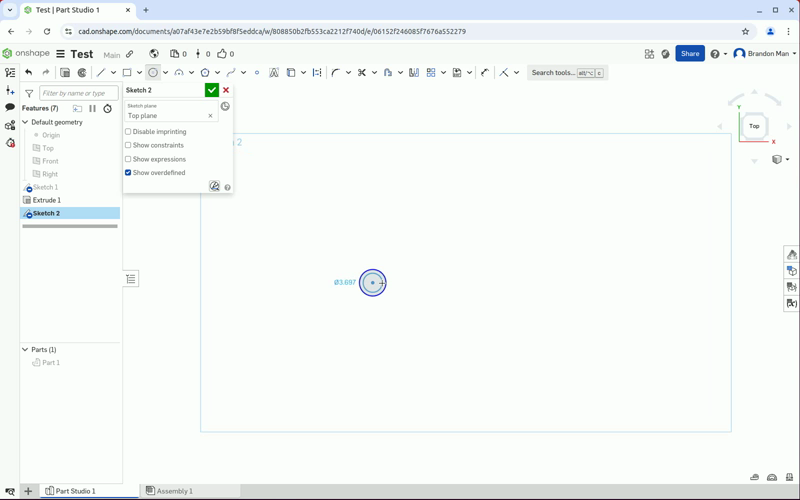
scroll(6)
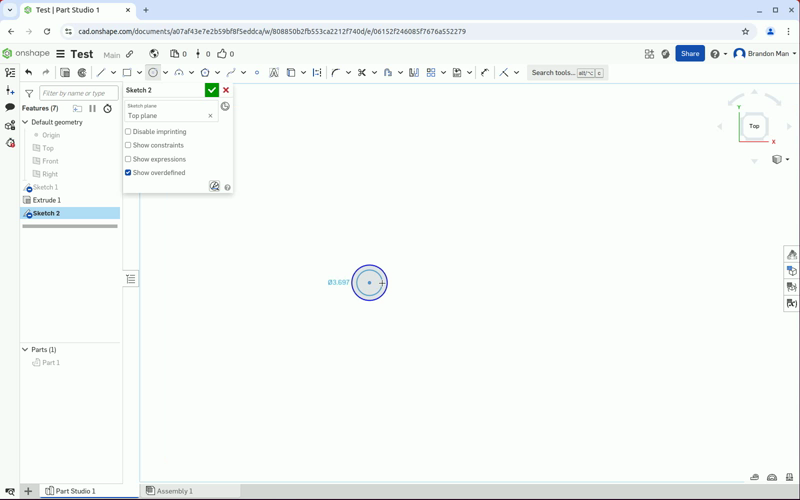
scroll(6)
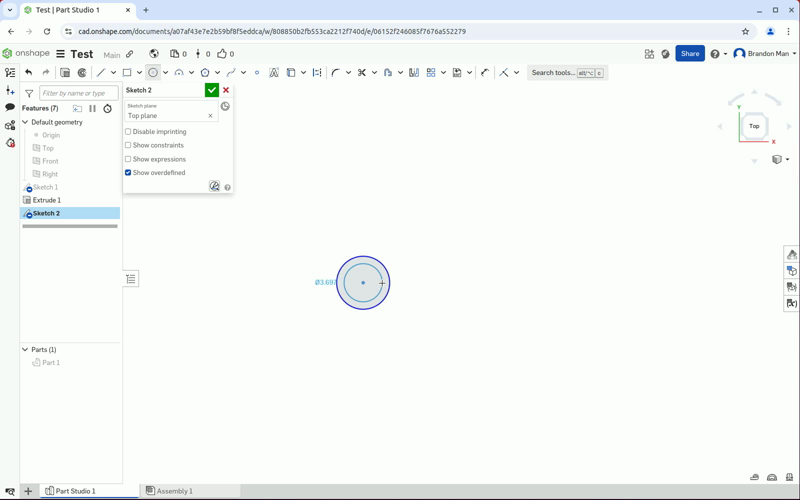
scroll(6)
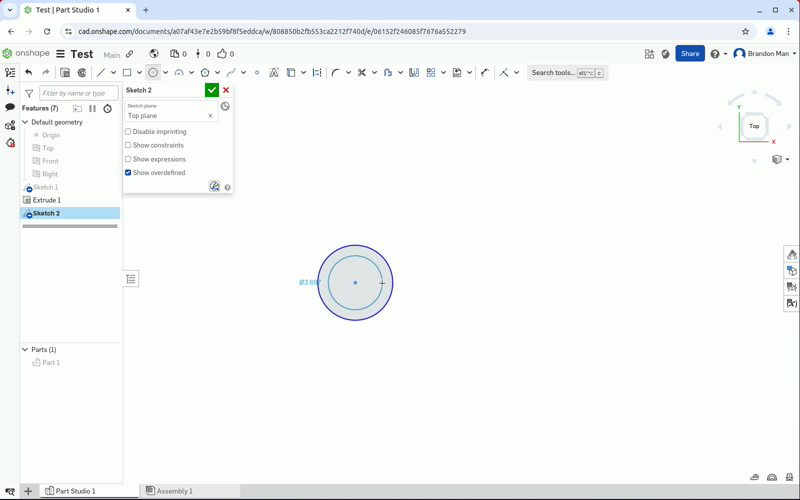
scroll(6)
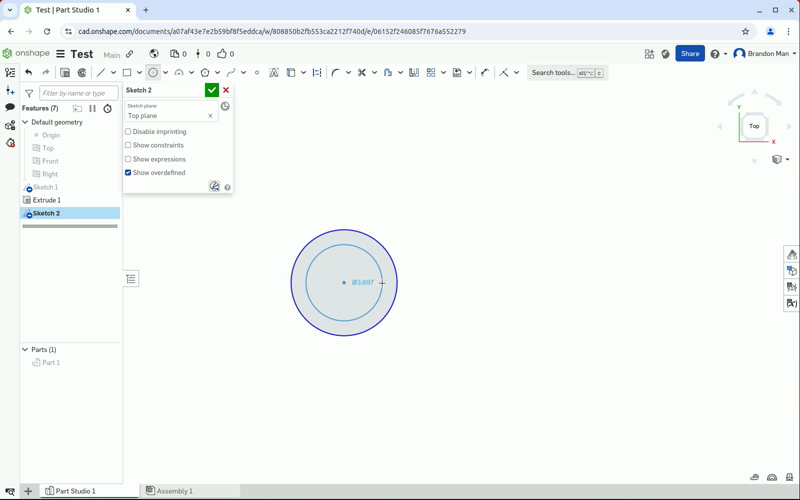
scroll(6)
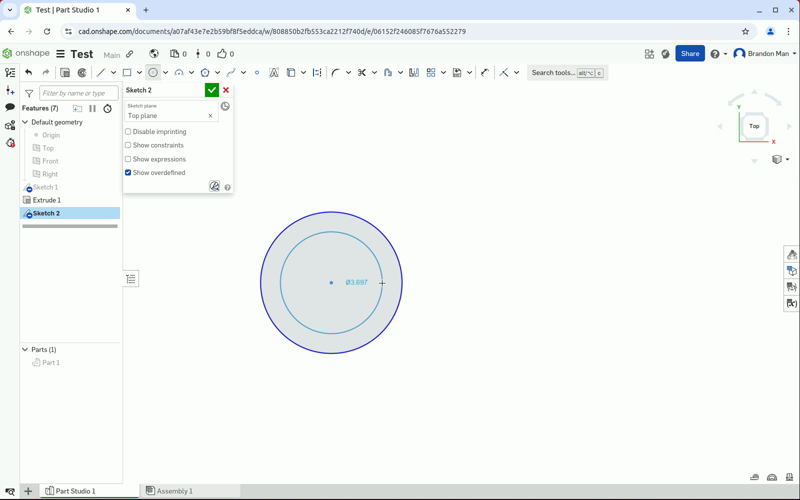
scroll(6)
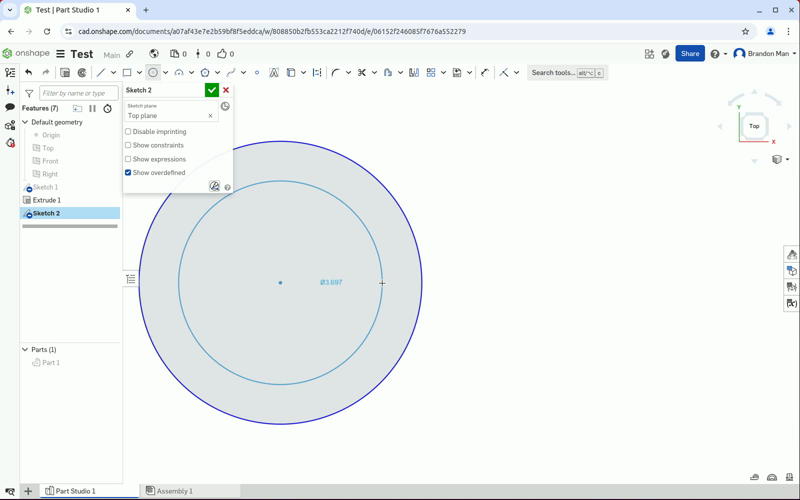
click(382, 282)
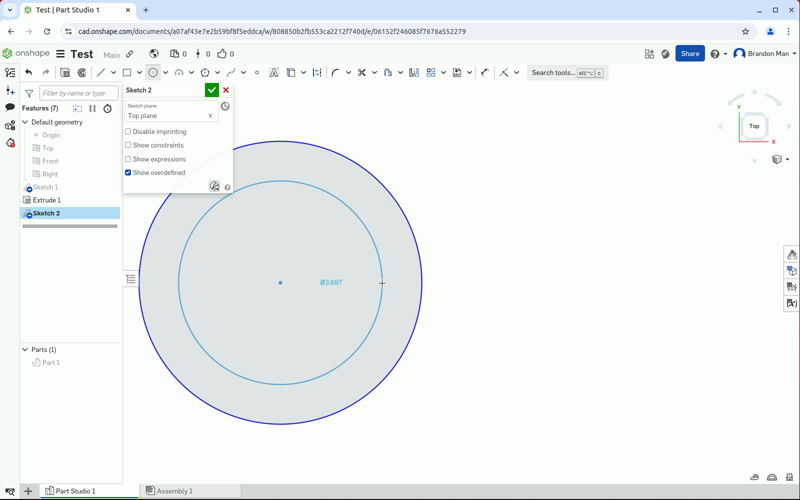
scroll(-6)
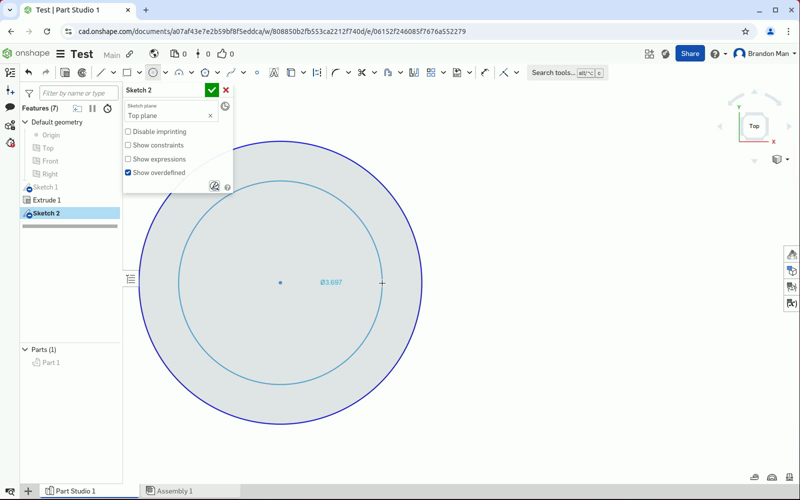
scroll(-6)
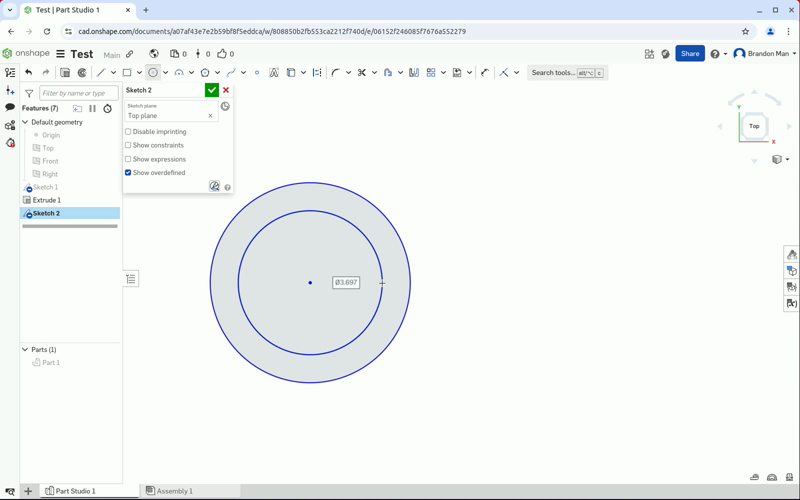
scroll(-6)
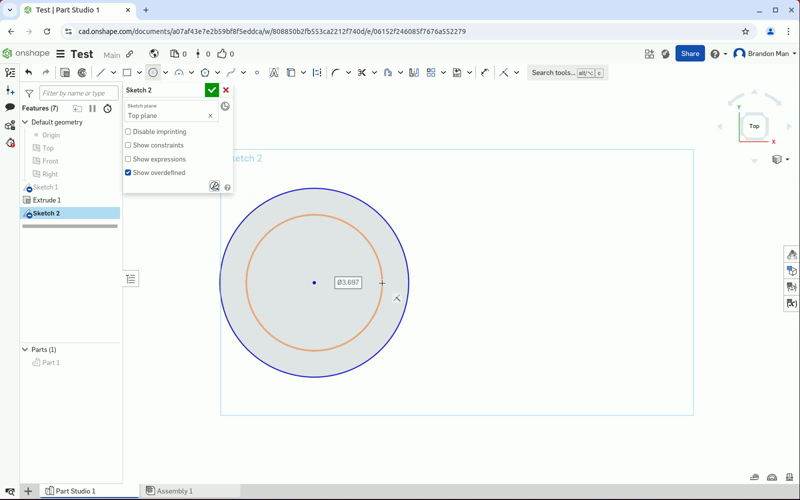
scroll(-6)
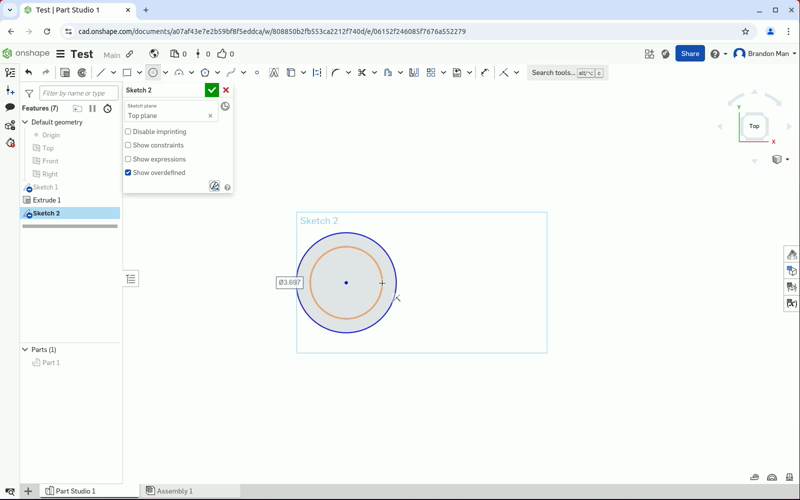
scroll(-6)
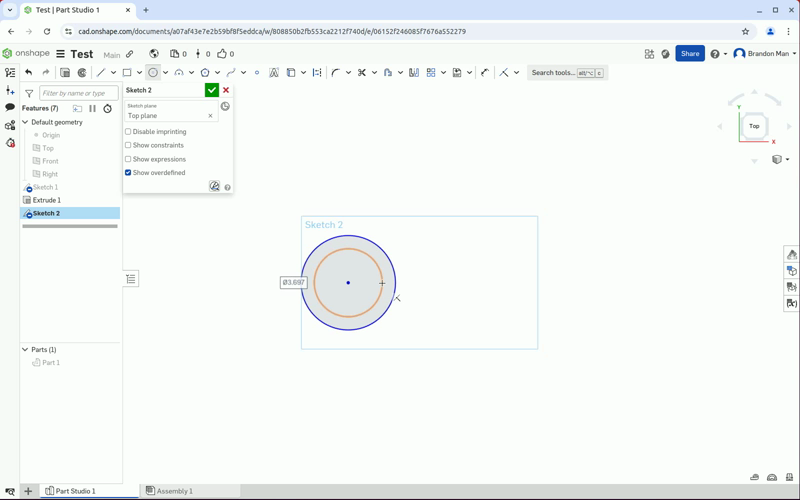
scroll(-6)
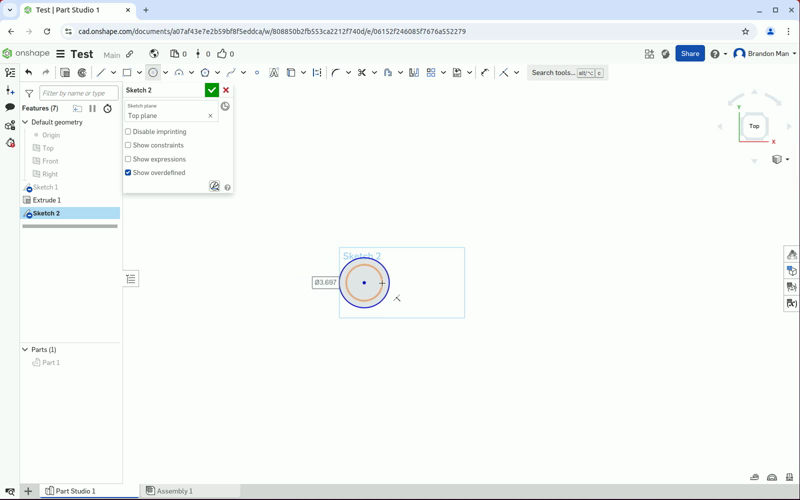
scroll(-6)
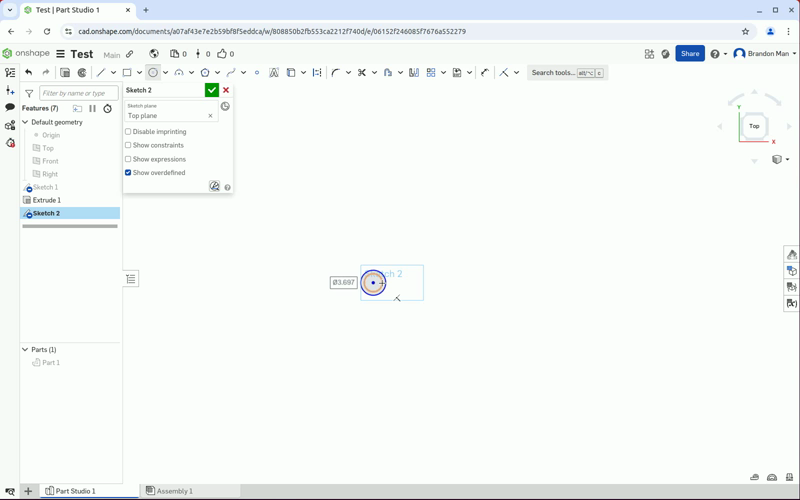
key(esc)
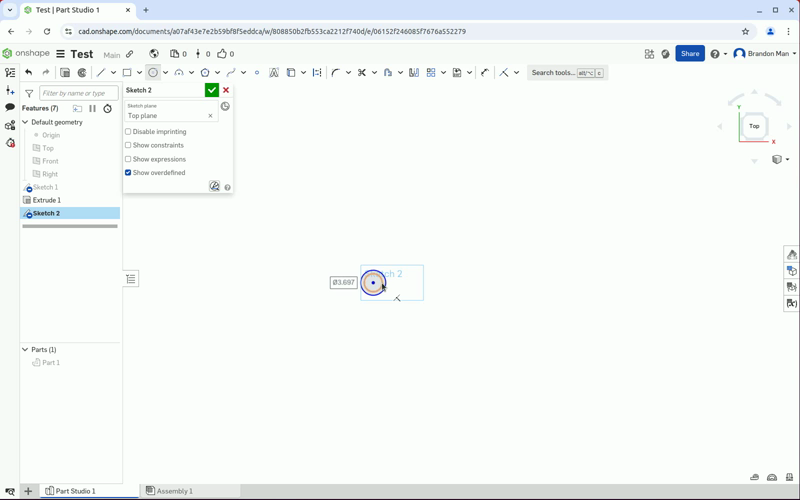
mouse_move(379, 276)
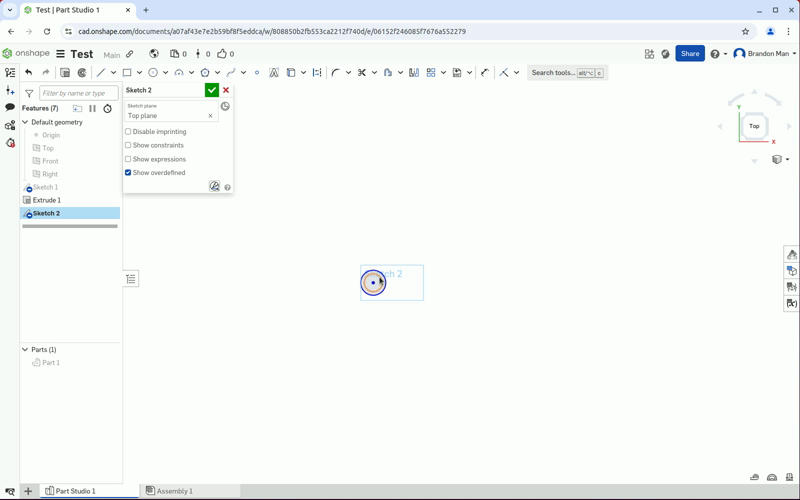
scroll(6)
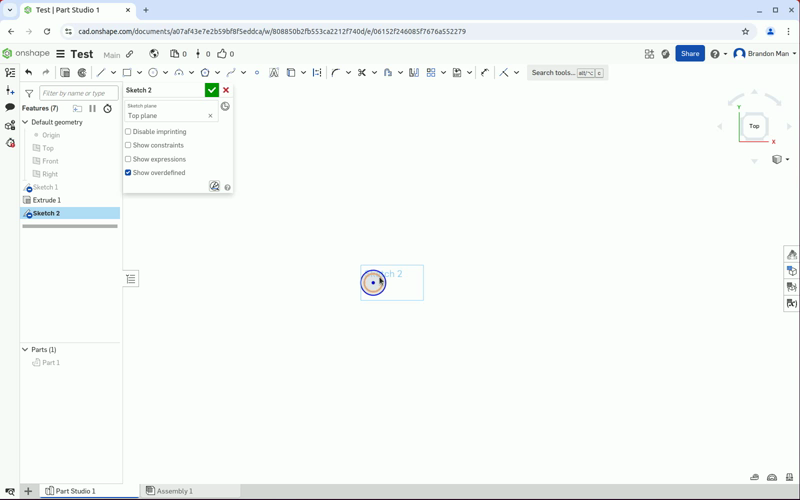
scroll(6)
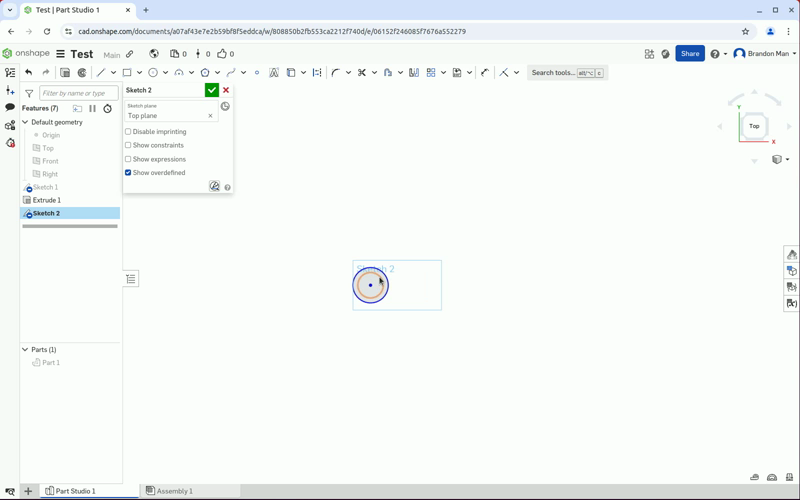
scroll(6)
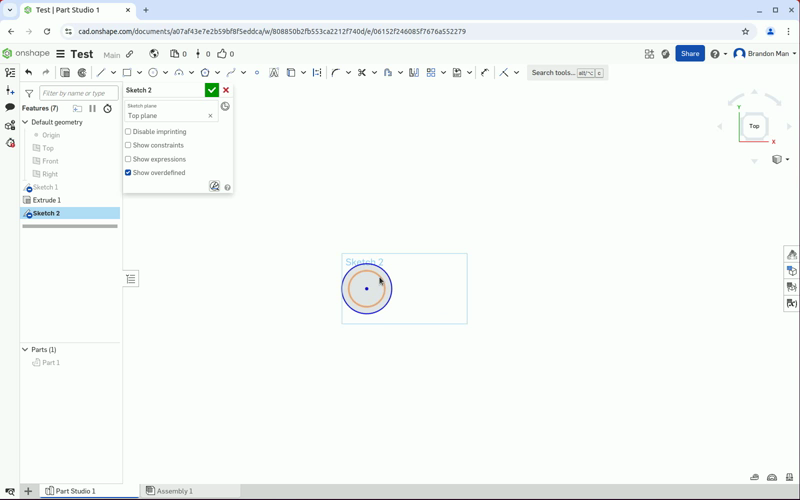
scroll(6)
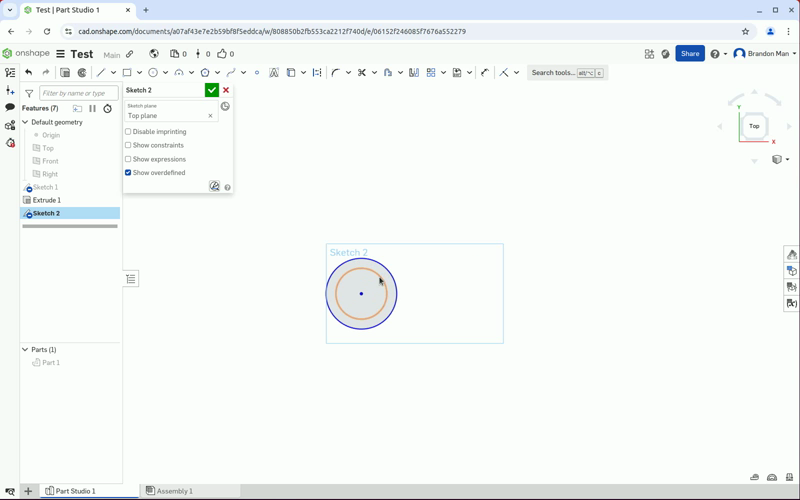
scroll(6)
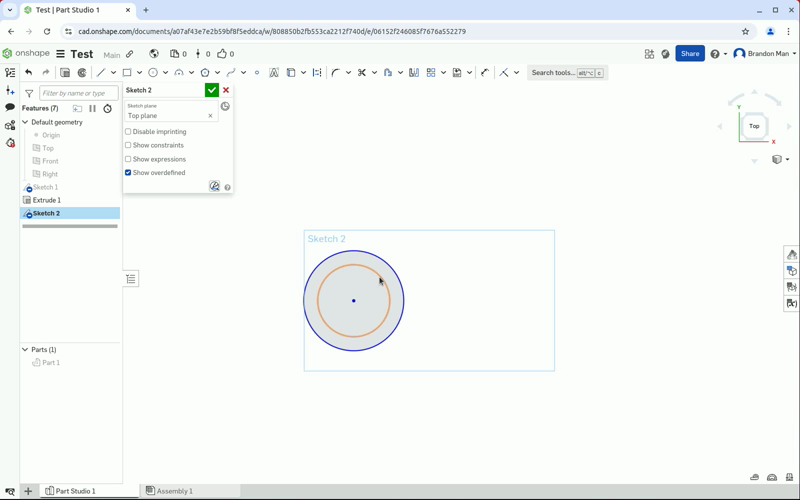
scroll(6)
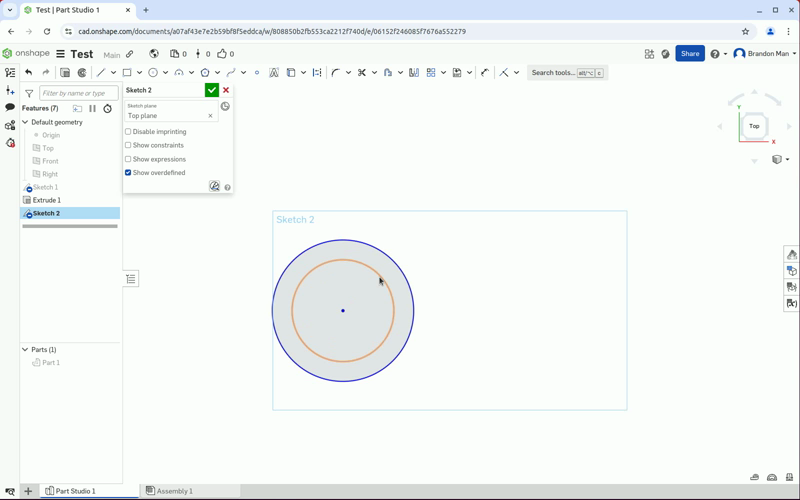
scroll(6)
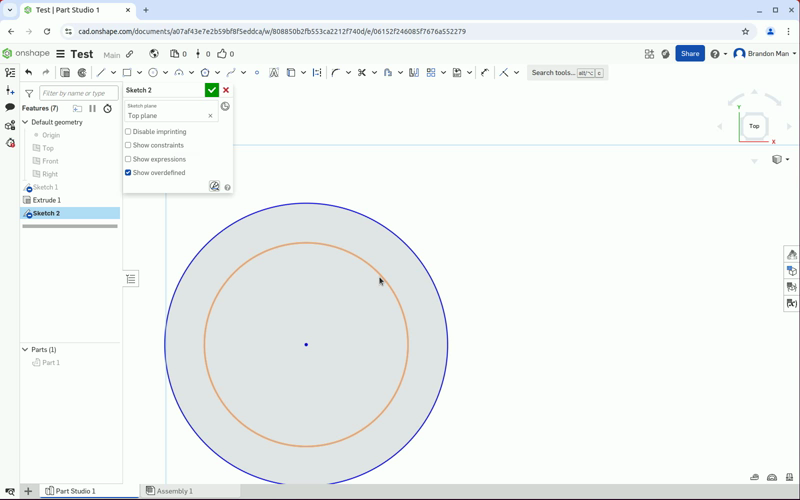
click(379, 276)
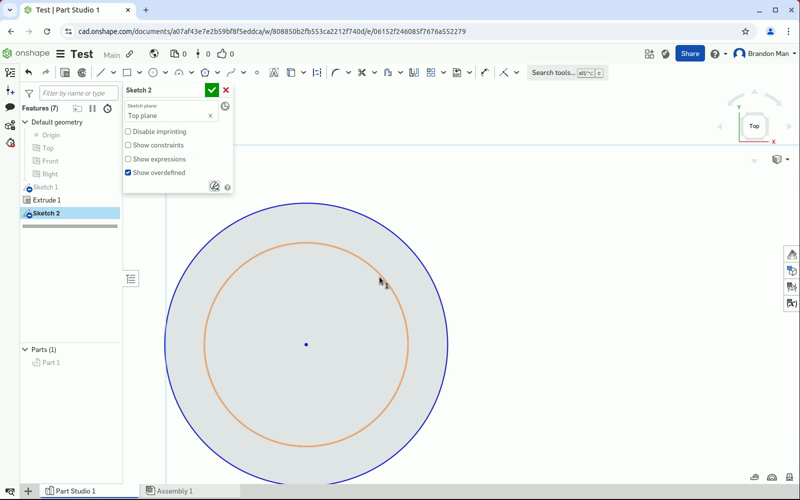
scroll(-6)
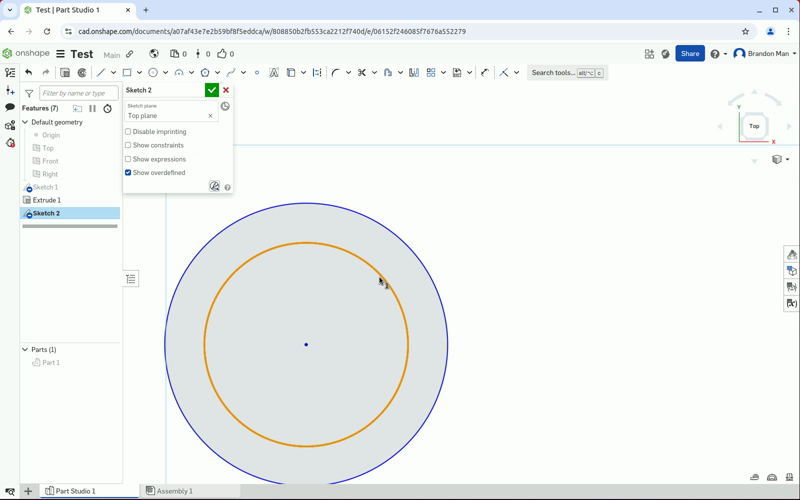
scroll(-6)
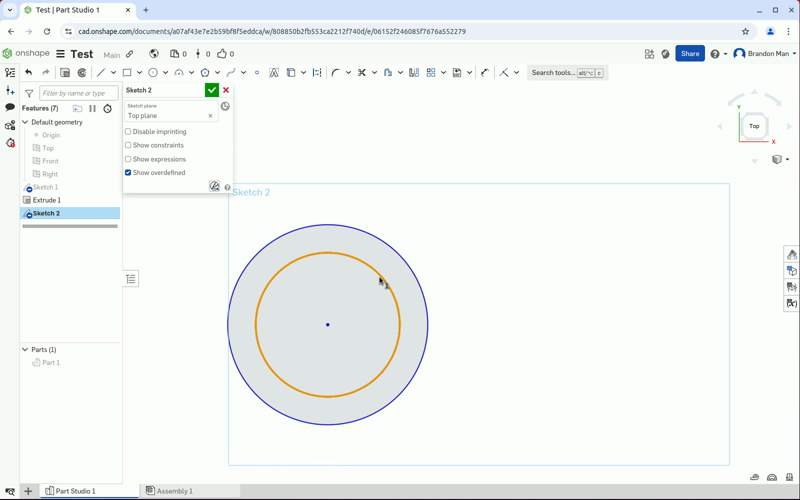
scroll(-6)
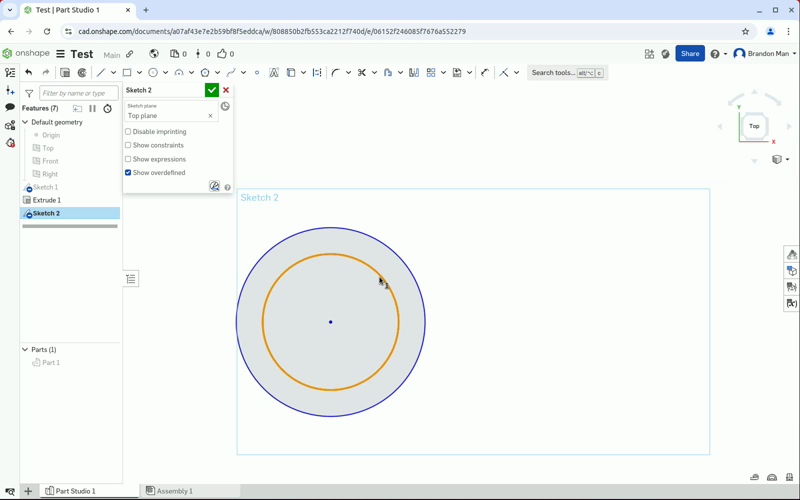
scroll(-6)
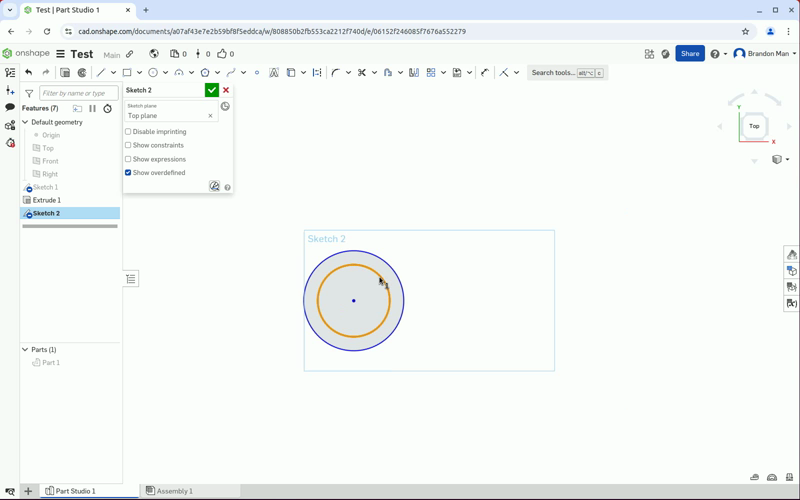
scroll(-6)
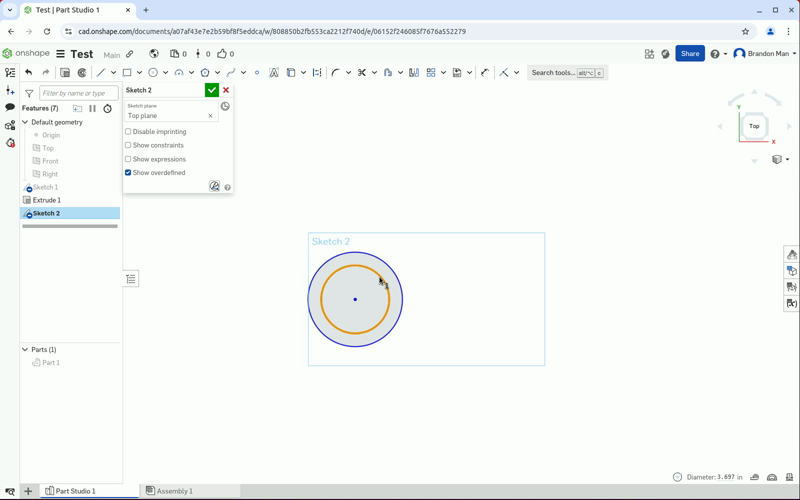
scroll(-6)
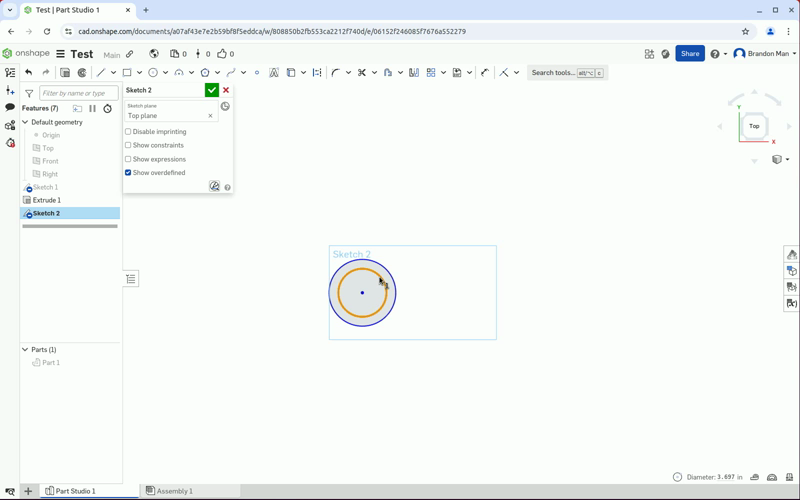
scroll(-6)
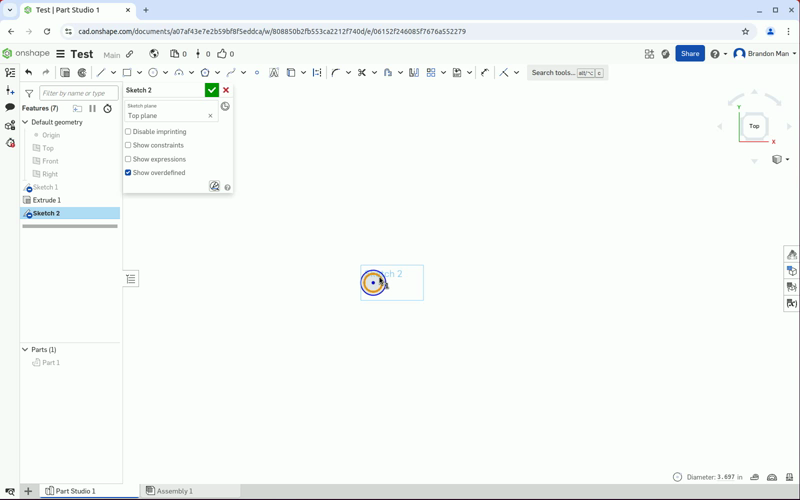
mouse_move(73, 352)
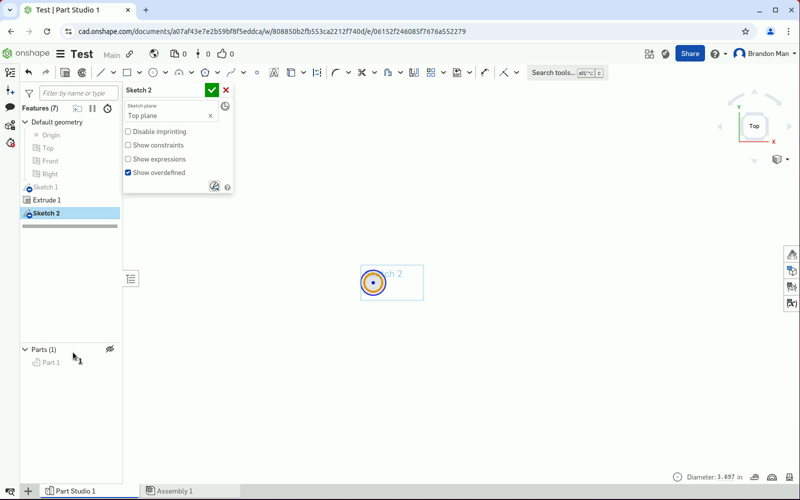
key(shift+y)
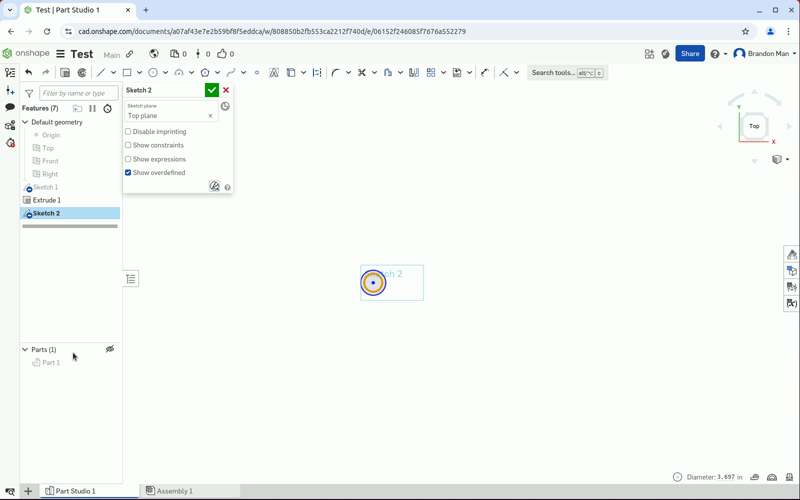
key(shift+e)
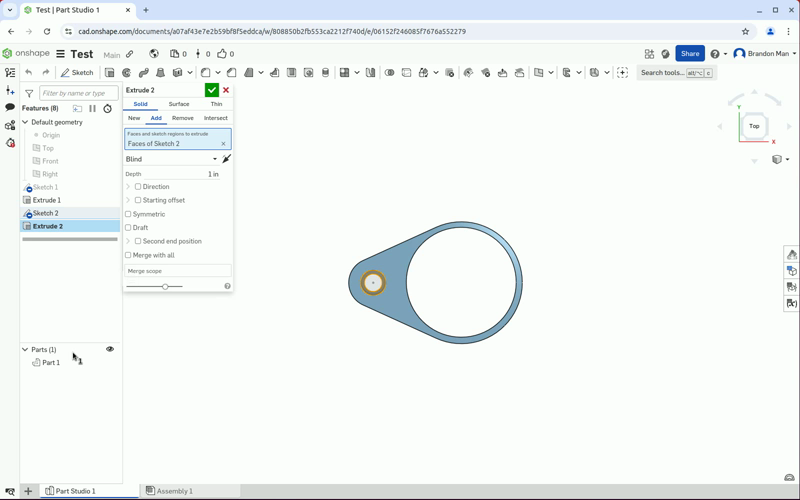
mouse_move(143, 106)
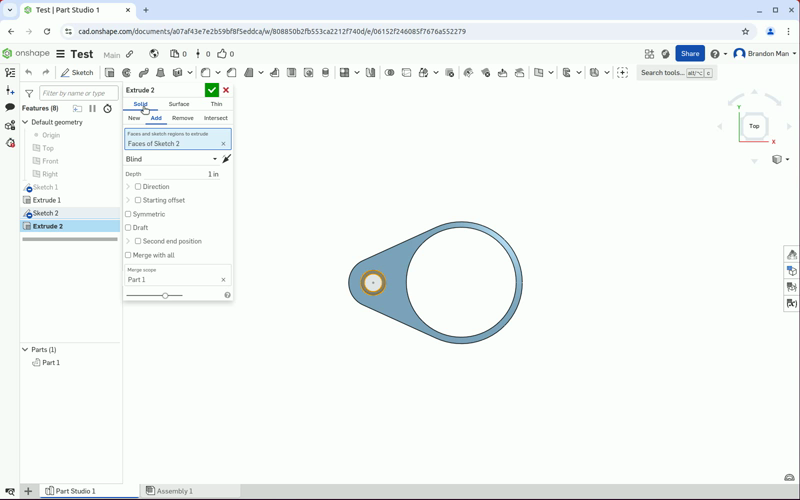
click(143, 106)
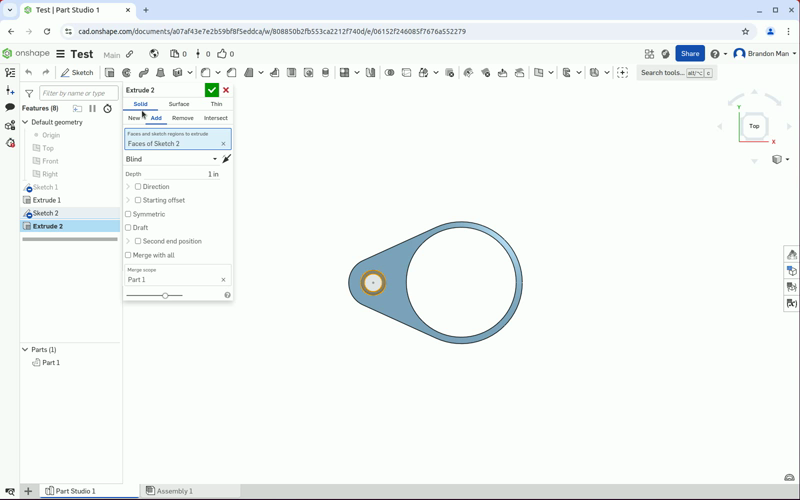
mouse_move(137, 120)
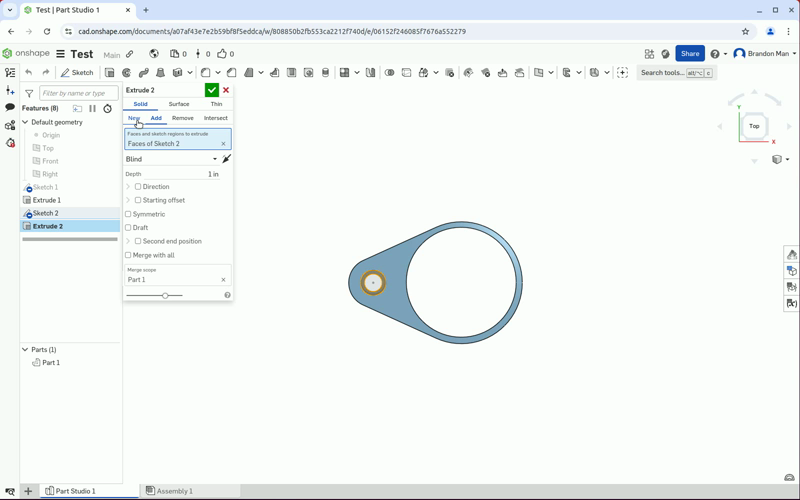
click(137, 120)
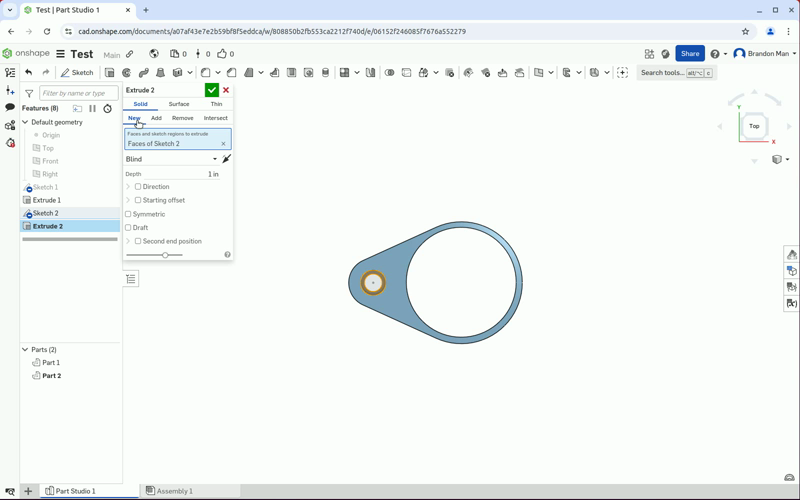
key(tab, 4)
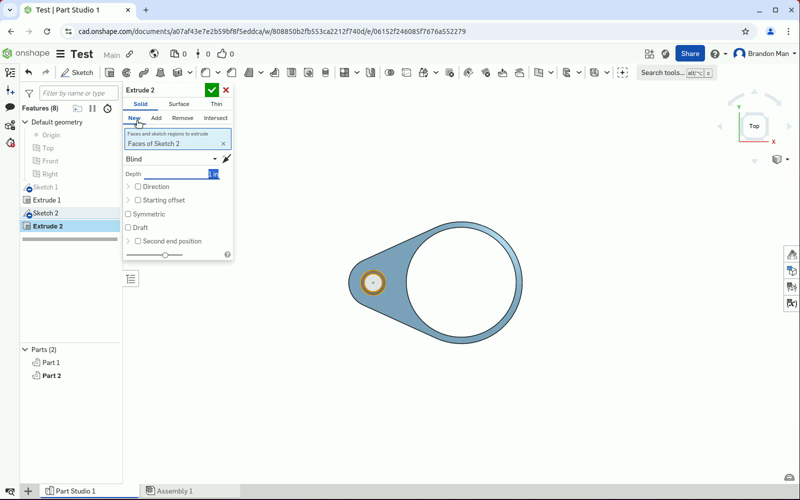
text(0.481)
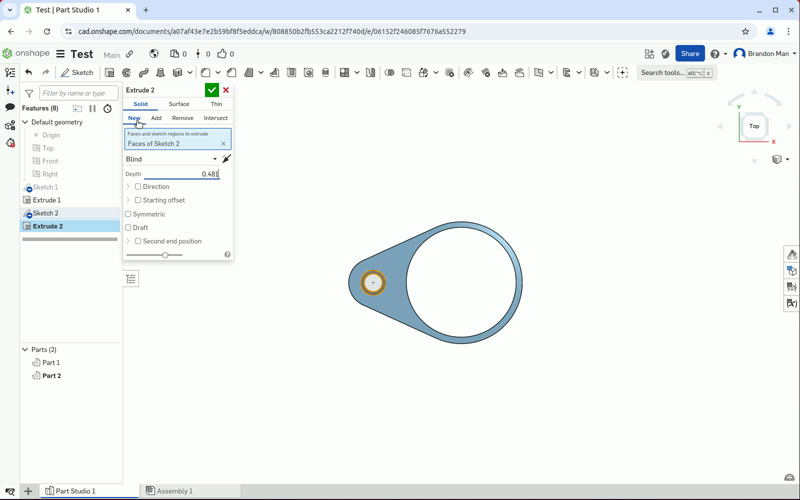
key(enter)
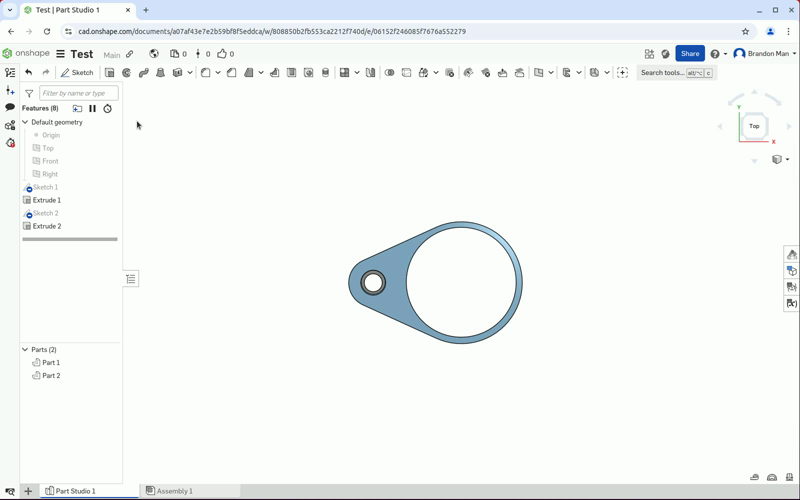
key(shift+h)
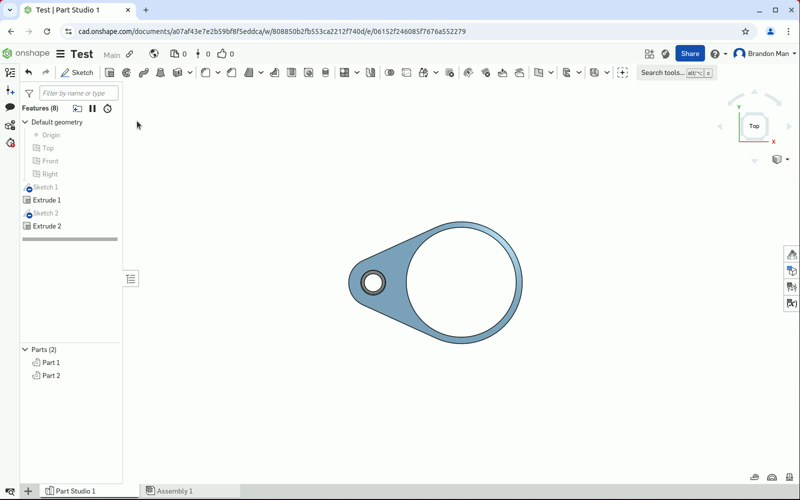
key(shift+h)
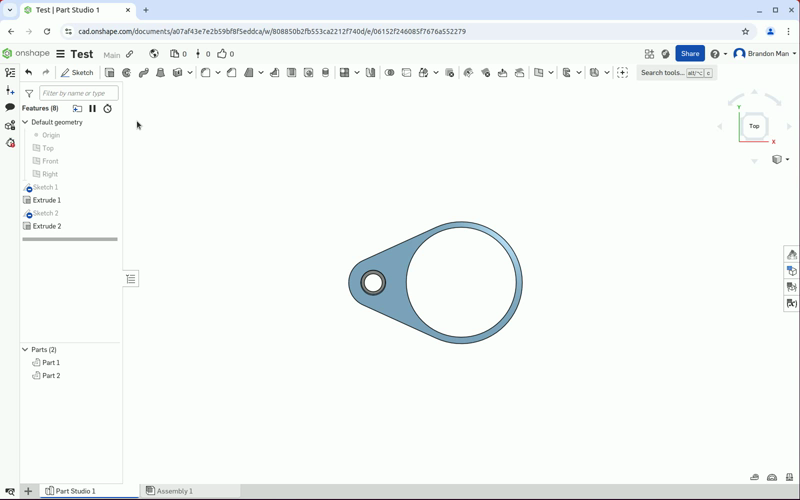
mouse_move(73, 189)
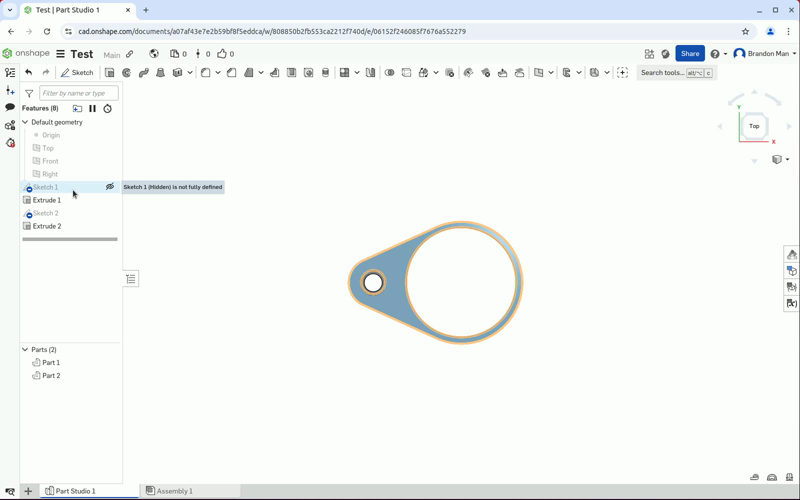
click(73, 189)
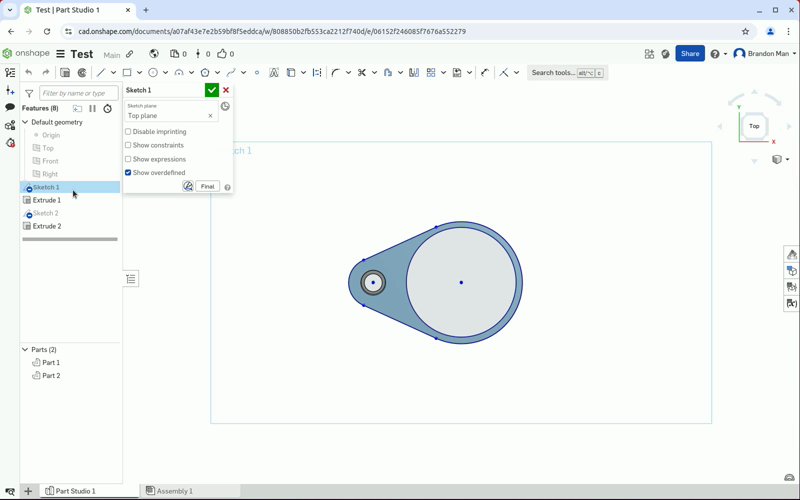
mouse_move(229, 92)
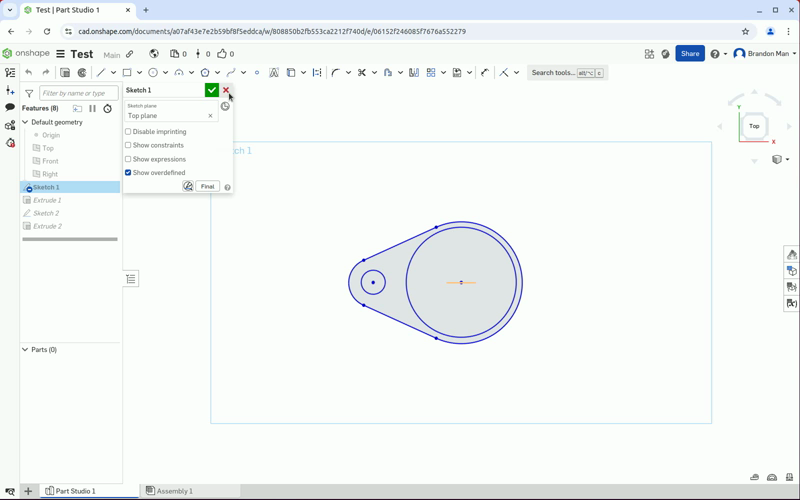
click(229, 92)
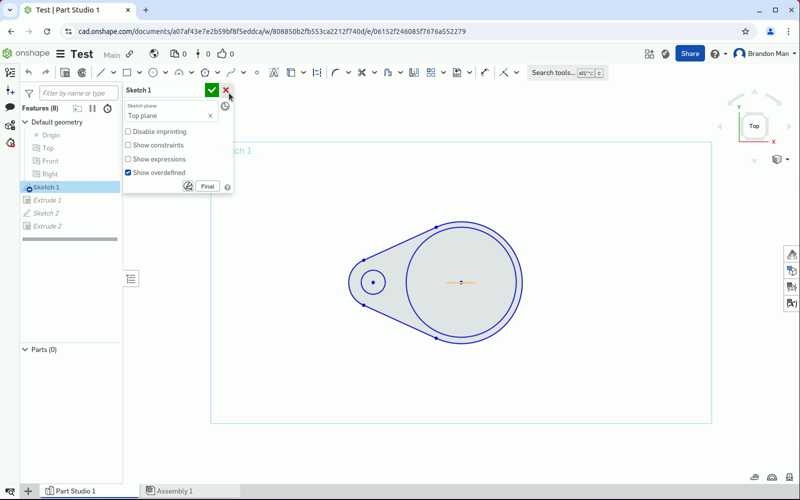
key(shift+s)
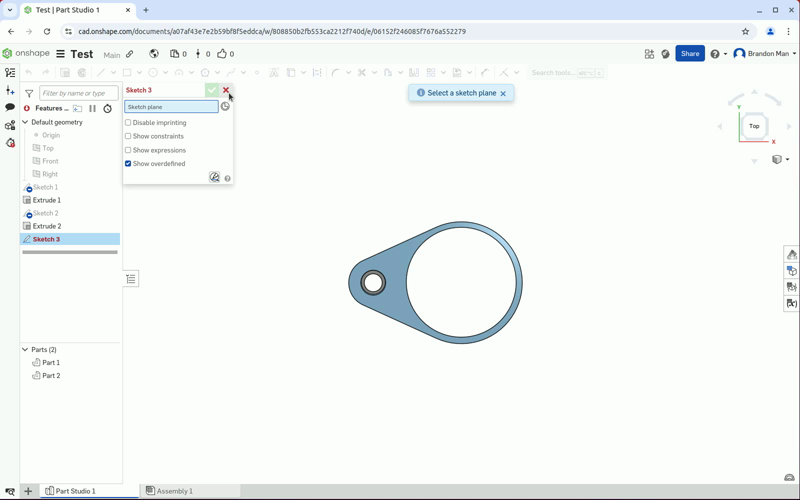
mouse_move(73, 150)
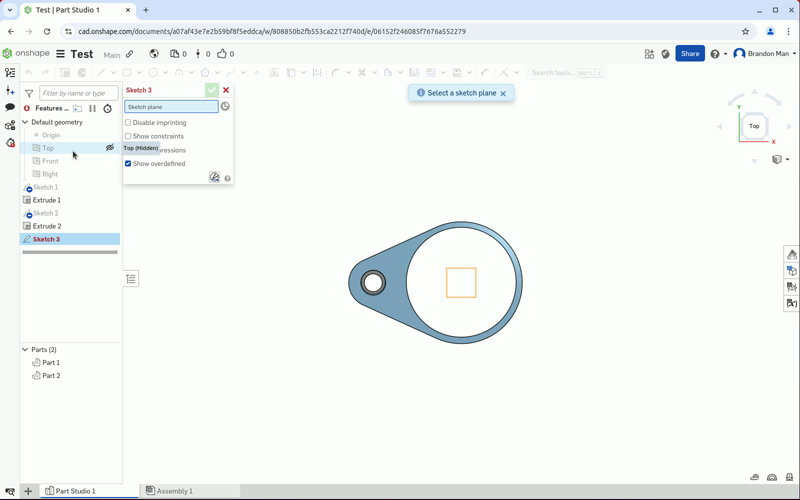
click(73, 150)
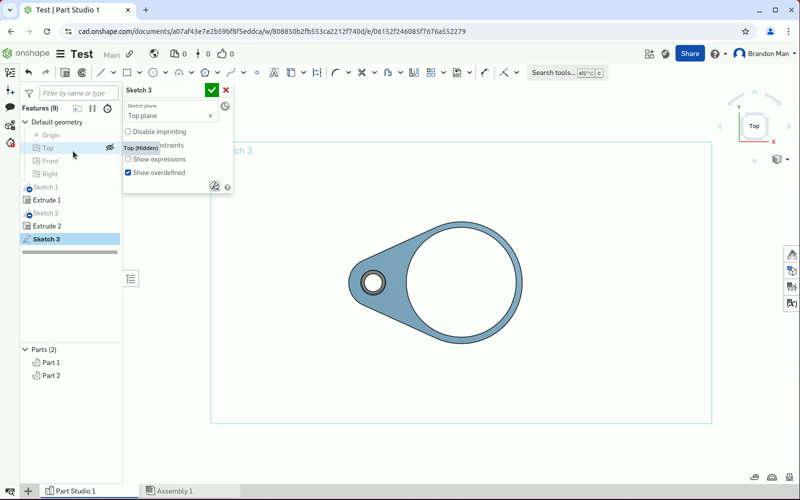
mouse_move(73, 352)
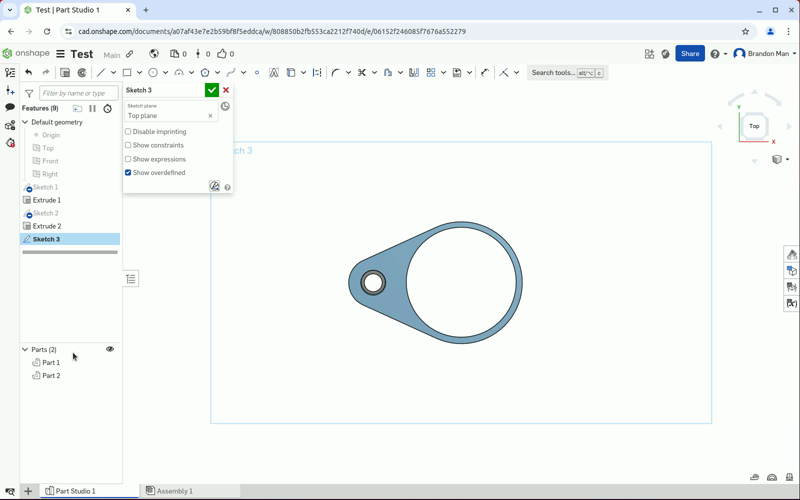
key(y)
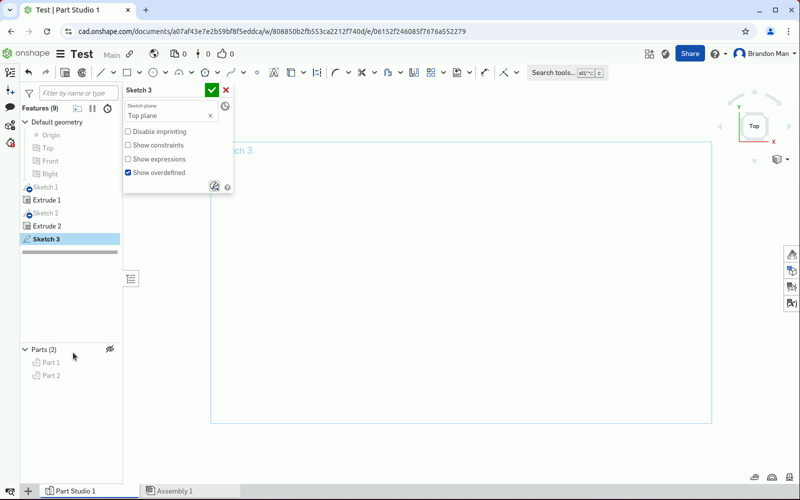
key(l)
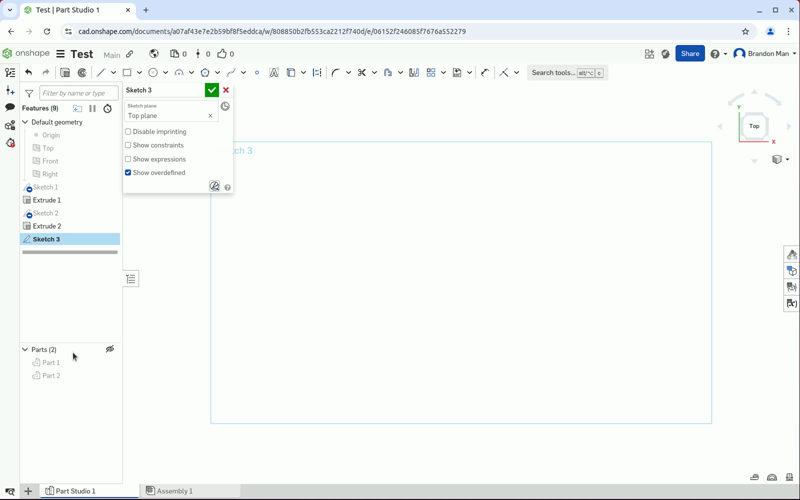
key_down(shift)
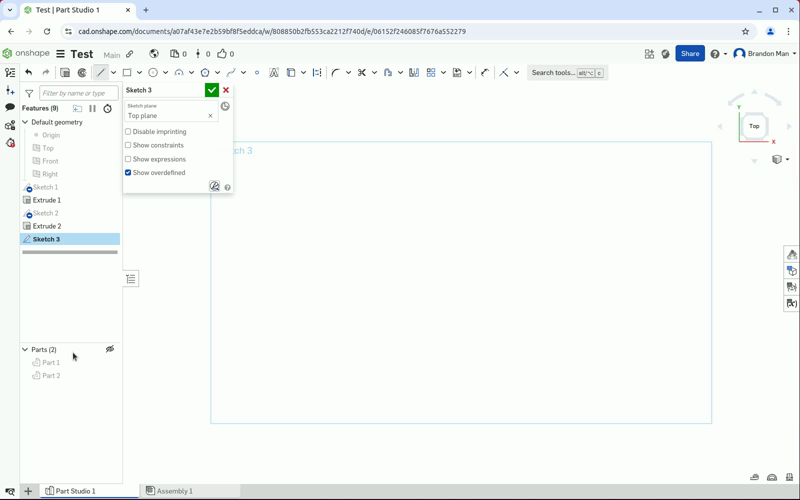
mouse_move(404, 282)
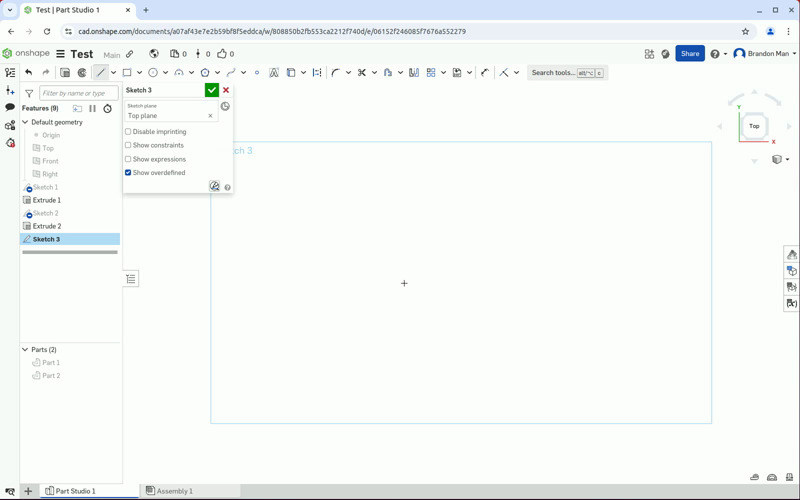
click(404, 282)
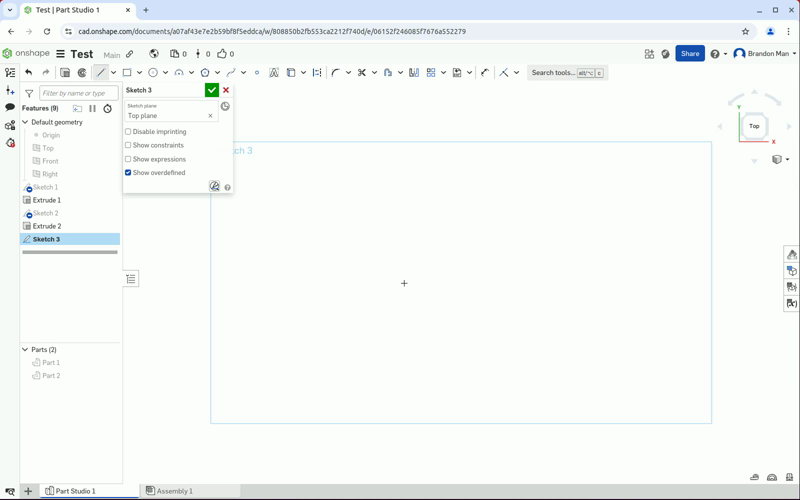
key_up(shift)
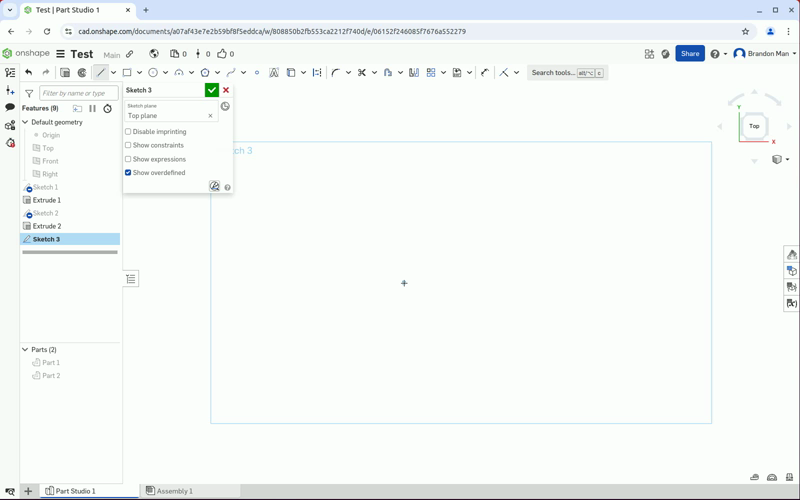
key_down(shift)
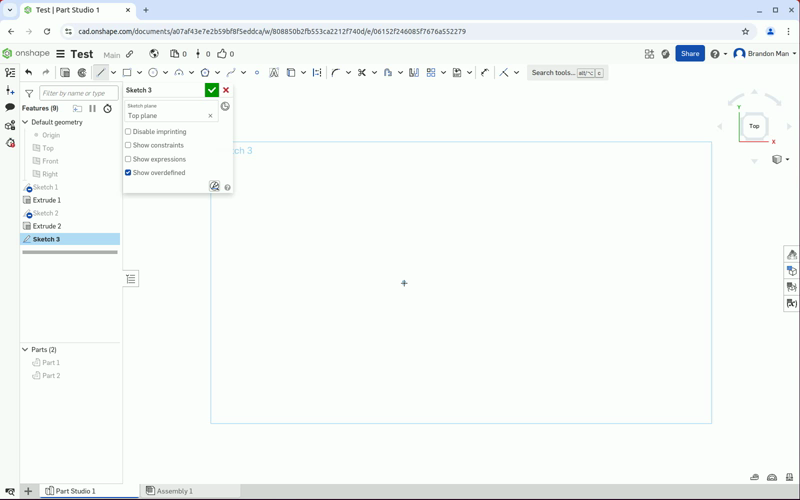
mouse_move(434, 282)
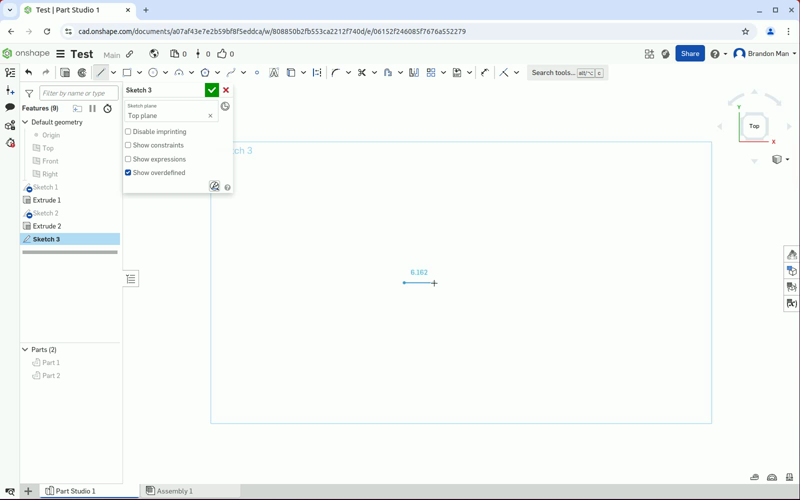
mouse_move(452, 282)
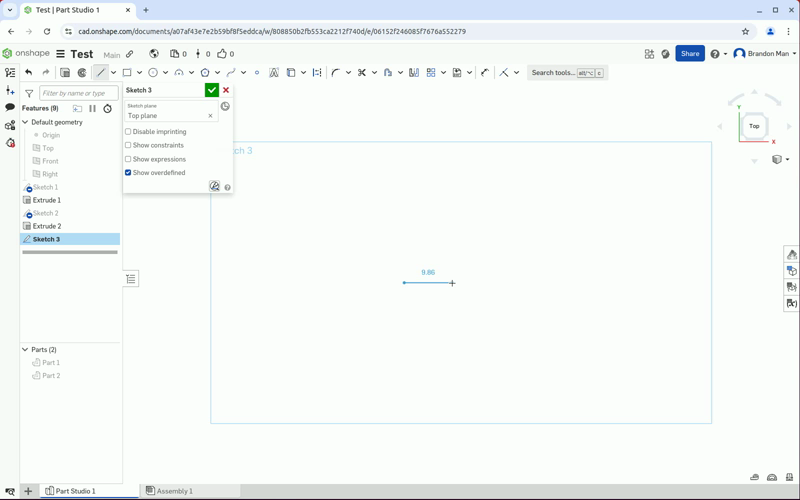
click(452, 282)
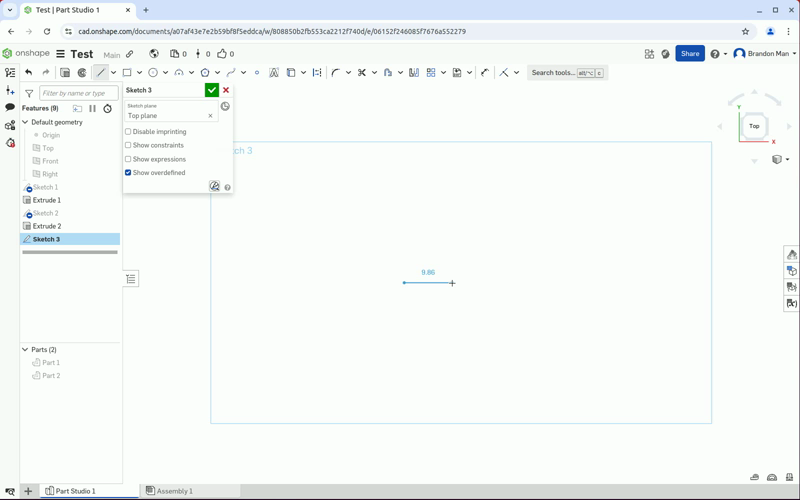
key_up(shift)
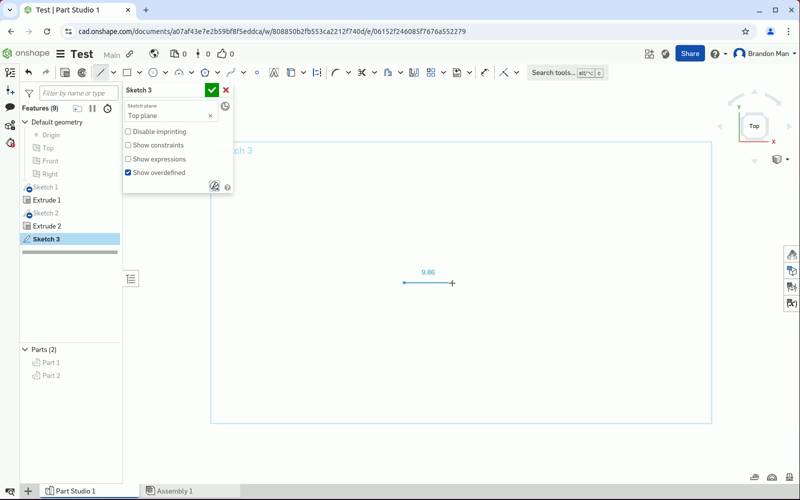
key(esc)
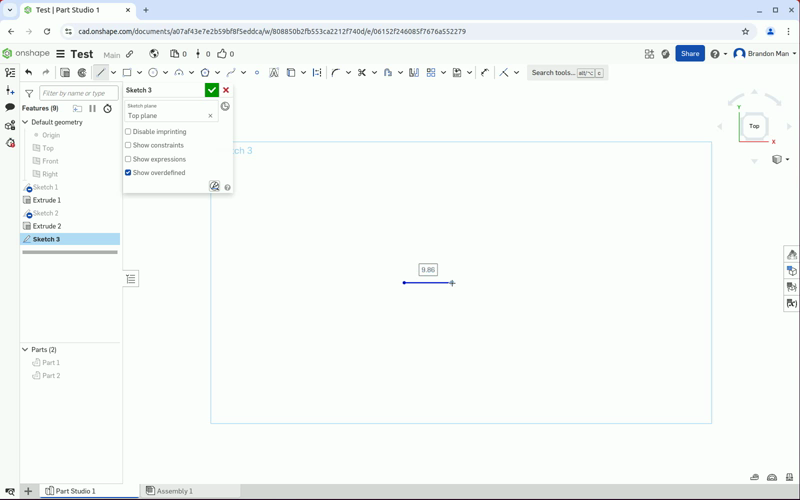
key(a)
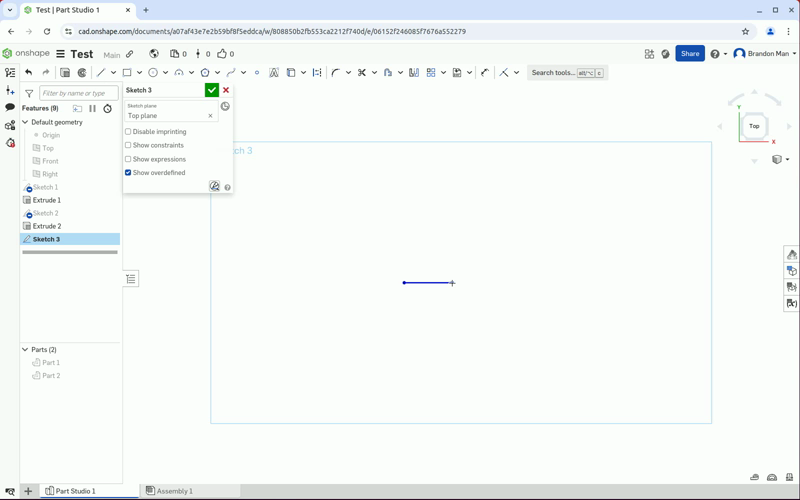
mouse_move(452, 282)
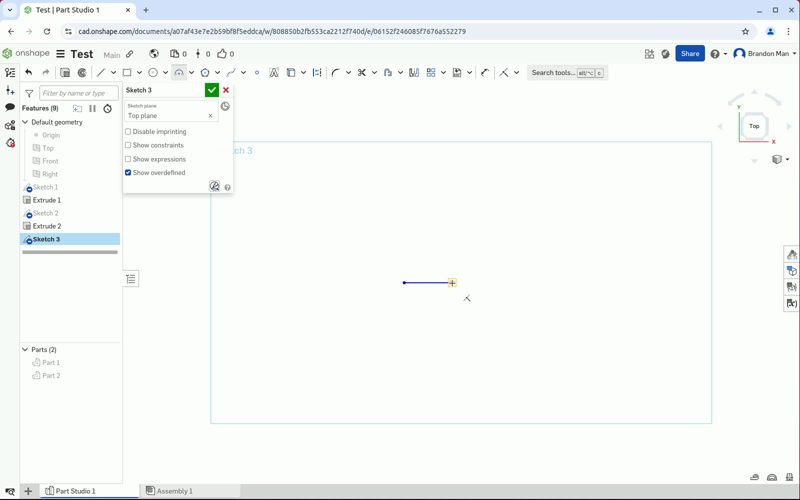
click(452, 282)
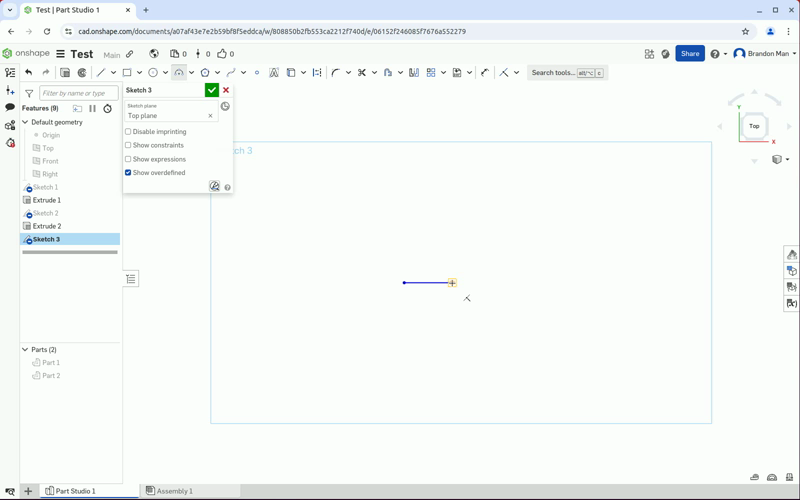
key_down(shift)
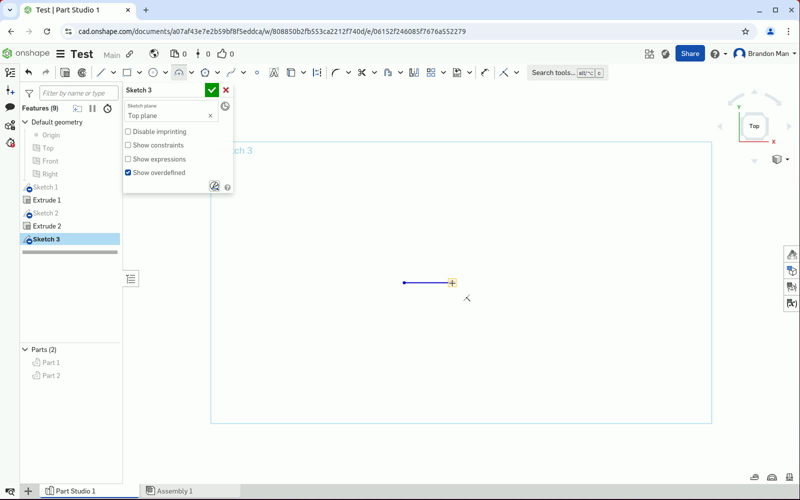
mouse_move(461, 273)
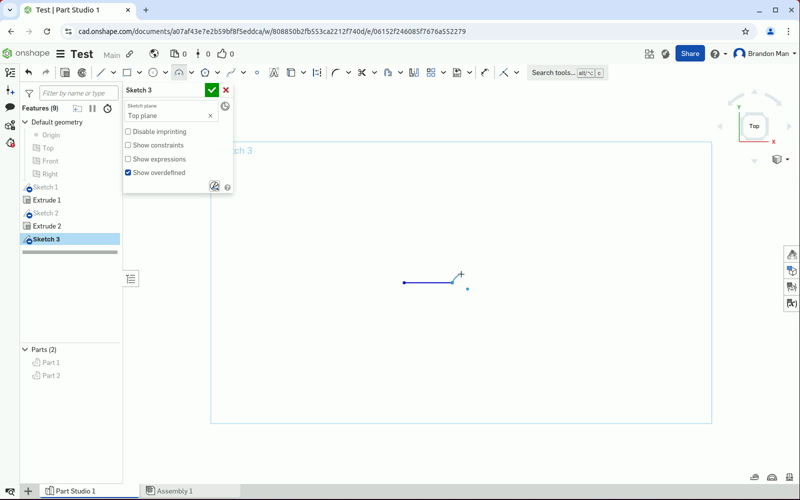
click(461, 273)
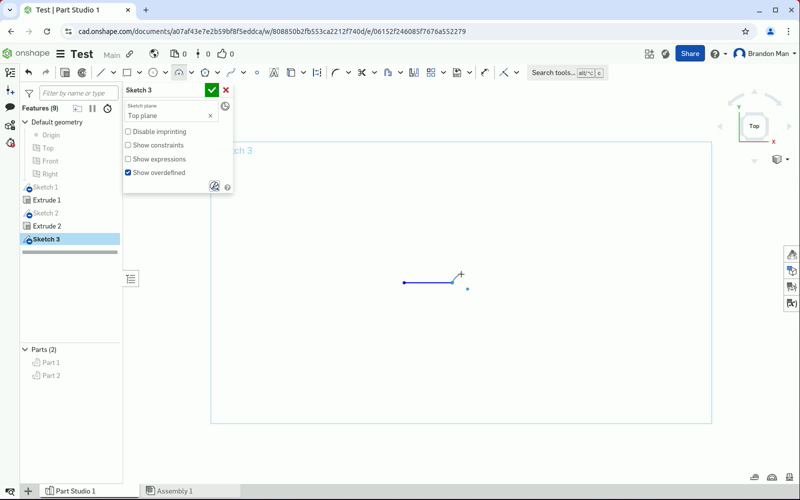
mouse_move(455, 276)
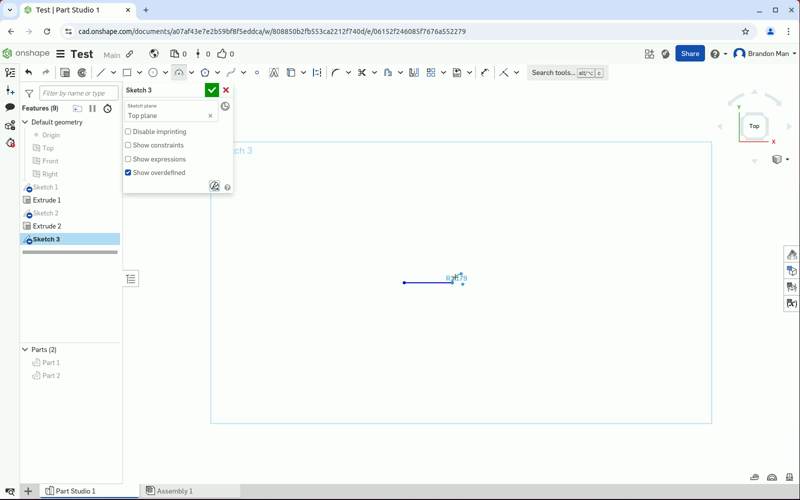
click(455, 276)
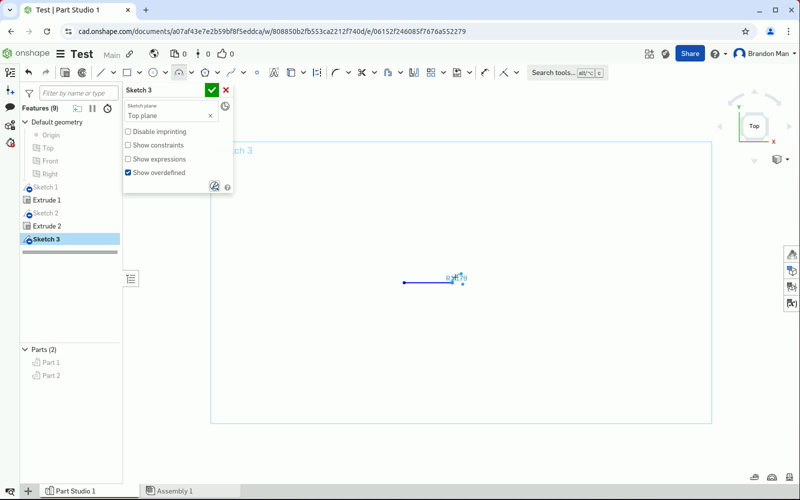
key_up(shift)
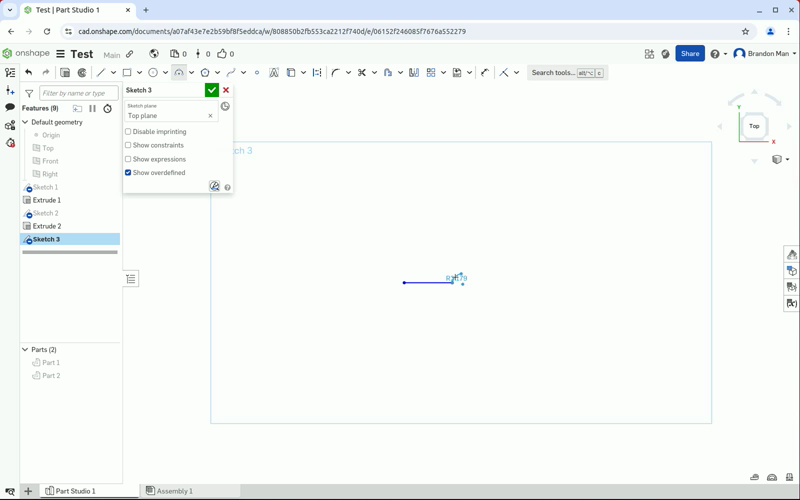
key(esc)
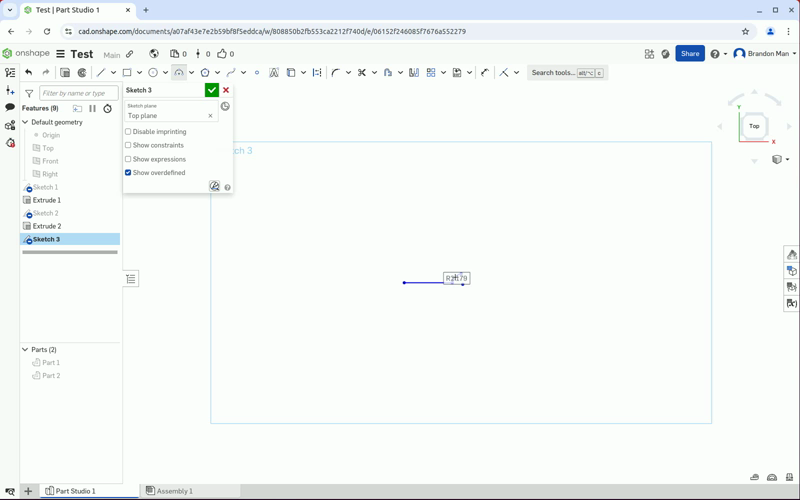
key(l)
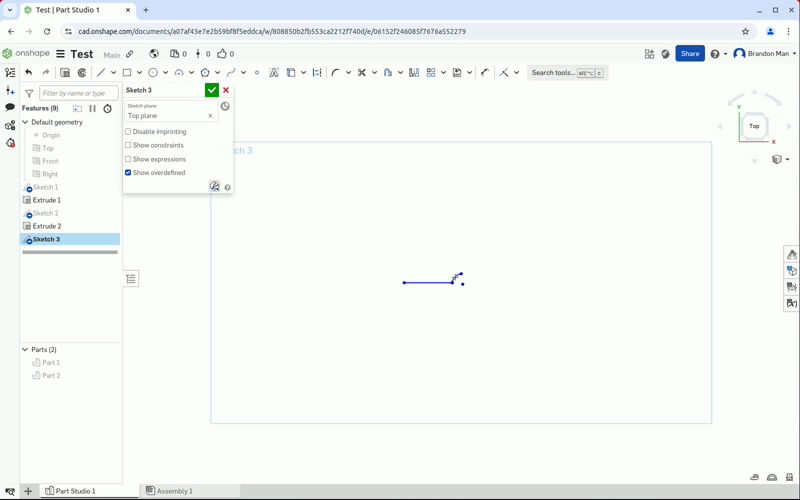
mouse_move(461, 273)
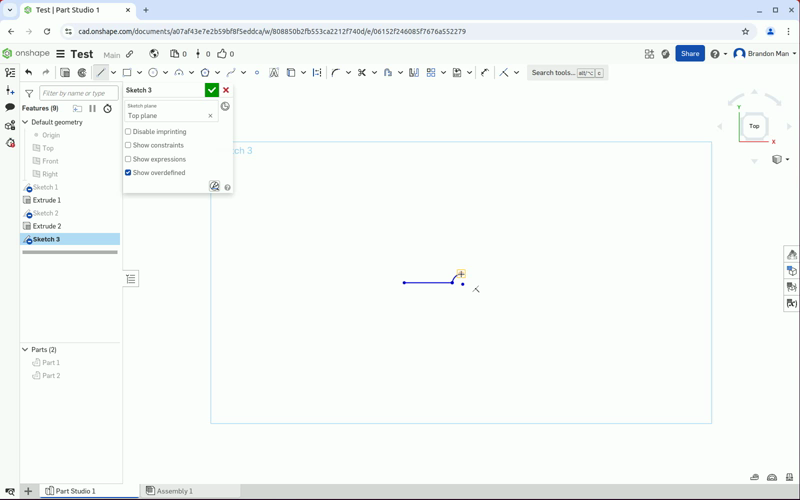
click(461, 273)
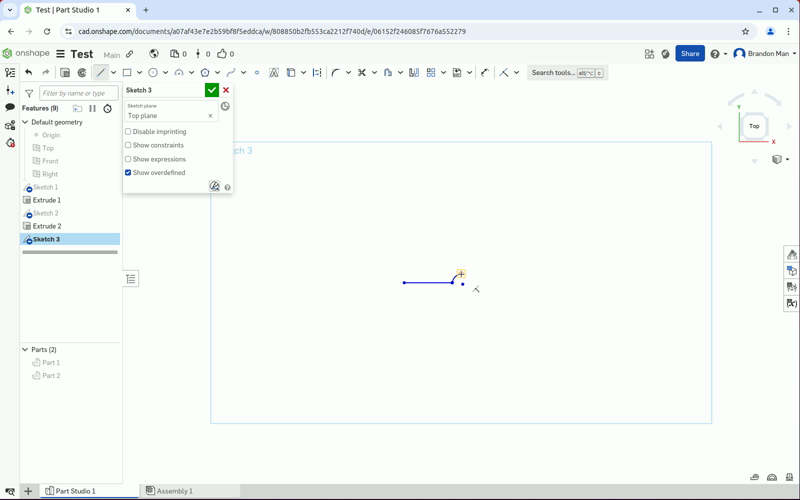
key_down(shift)
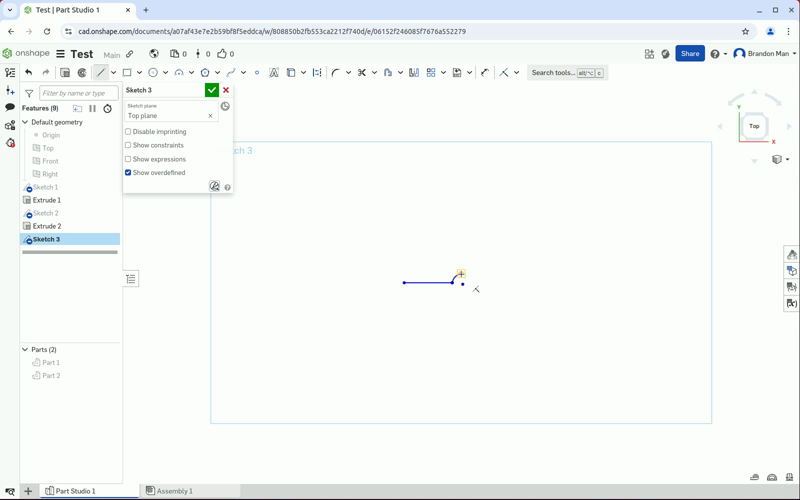
mouse_move(491, 273)
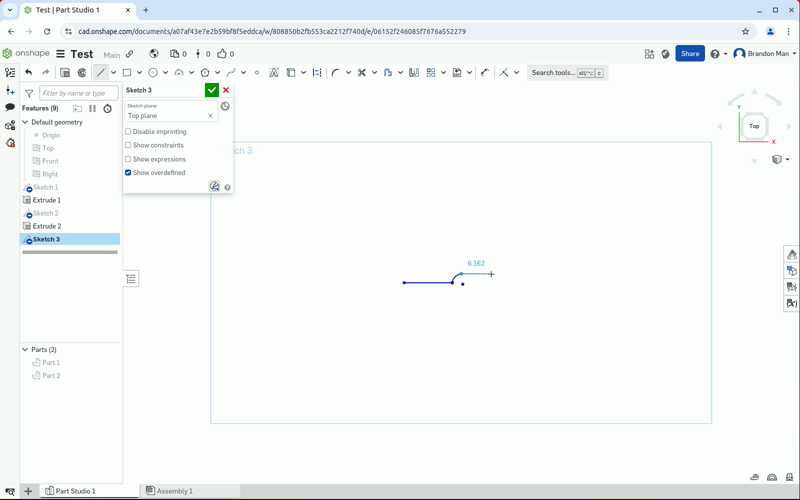
mouse_move(461, 226)
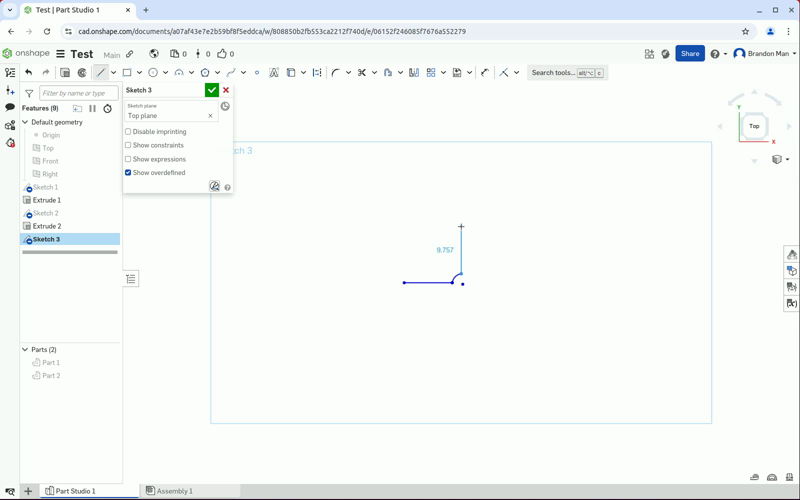
click(461, 226)
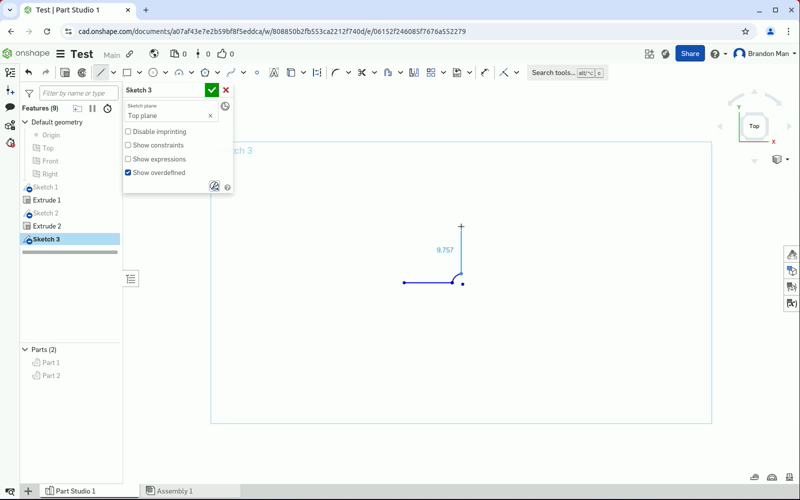
key_up(shift)
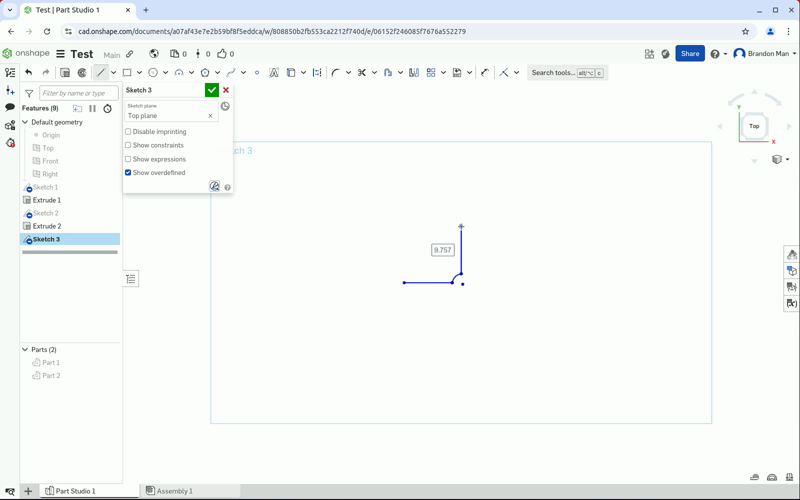
key(esc)
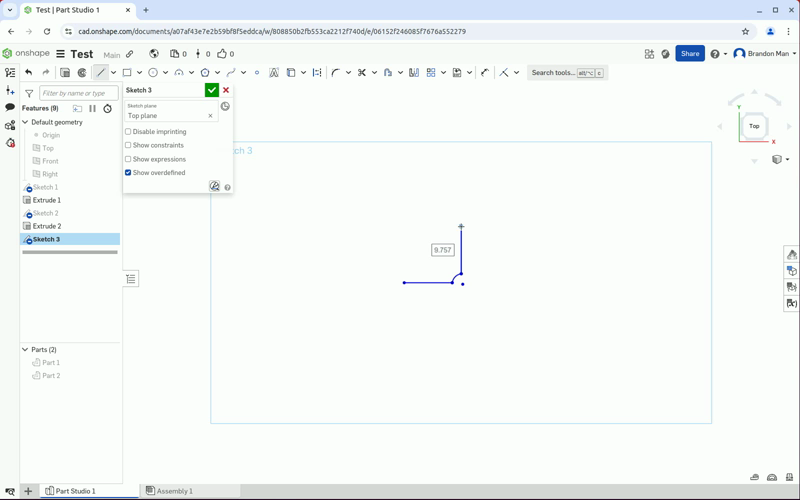
key(a)
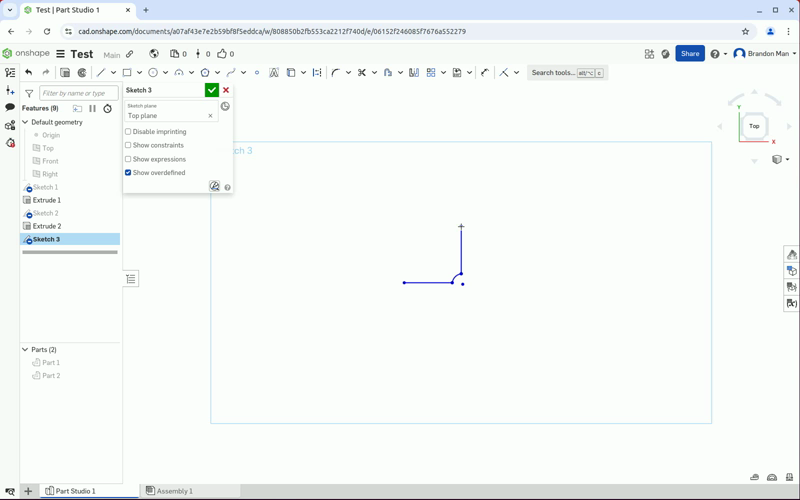
mouse_move(461, 226)
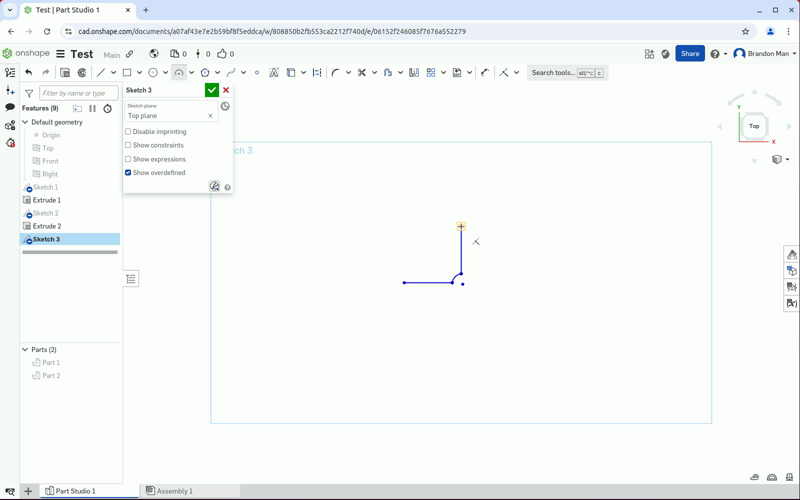
click(461, 226)
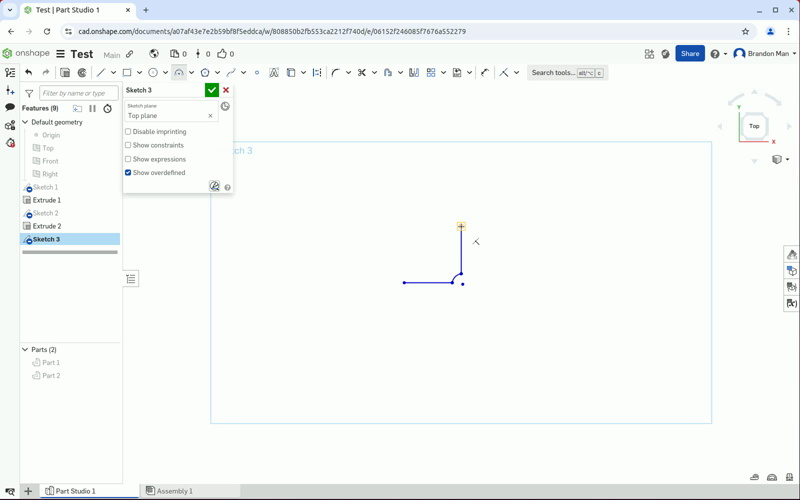
mouse_move(404, 282)
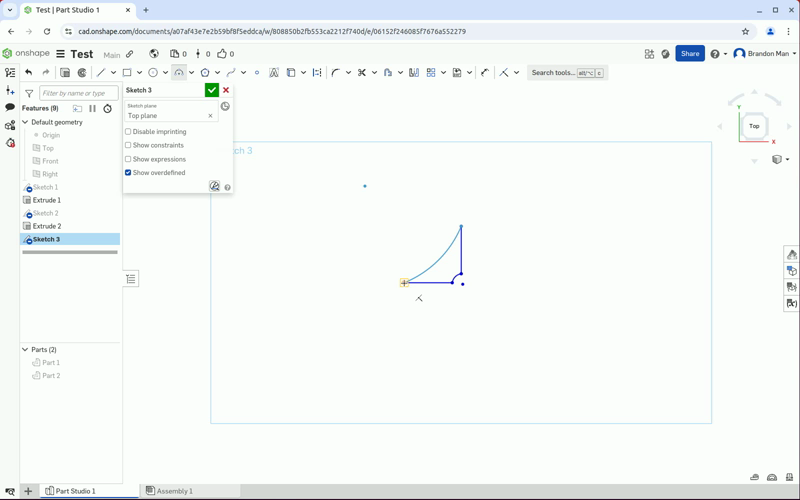
click(404, 282)
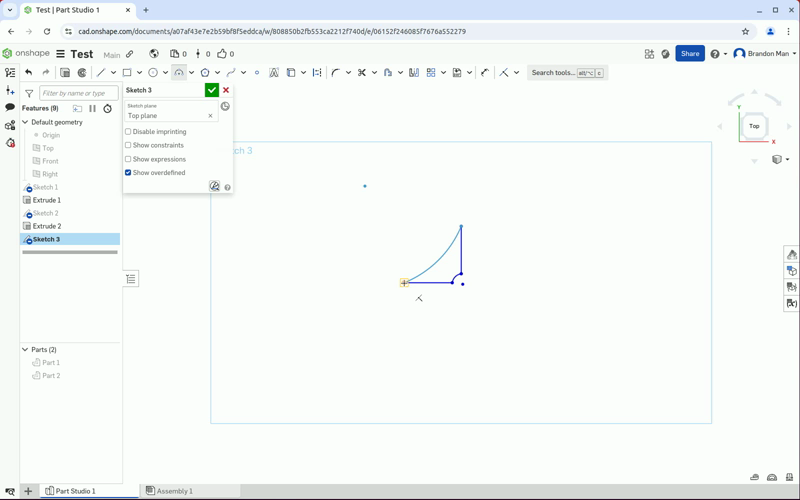
key_down(shift)
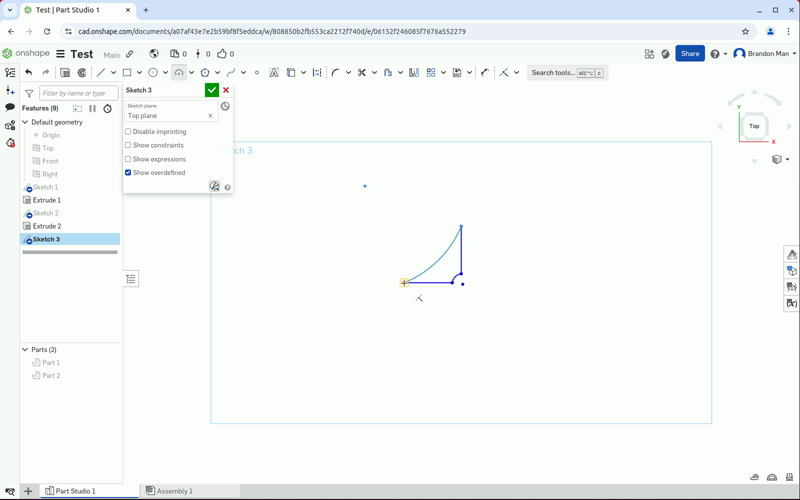
mouse_move(421, 242)
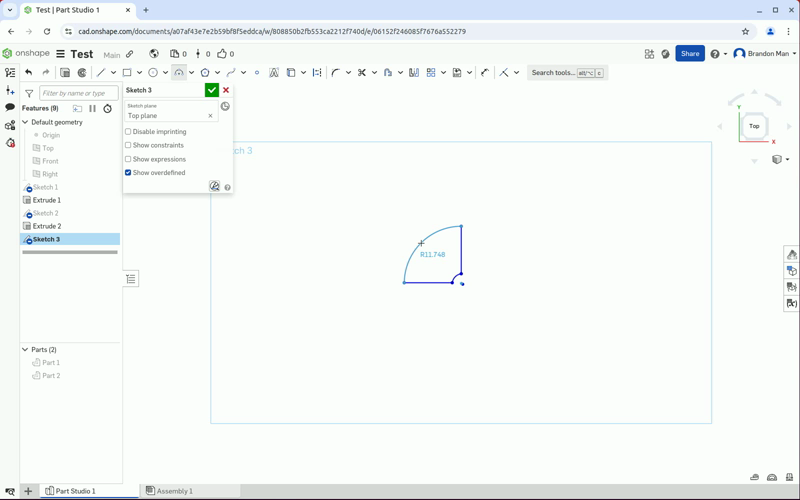
click(421, 242)
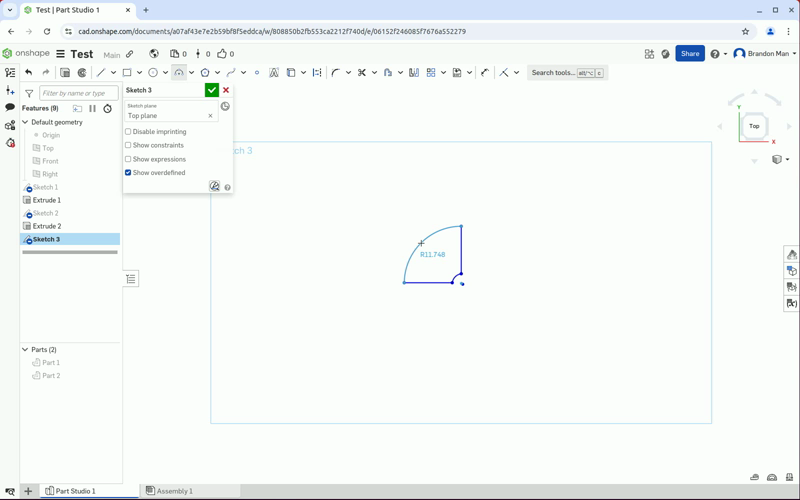
key_up(shift)
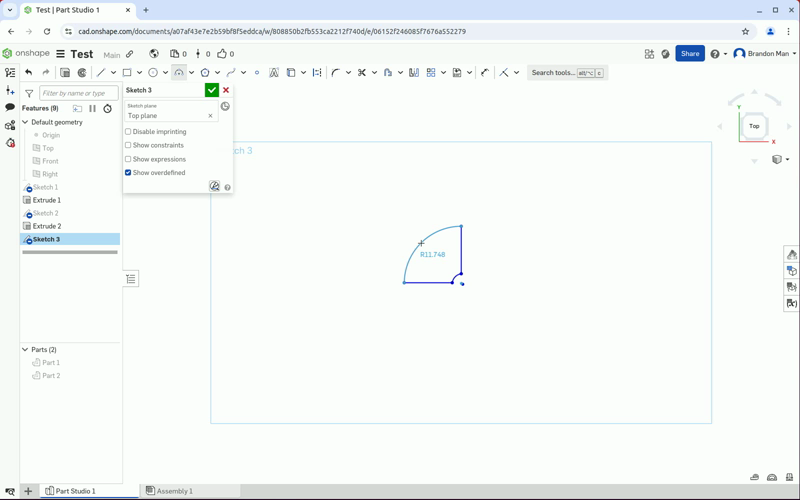
key(esc)
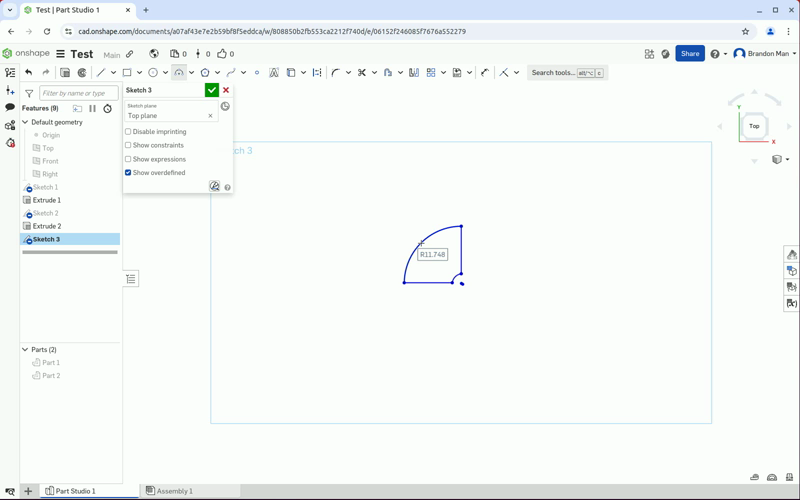
mouse_move(454, 243)
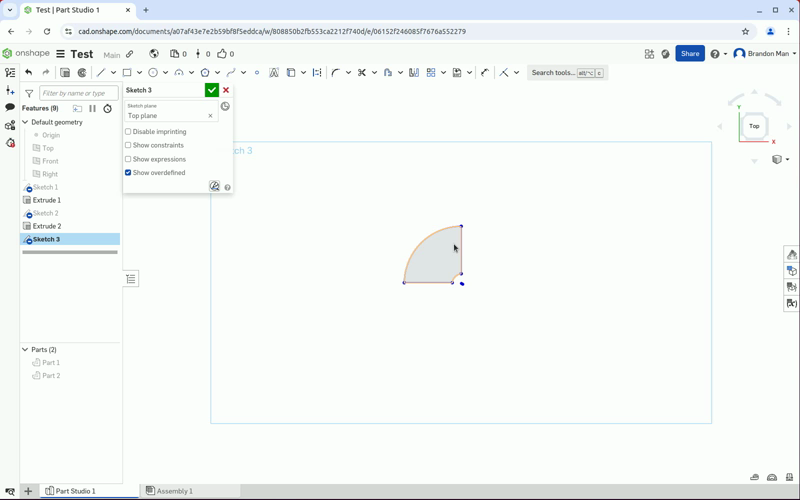
scroll(6)
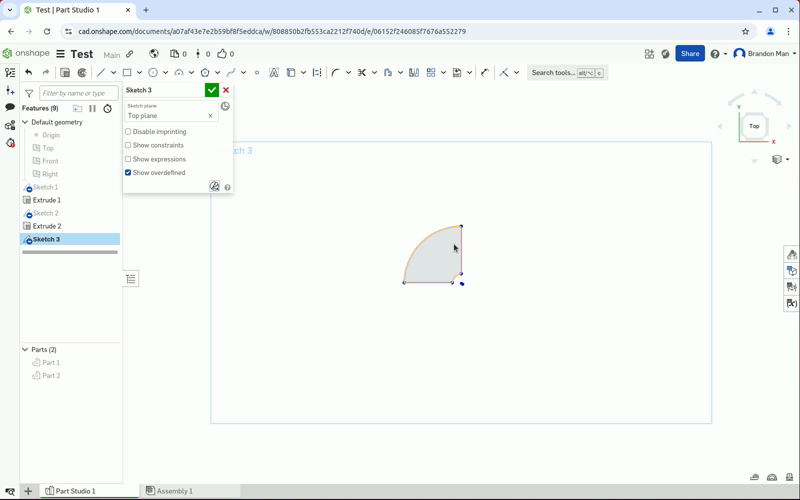
scroll(6)
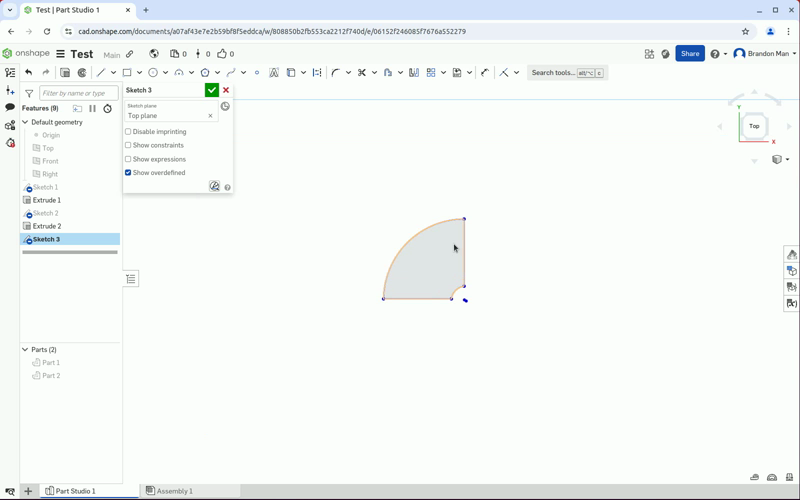
scroll(6)
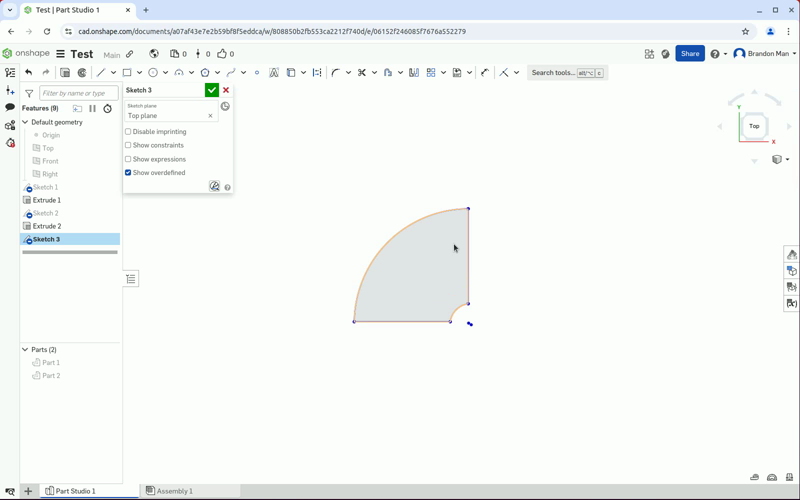
scroll(6)
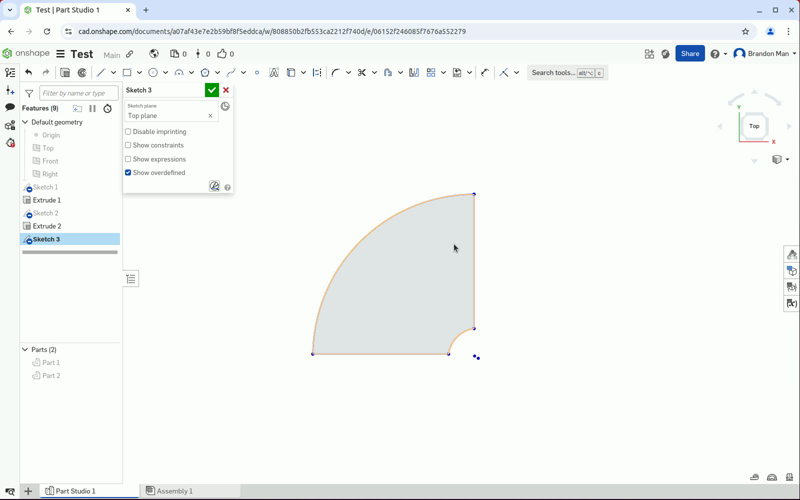
scroll(6)
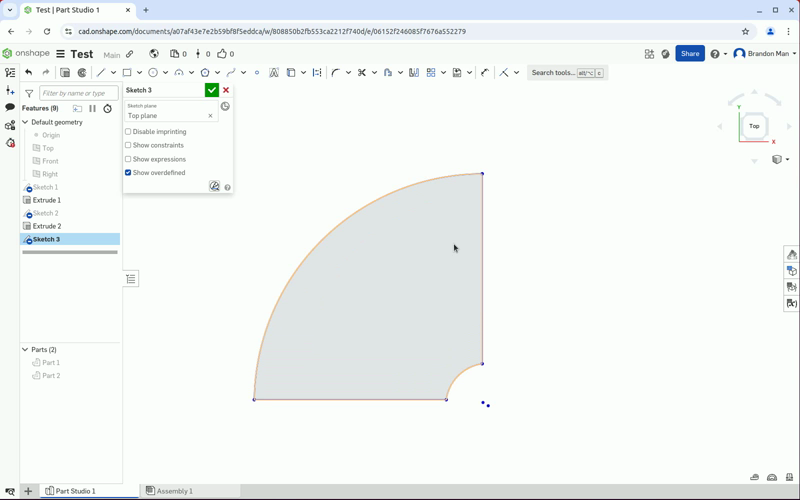
scroll(6)
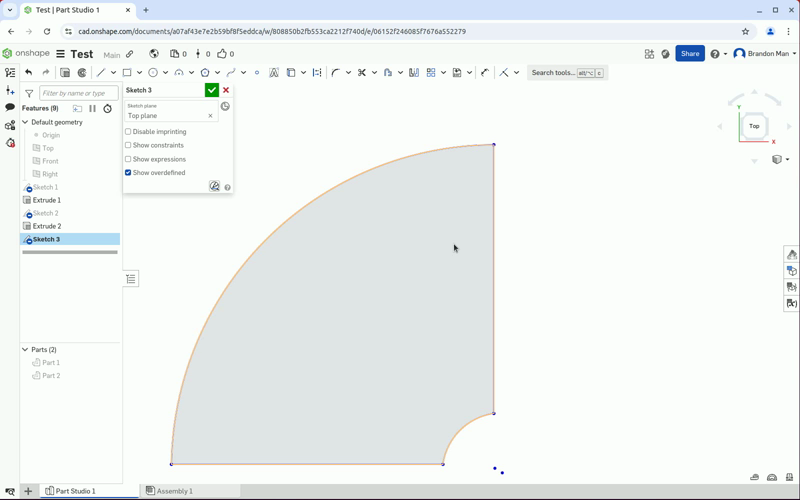
scroll(6)
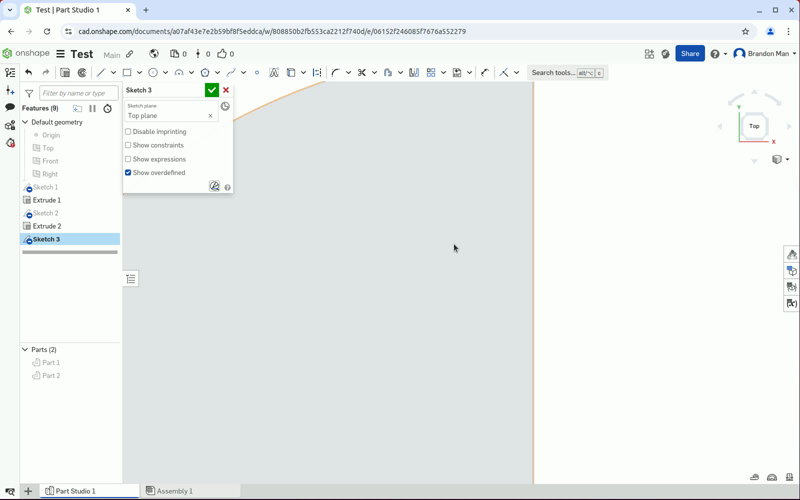
click(454, 243)
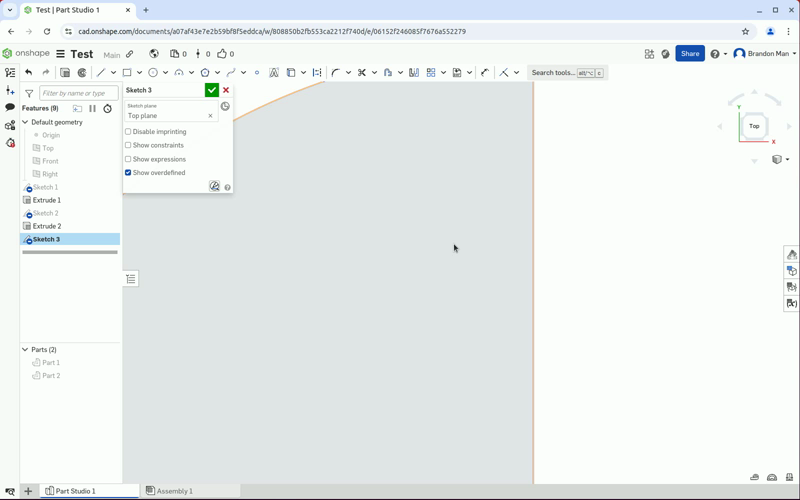
scroll(-6)
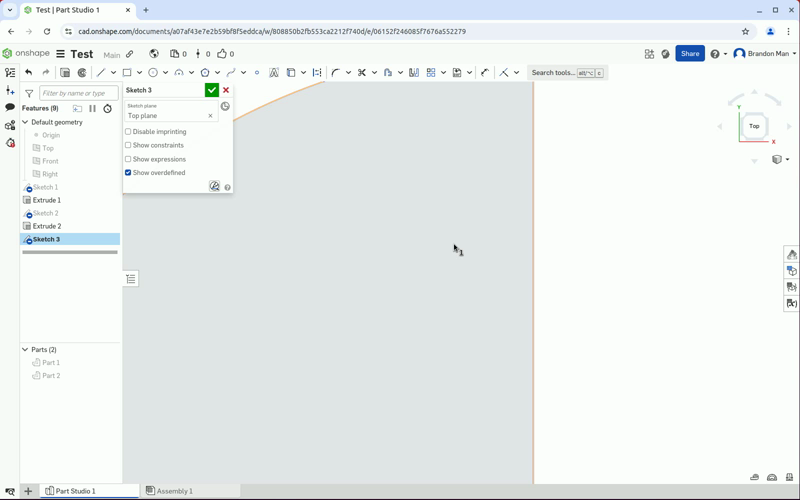
scroll(-6)
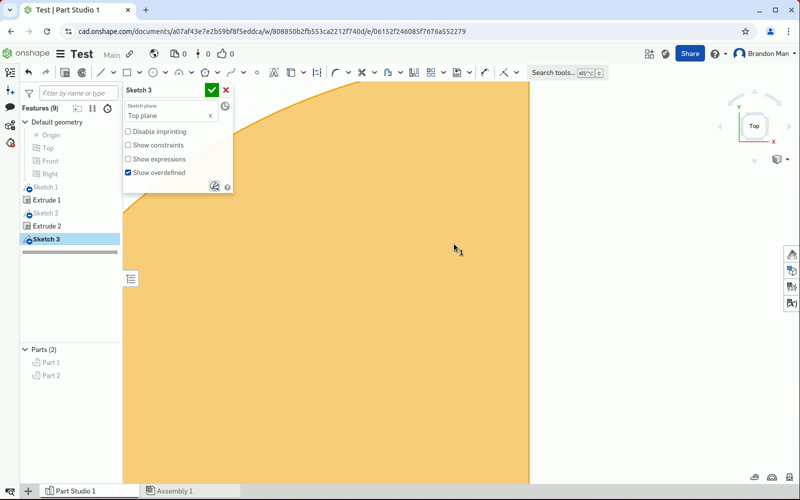
scroll(-6)
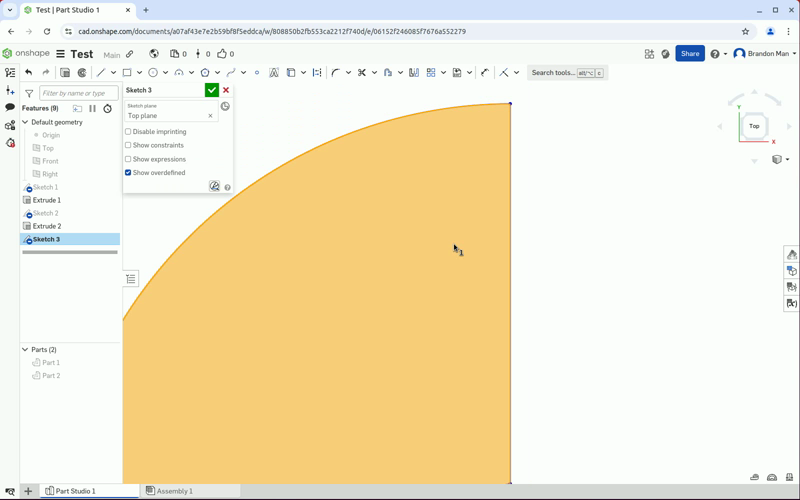
scroll(-6)
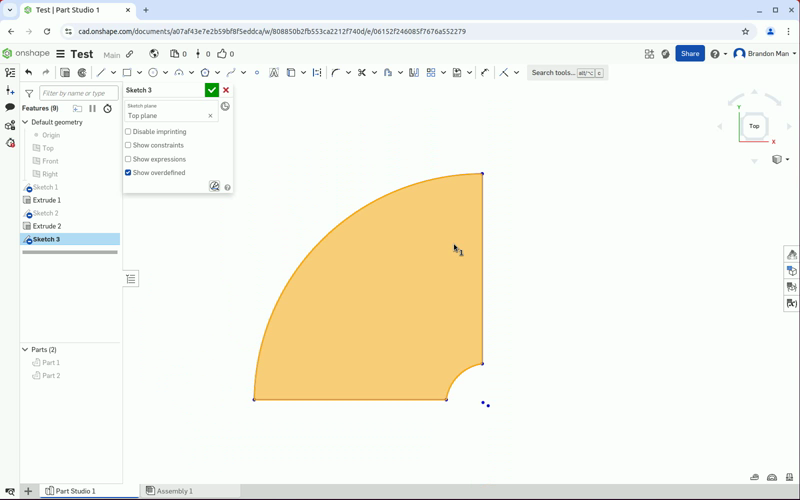
scroll(-6)
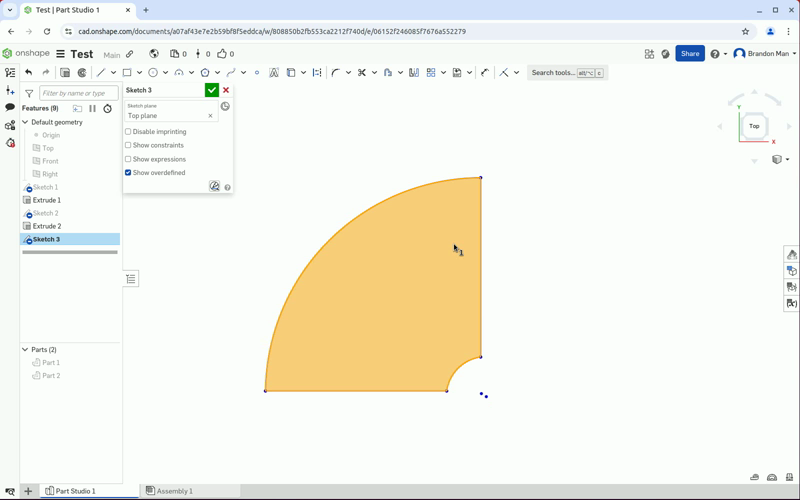
scroll(-6)
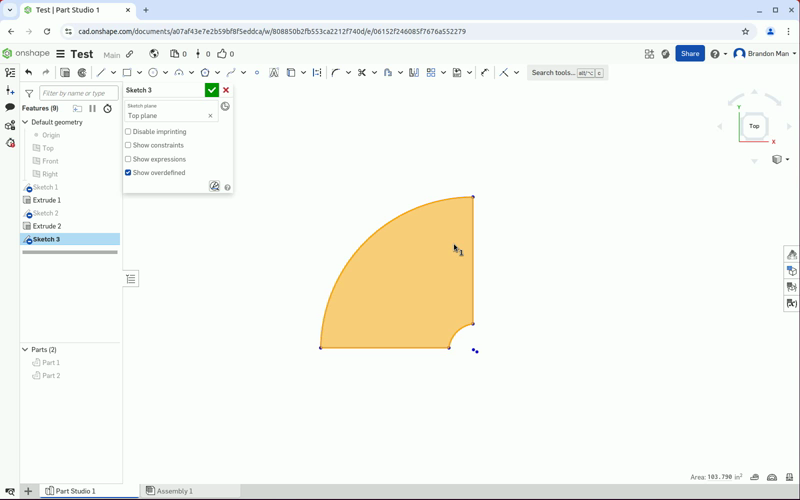
scroll(-6)
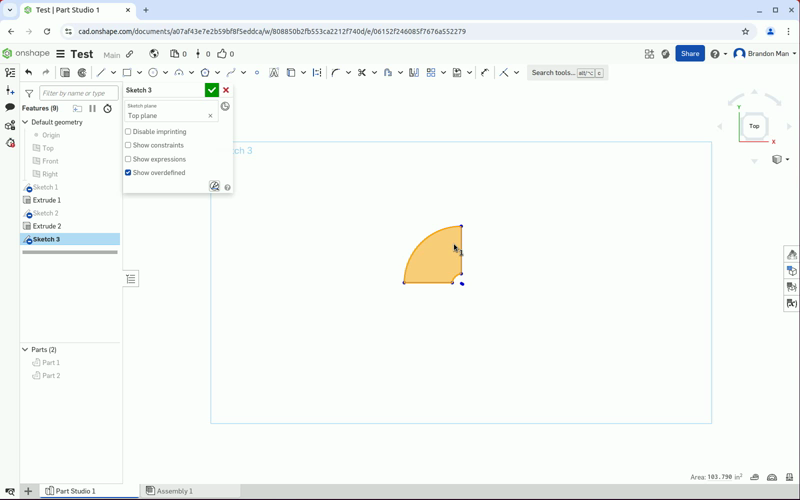
mouse_move(73, 352)
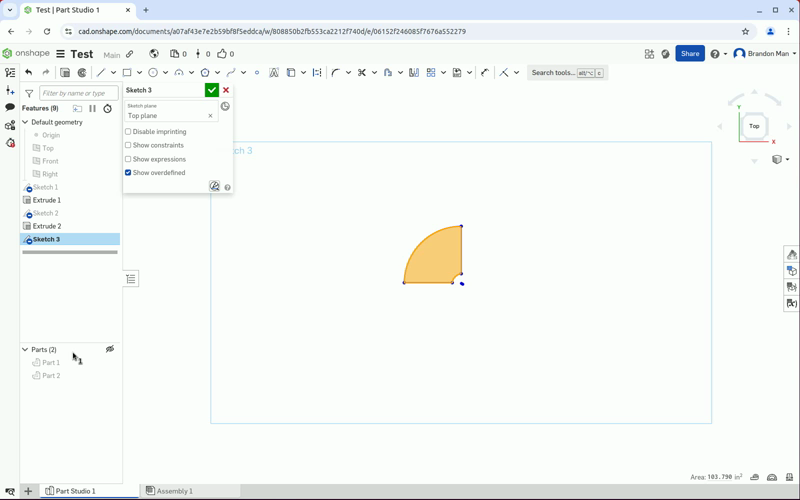
key(shift+y)
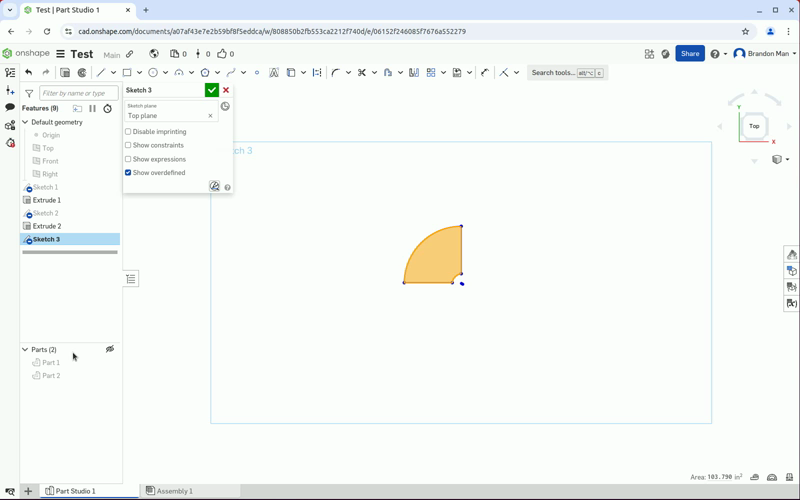
key(shift+e)
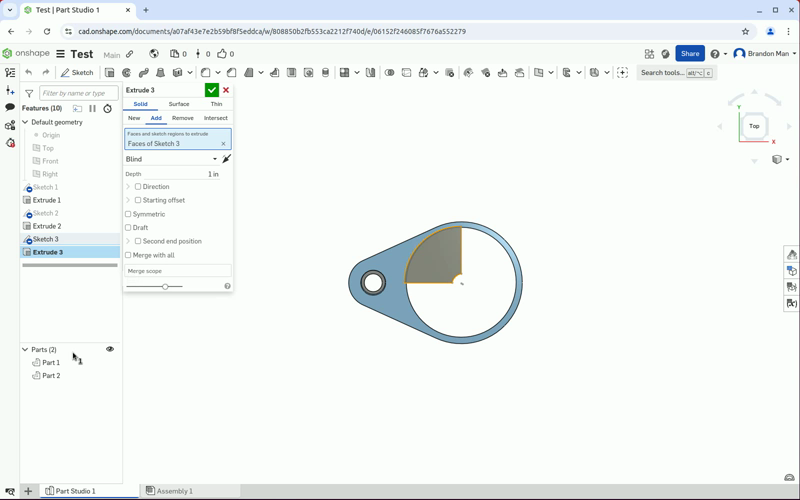
mouse_move(143, 106)
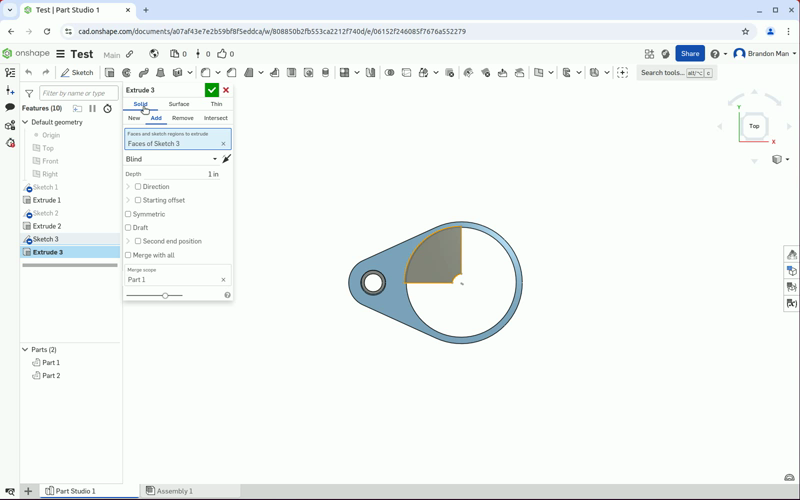
click(143, 106)
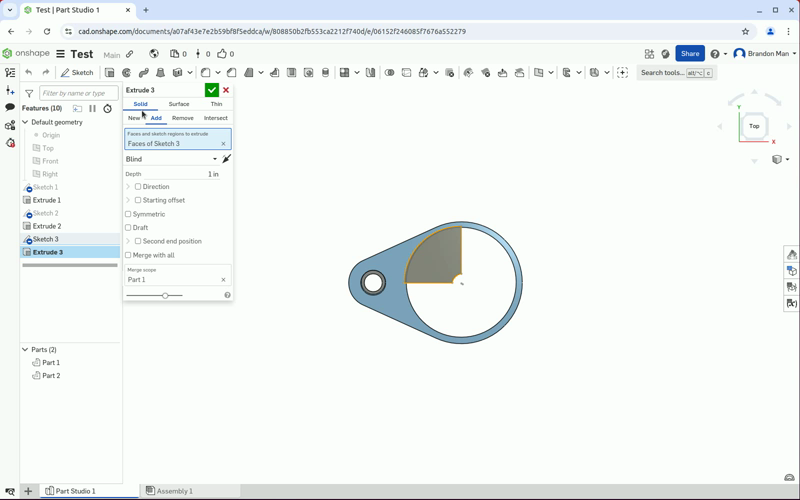
mouse_move(137, 120)
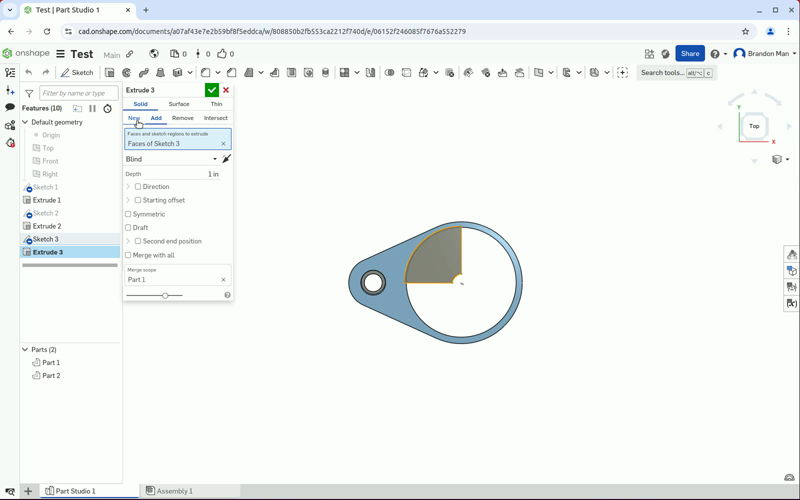
click(137, 120)
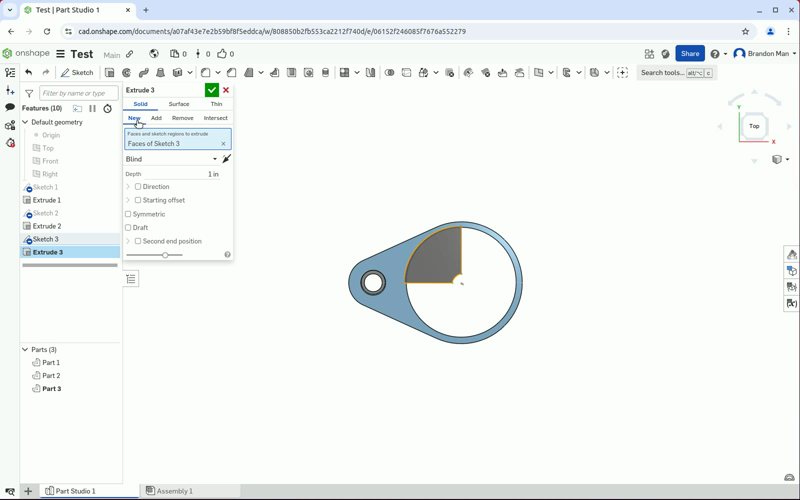
key(tab, 4)
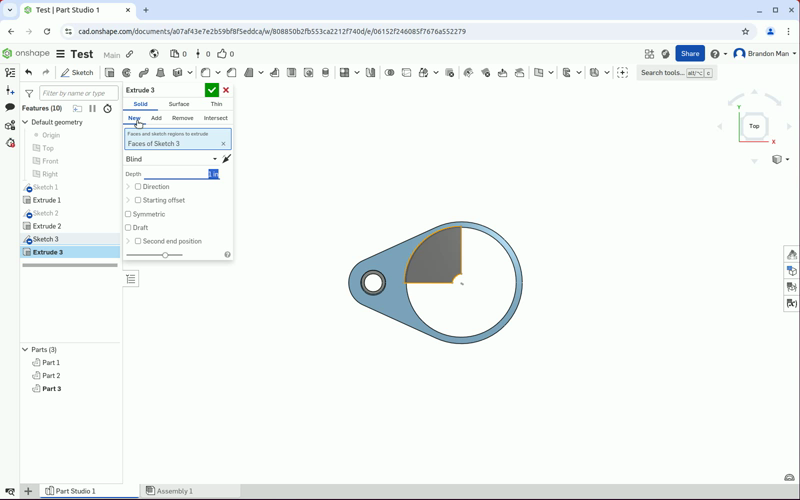
text(0.481)
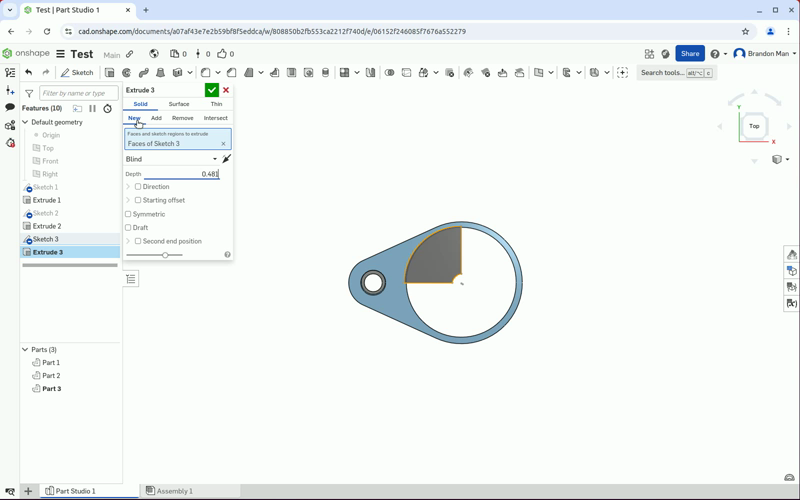
key(enter)
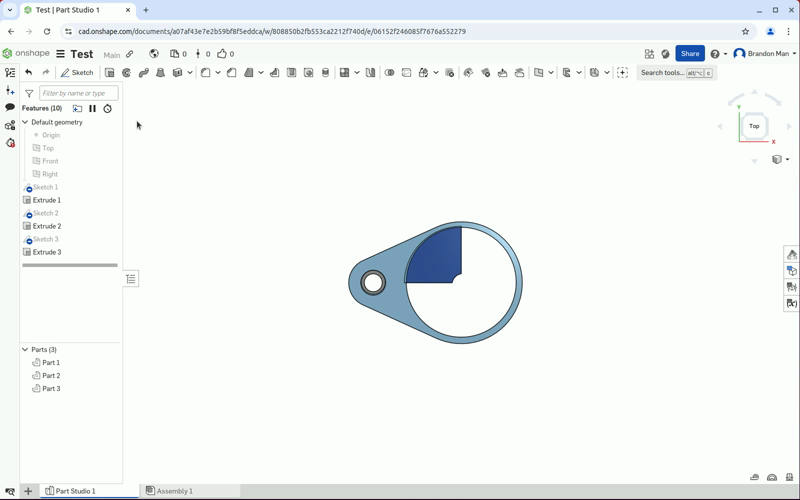
key(shift+h)
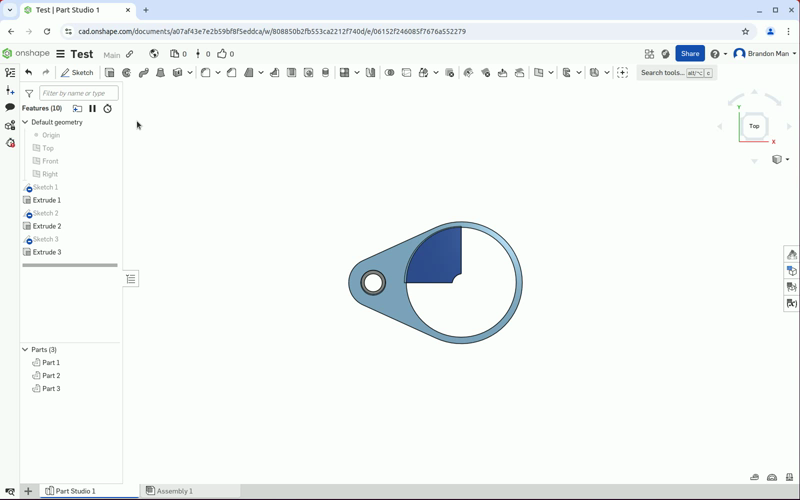
key(shift+h)
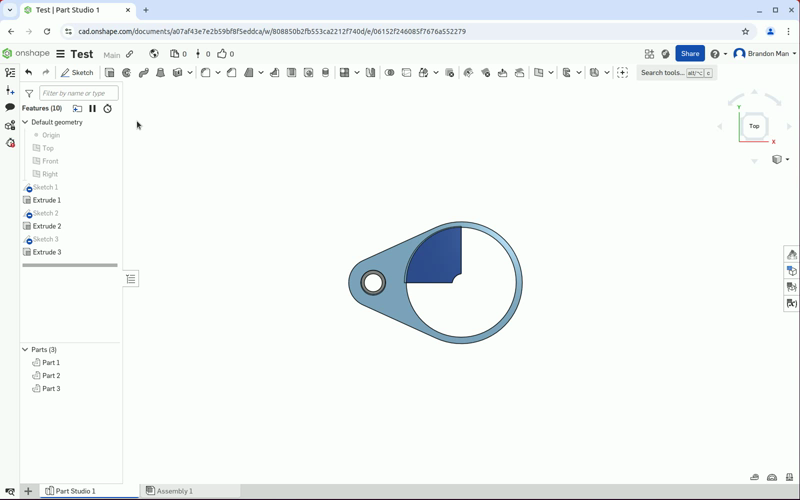
mouse_move(73, 189)
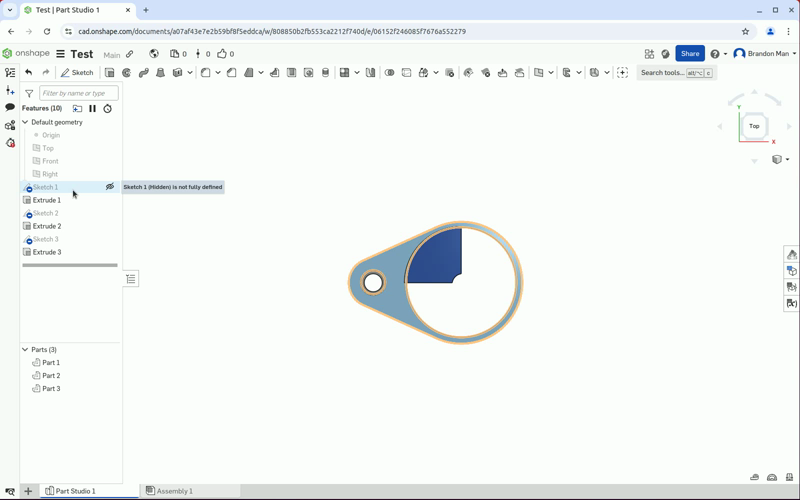
click(73, 189)
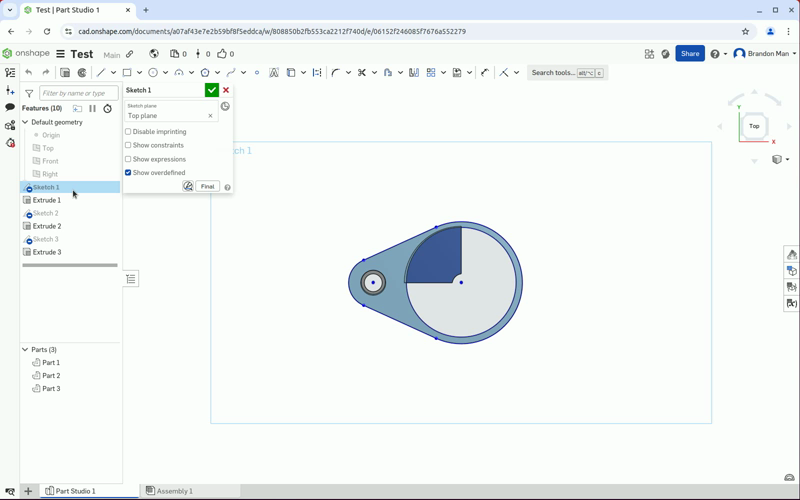
mouse_move(229, 92)
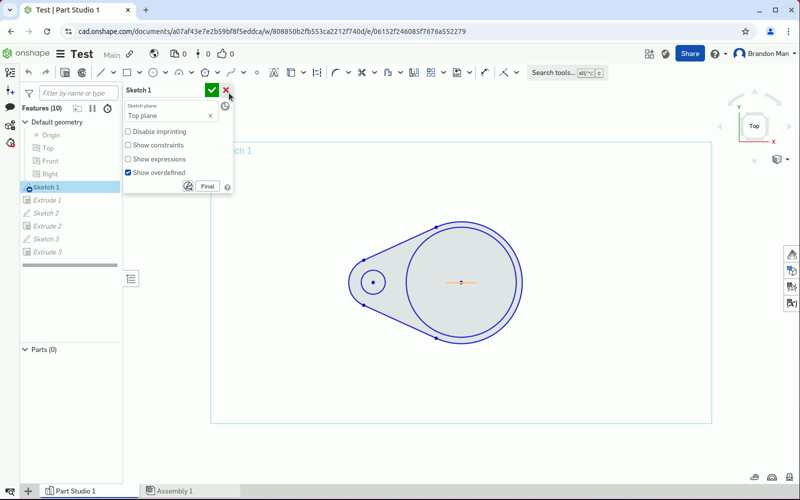
click(229, 92)
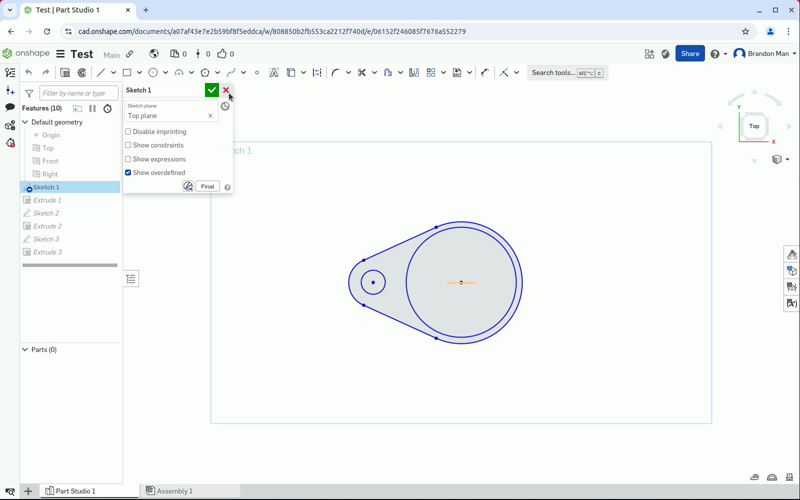
key(shift+s)
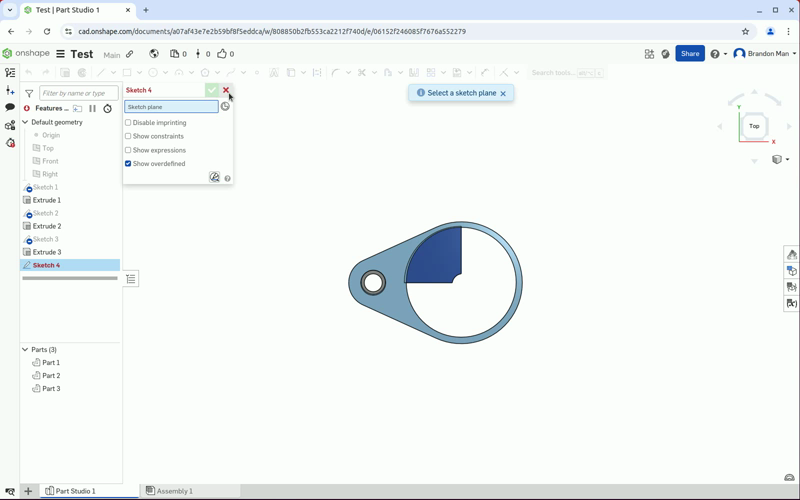
mouse_move(73, 150)
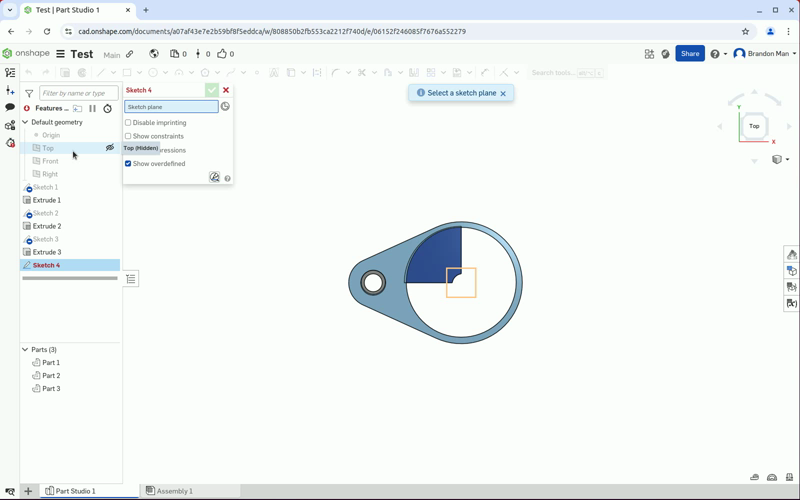
click(73, 150)
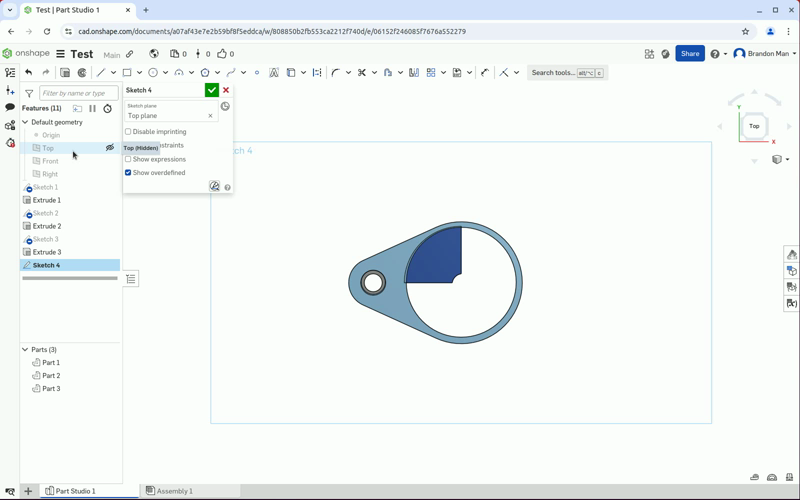
mouse_move(73, 352)
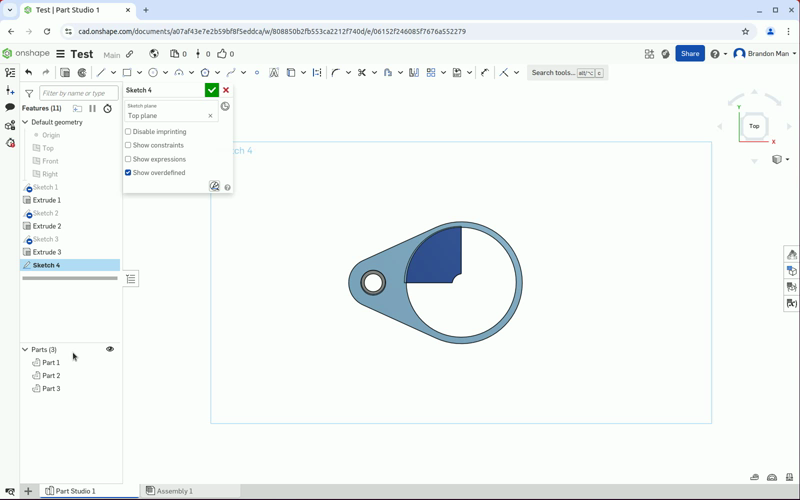
key(y)
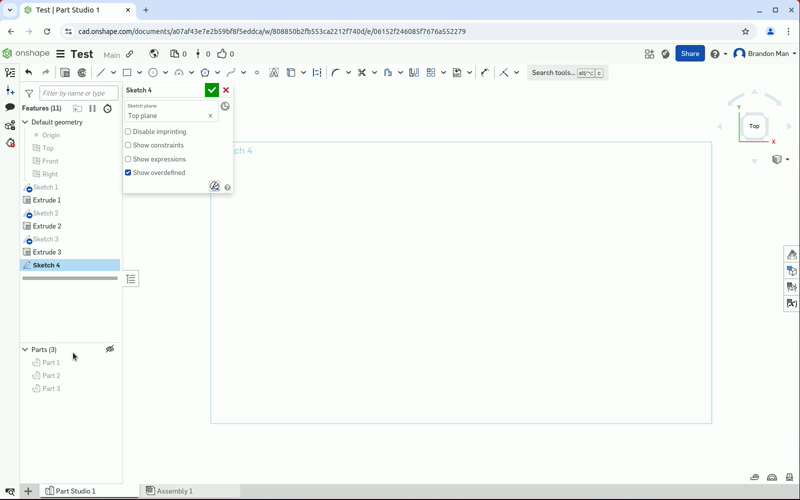
key(a)
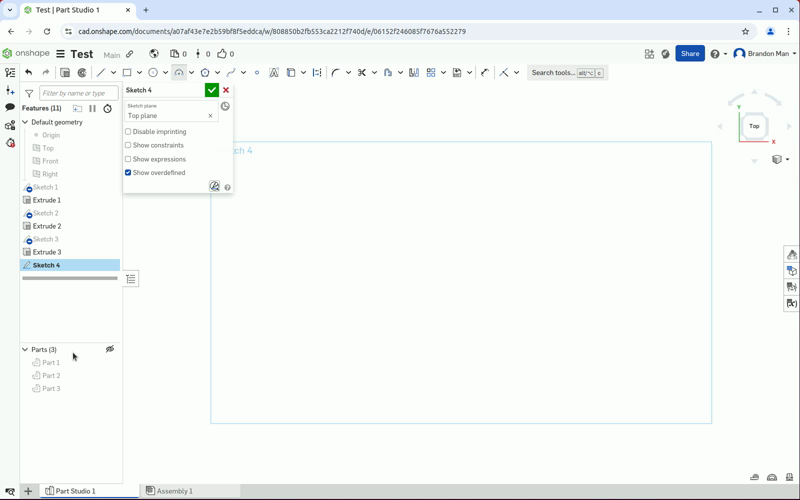
key_down(shift)
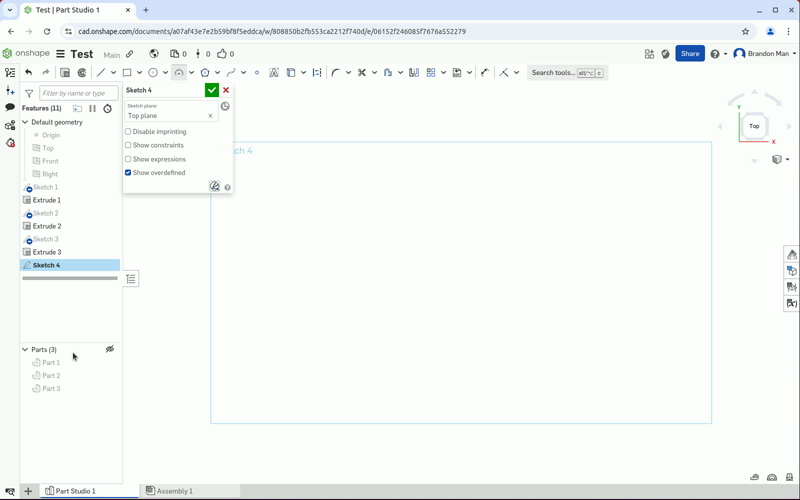
mouse_move(404, 282)
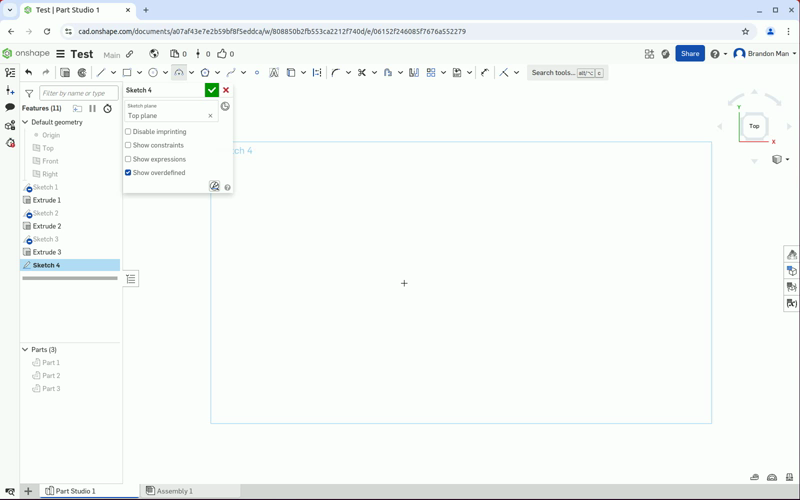
click(404, 282)
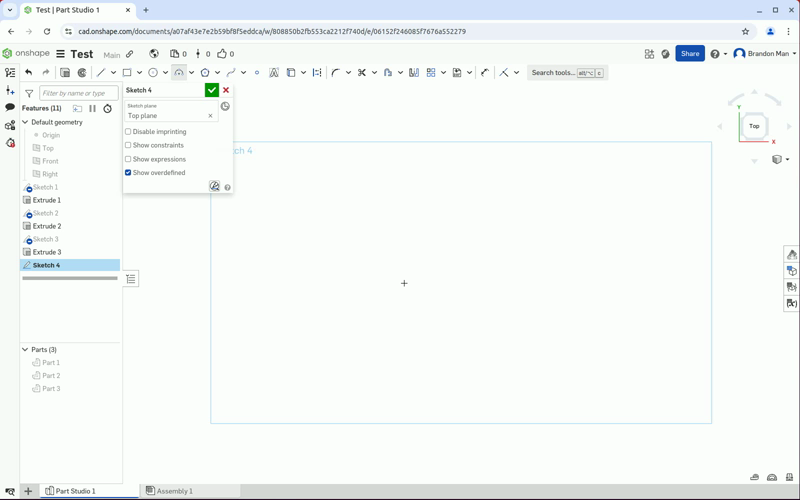
key_up(shift)
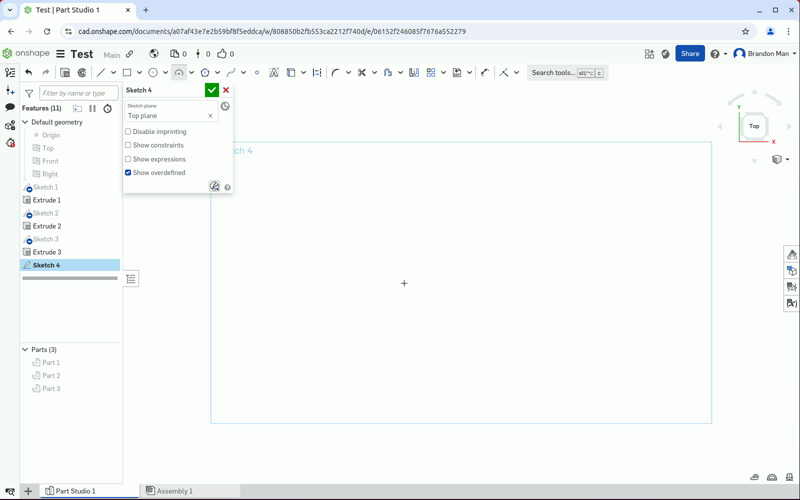
key_down(shift)
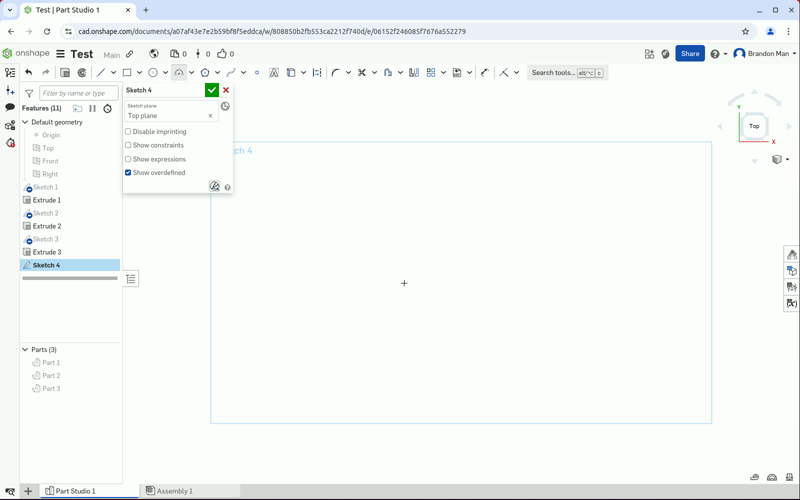
mouse_move(461, 339)
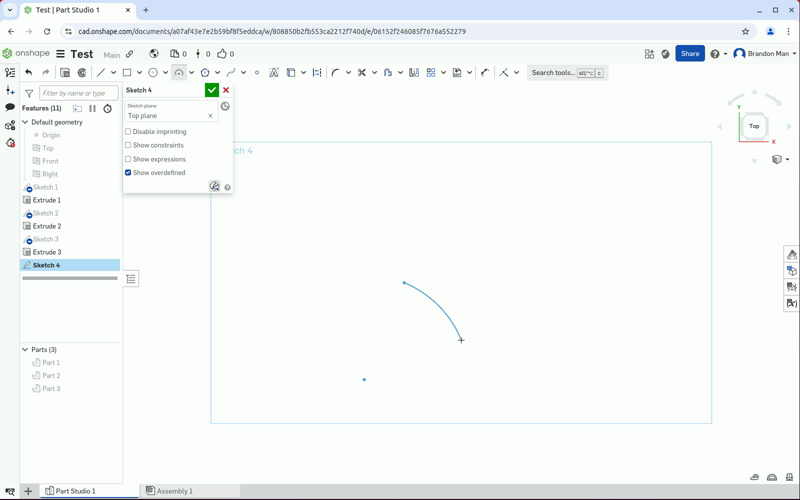
click(461, 339)
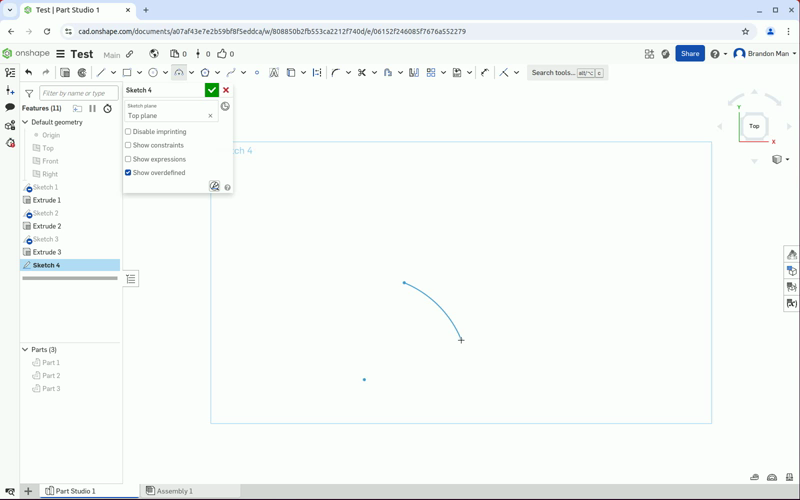
mouse_move(421, 323)
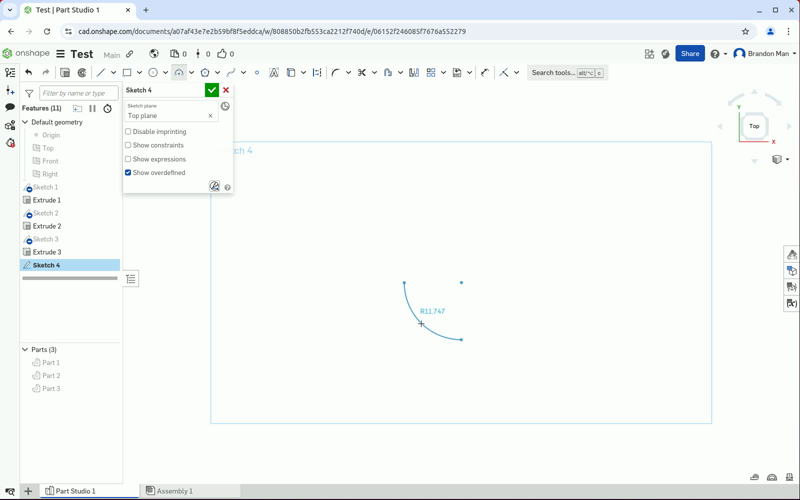
click(421, 323)
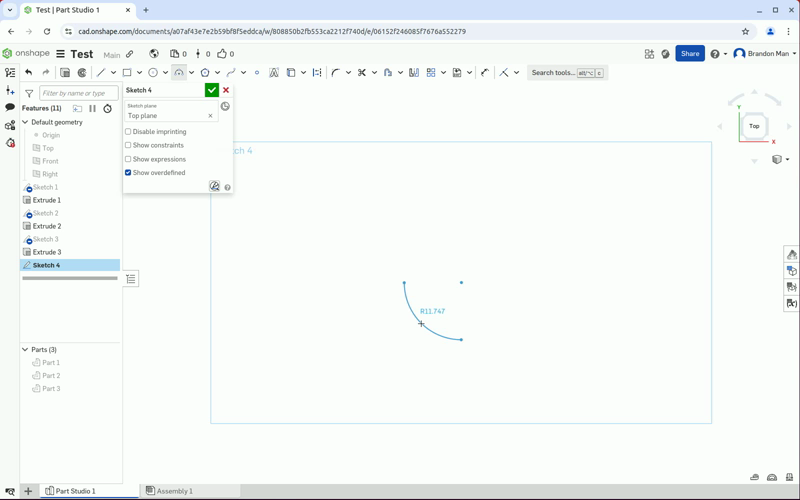
key_up(shift)
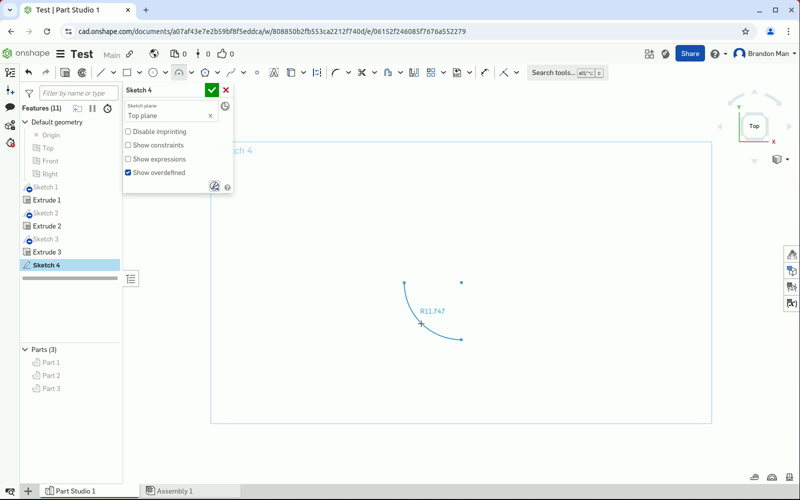
key(esc)
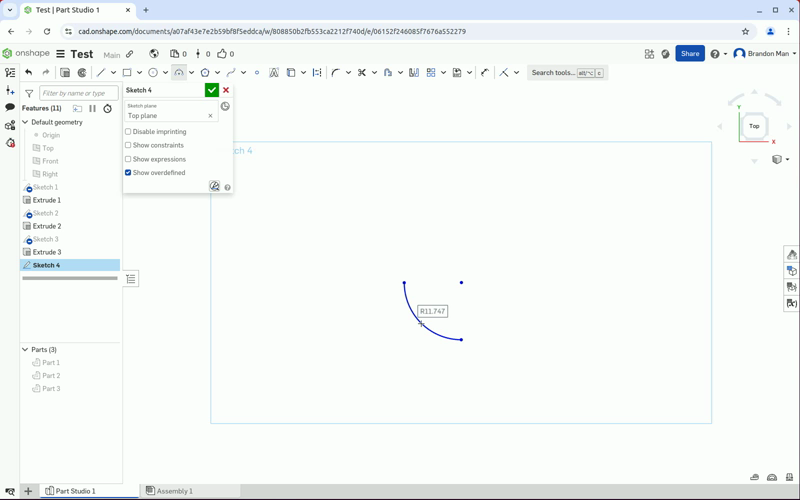
key(l)
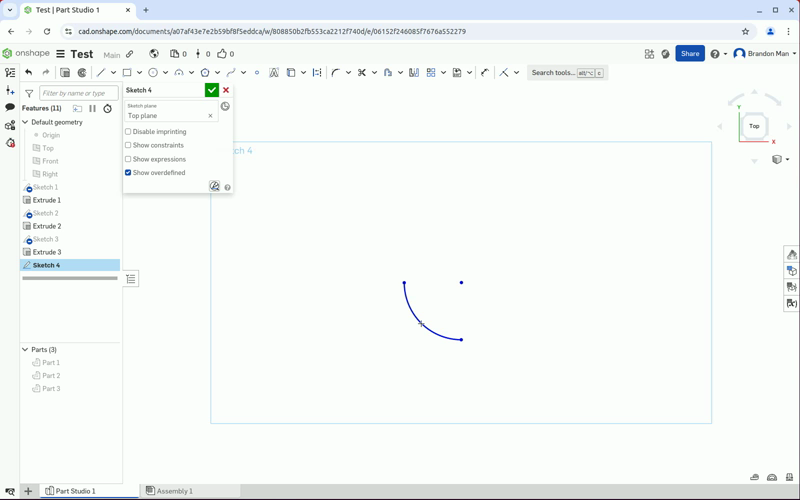
mouse_move(461, 339)
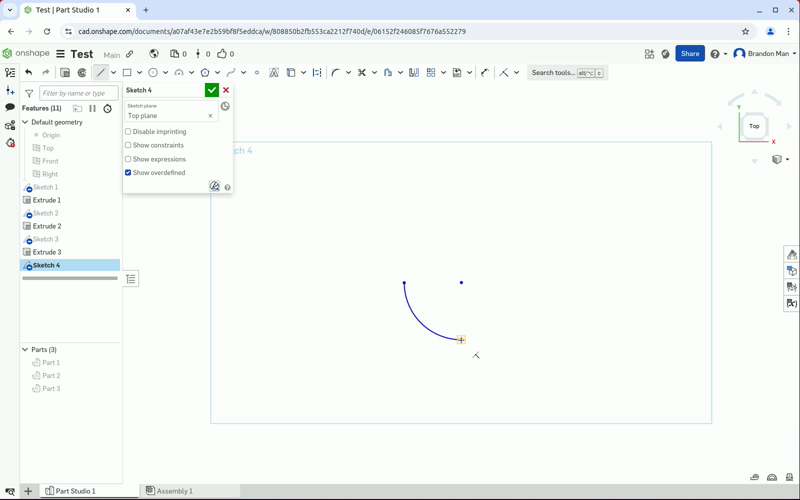
click(461, 339)
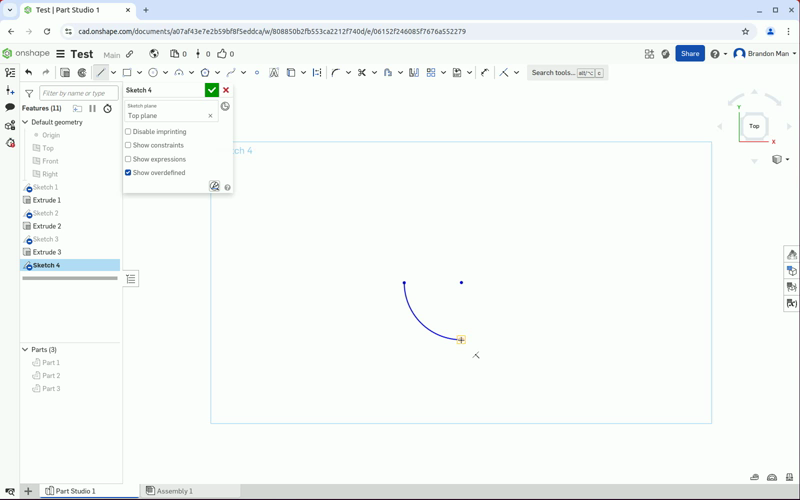
key_down(shift)
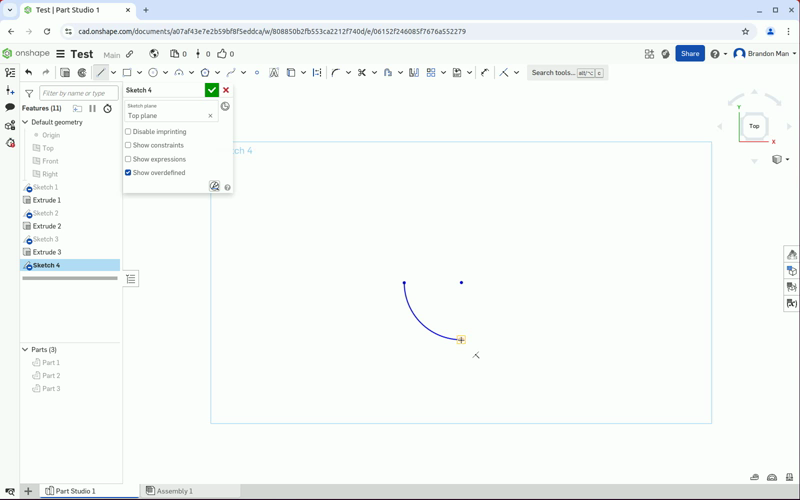
mouse_move(491, 339)
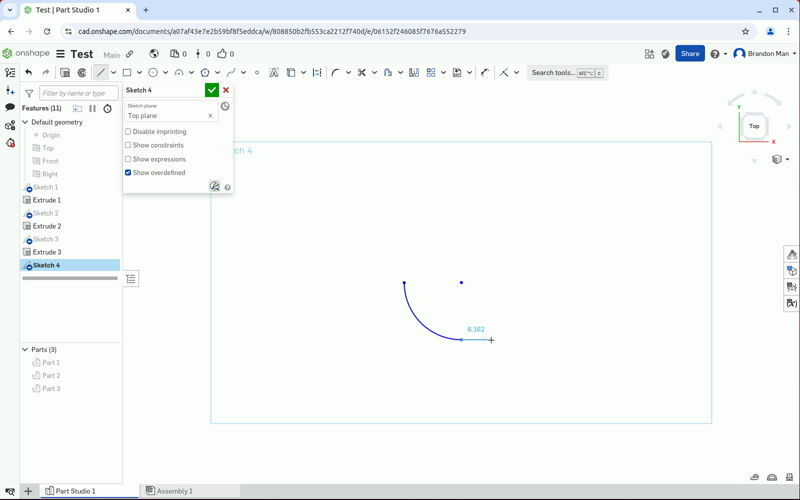
mouse_move(461, 291)
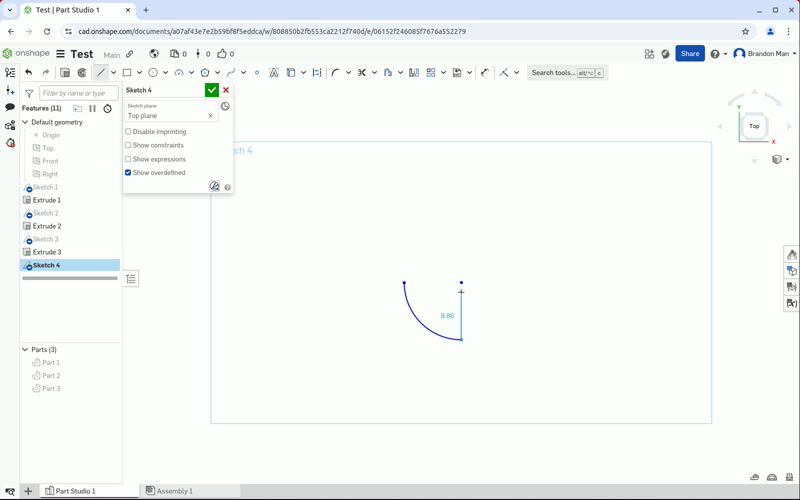
click(461, 291)
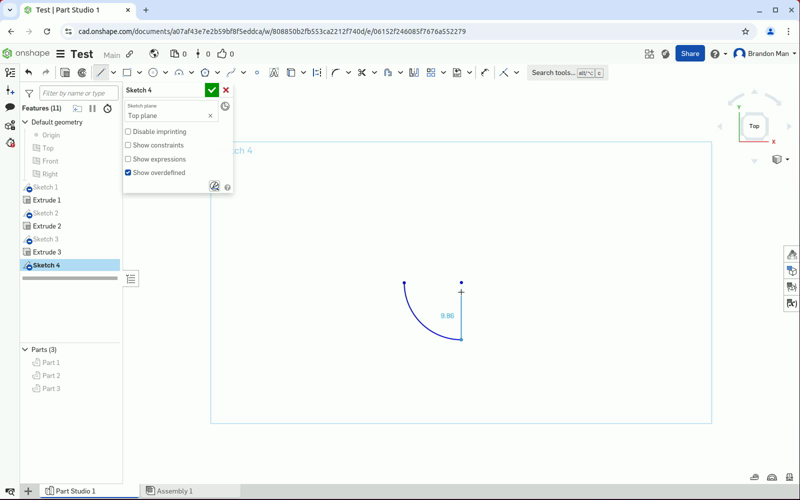
key_up(shift)
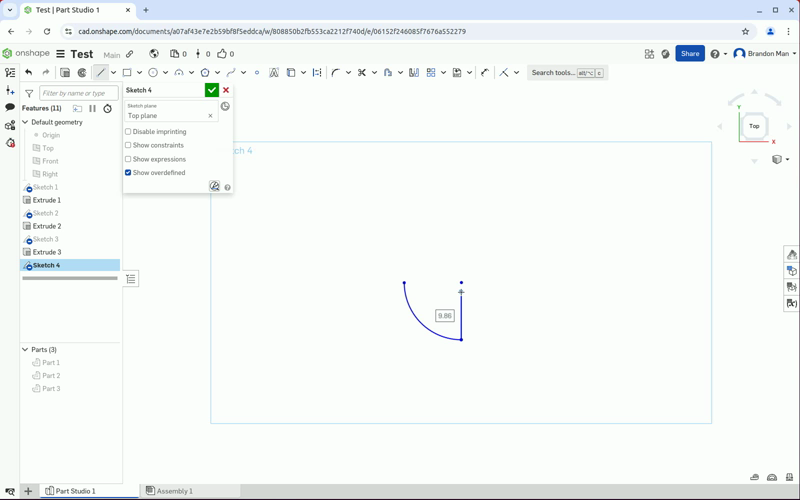
key(esc)
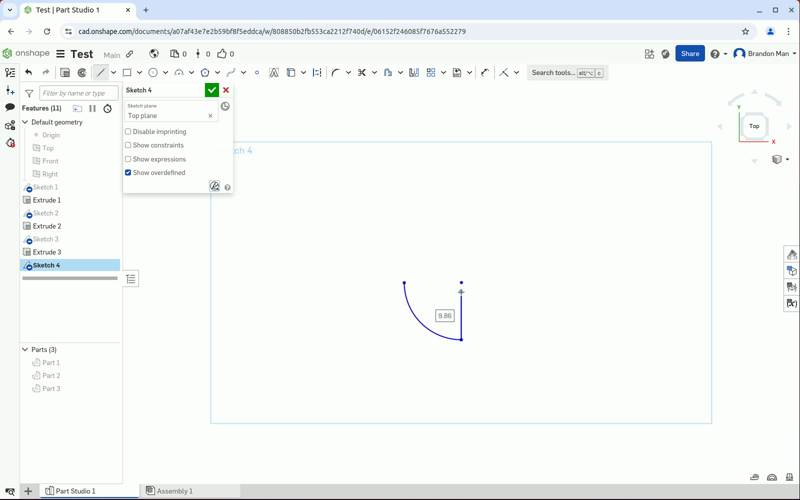
key(a)
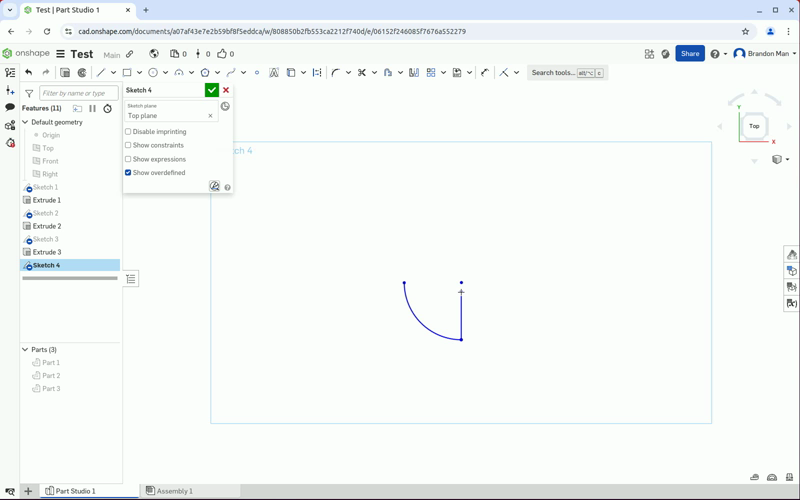
mouse_move(461, 291)
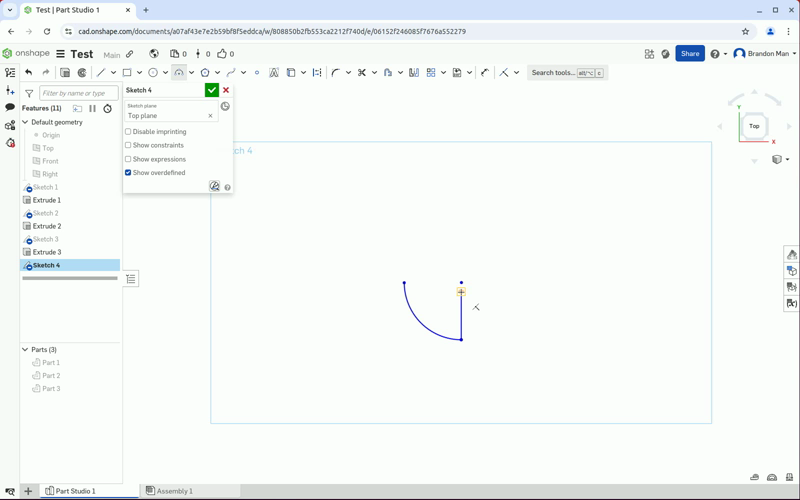
click(461, 291)
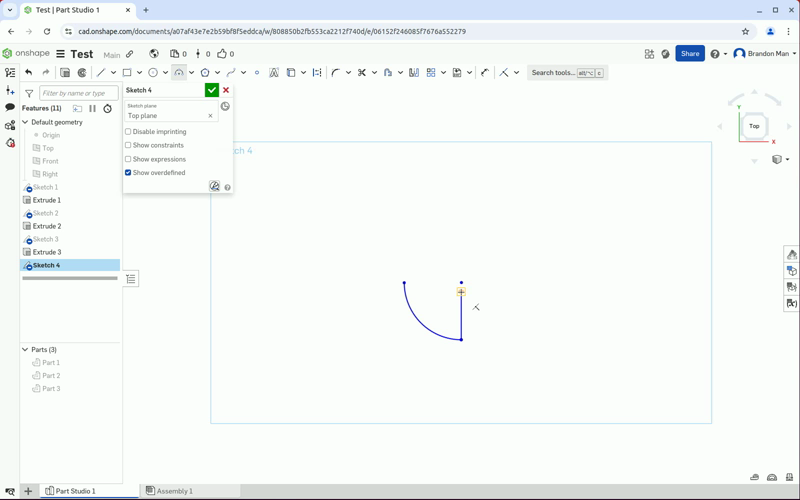
key_down(shift)
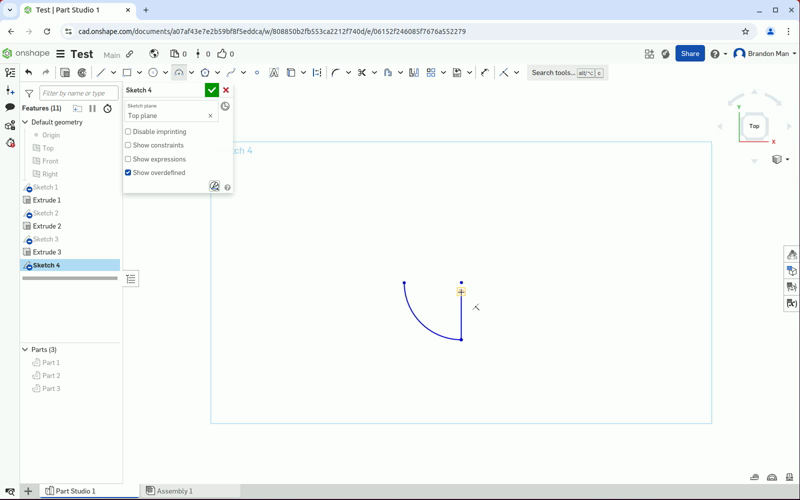
mouse_move(452, 282)
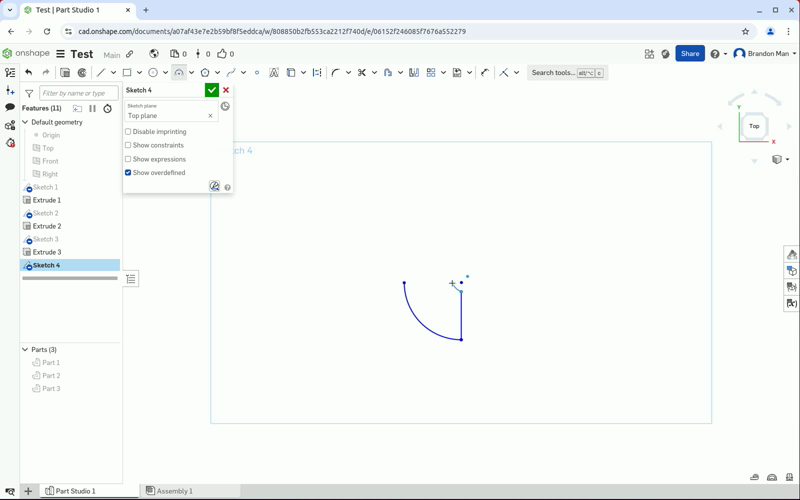
click(452, 282)
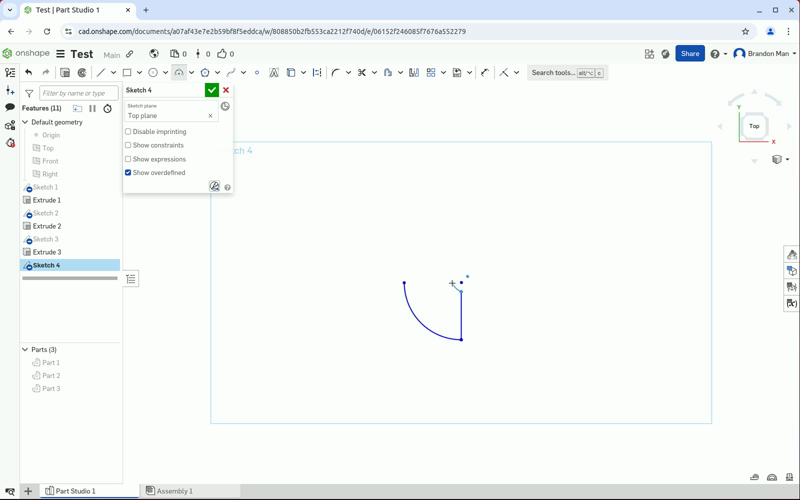
mouse_move(455, 289)
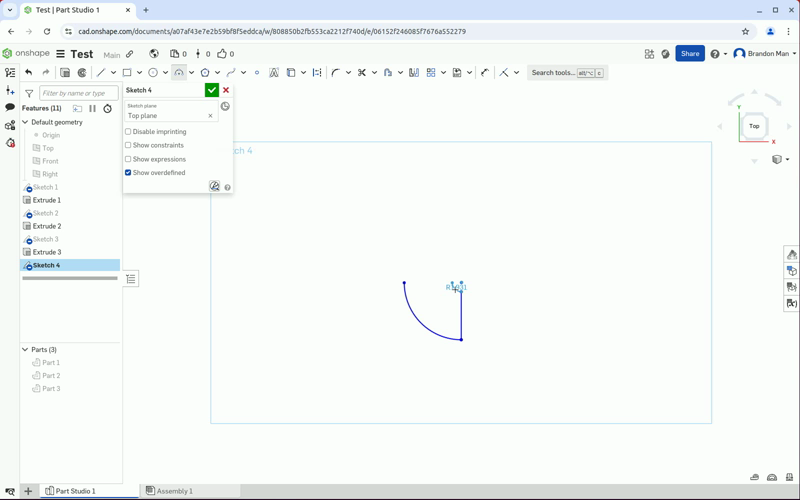
click(455, 289)
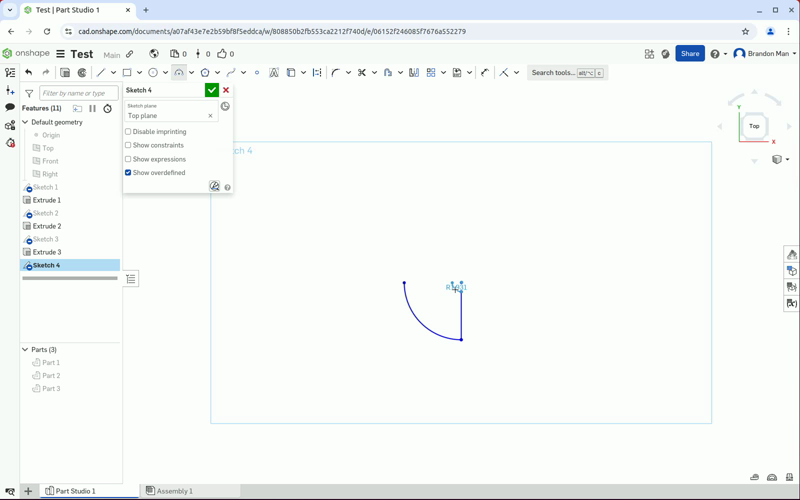
key_up(shift)
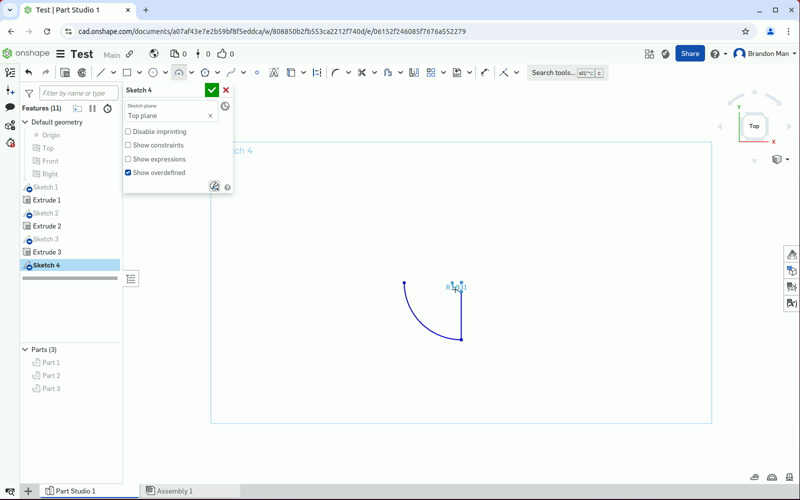
key(esc)
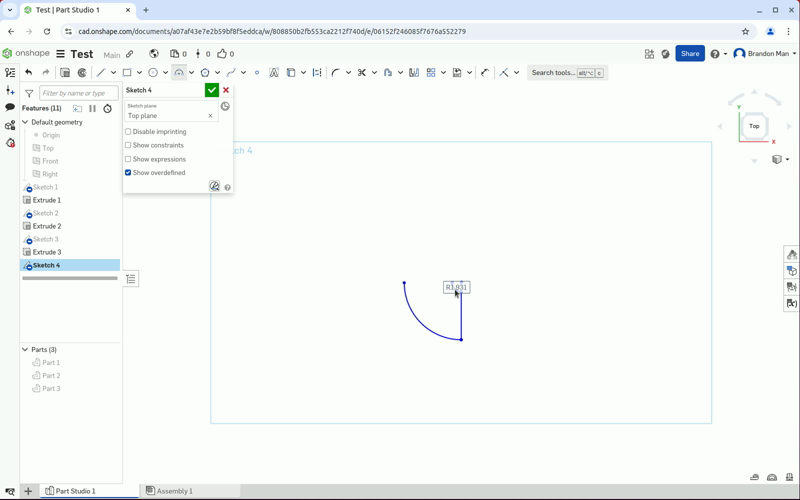
key(l)
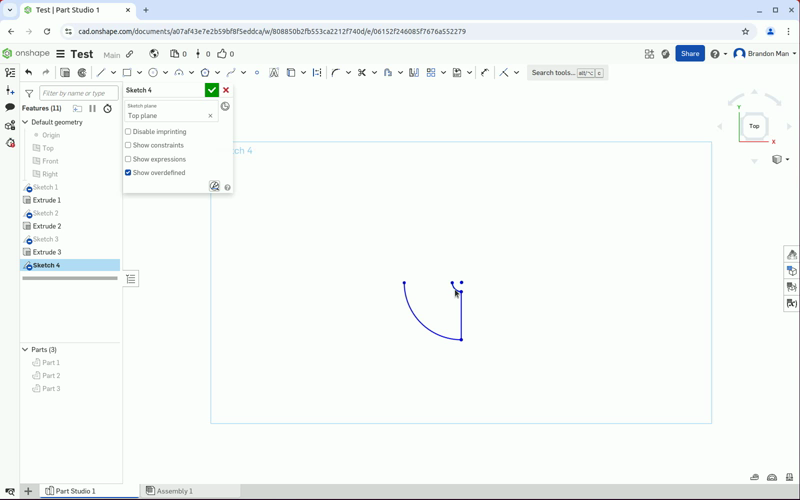
mouse_move(452, 282)
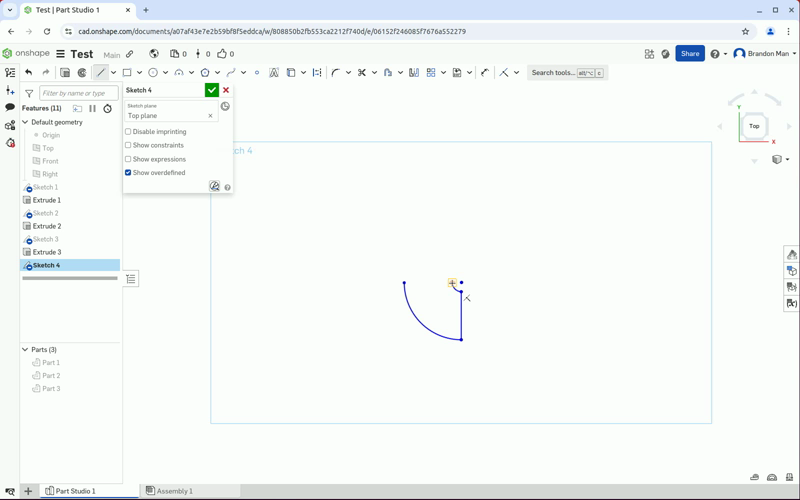
click(452, 282)
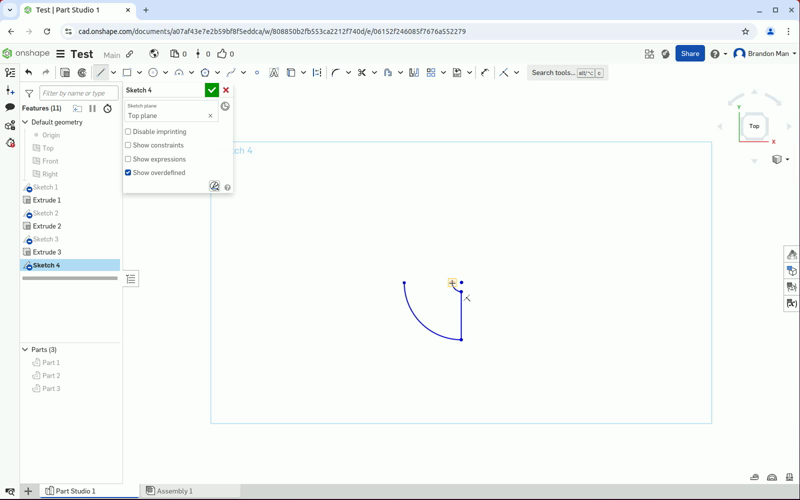
mouse_move(482, 282)
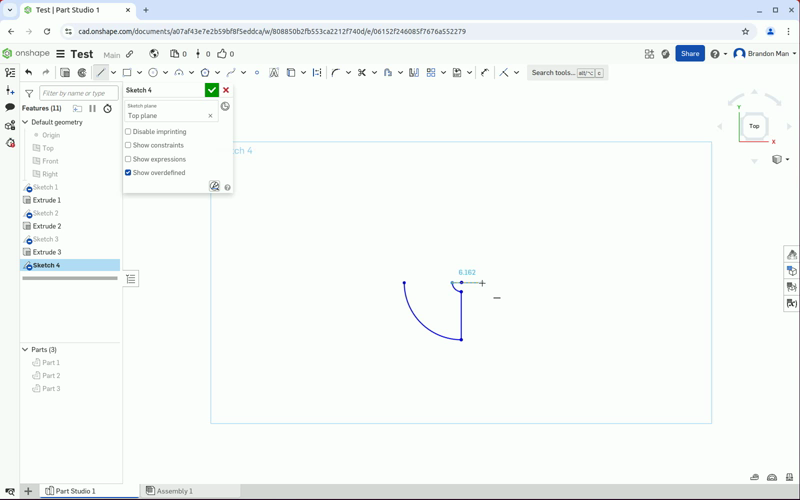
key_down(shift)
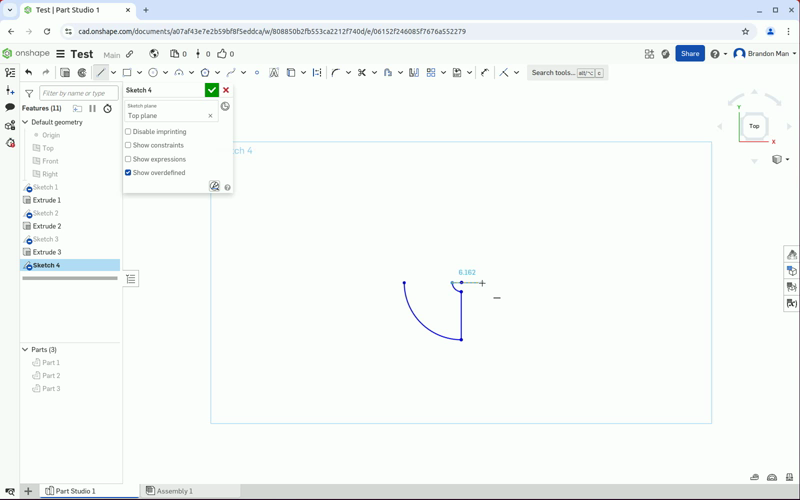
mouse_move(404, 282)
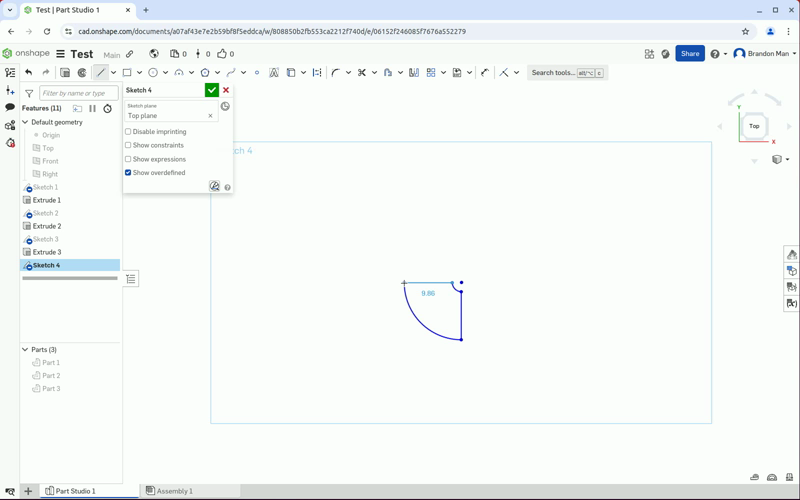
key_up(shift)
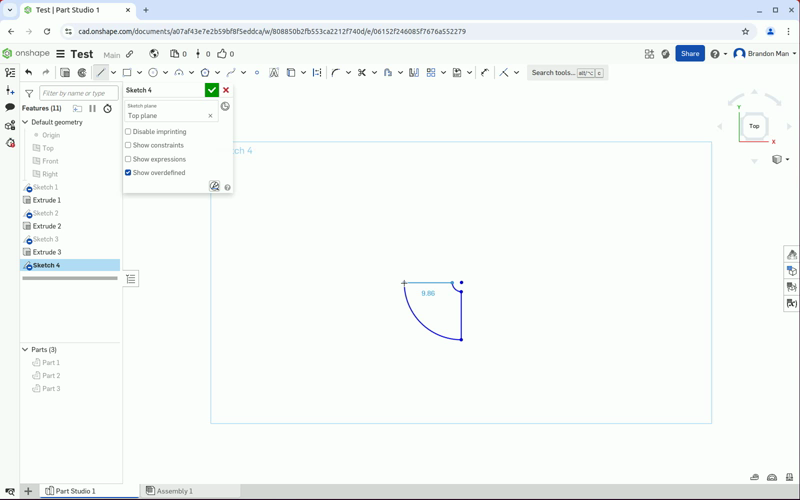
click(404, 282)
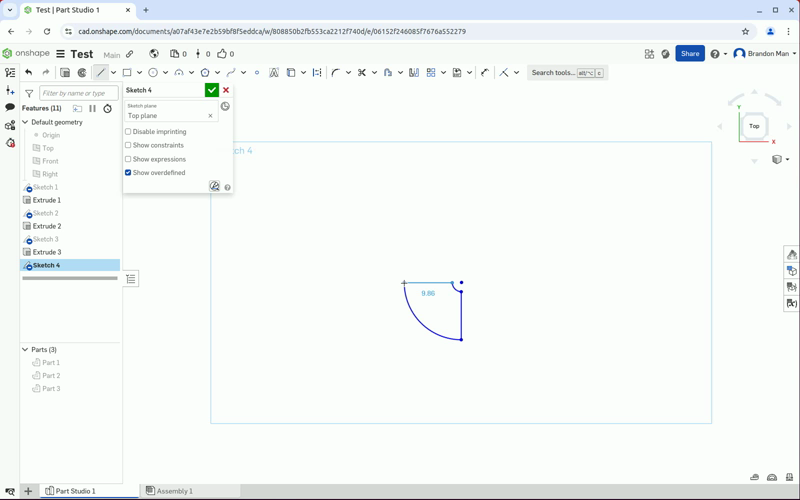
key(esc)
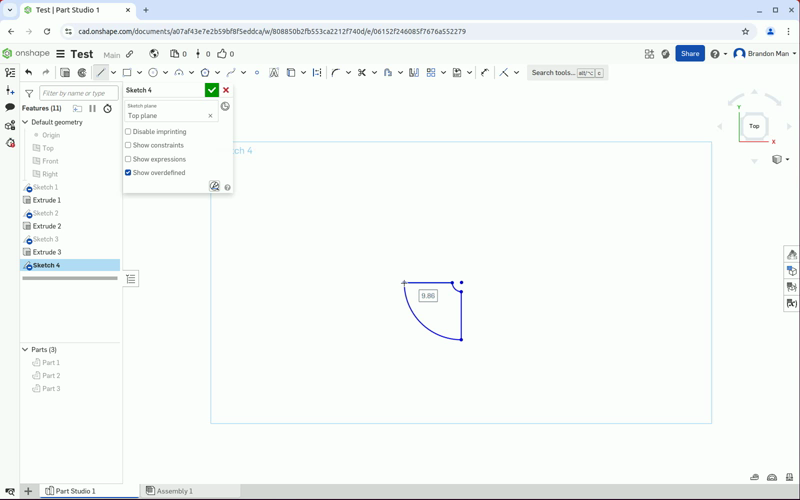
mouse_move(440, 284)
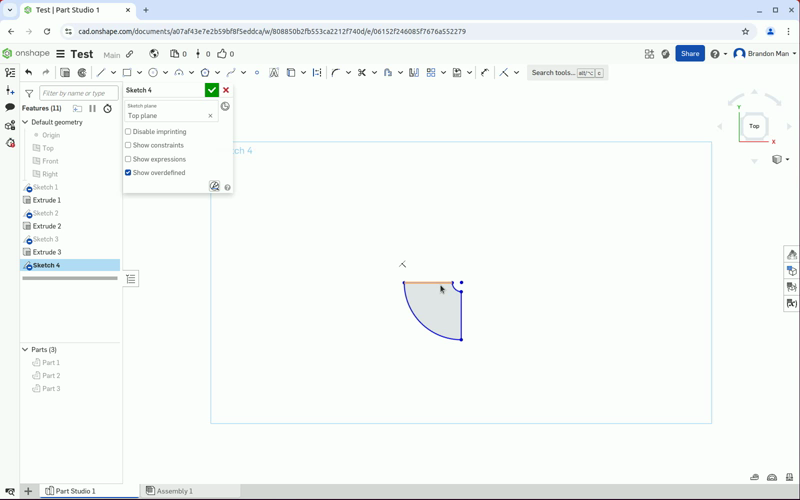
scroll(6)
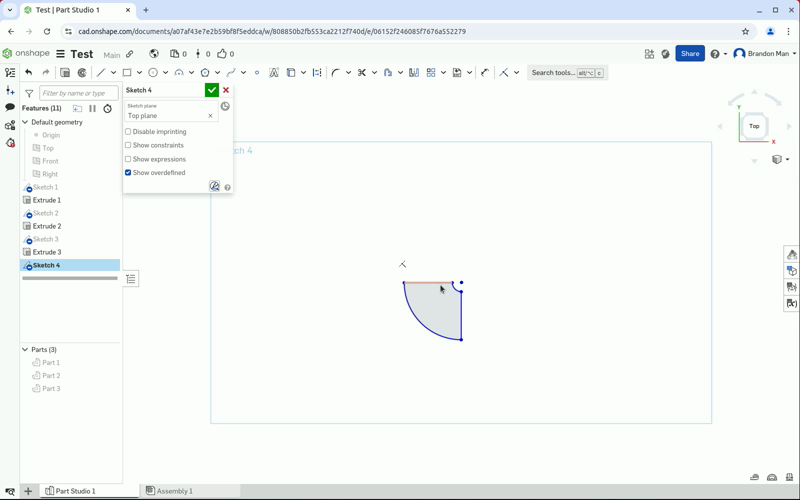
scroll(6)
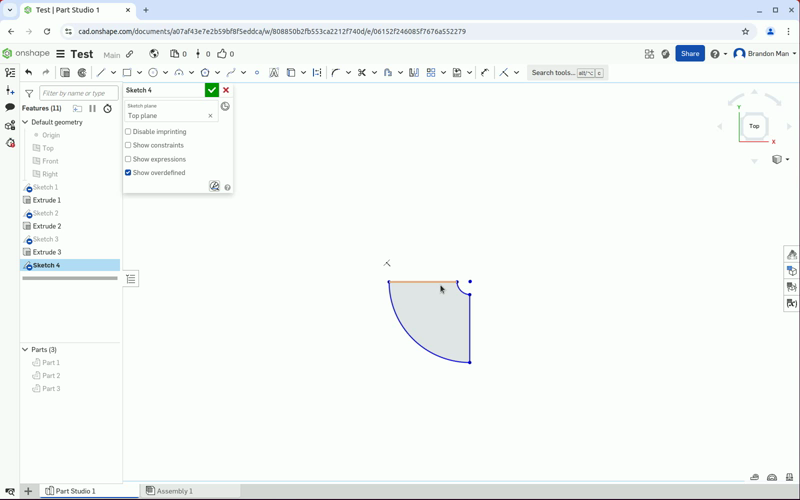
scroll(6)
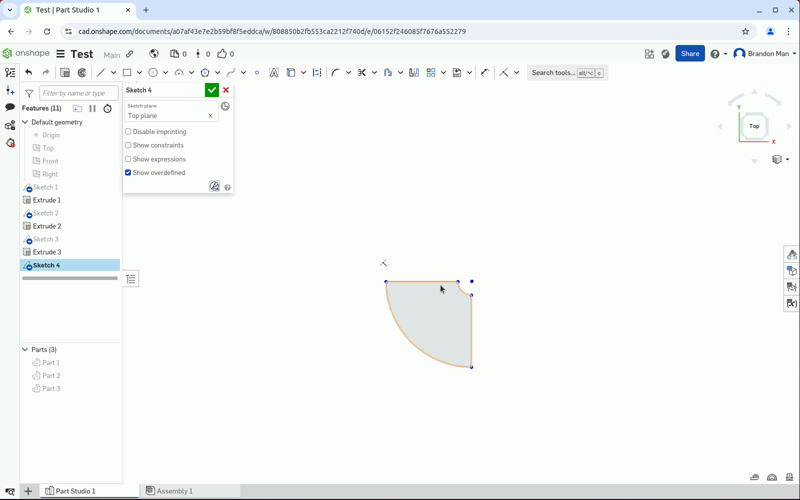
scroll(6)
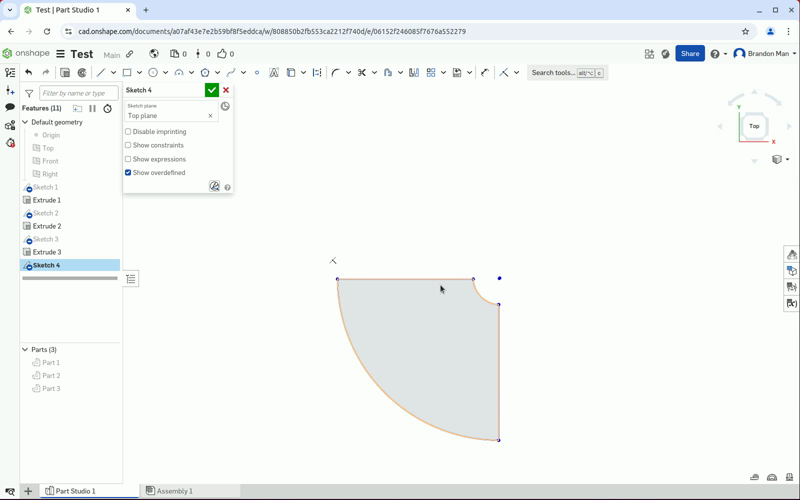
scroll(6)
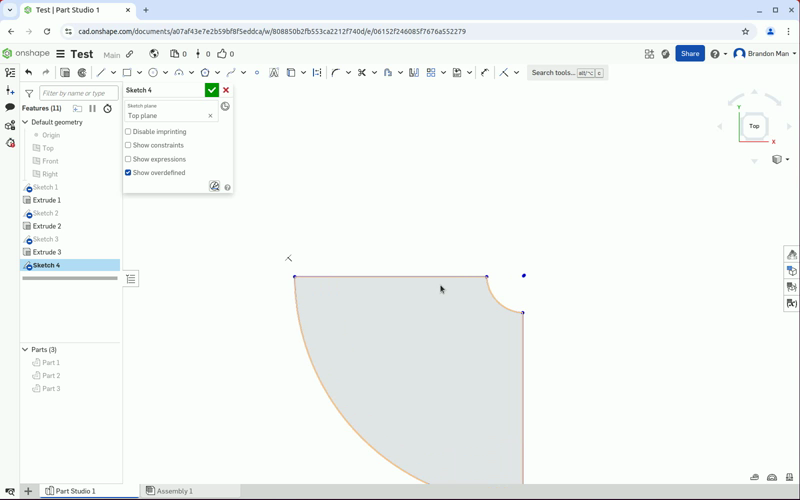
scroll(6)
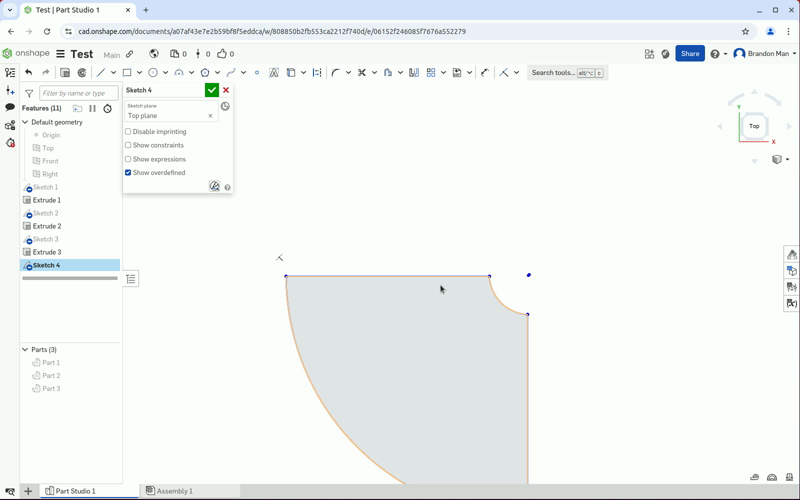
scroll(6)
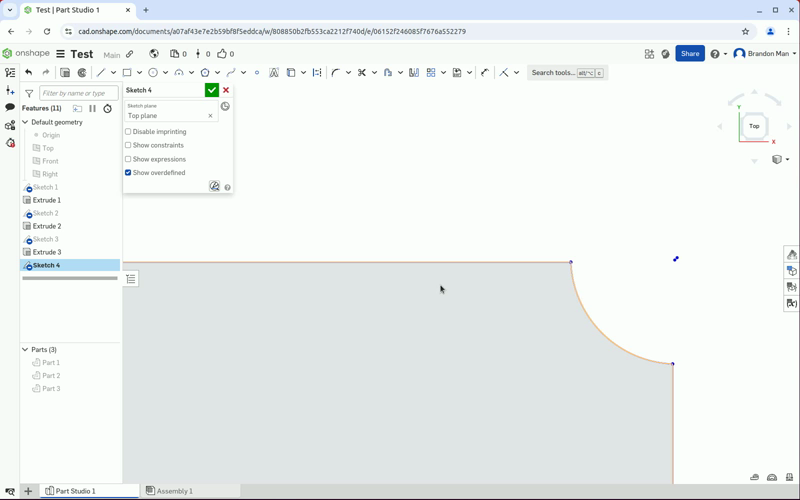
click(440, 284)
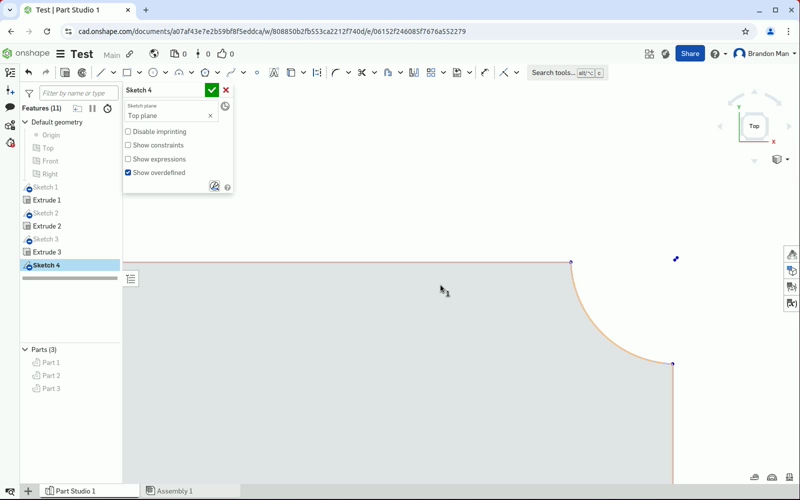
scroll(-6)
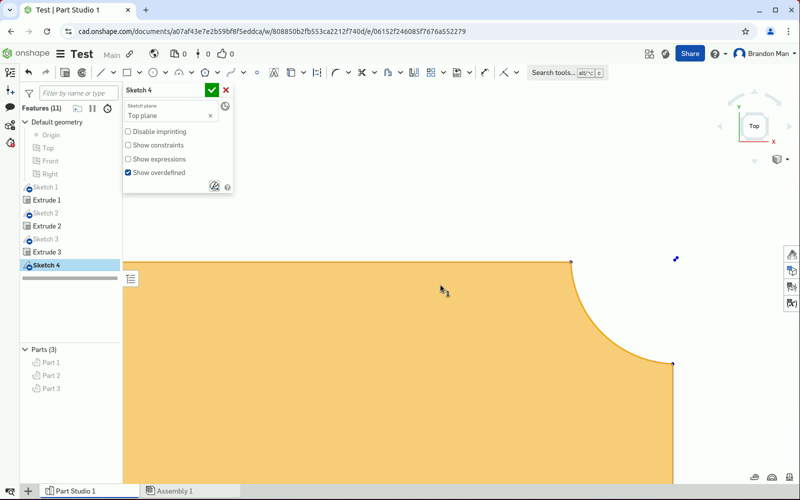
scroll(-6)
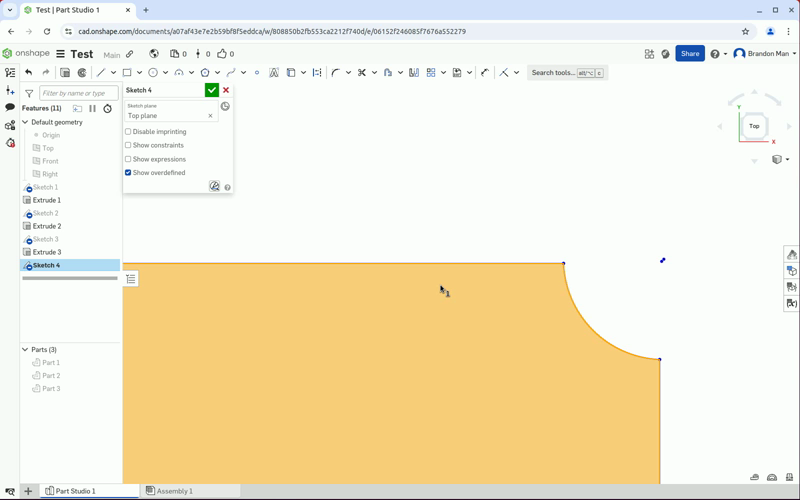
scroll(-6)
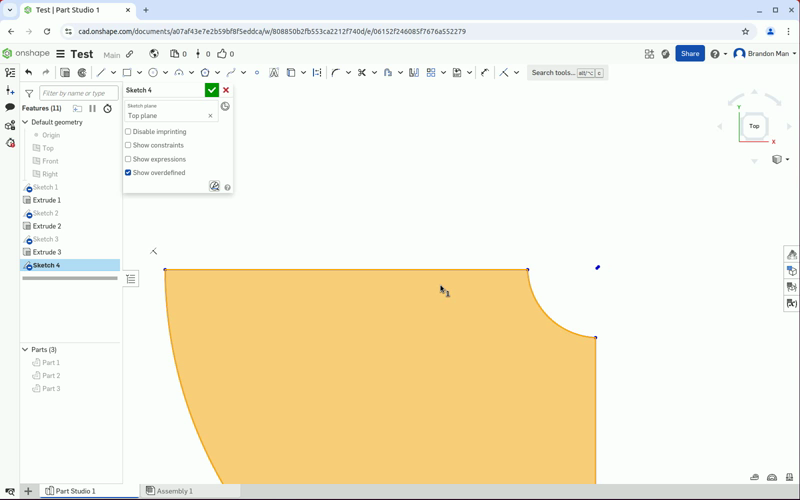
scroll(-6)
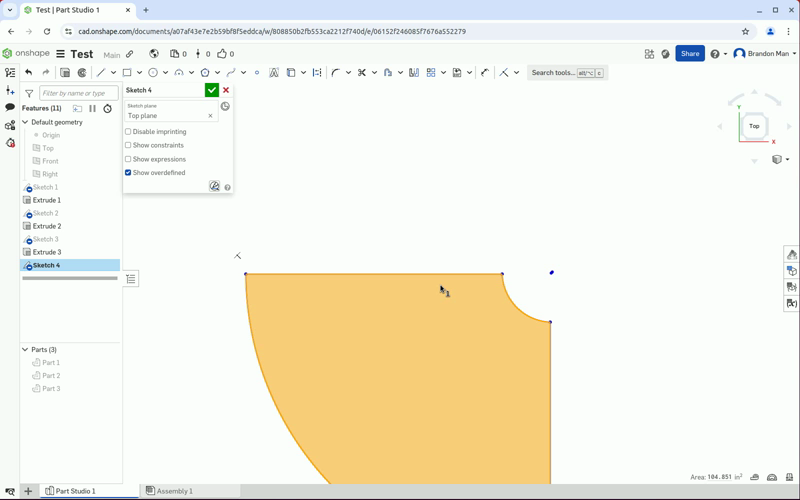
scroll(-6)
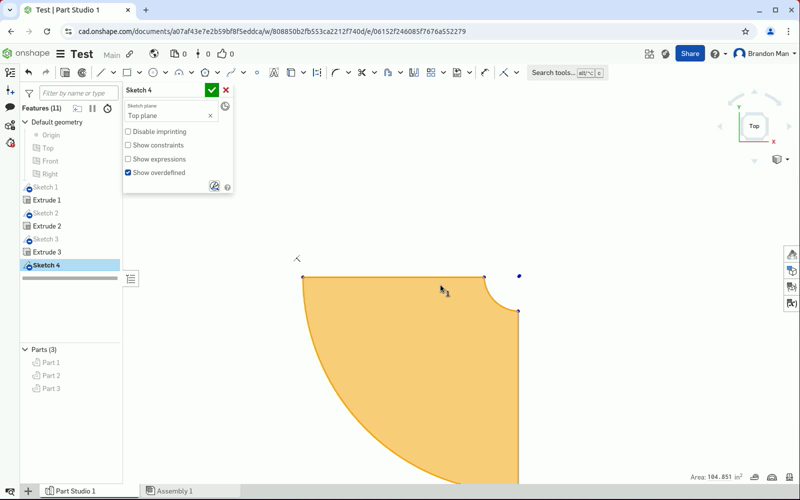
scroll(-6)
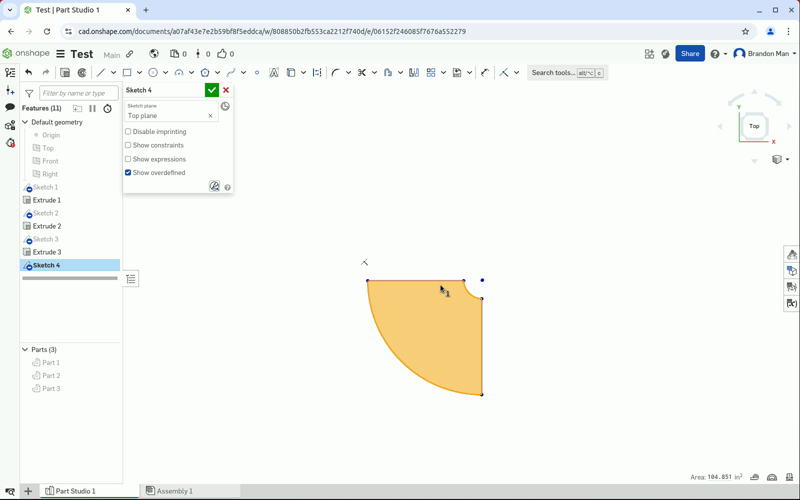
scroll(-6)
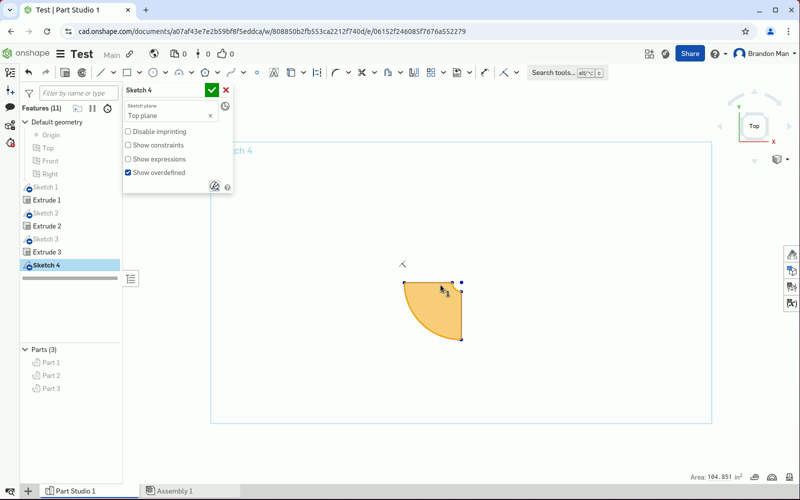
mouse_move(73, 352)
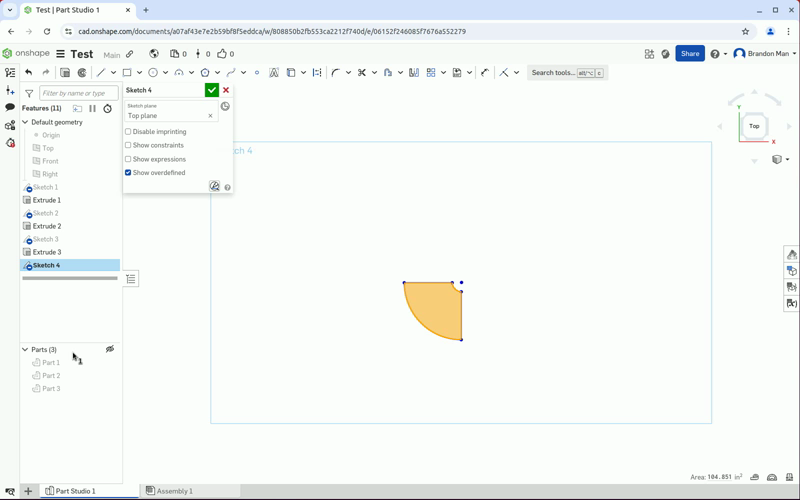
key(shift+y)
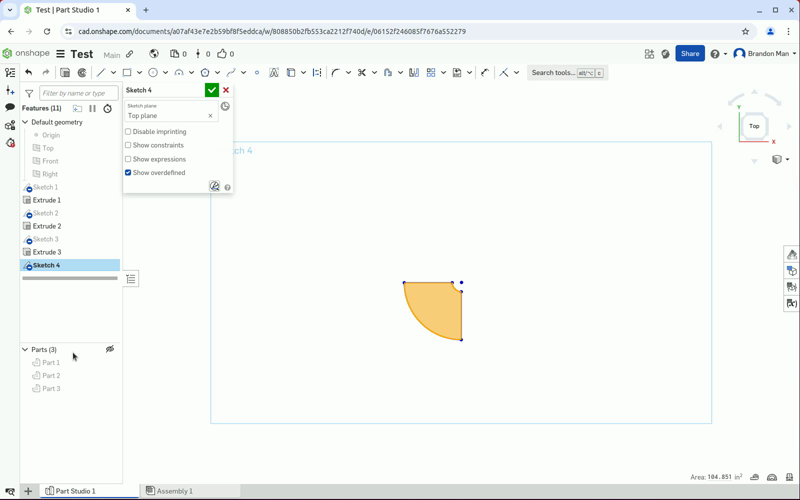
key(shift+e)
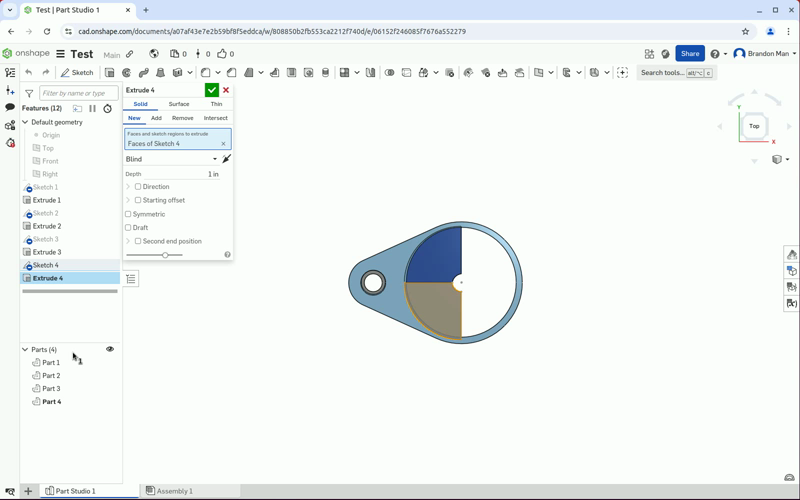
mouse_move(143, 106)
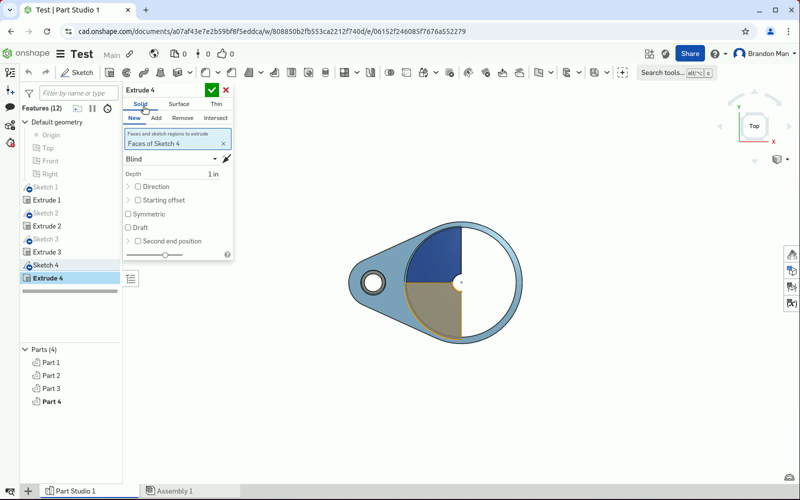
click(143, 106)
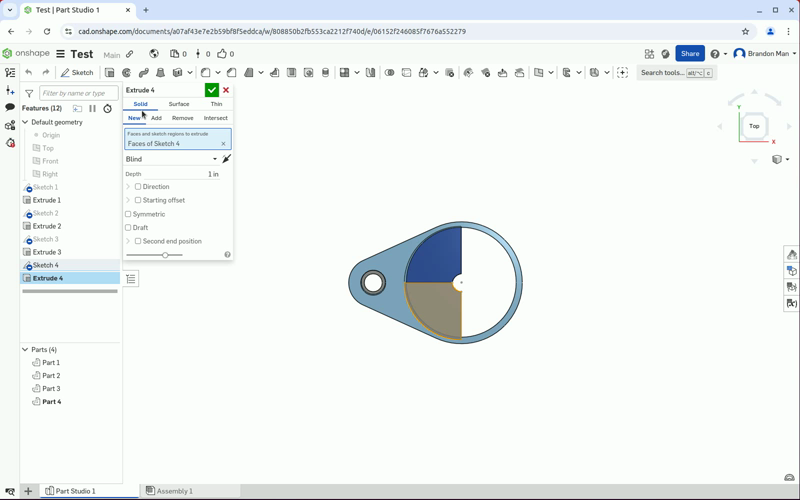
mouse_move(137, 120)
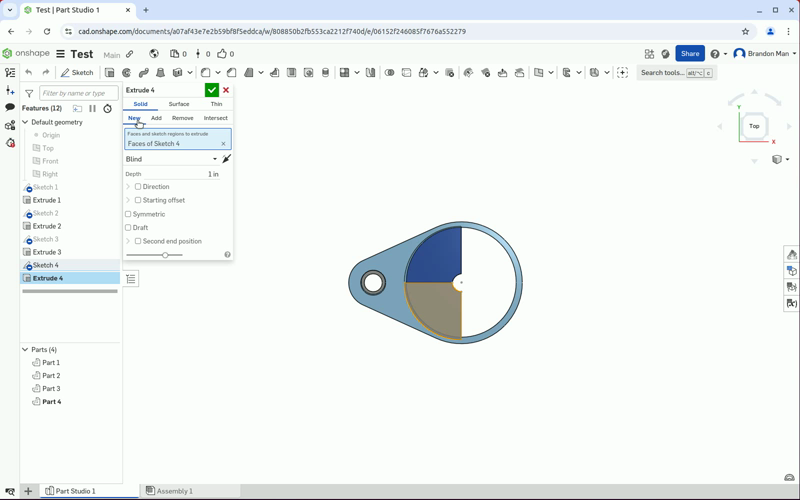
click(137, 120)
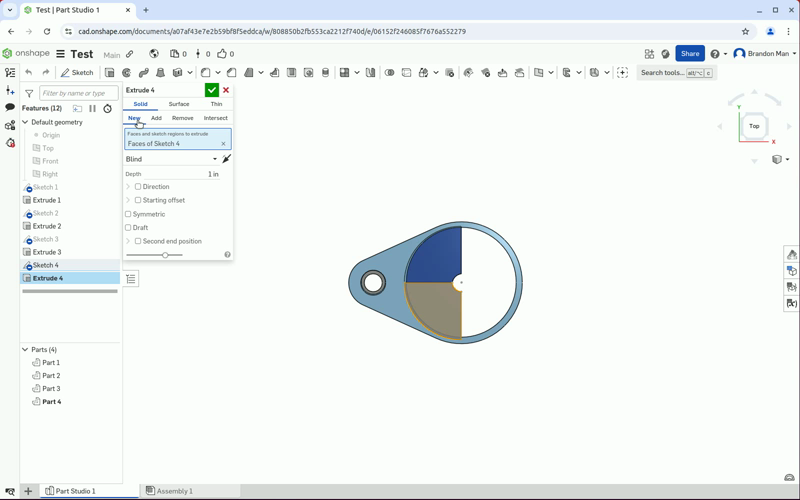
key(tab, 4)
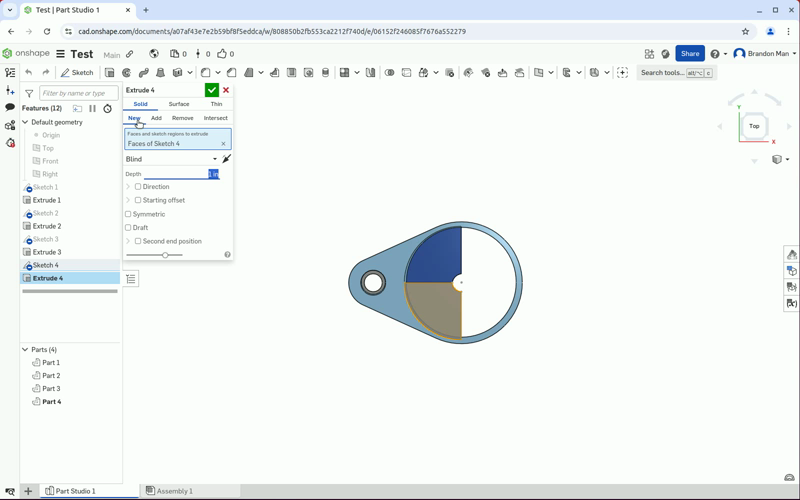
text(0.481)
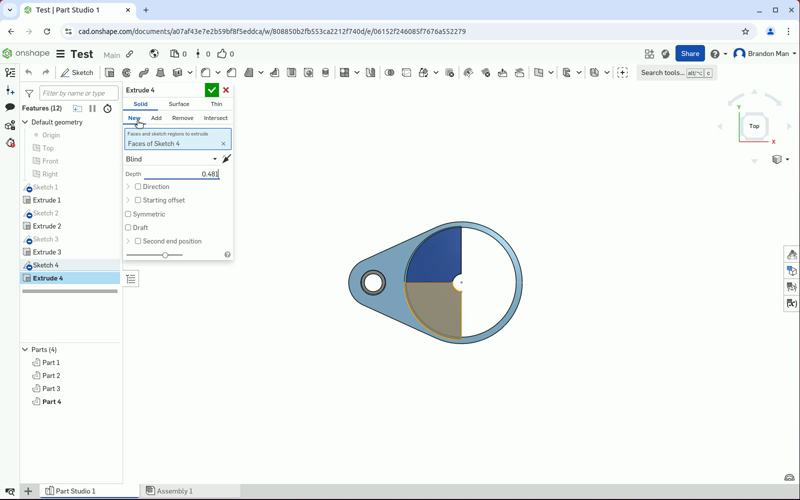
key(enter)
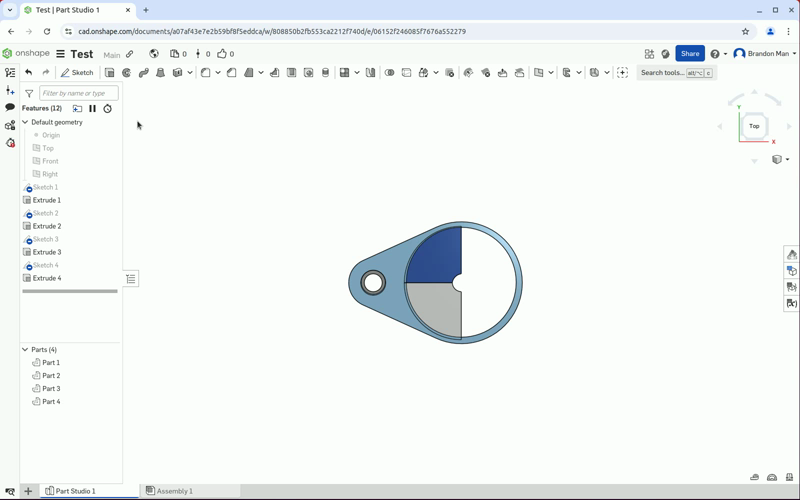
key(shift+h)
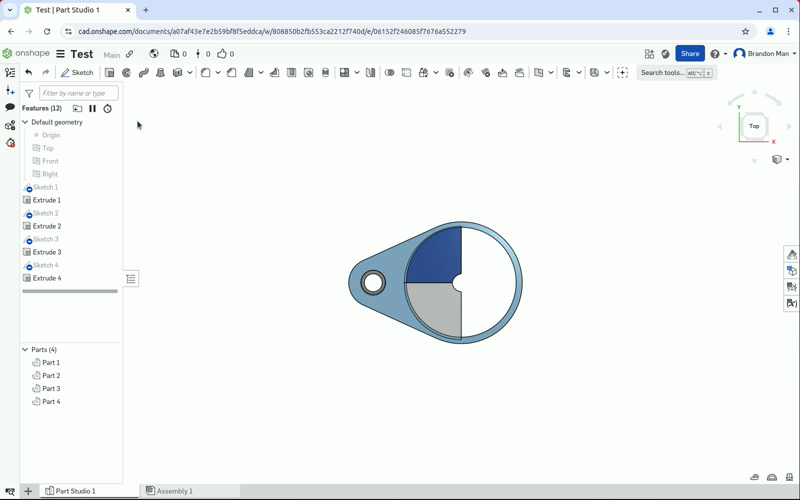
key(shift+h)
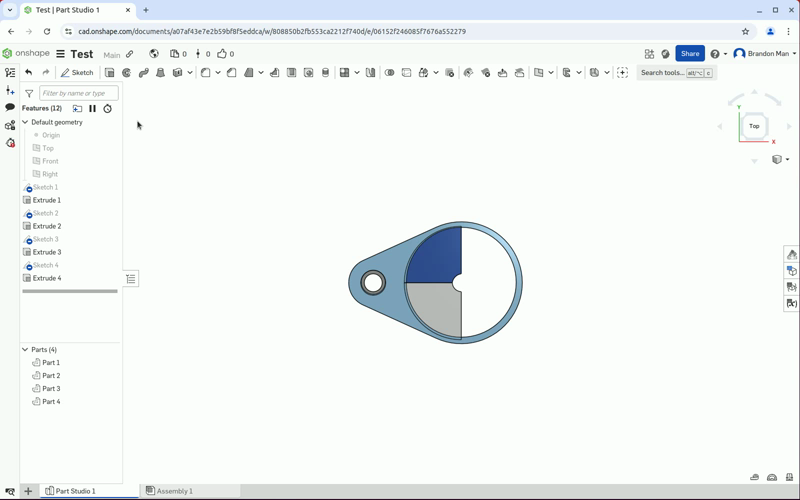
mouse_move(73, 189)
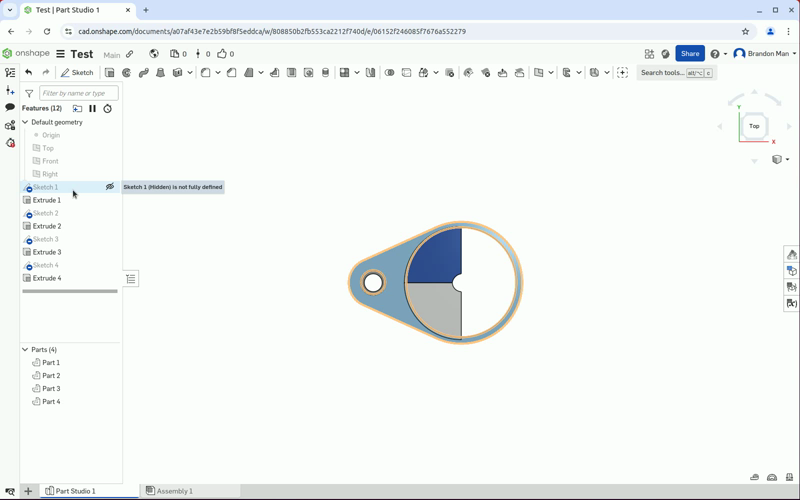
click(73, 189)
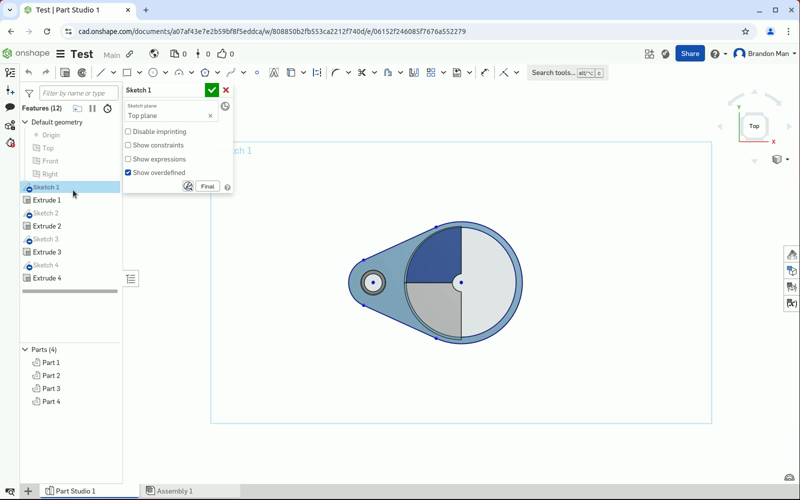
mouse_move(229, 92)
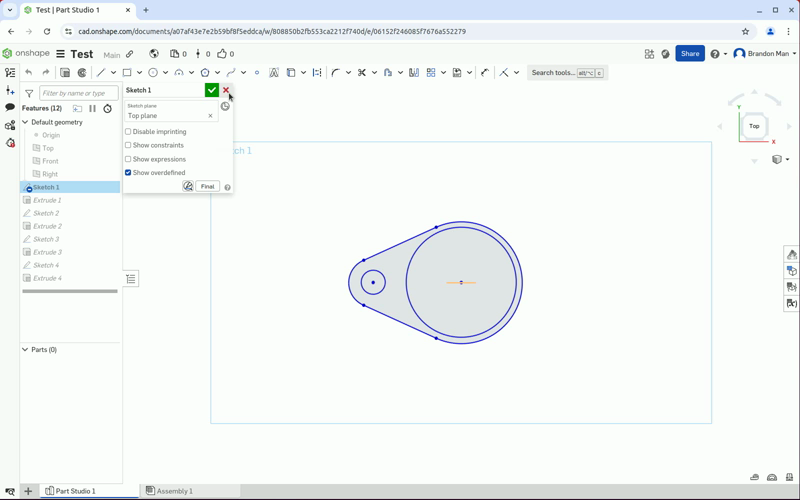
click(229, 92)
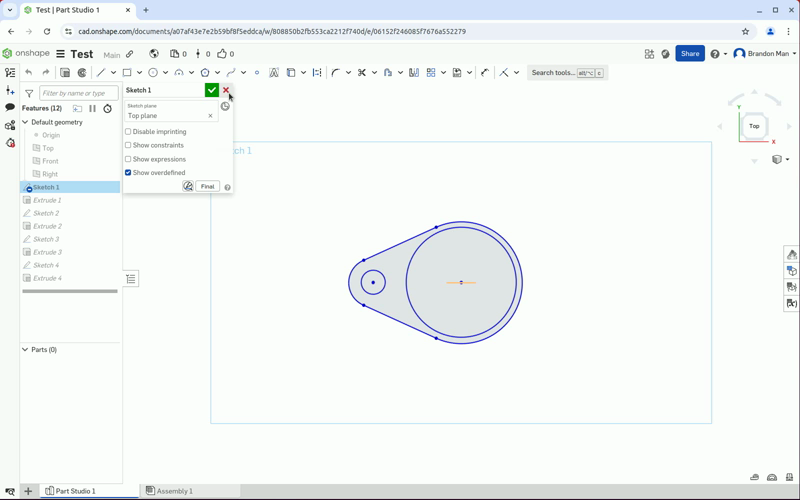
key(shift+s)
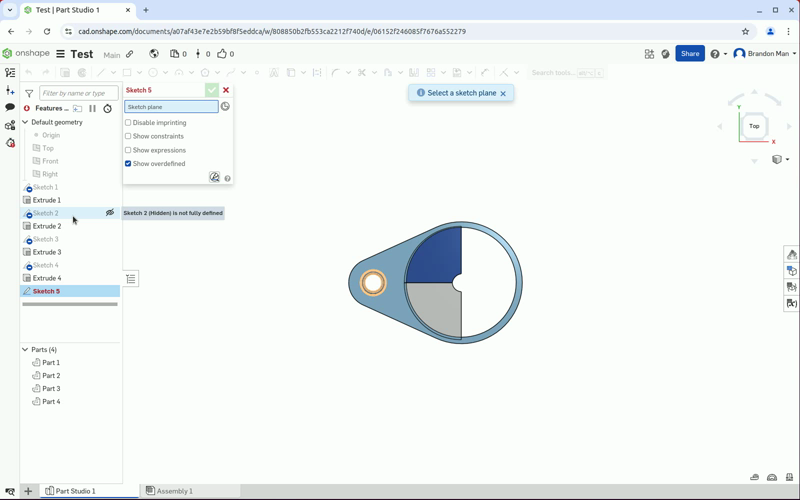
scroll(3)
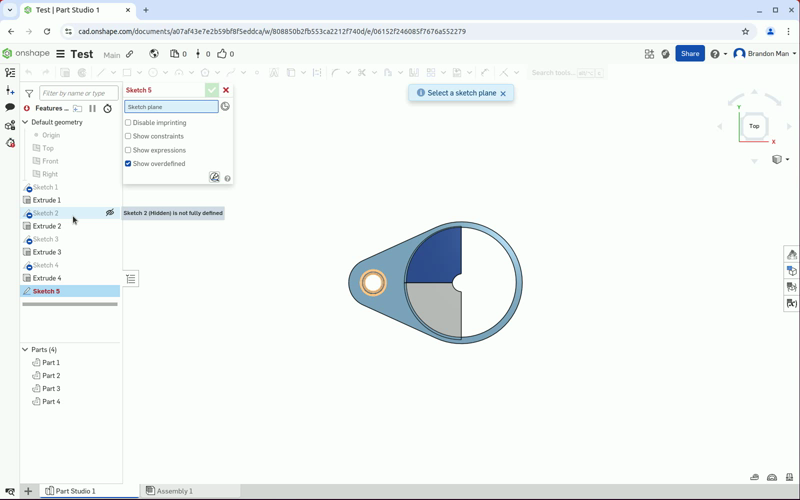
mouse_move(73, 150)
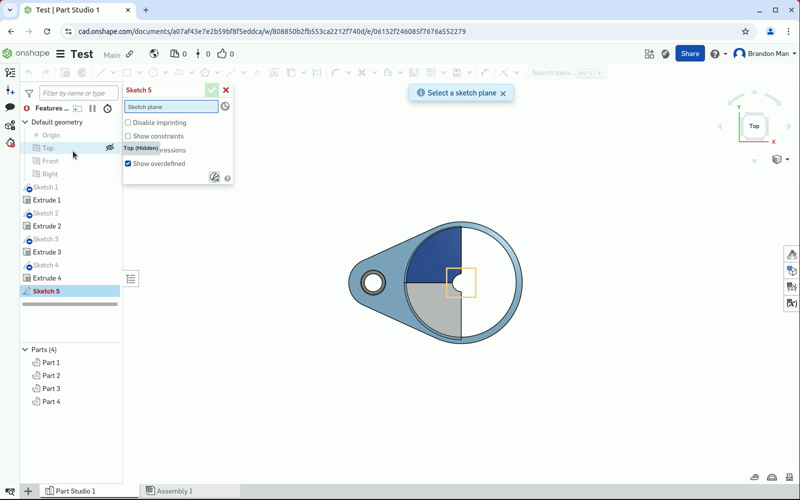
click(73, 150)
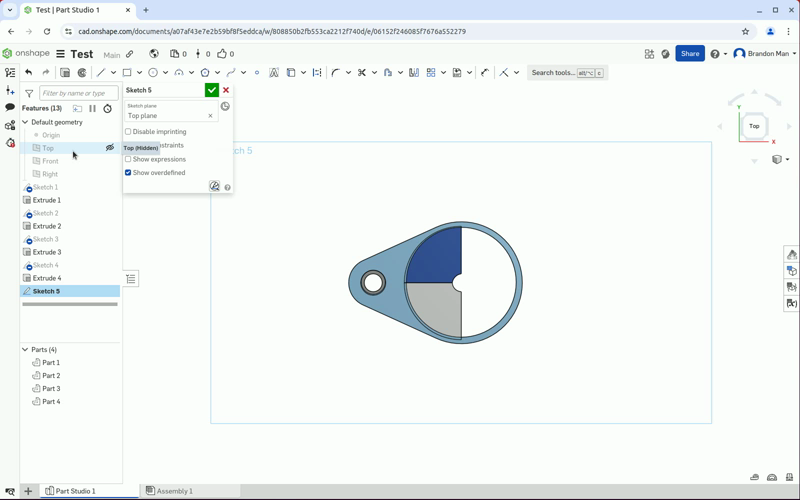
mouse_move(73, 352)
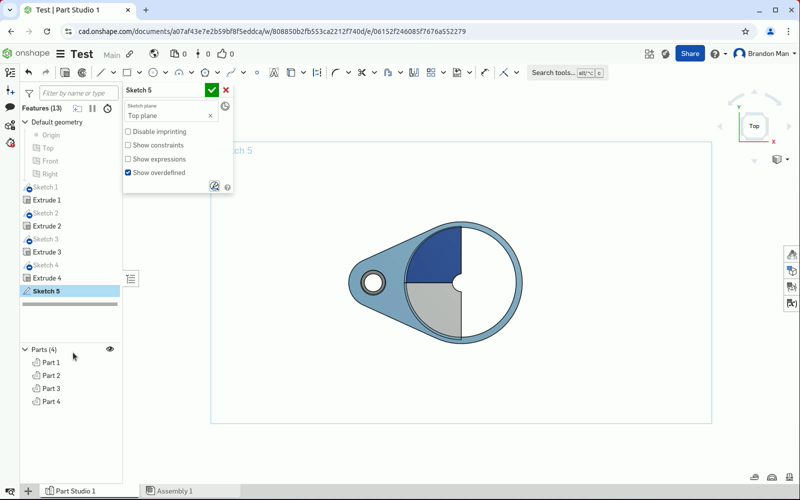
key(y)
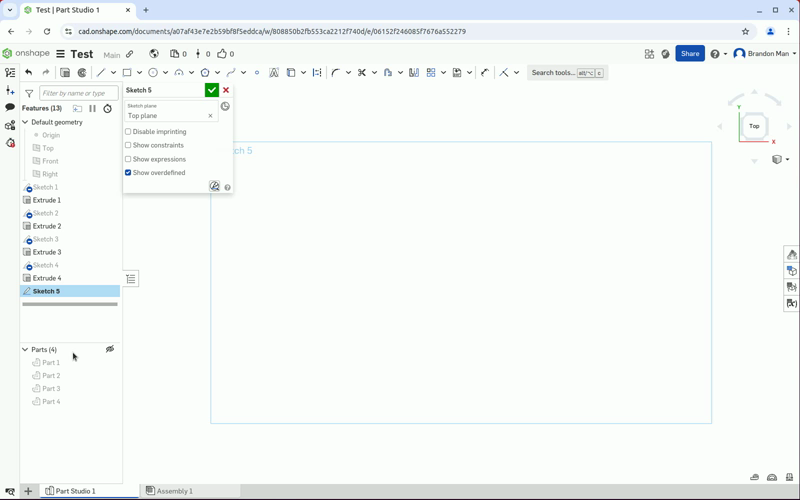
key(a)
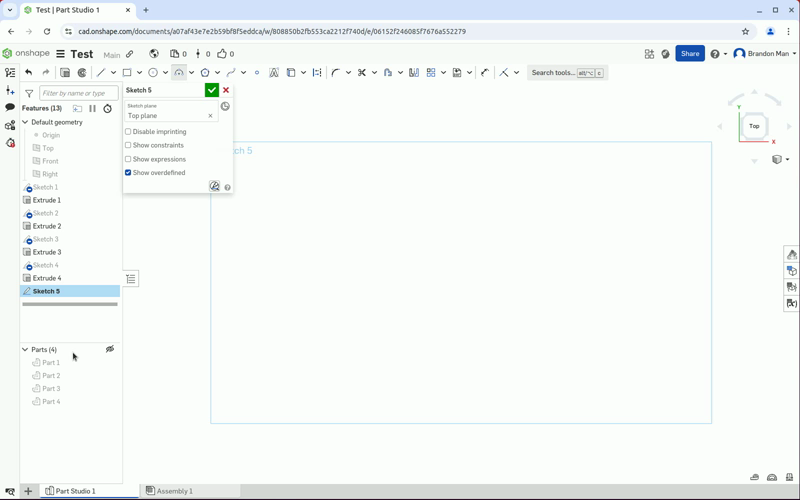
key_down(shift)
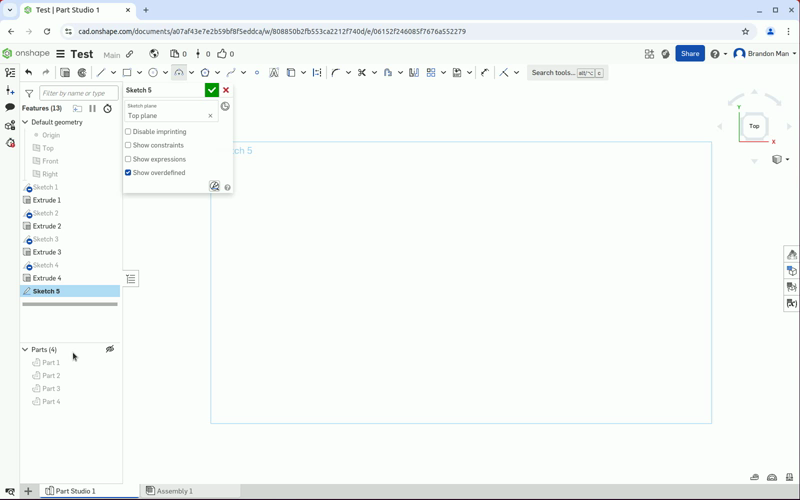
mouse_move(460, 339)
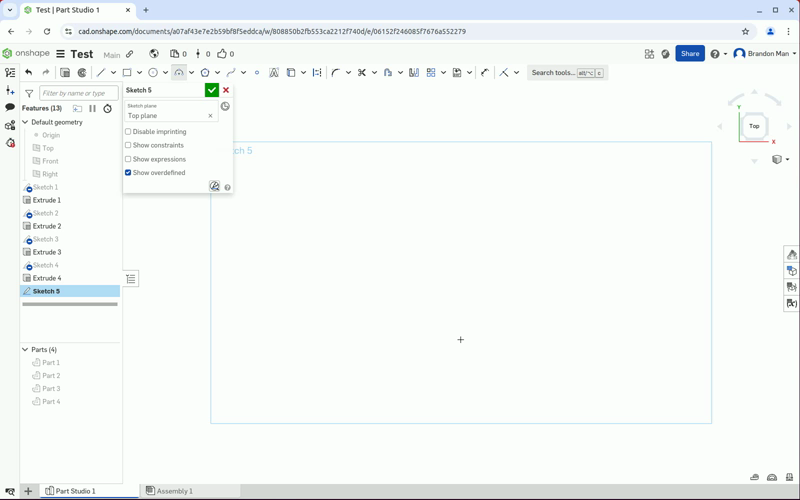
click(460, 339)
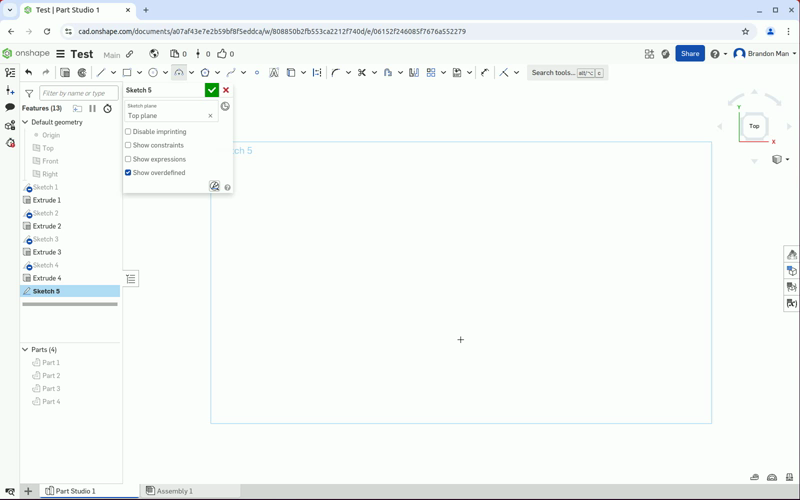
key_up(shift)
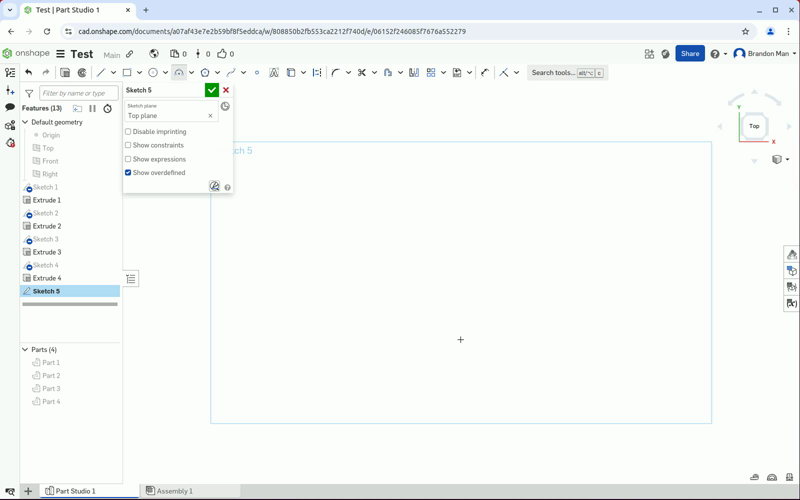
key_down(shift)
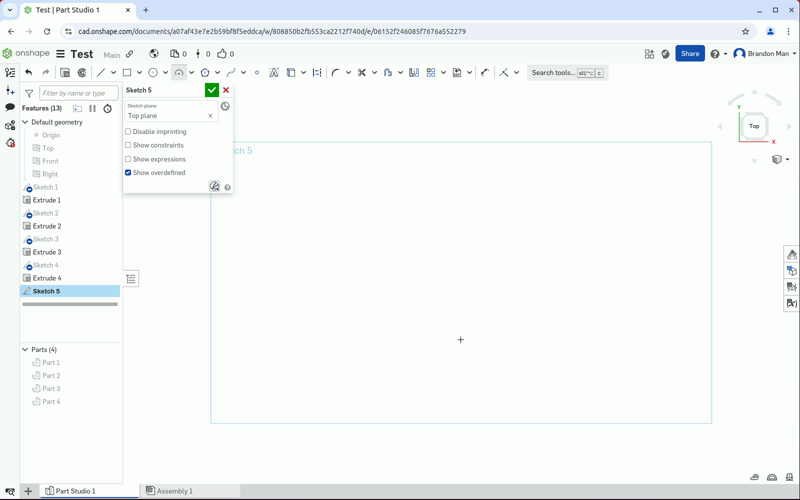
mouse_move(460, 227)
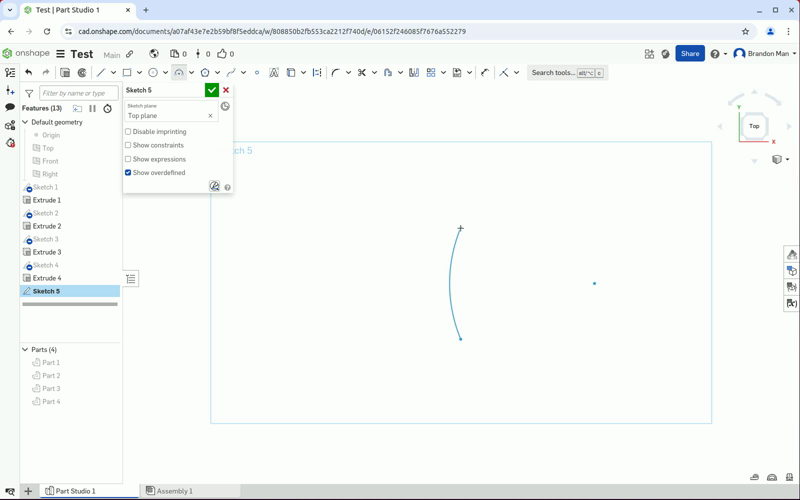
click(460, 227)
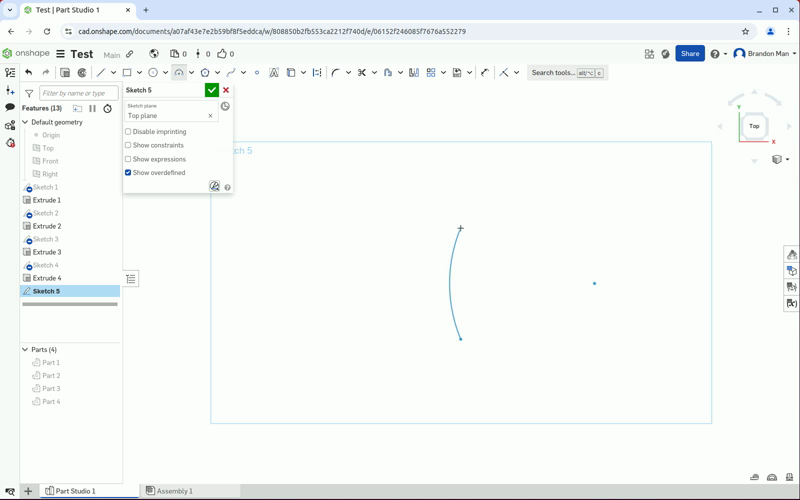
mouse_move(516, 283)
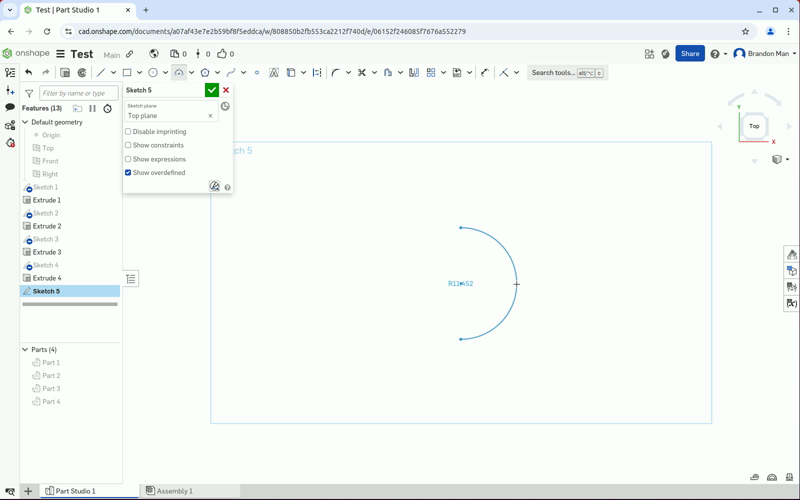
click(516, 283)
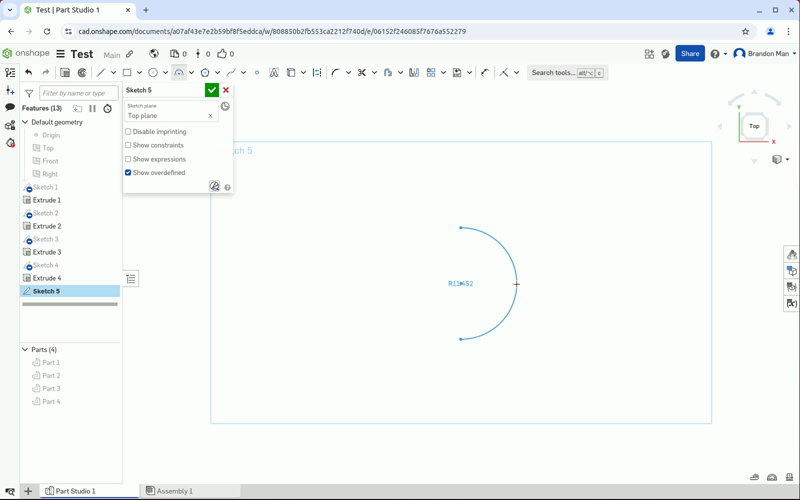
key_up(shift)
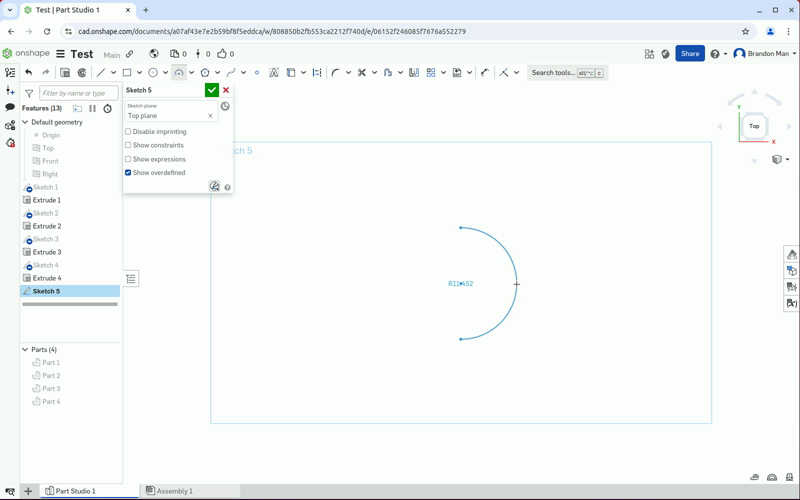
key(esc)
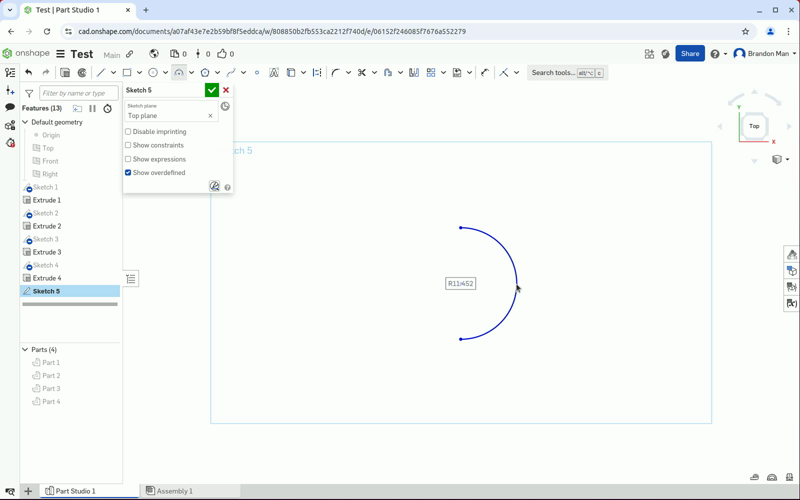
key(l)
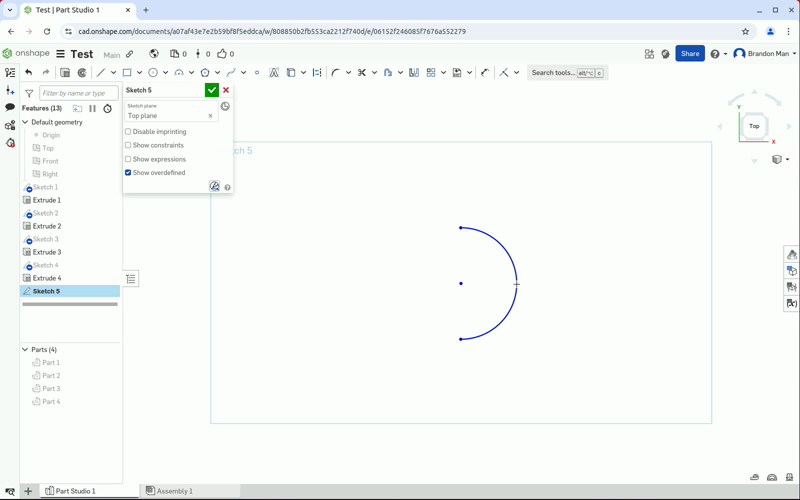
mouse_move(460, 227)
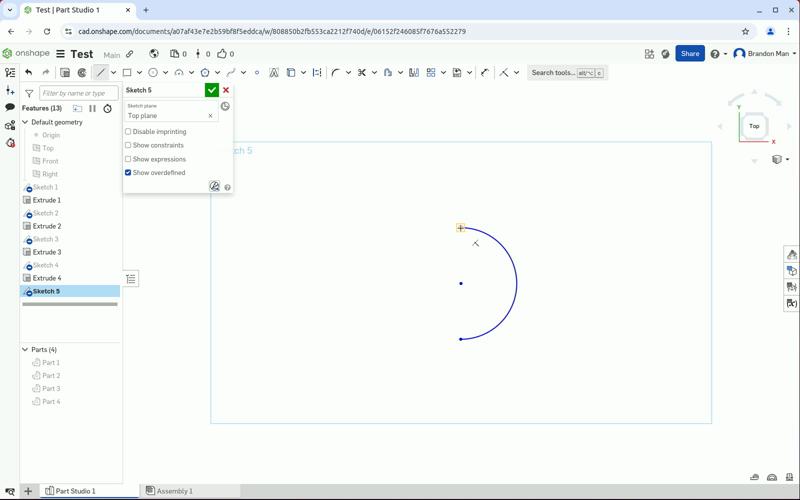
click(460, 227)
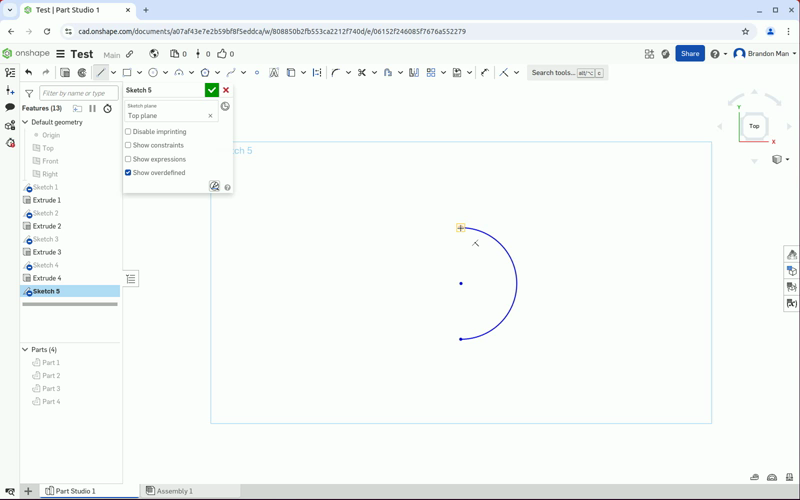
key_down(shift)
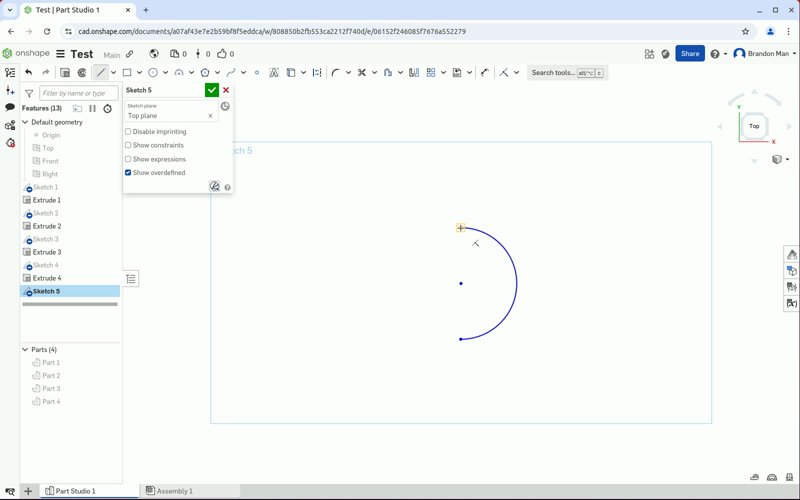
mouse_move(490, 227)
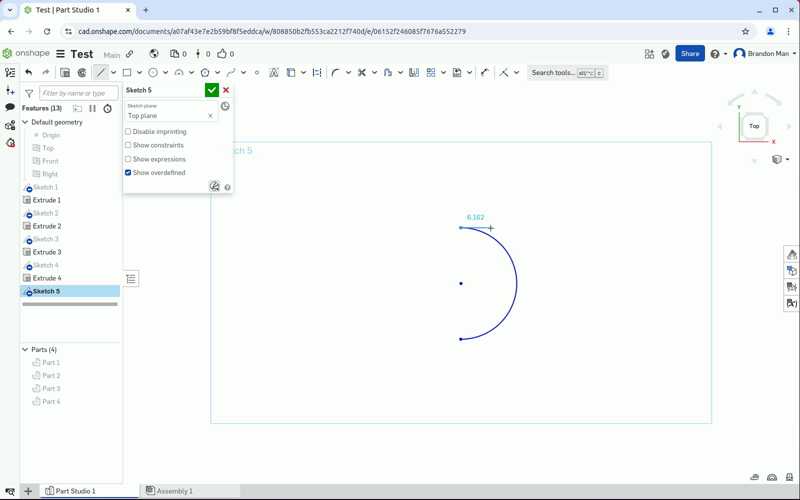
mouse_move(460, 274)
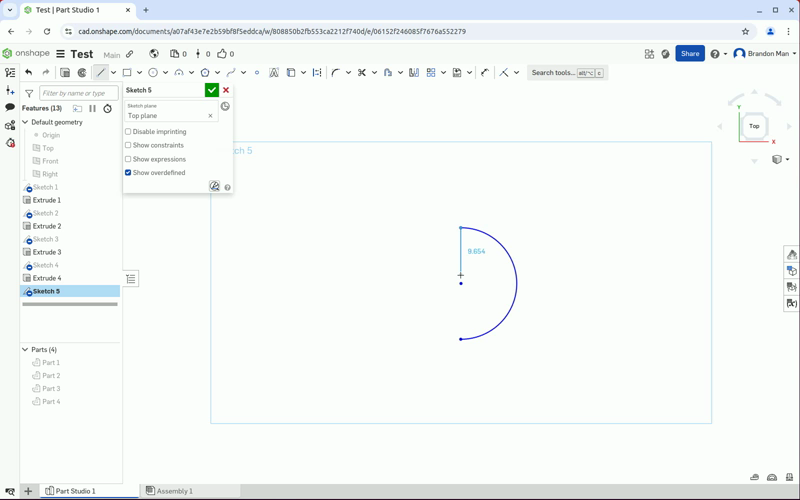
click(460, 274)
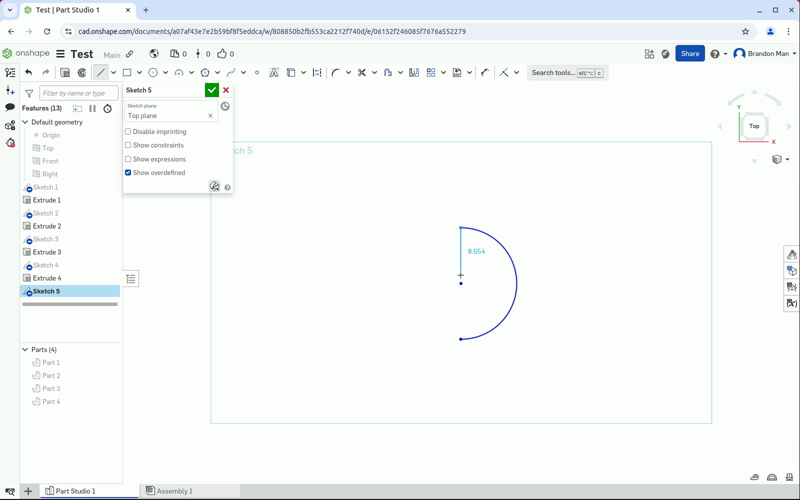
key_up(shift)
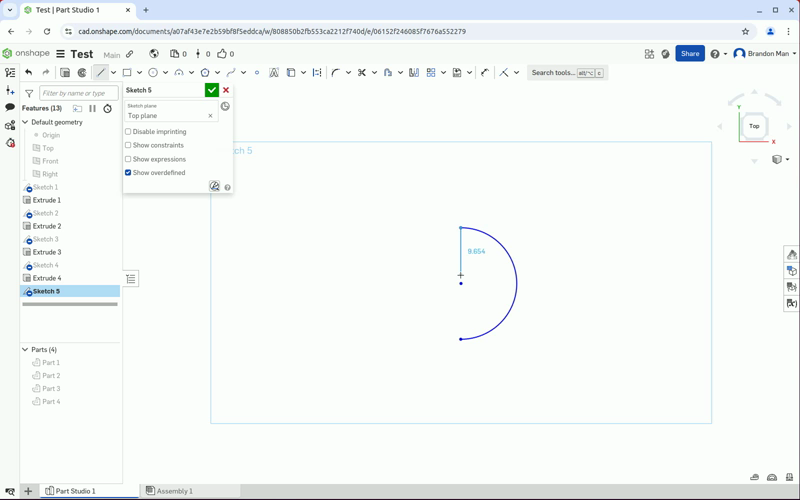
key(esc)
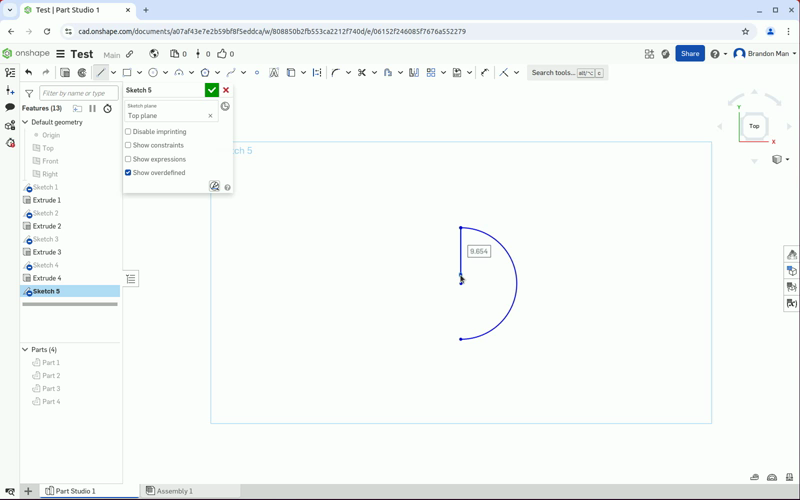
key(a)
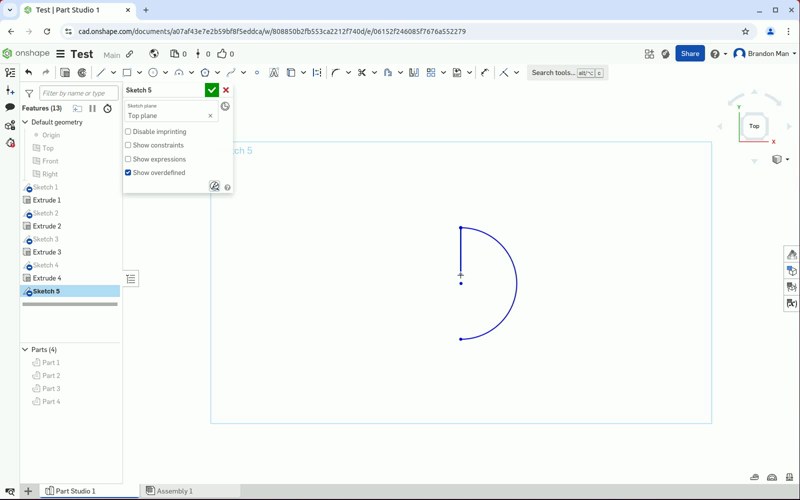
mouse_move(460, 274)
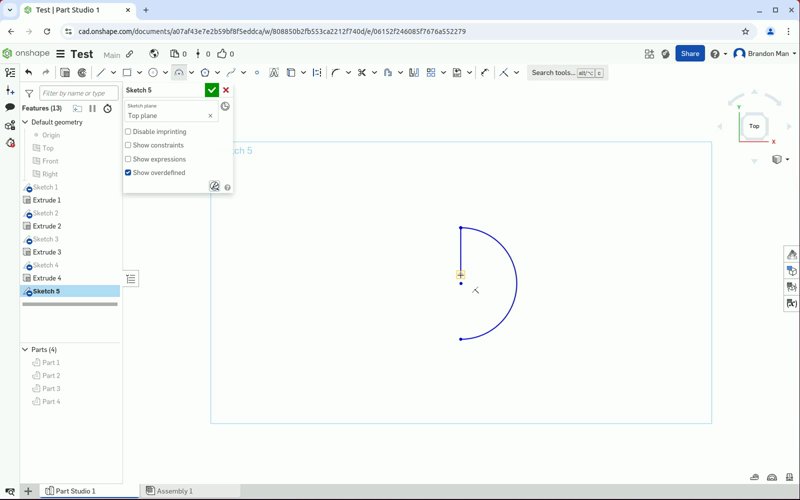
click(460, 274)
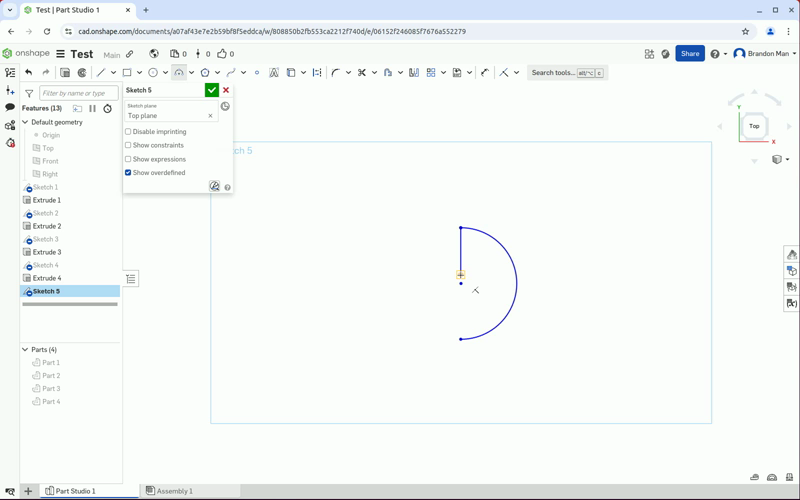
key_down(shift)
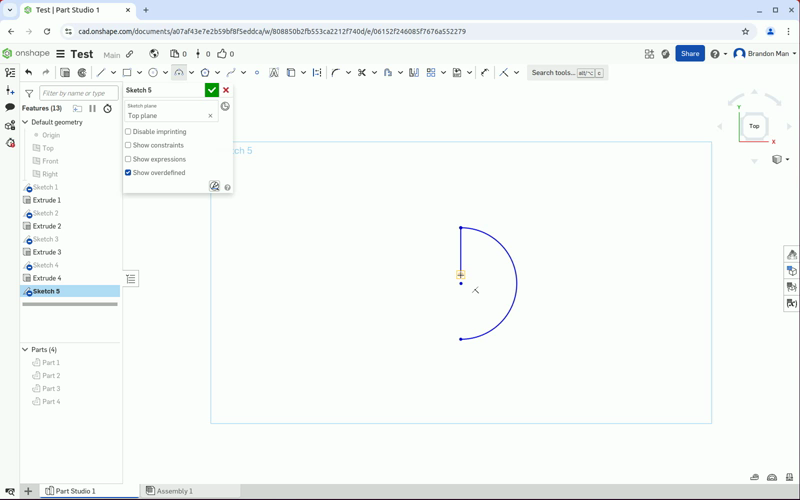
mouse_move(460, 292)
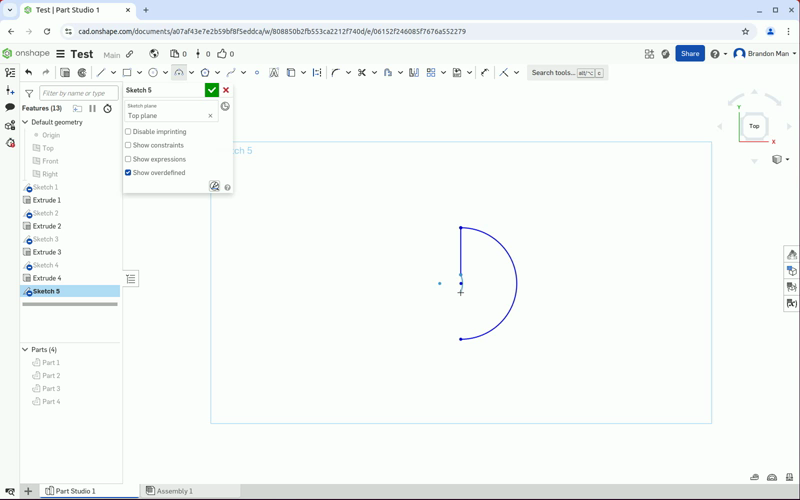
click(460, 292)
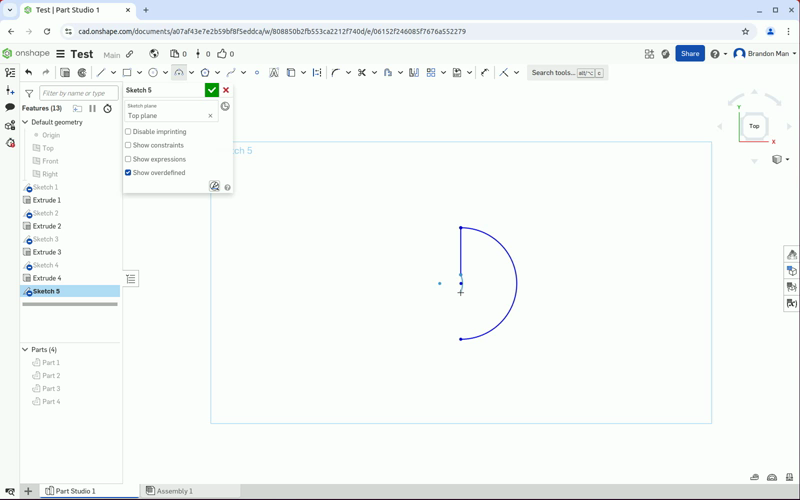
mouse_move(469, 283)
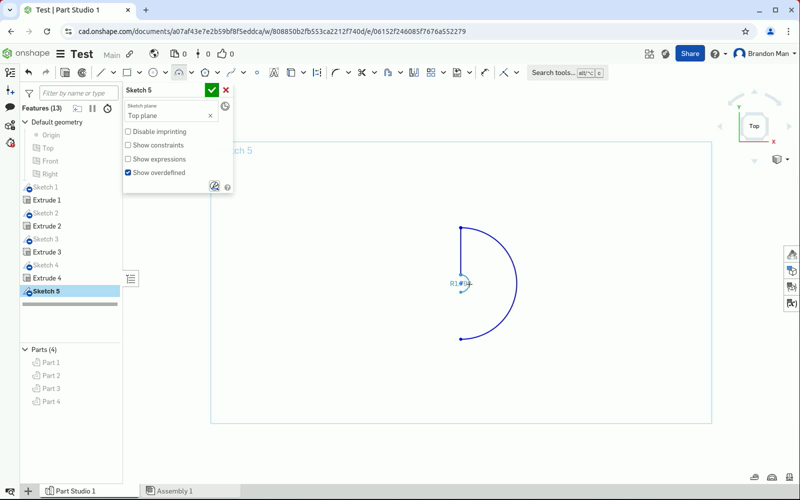
click(469, 283)
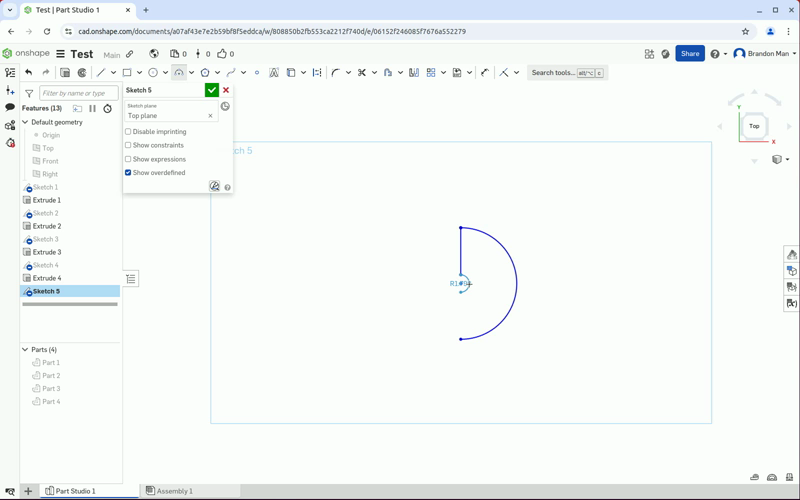
key_up(shift)
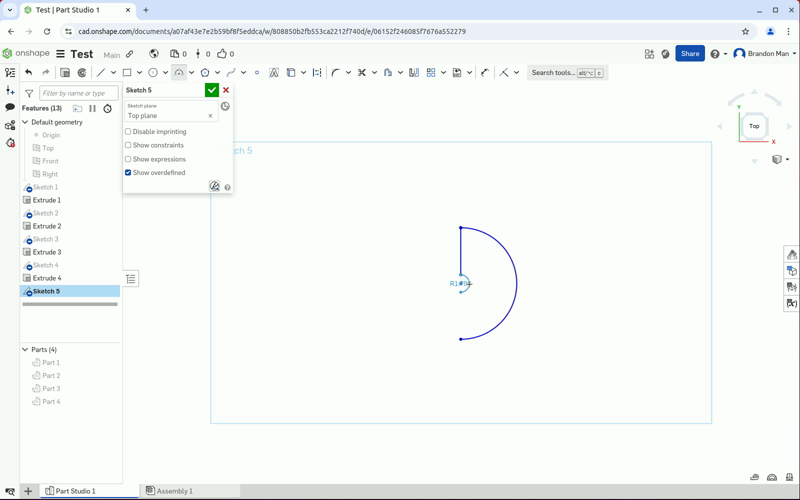
key(esc)
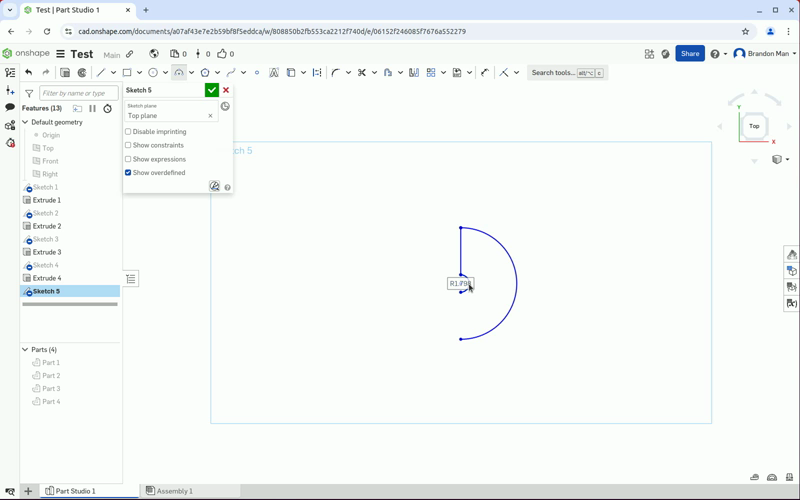
key(l)
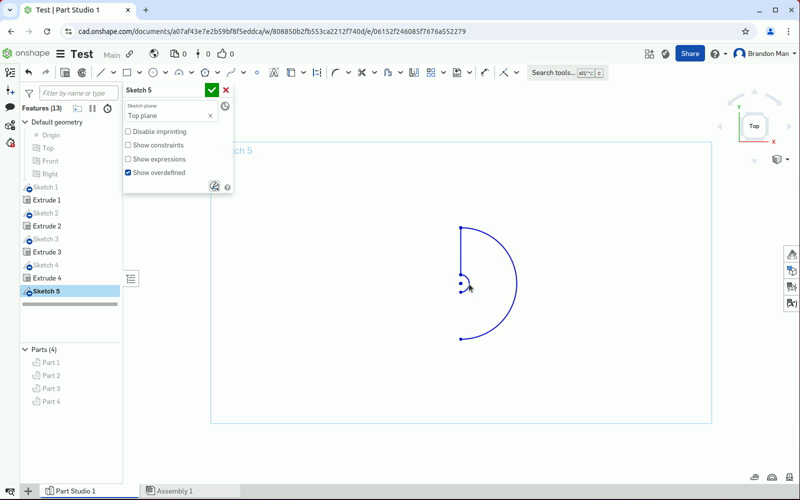
mouse_move(460, 292)
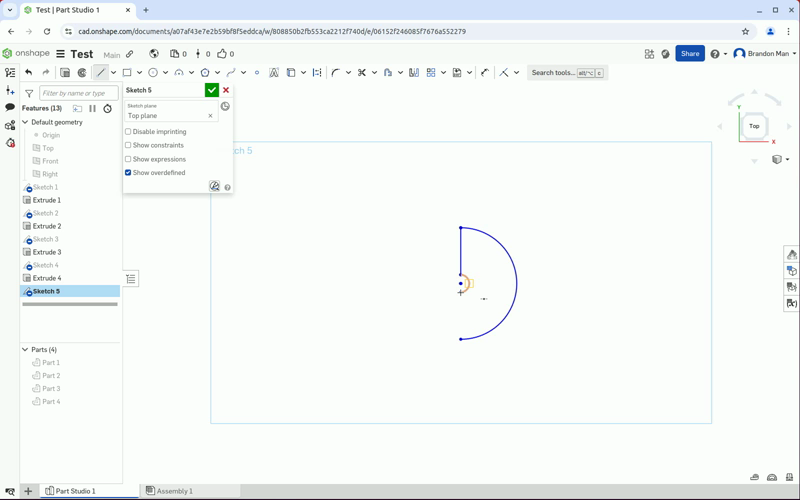
click(460, 292)
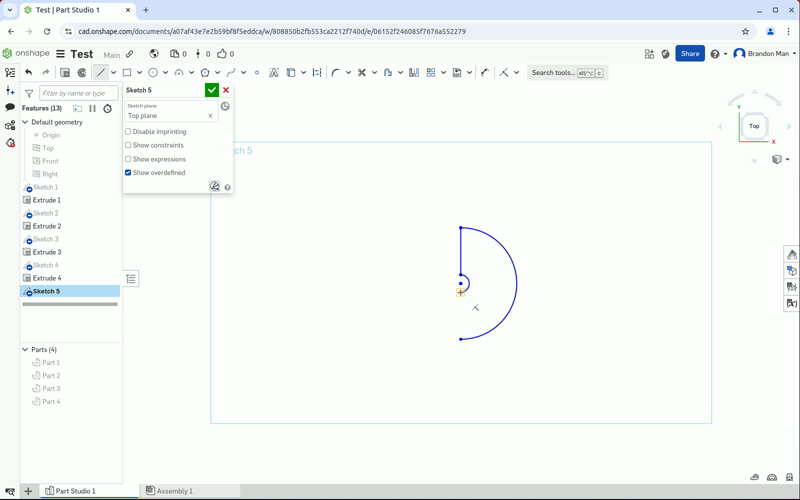
mouse_move(490, 292)
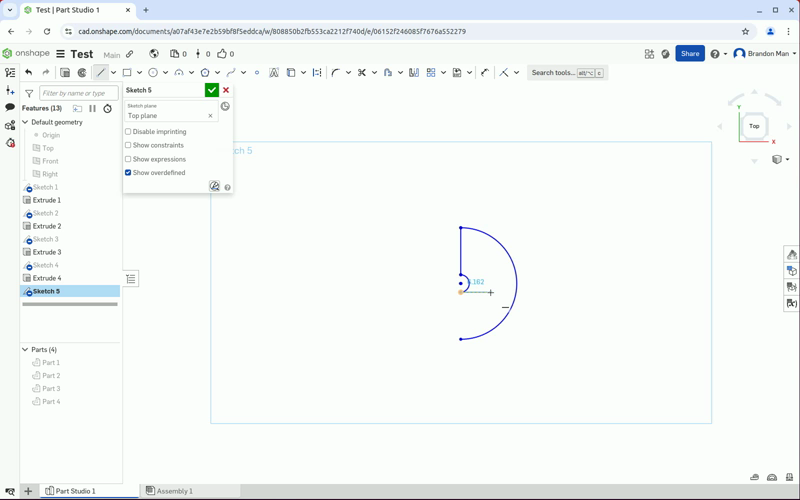
key_down(shift)
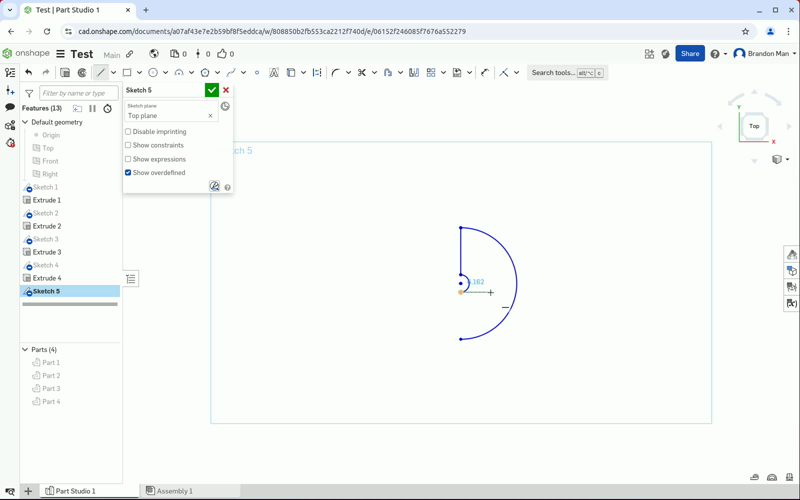
mouse_move(460, 339)
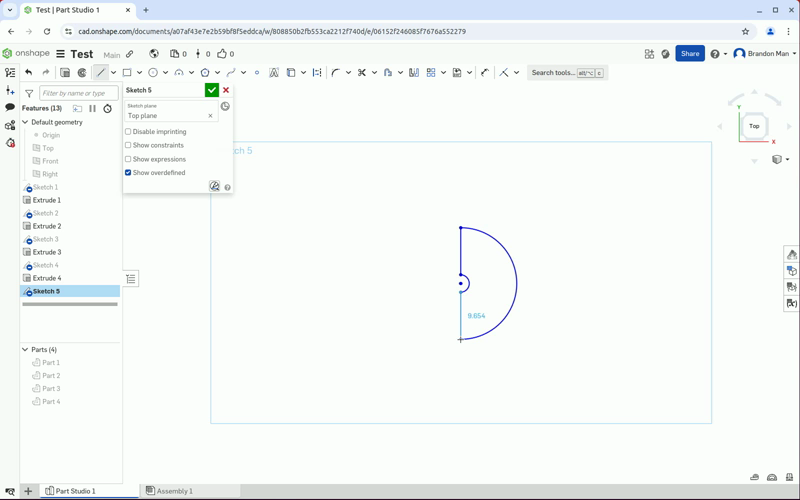
key_up(shift)
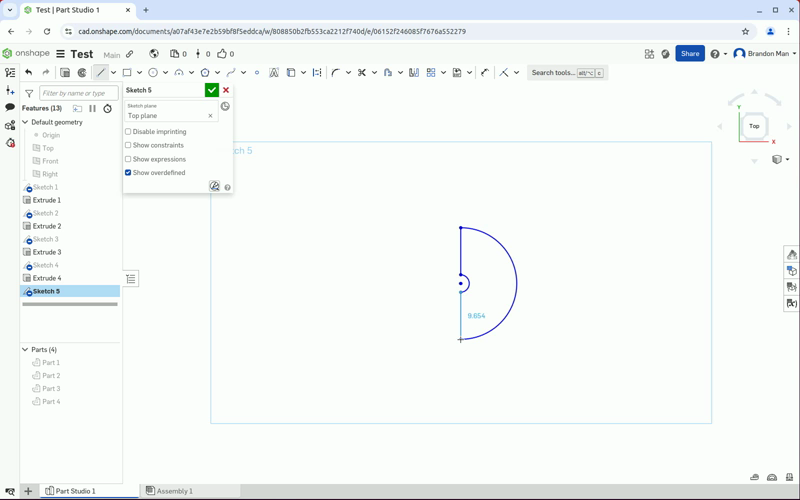
click(460, 339)
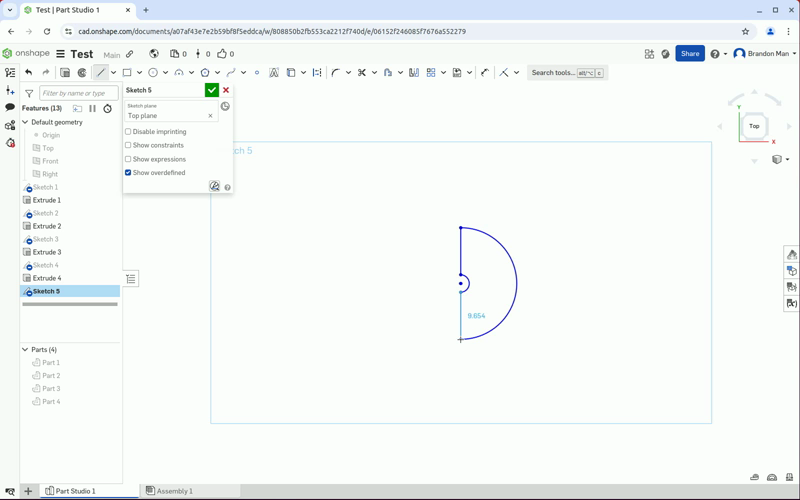
key(esc)
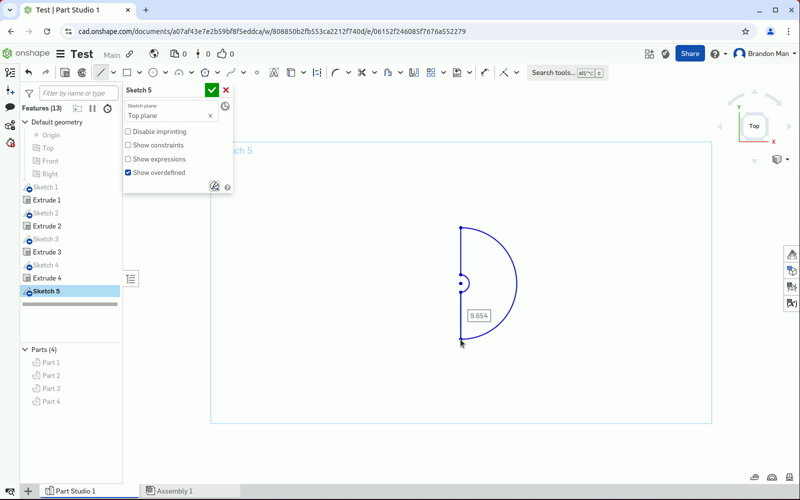
mouse_move(493, 324)
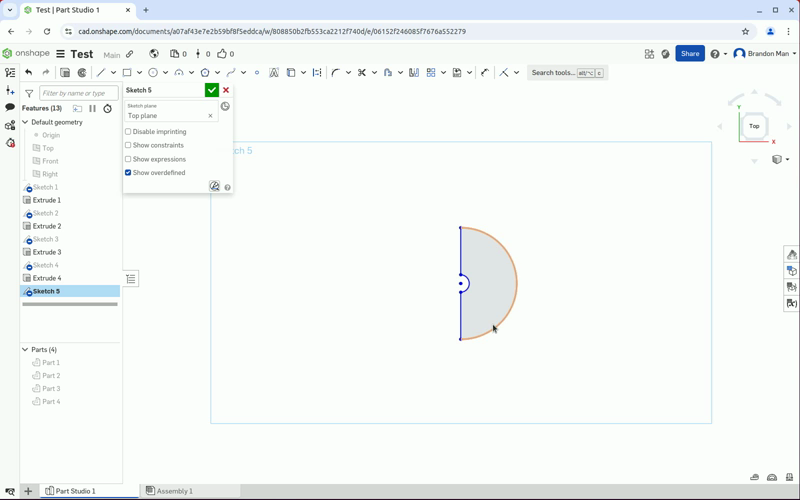
scroll(6)
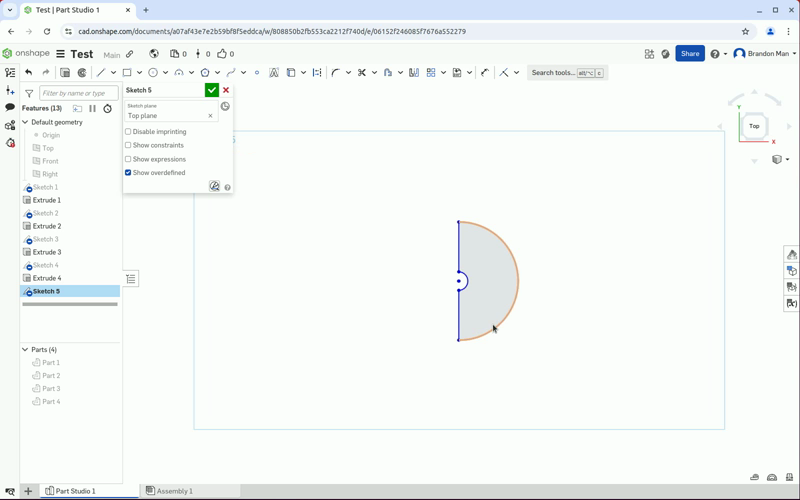
scroll(6)
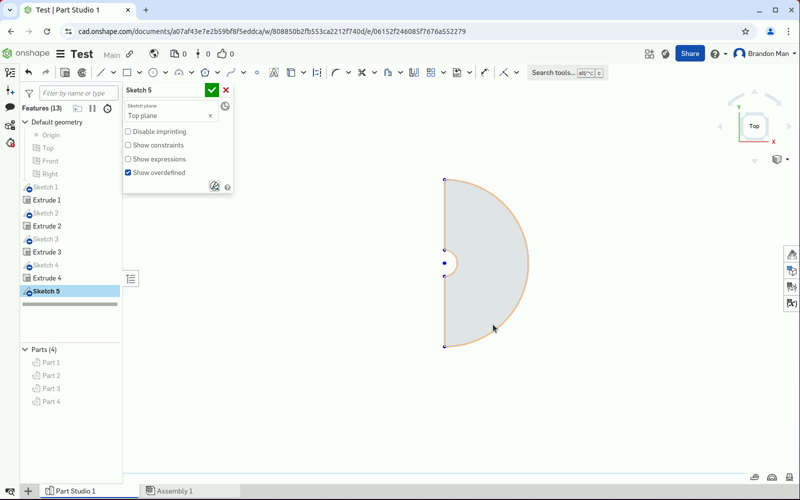
scroll(6)
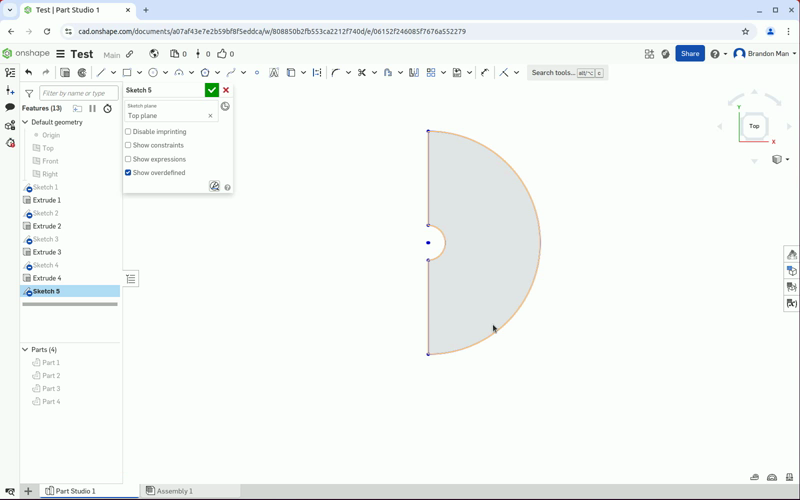
scroll(6)
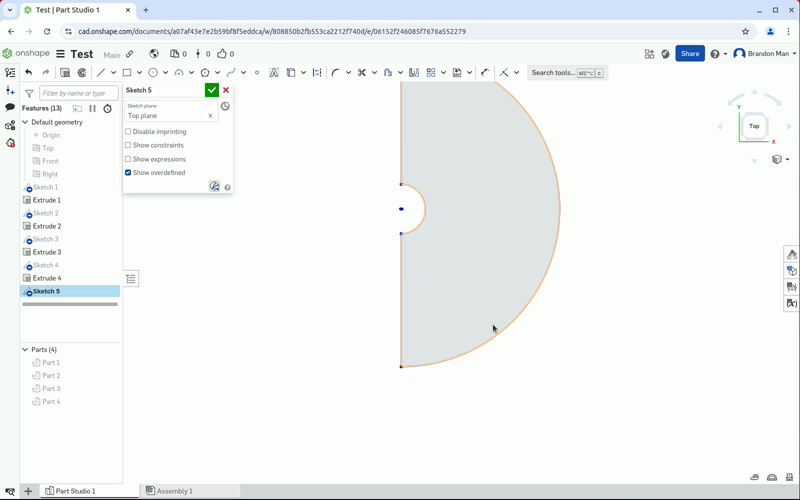
scroll(6)
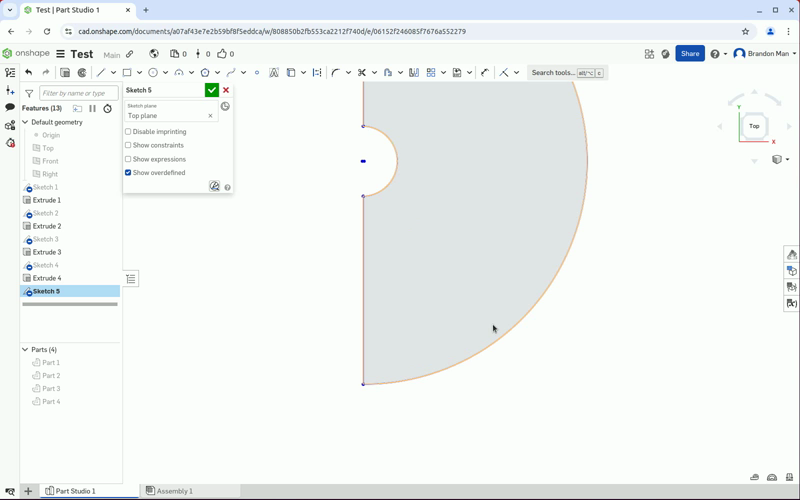
scroll(6)
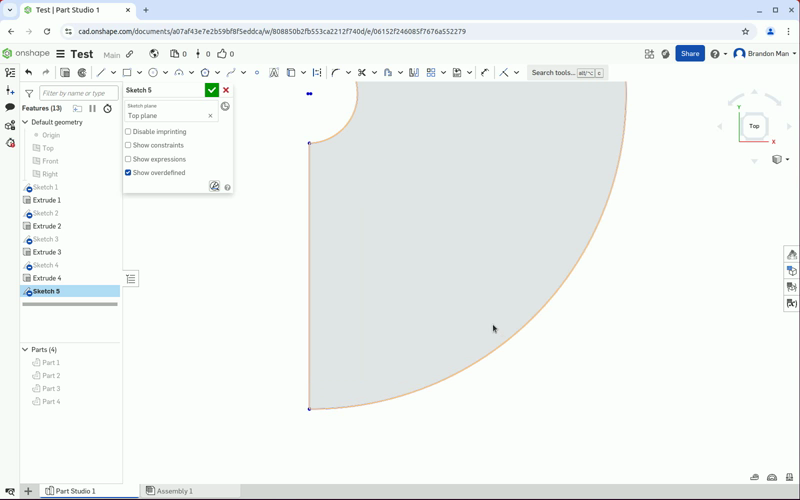
scroll(6)
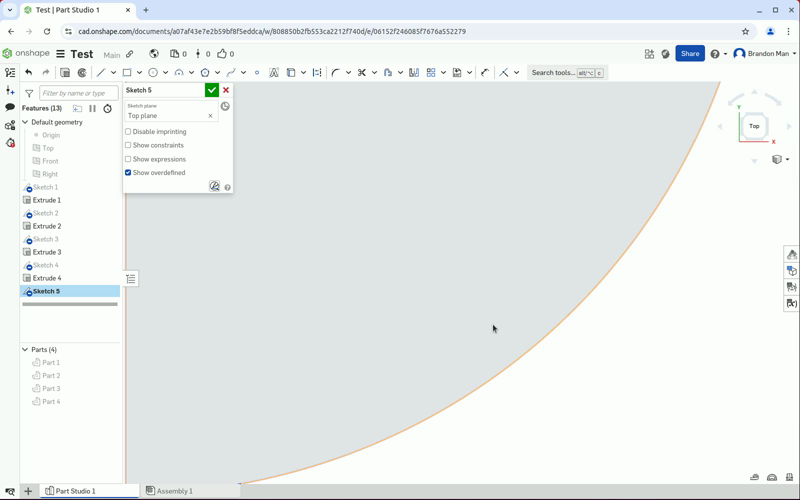
click(493, 324)
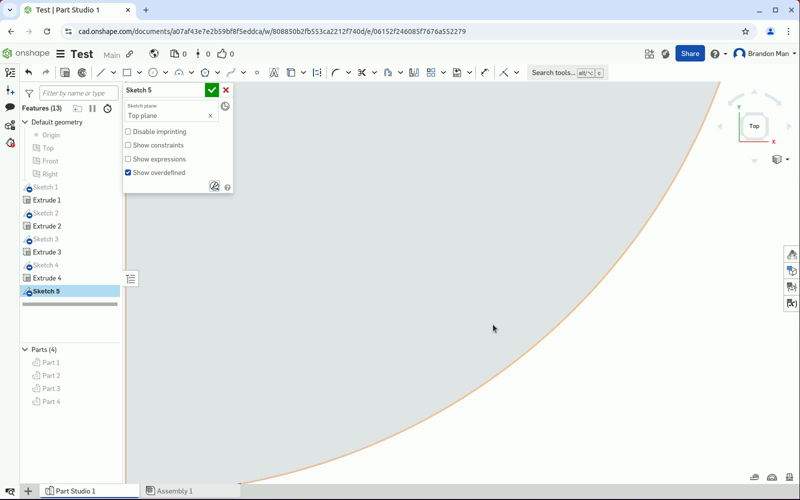
scroll(-6)
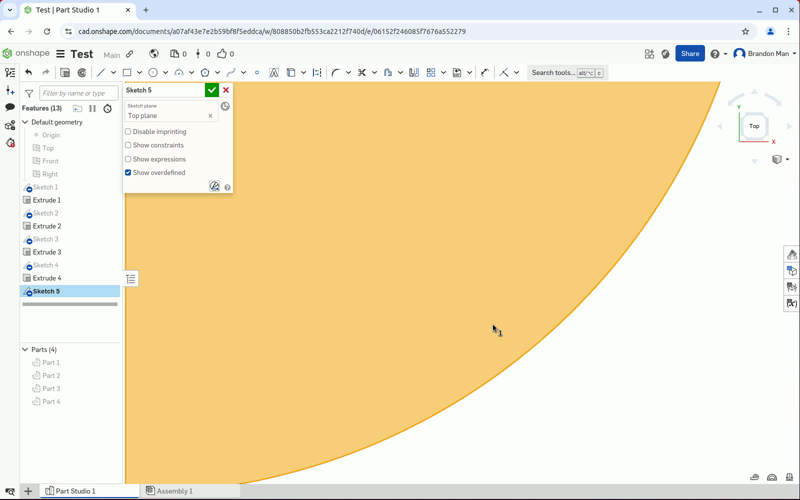
scroll(-6)
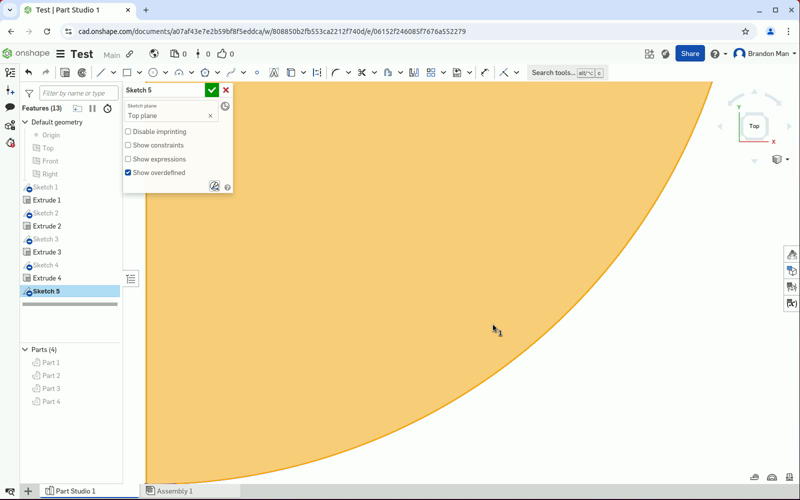
scroll(-6)
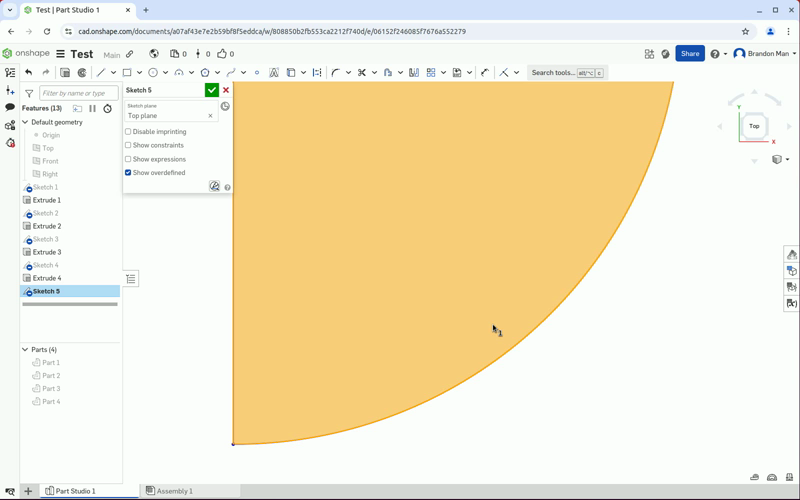
scroll(-6)
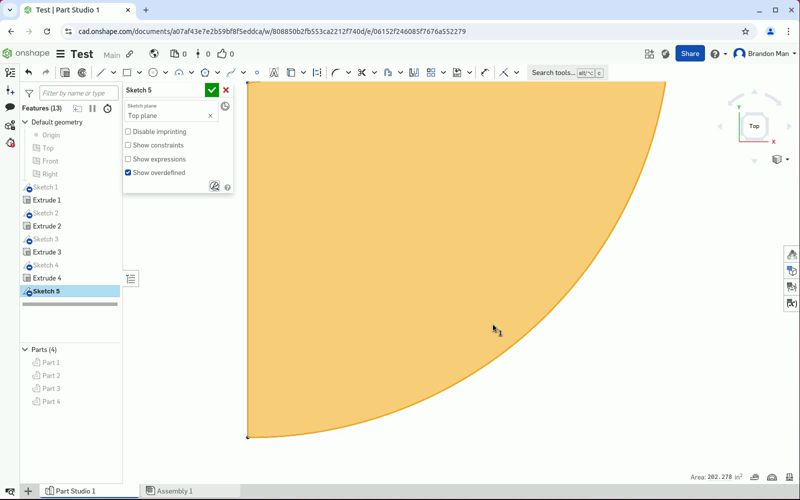
scroll(-6)
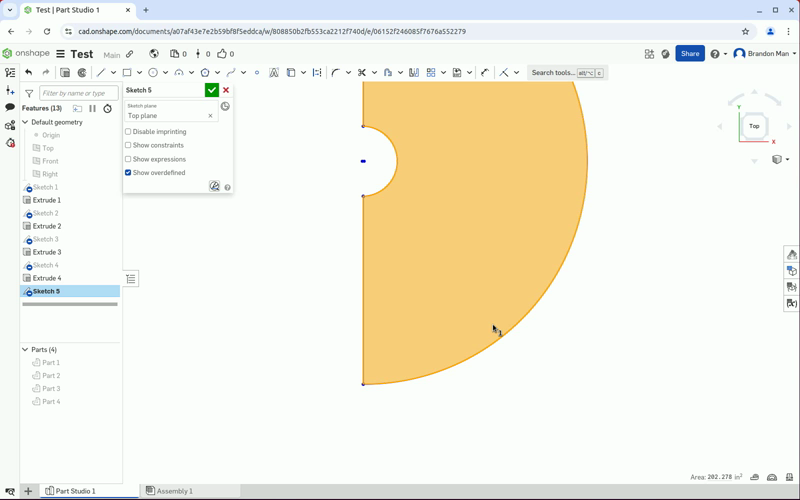
scroll(-6)
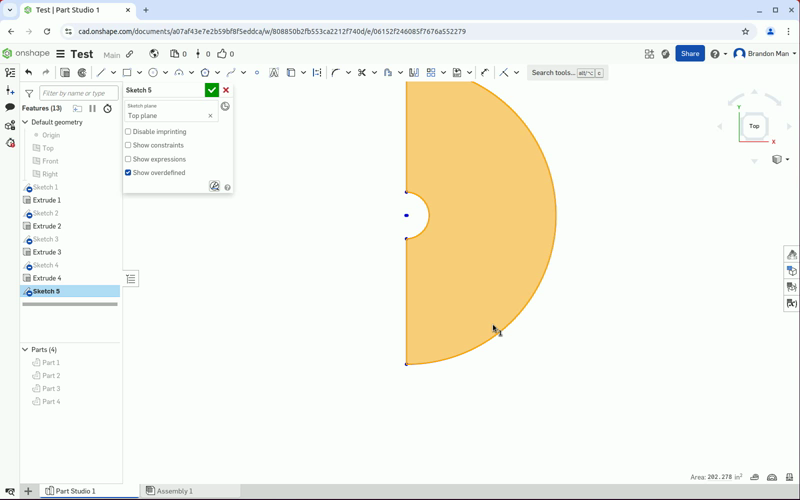
scroll(-6)
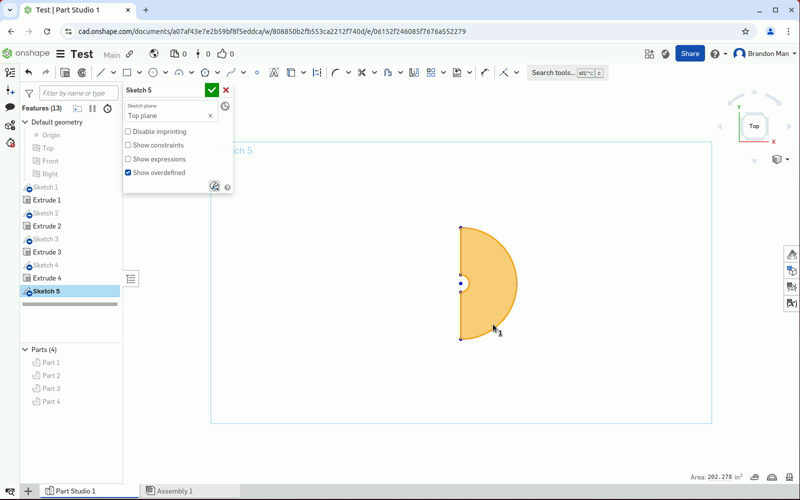
mouse_move(73, 352)
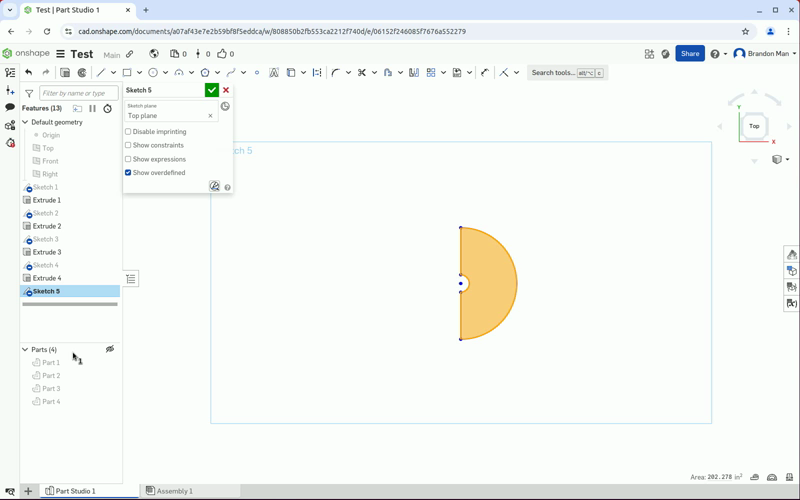
key(shift+y)
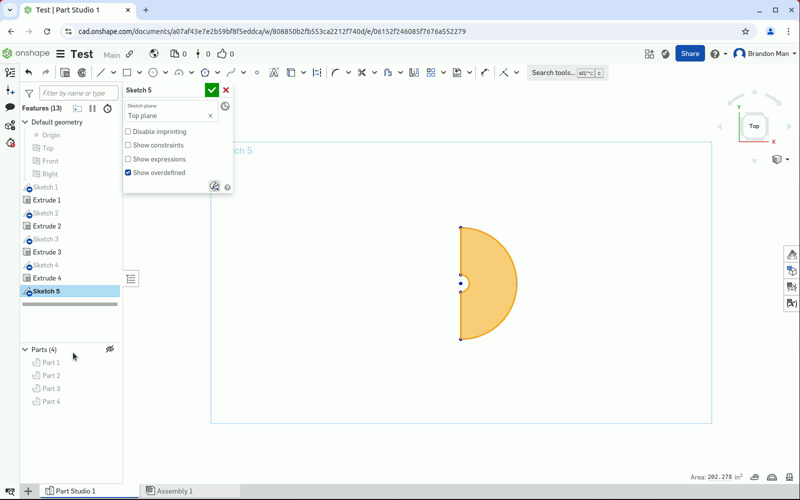
key(shift+e)
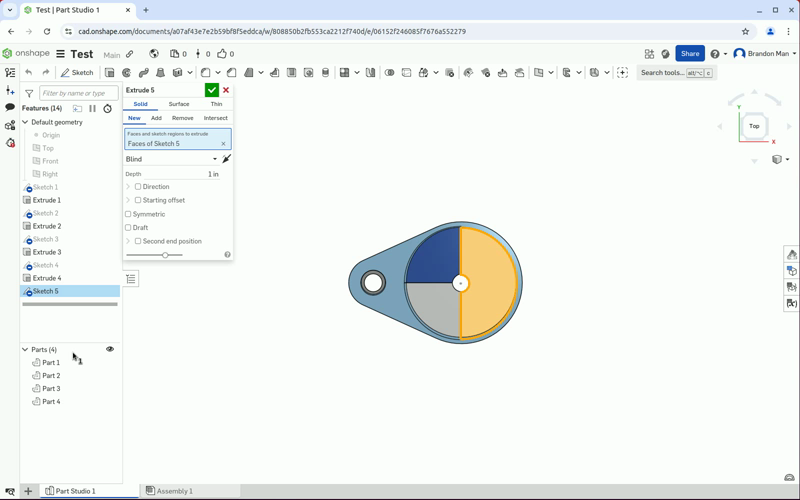
mouse_move(143, 106)
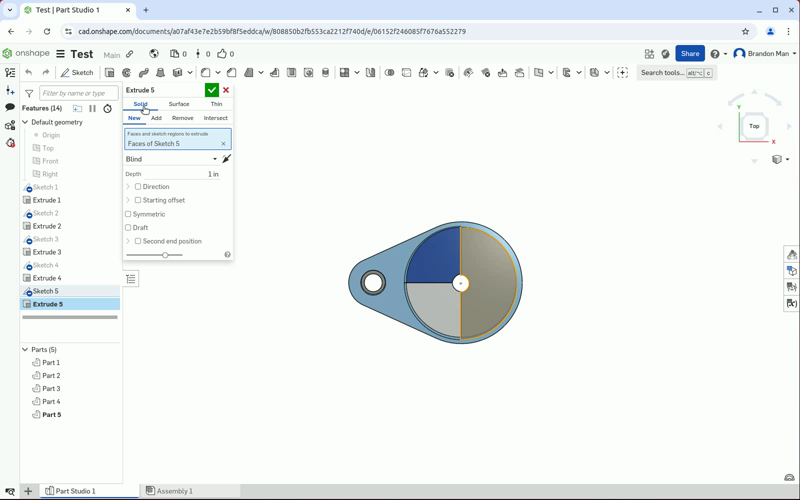
click(143, 106)
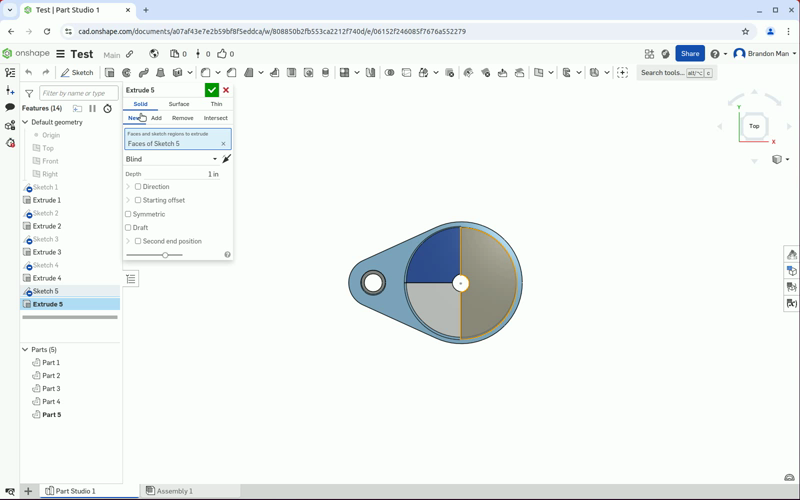
mouse_move(137, 120)
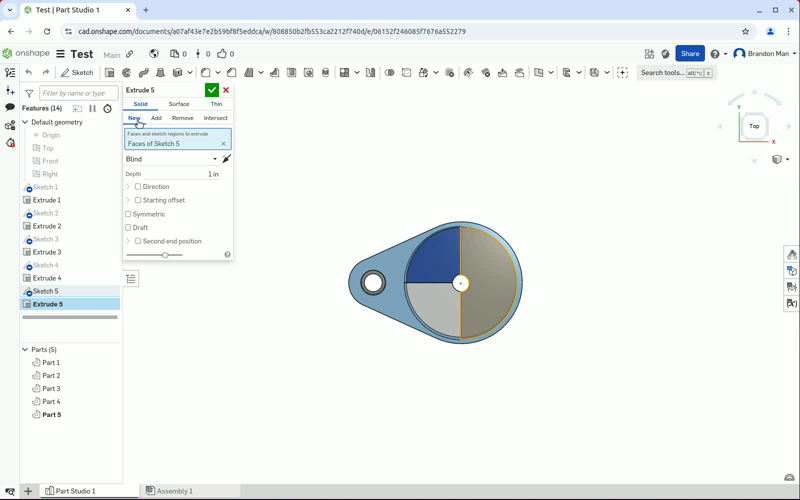
click(137, 120)
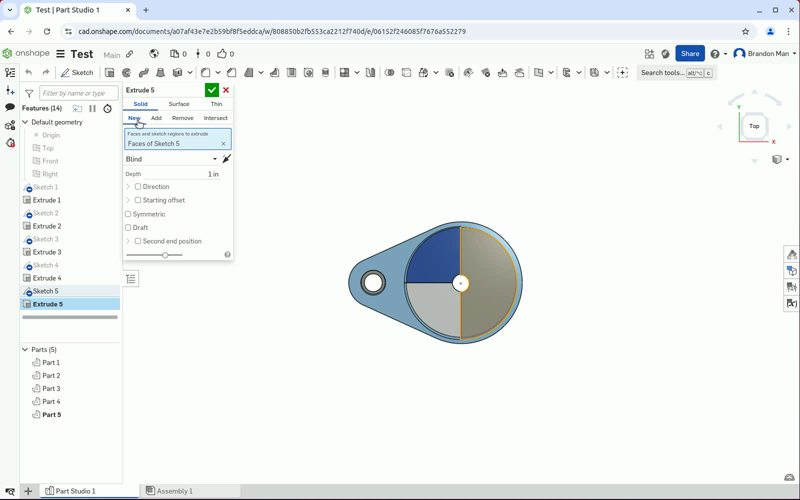
key(tab, 4)
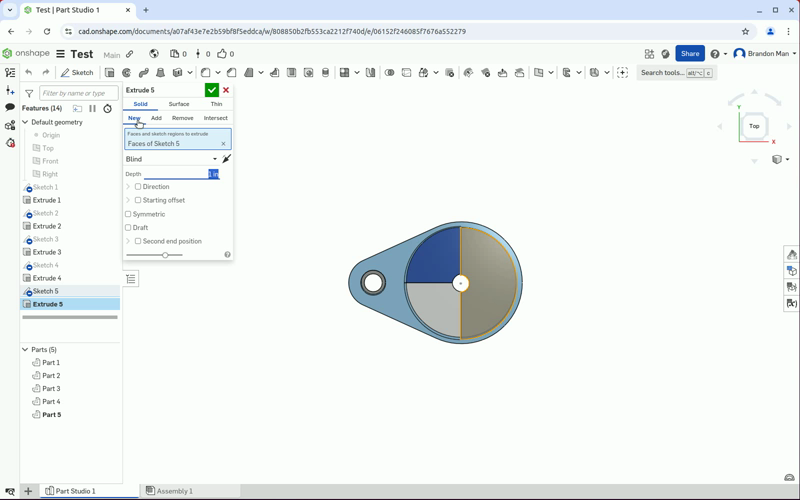
text(0.481)
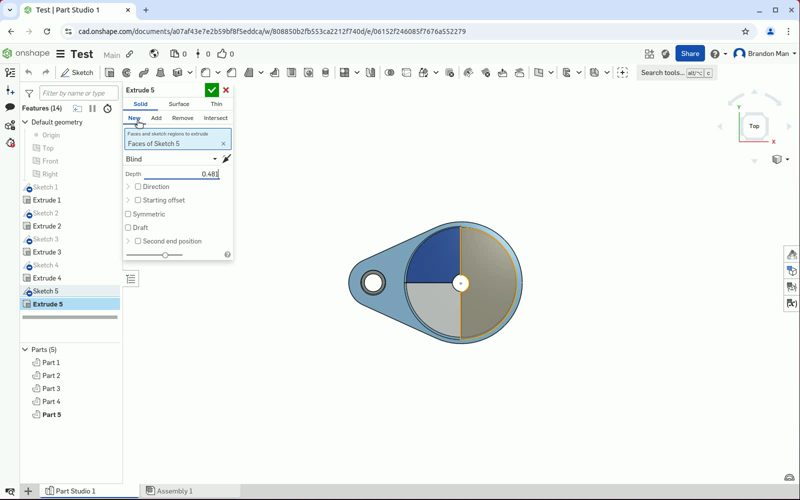
key(enter)
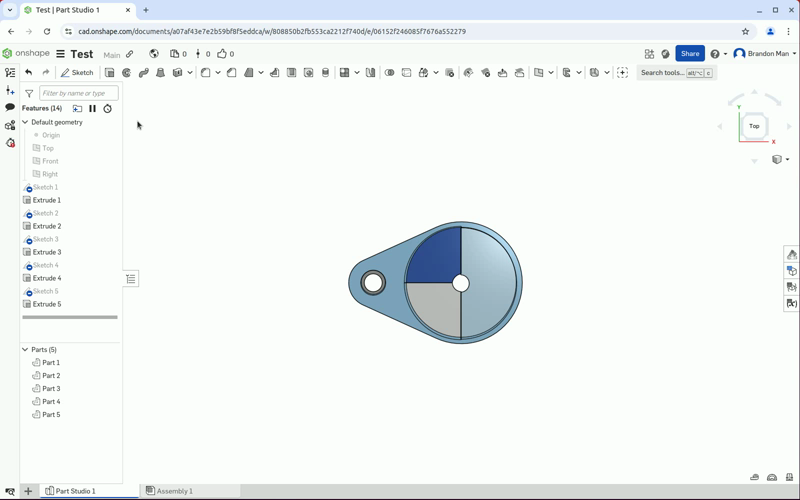
key(shift+h)
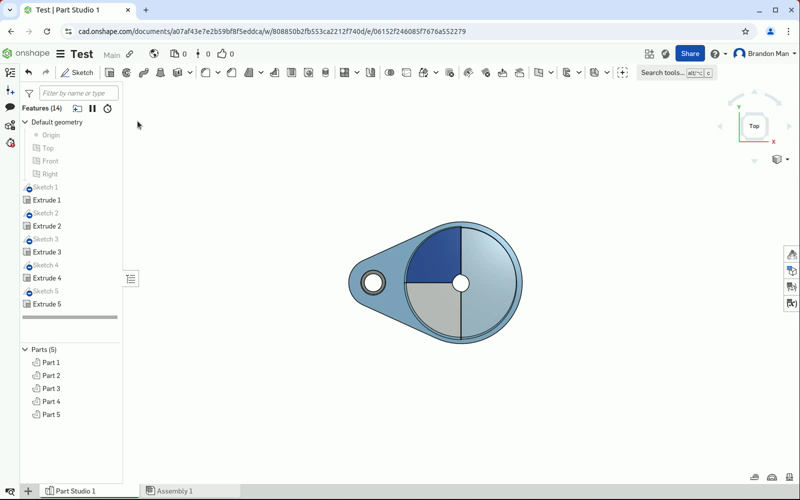
key(shift+h)
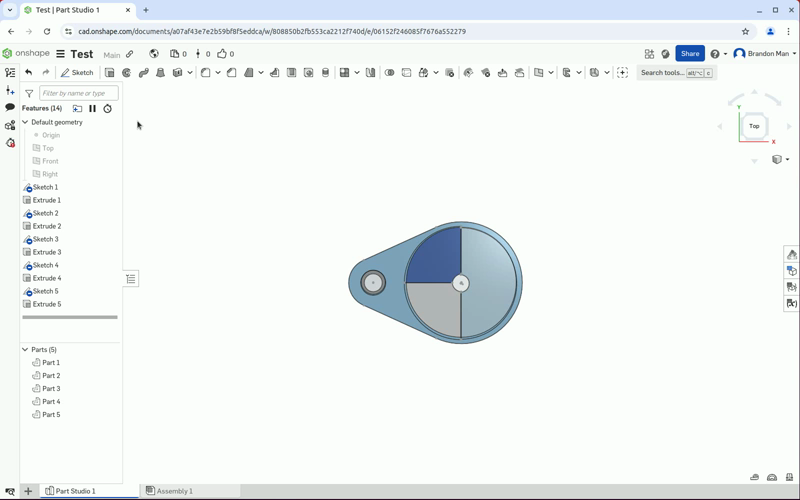
key(shift+7)
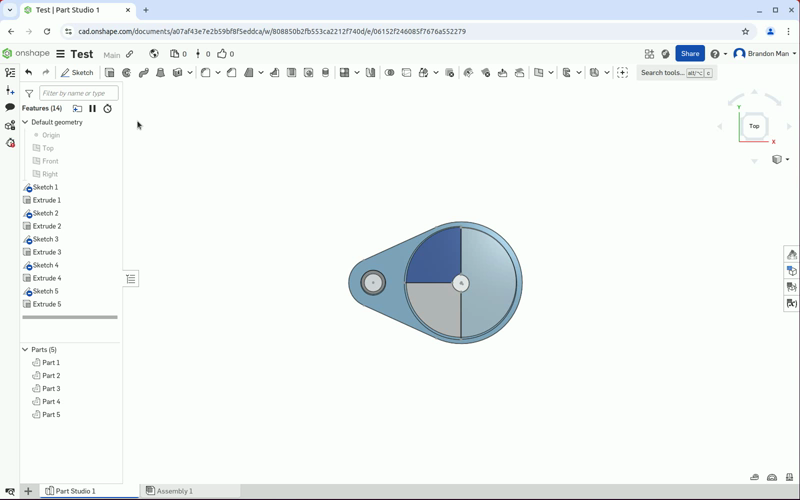
key(up, 3)
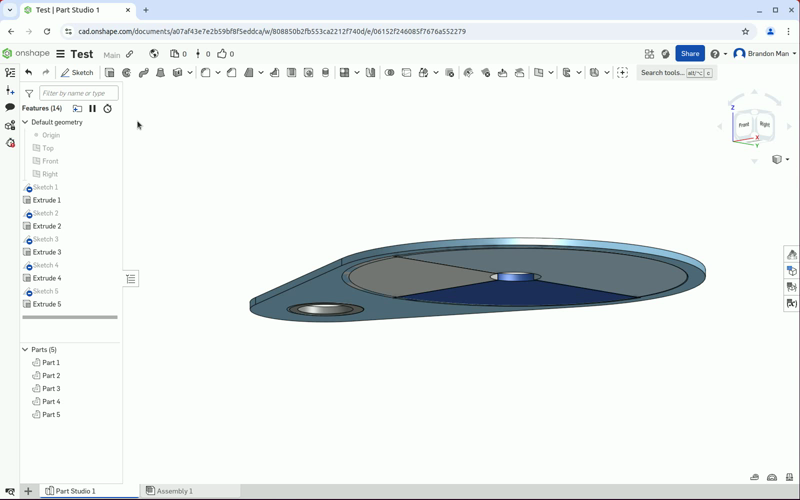
key(left, 3)
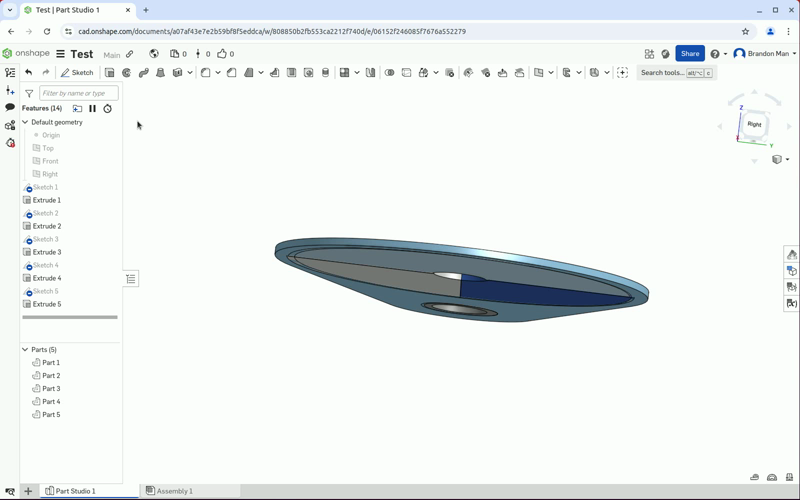
key(right, 3)
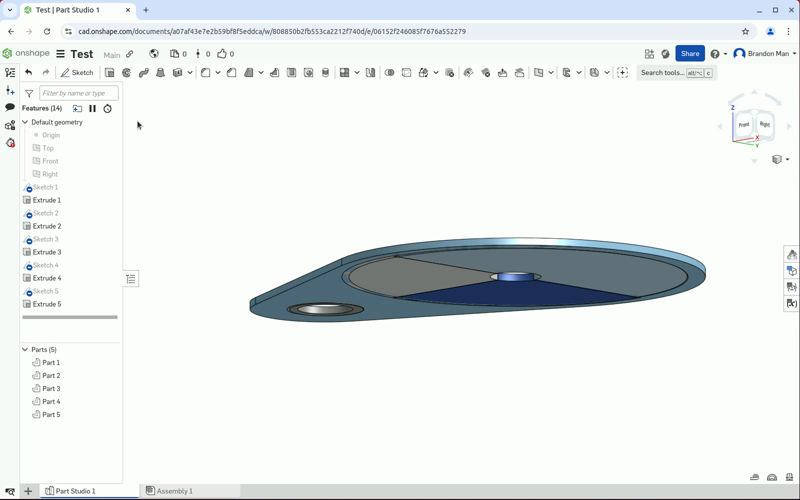
key(down, 3)
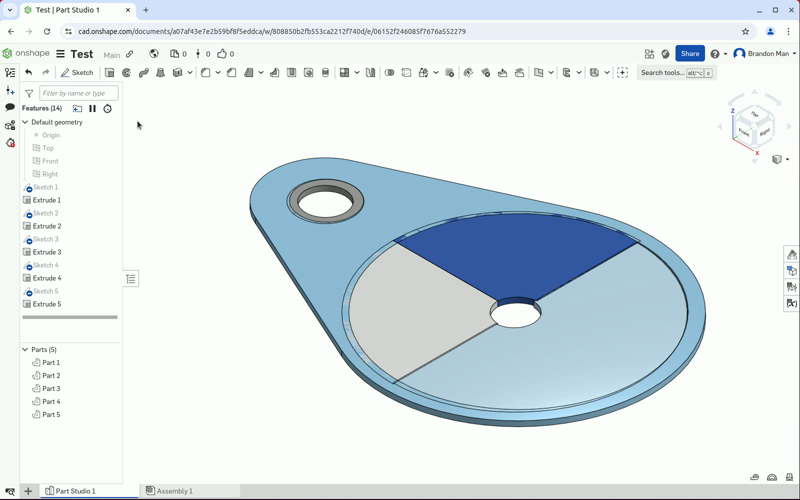
mouse_move(73, 189)
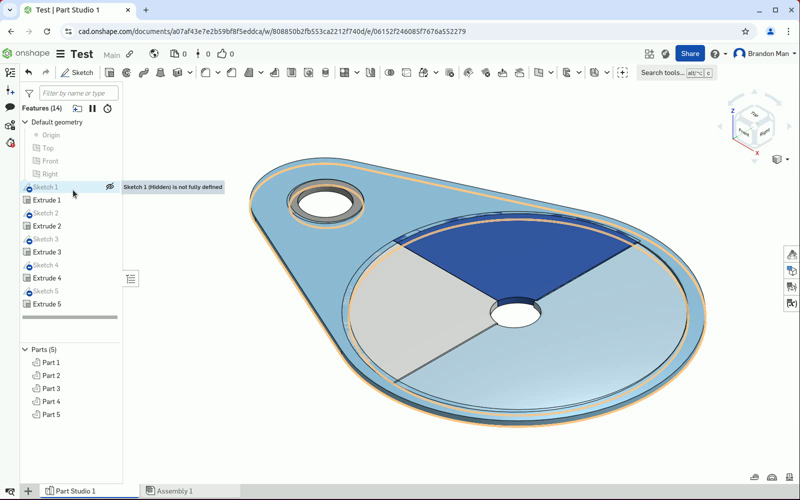
click(73, 189)